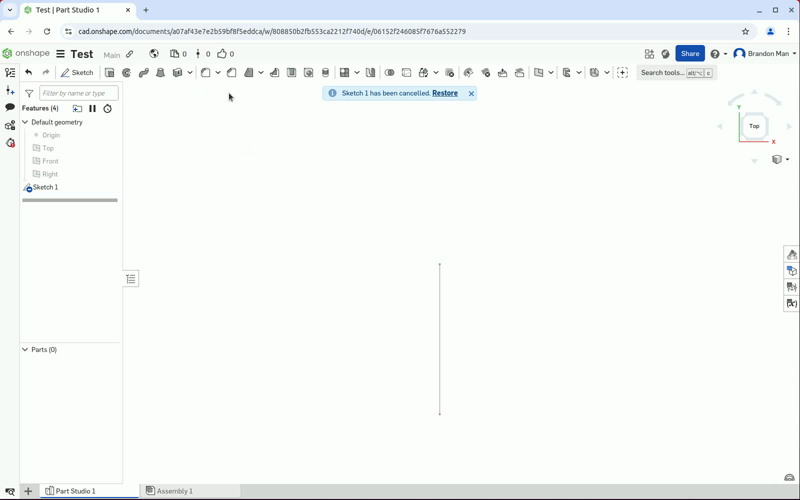
key(shift+h)
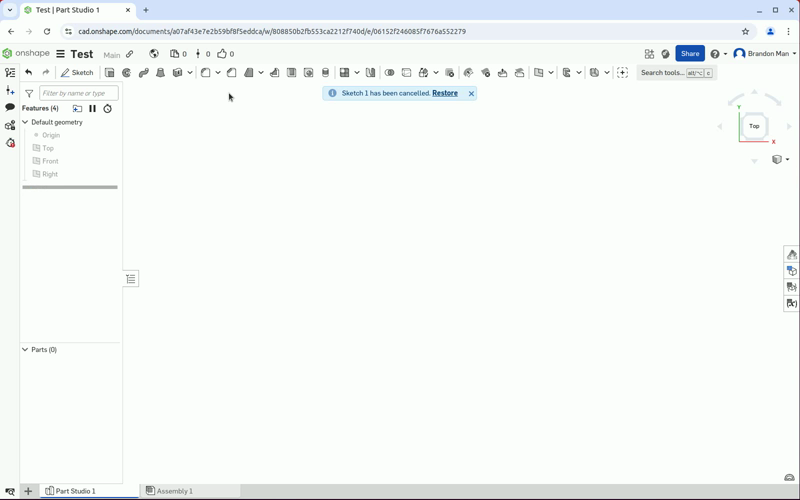
key(shift+s)
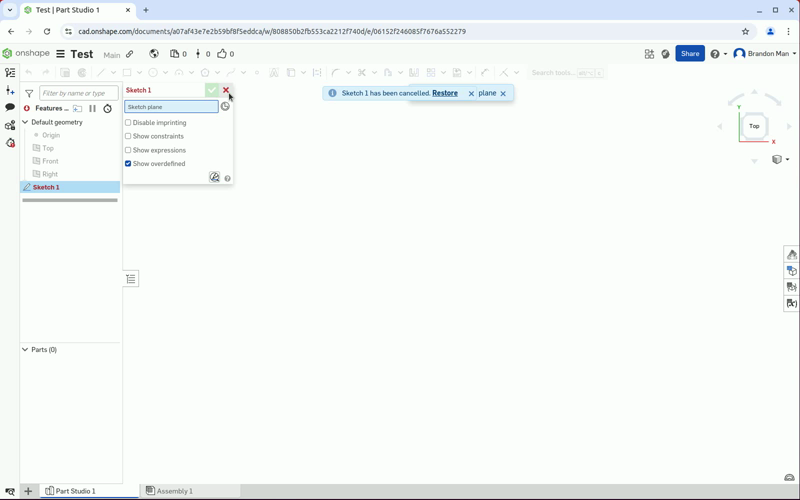
mouse_move(73, 150)
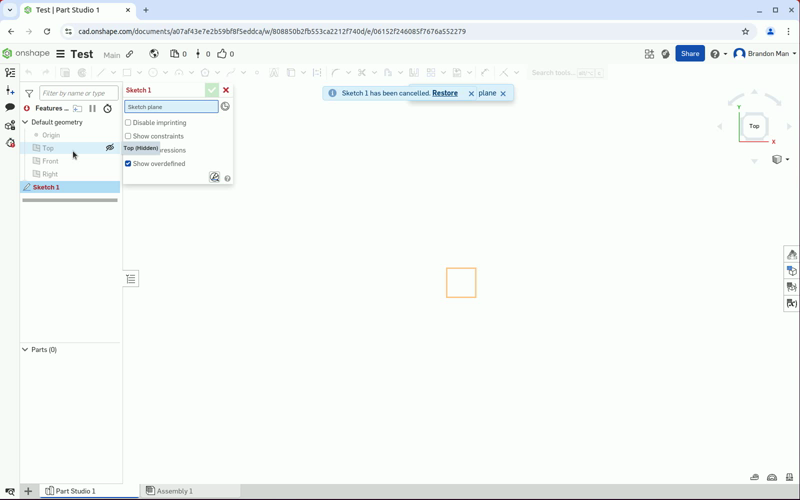
click(73, 150)
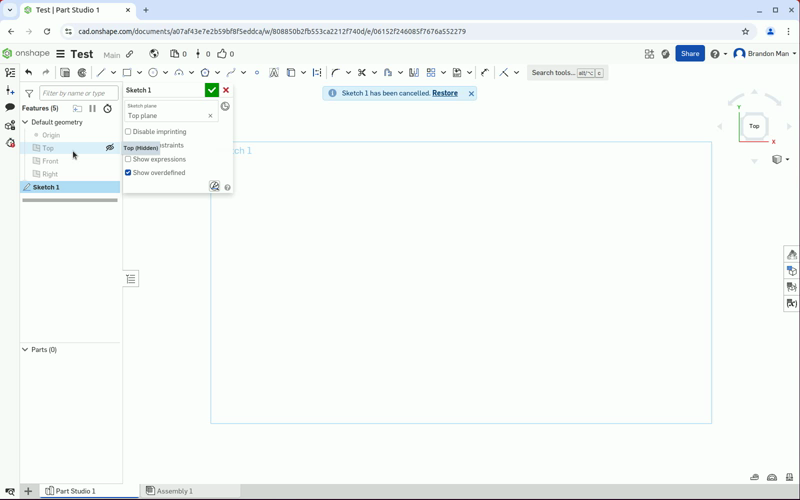
mouse_move(73, 352)
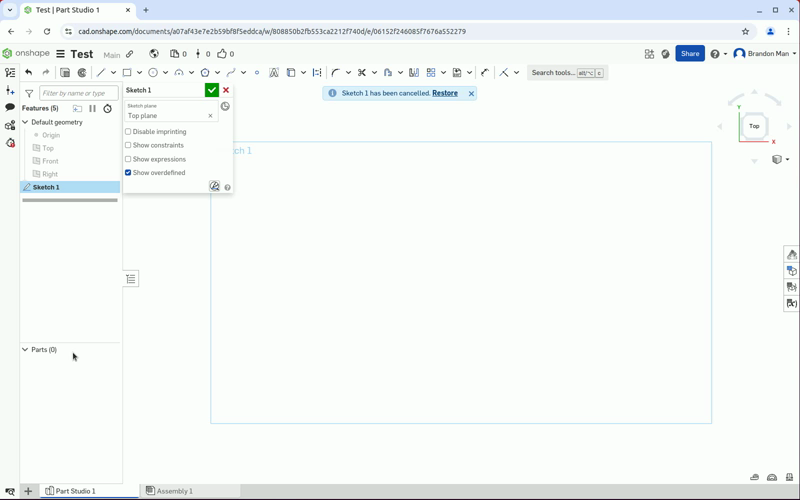
key(y)
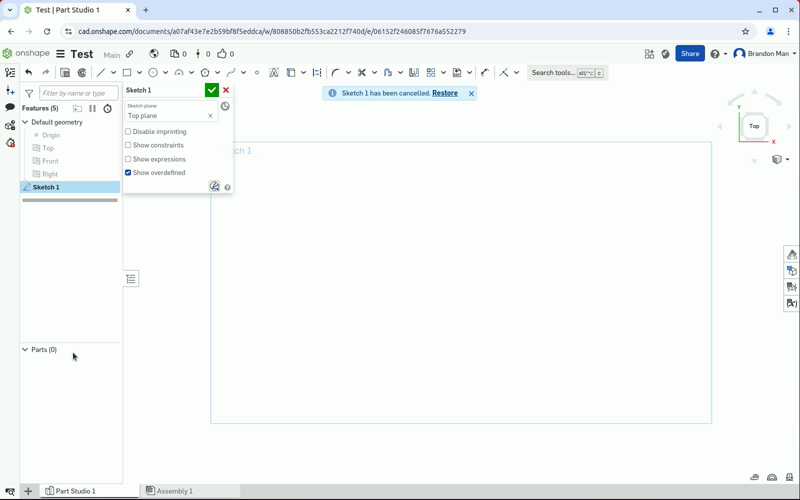
key(l)
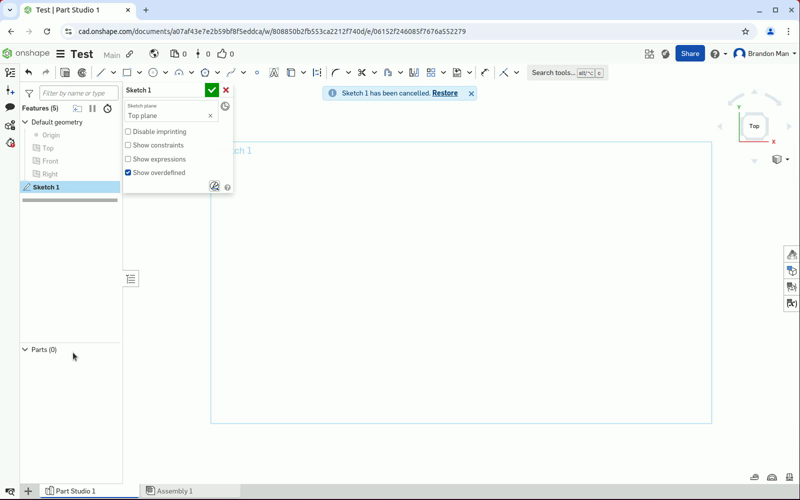
key_down(shift)
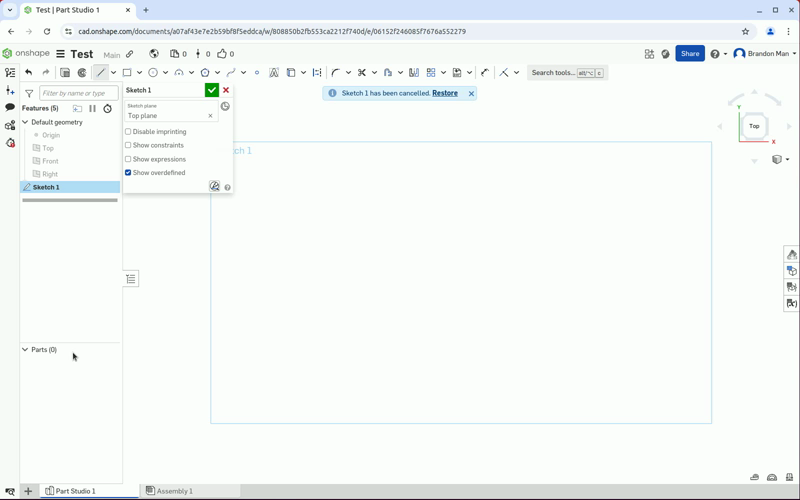
mouse_move(441, 281)
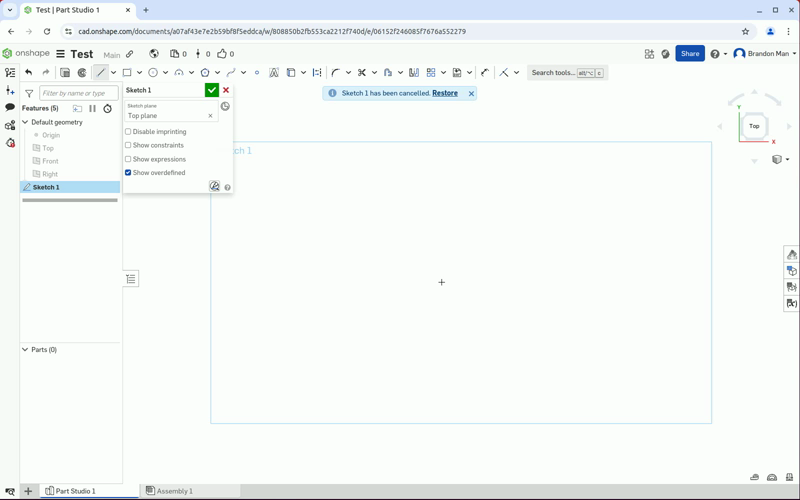
click(441, 281)
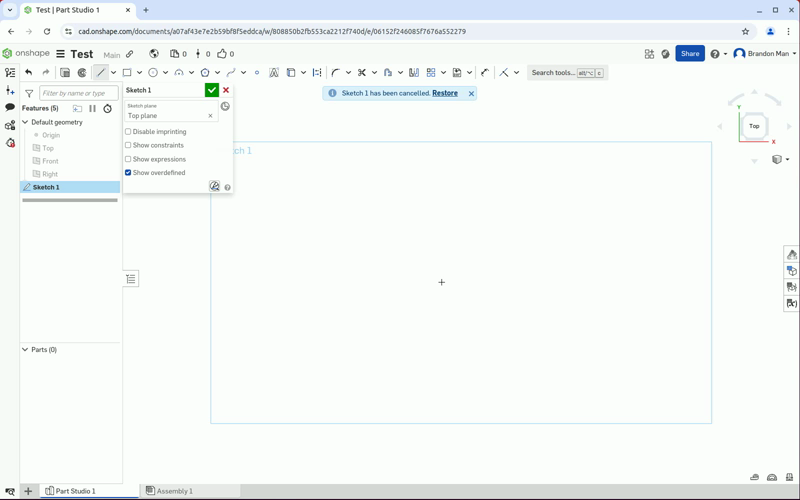
key_up(shift)
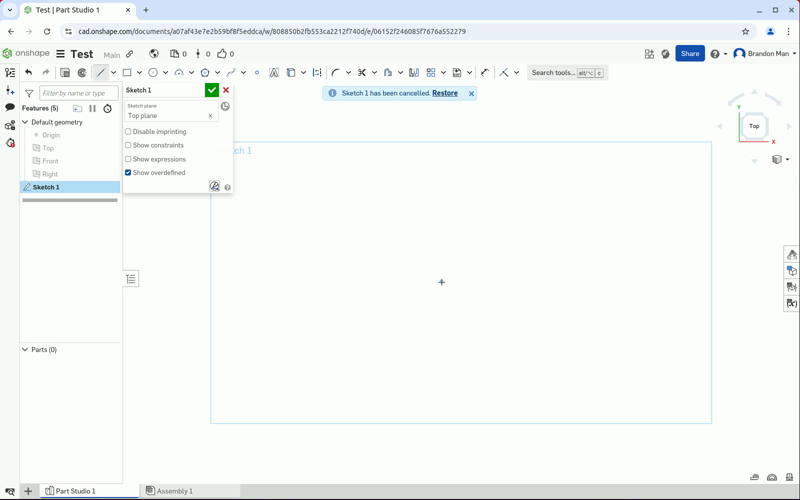
key_down(shift)
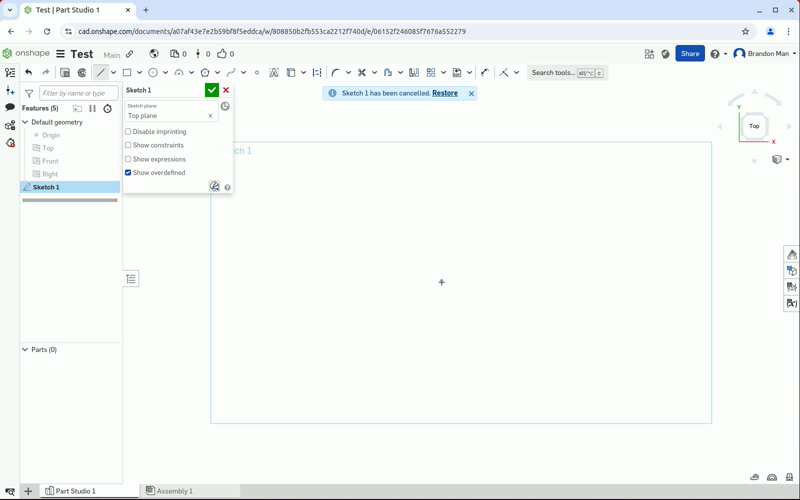
mouse_move(471, 281)
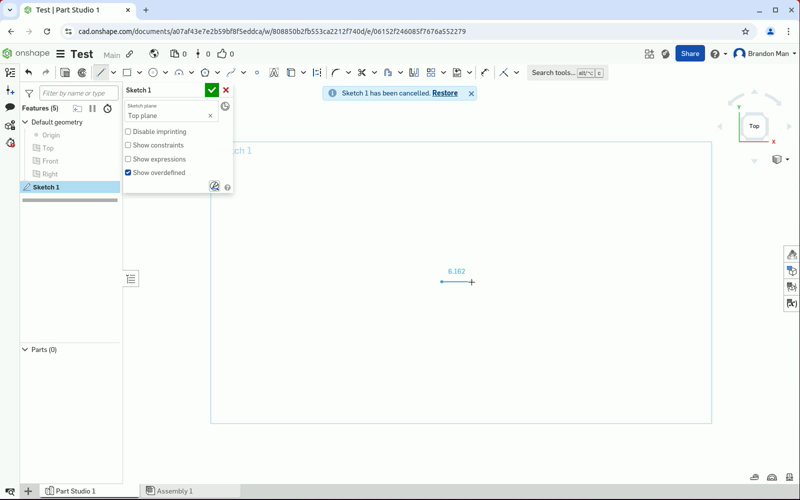
mouse_move(457, 281)
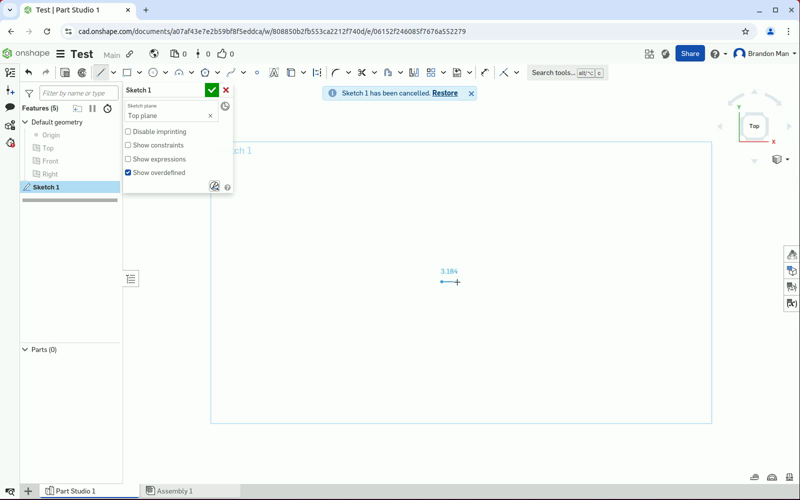
click(457, 281)
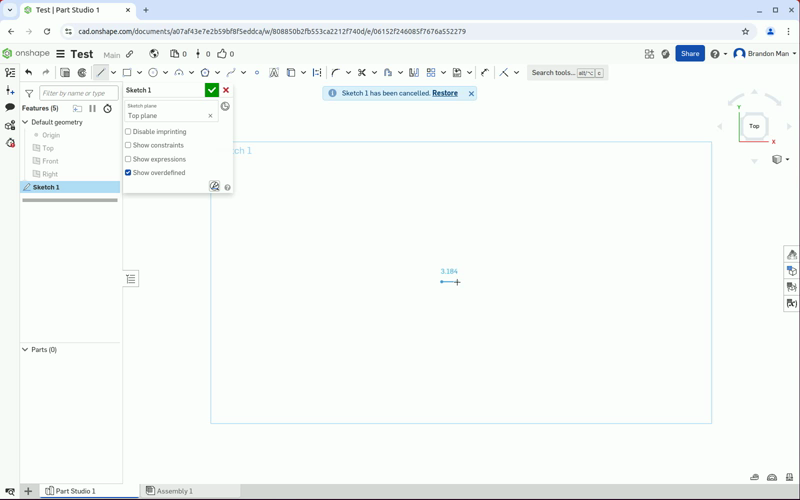
key_up(shift)
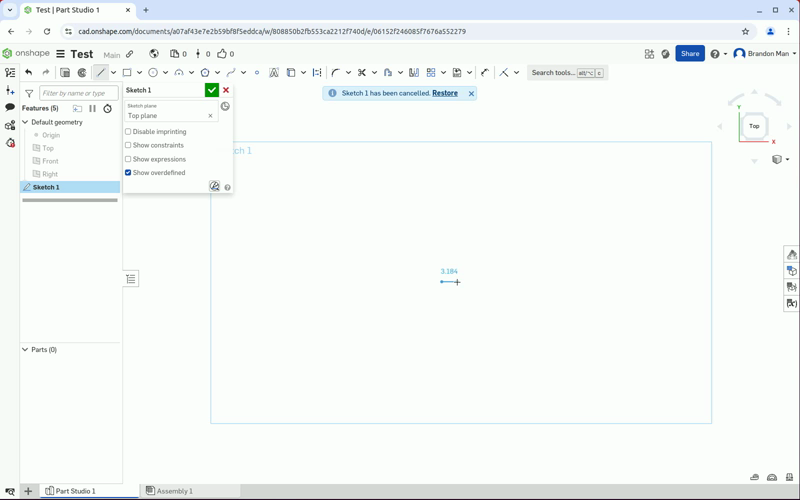
key_down(shift)
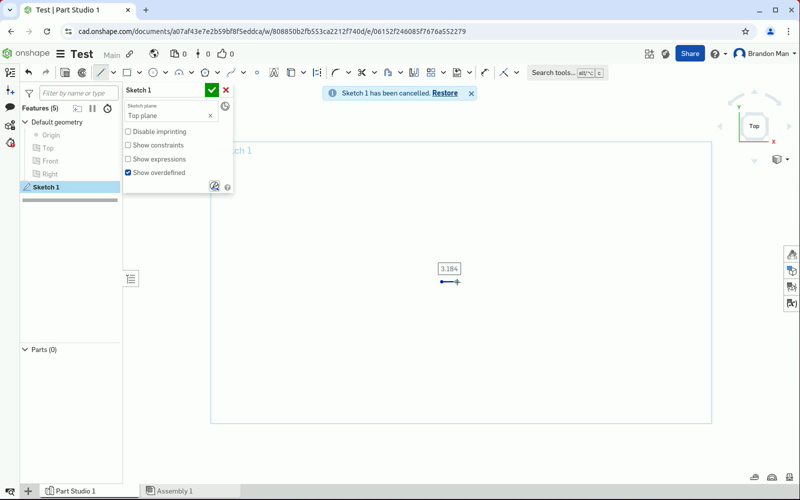
mouse_move(487, 281)
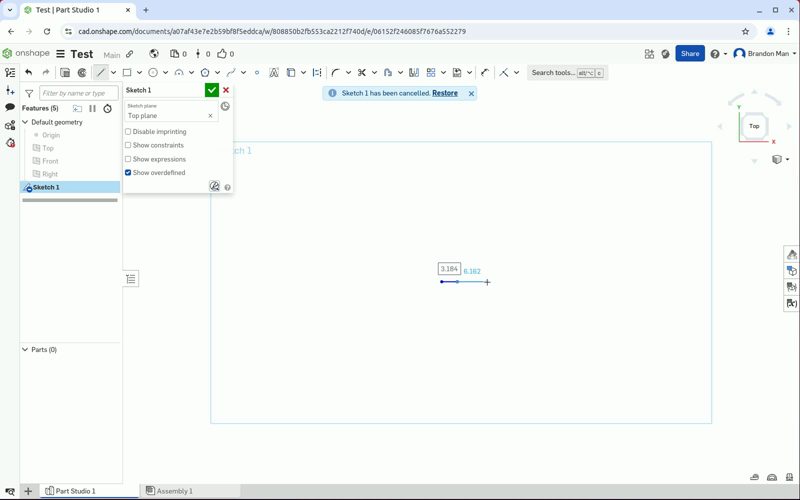
mouse_move(457, 280)
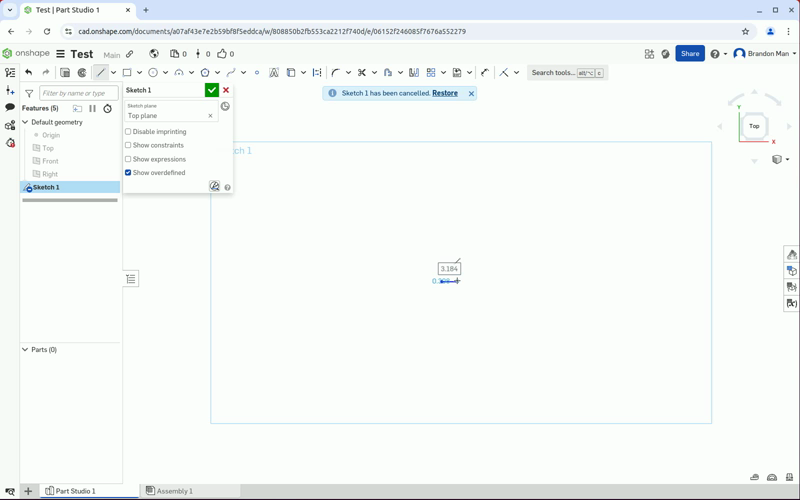
scroll(6)
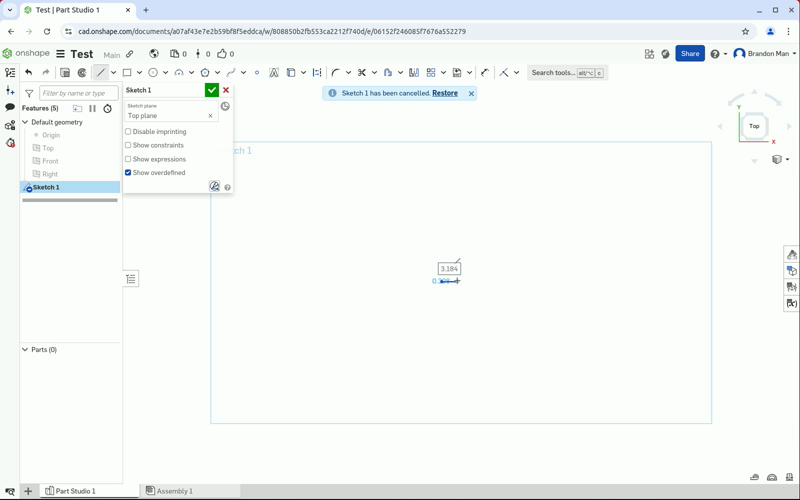
scroll(6)
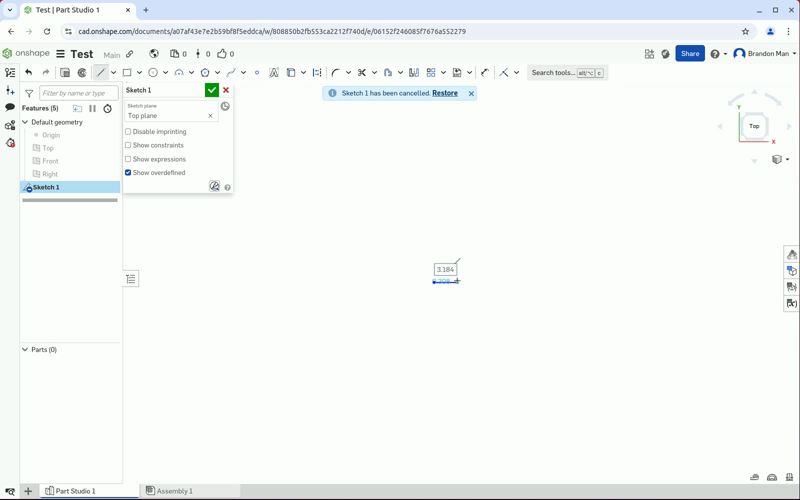
scroll(6)
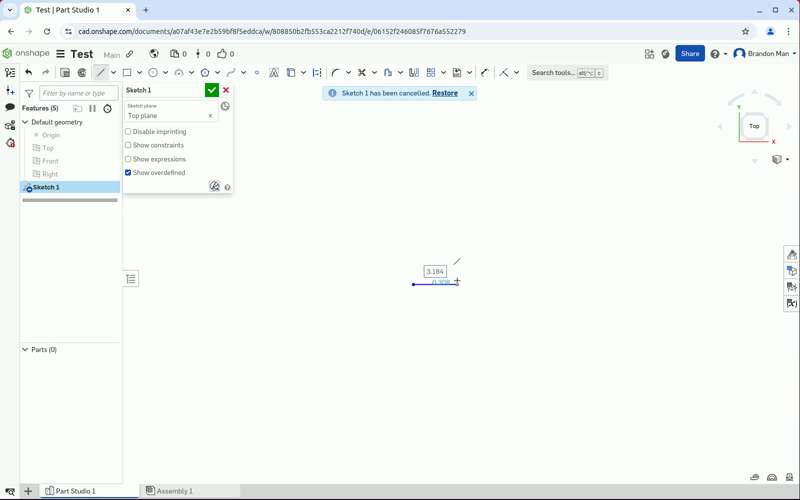
scroll(6)
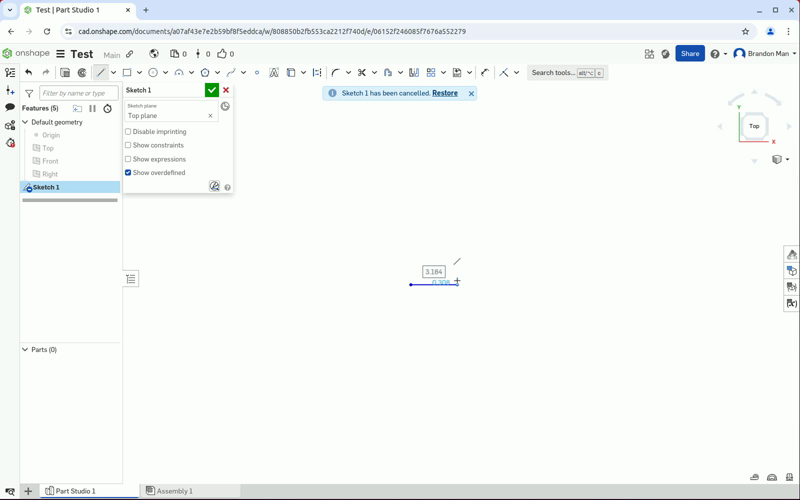
scroll(6)
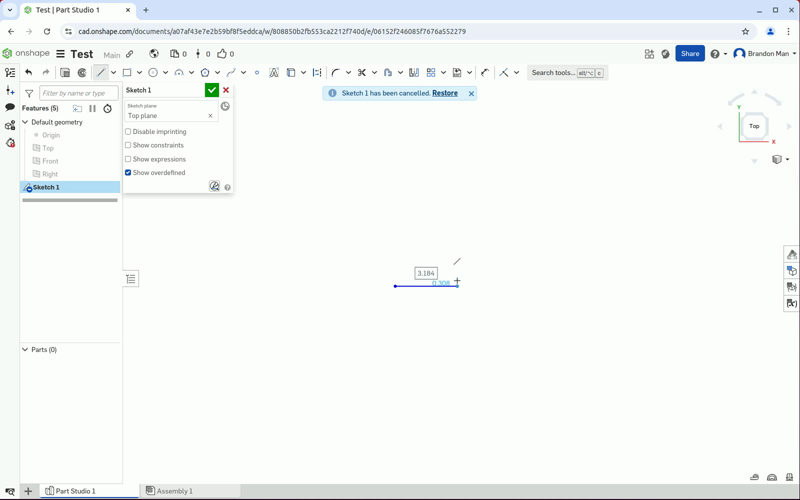
scroll(6)
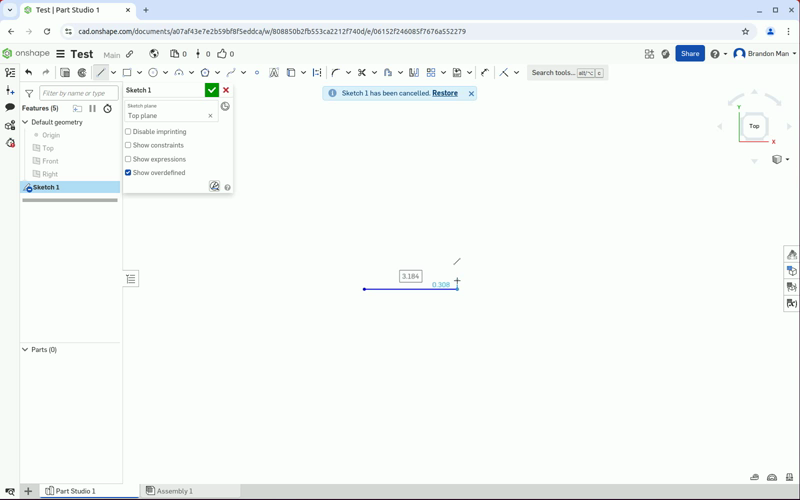
scroll(6)
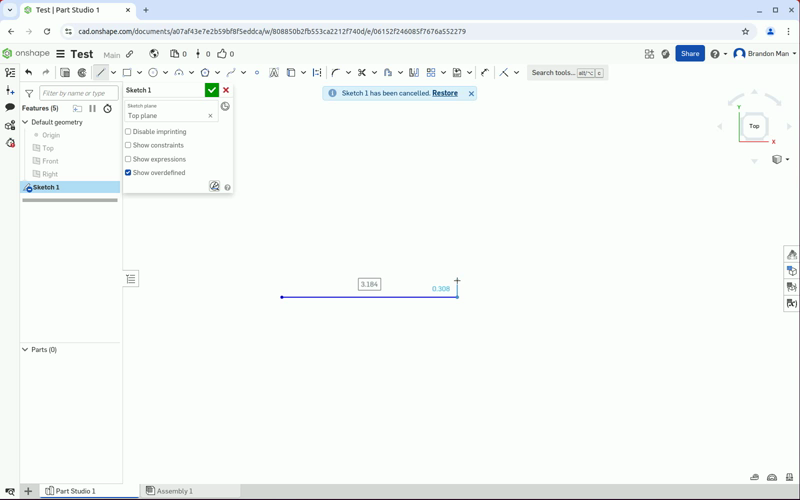
click(457, 280)
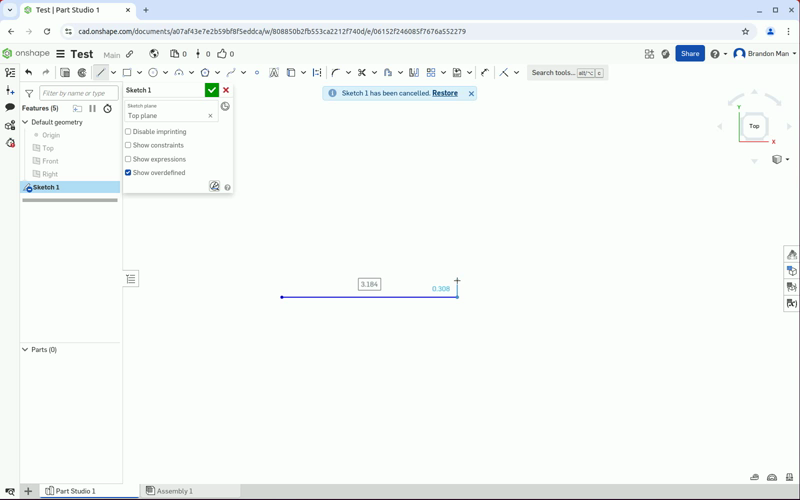
scroll(-6)
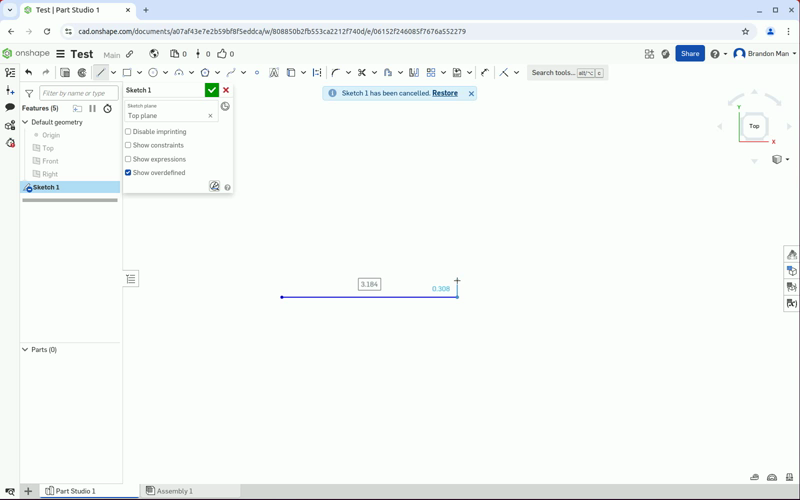
scroll(-6)
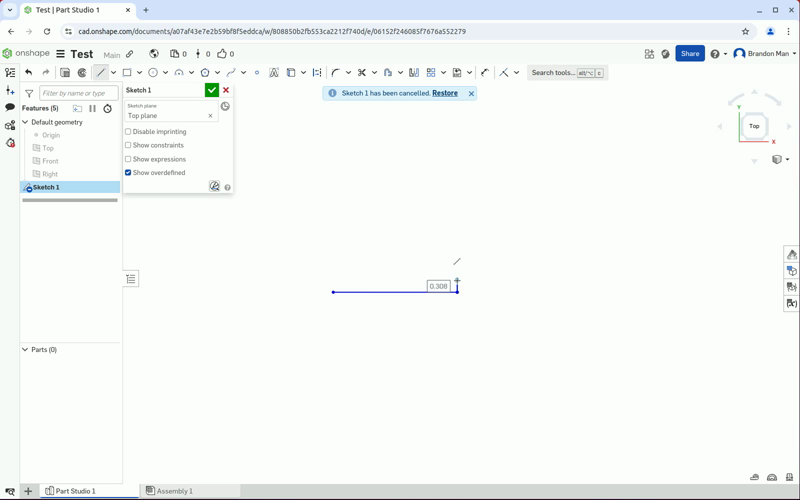
scroll(-6)
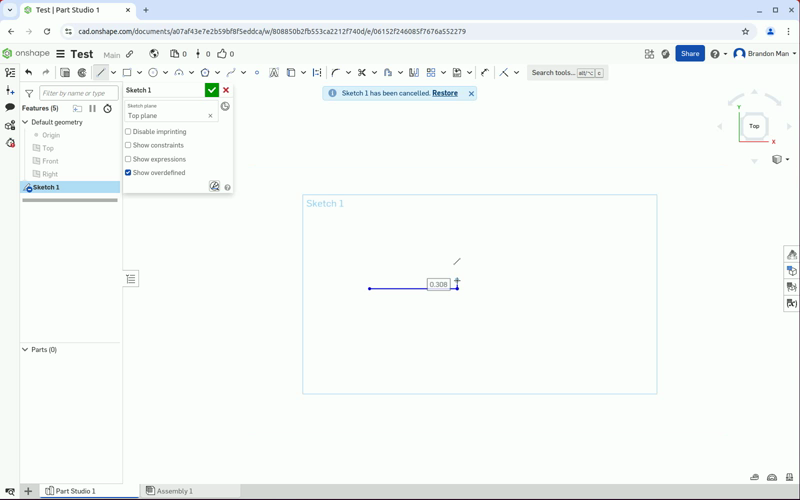
scroll(-6)
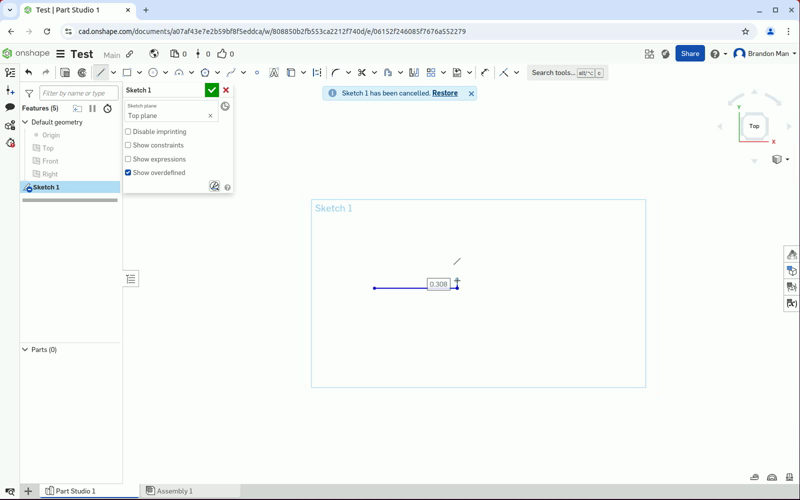
scroll(-6)
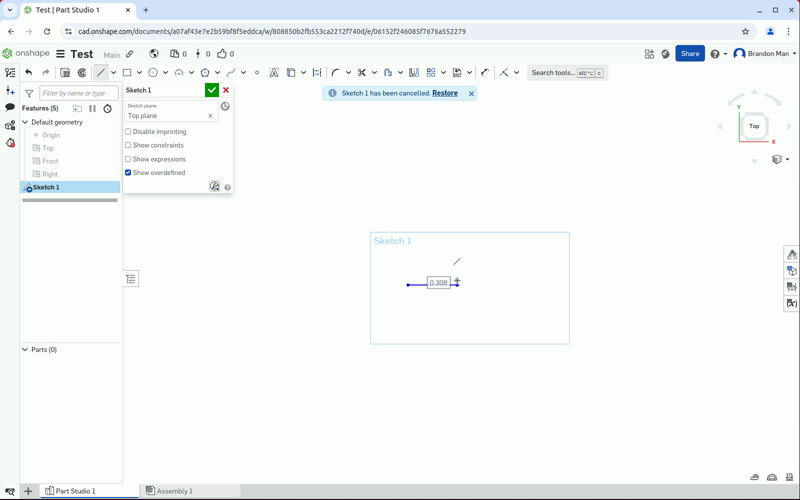
scroll(-6)
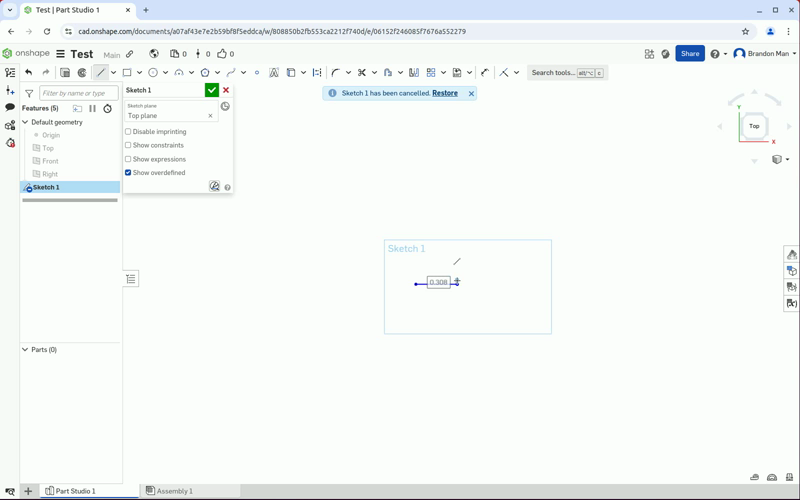
scroll(-6)
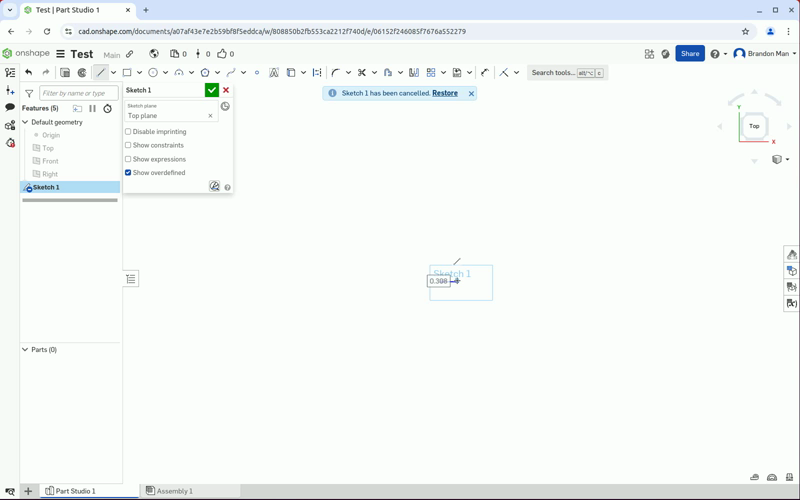
key_up(shift)
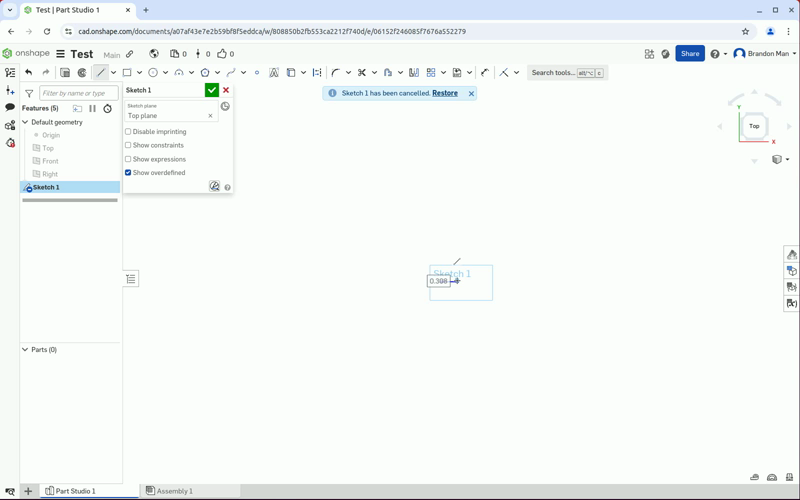
key_down(shift)
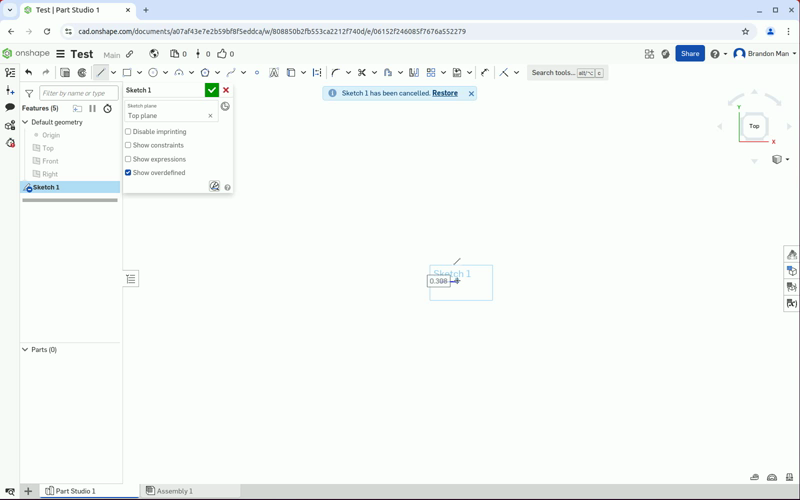
mouse_move(487, 280)
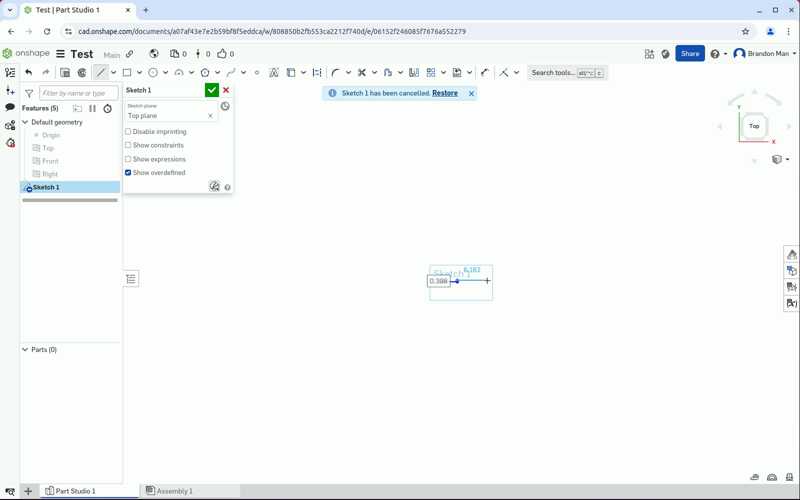
mouse_move(463, 280)
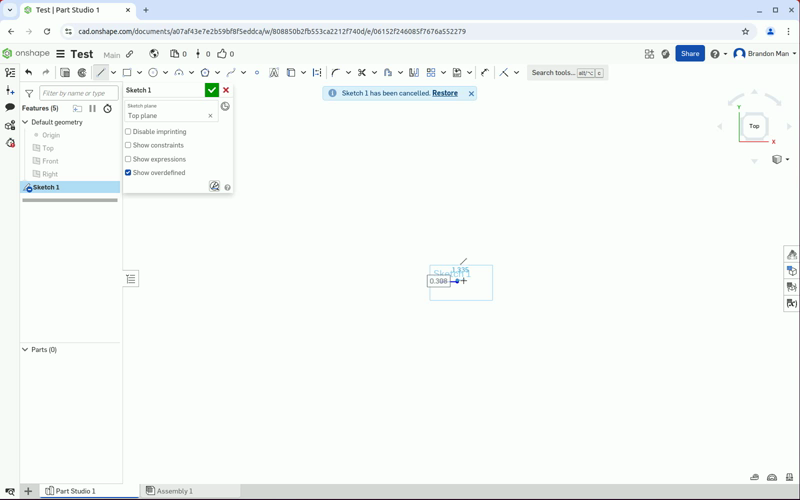
scroll(6)
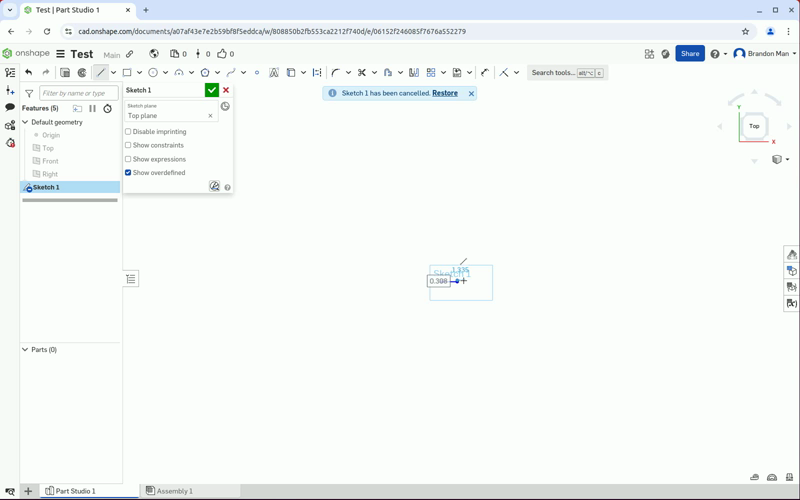
scroll(6)
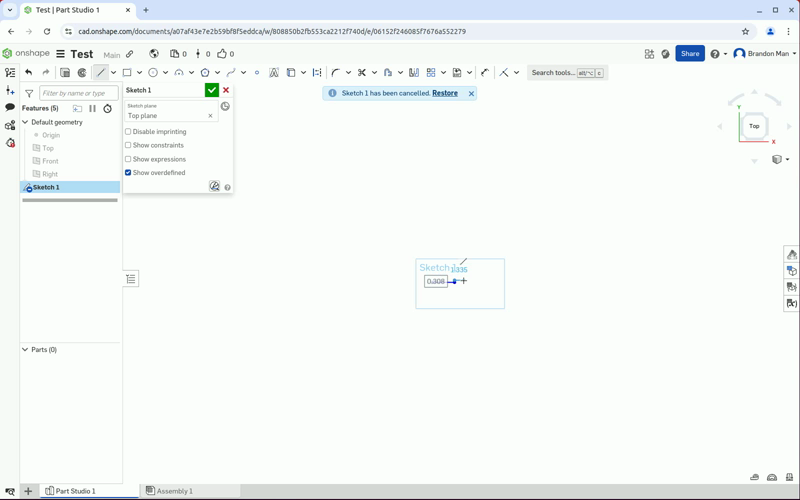
scroll(6)
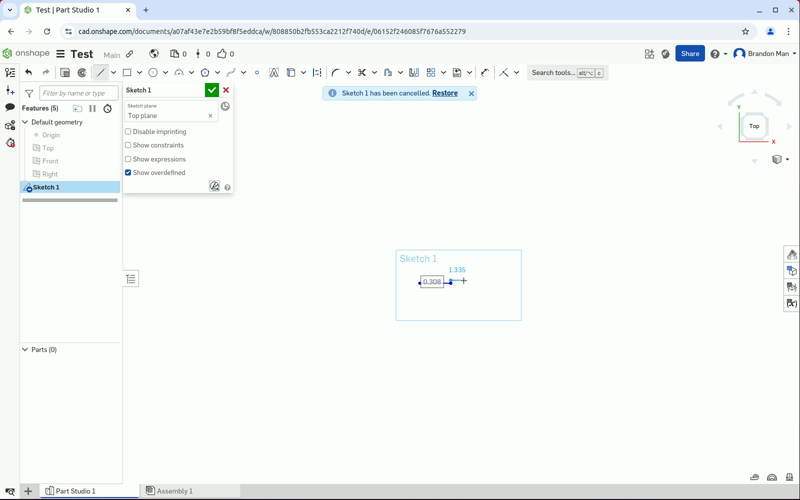
scroll(6)
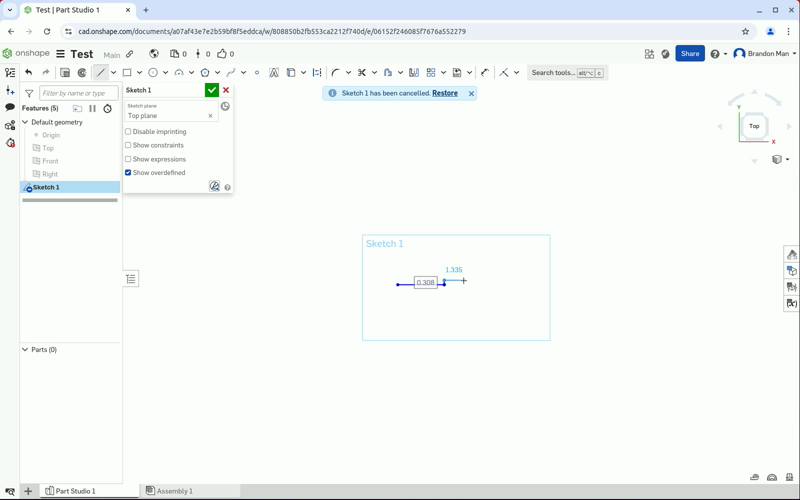
scroll(6)
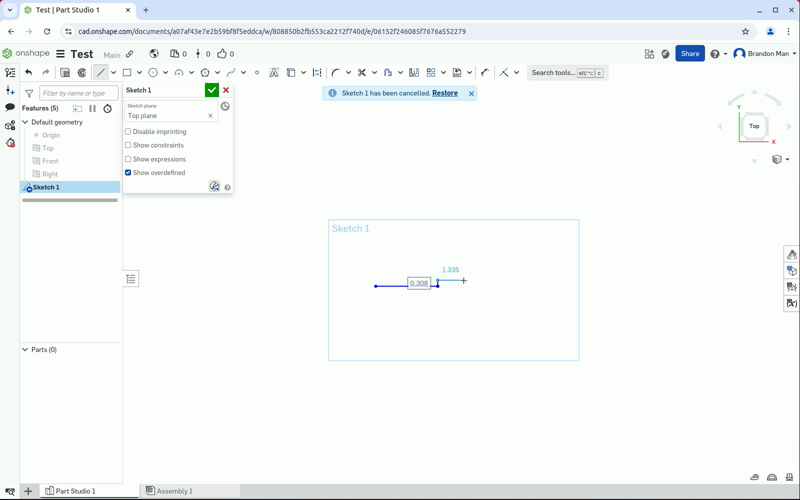
scroll(6)
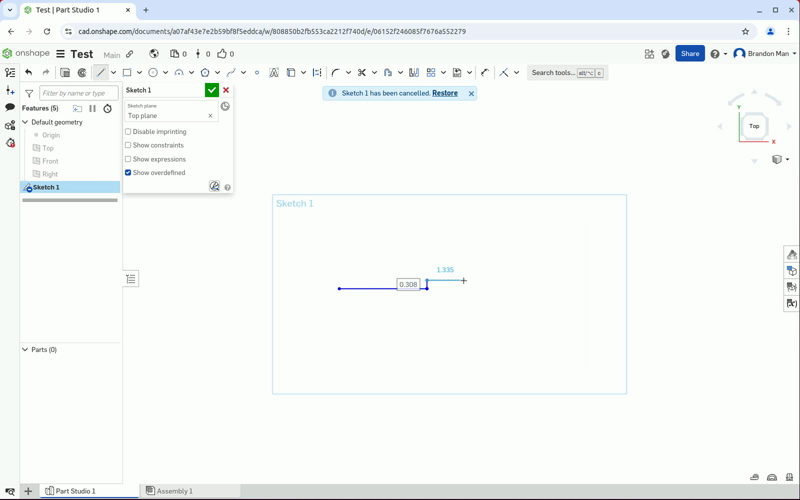
scroll(6)
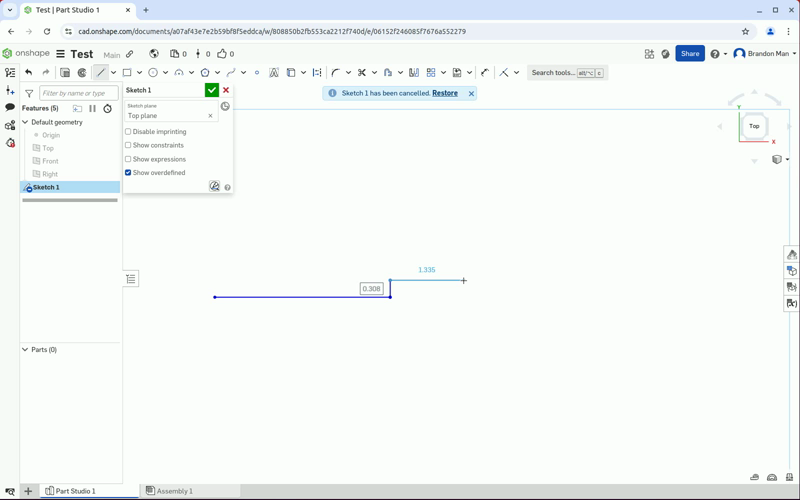
click(463, 280)
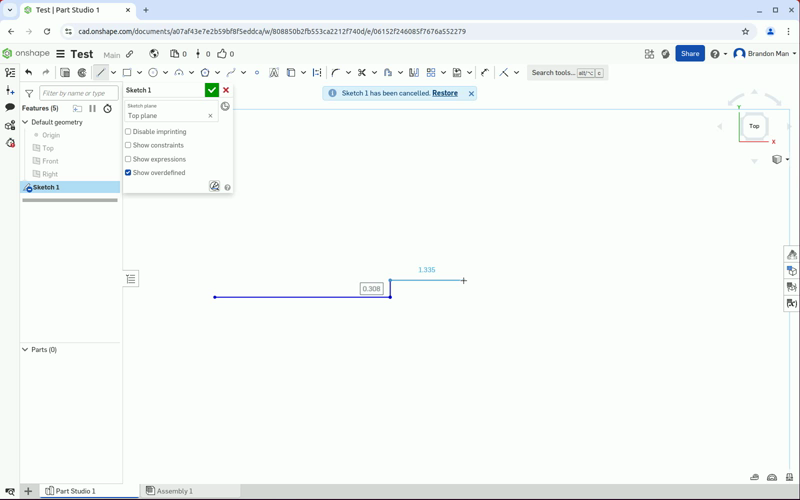
scroll(-6)
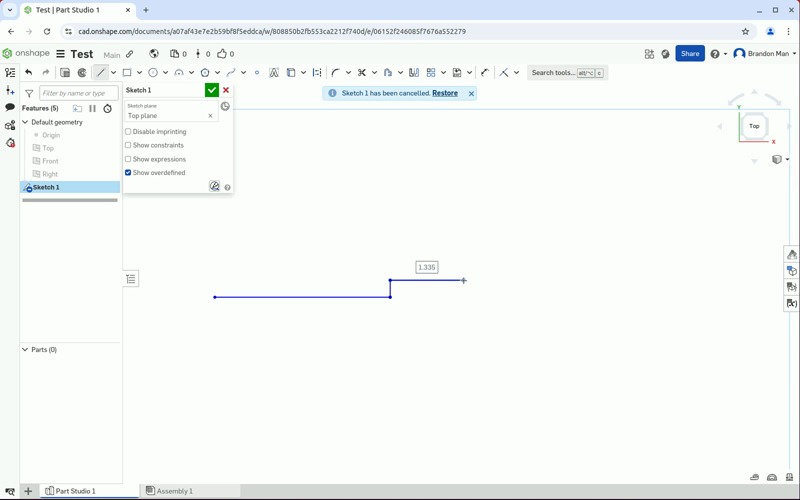
scroll(-6)
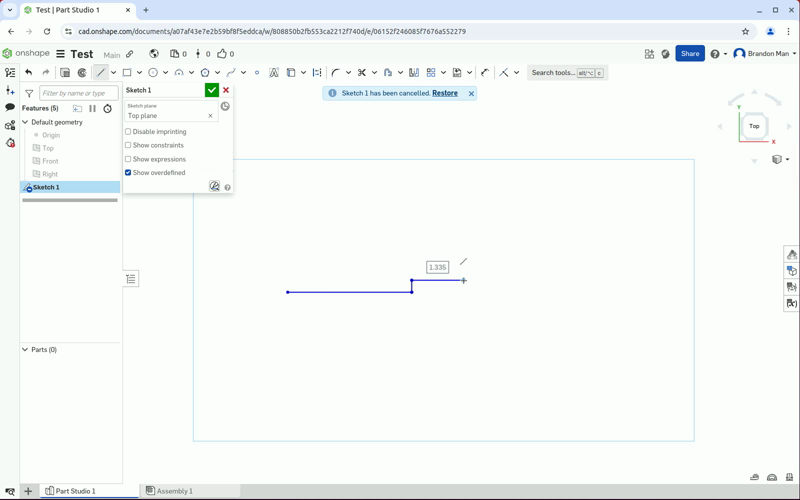
scroll(-6)
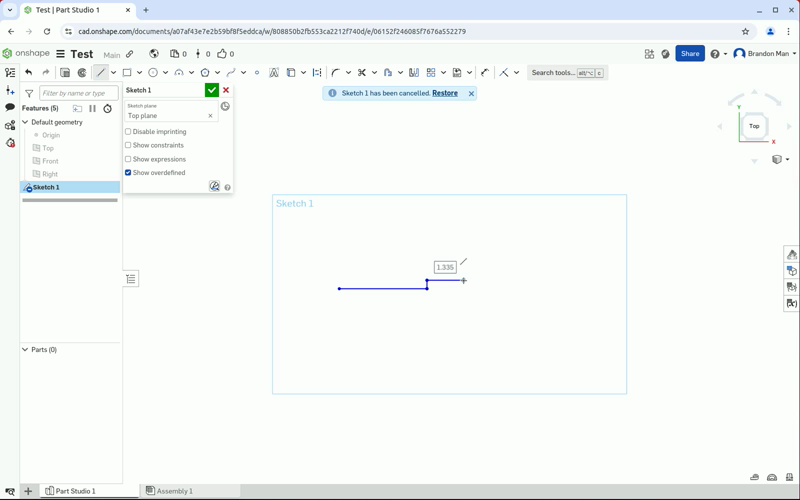
scroll(-6)
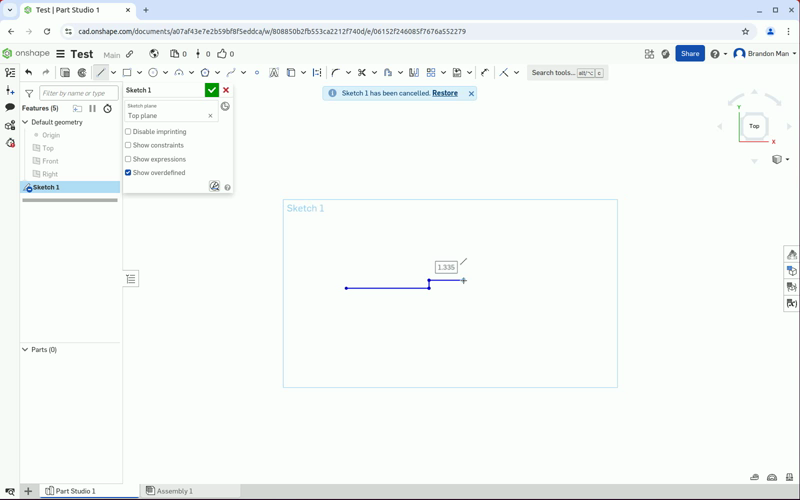
scroll(-6)
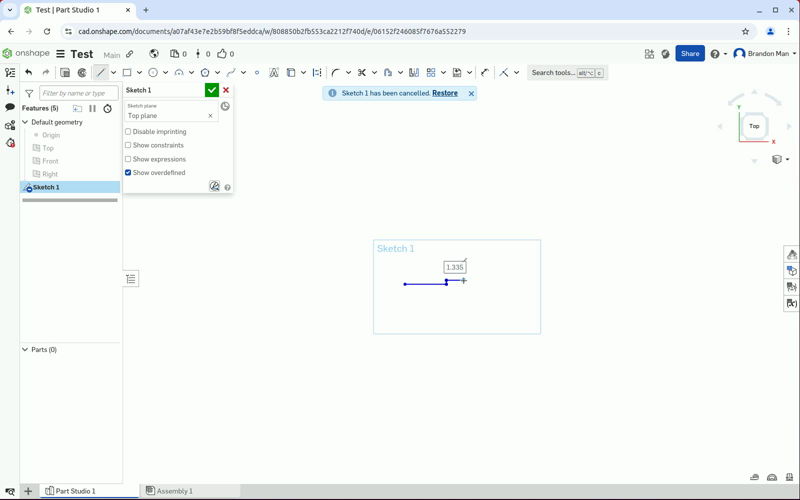
scroll(-6)
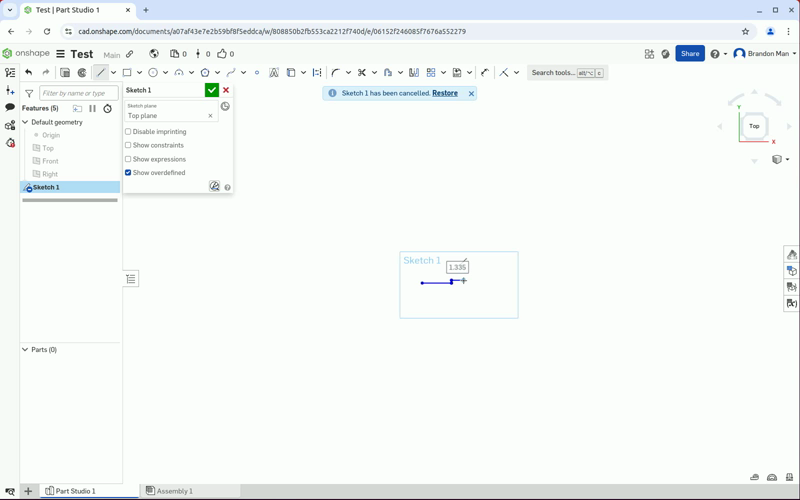
scroll(-6)
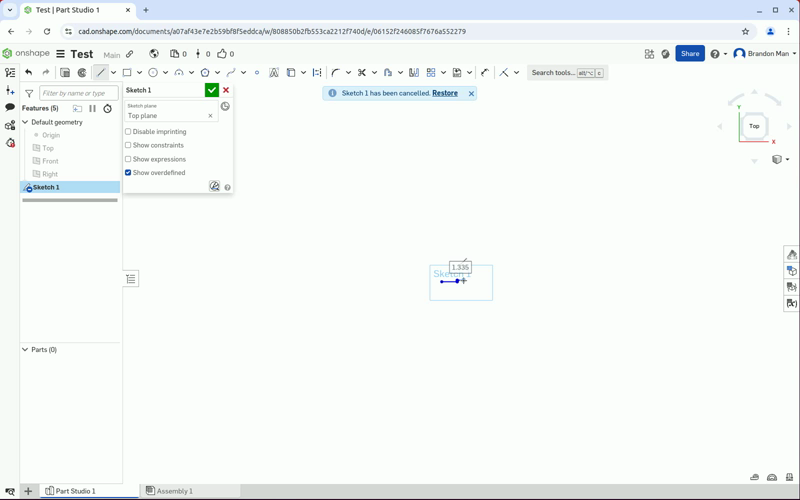
key_up(shift)
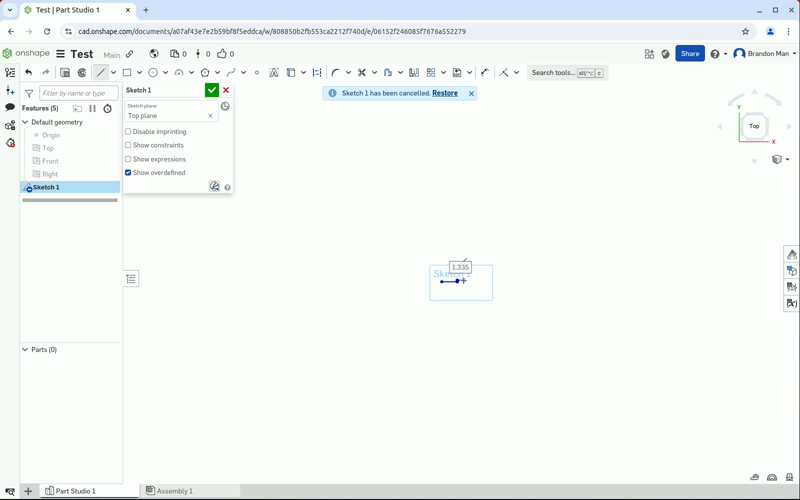
key_down(shift)
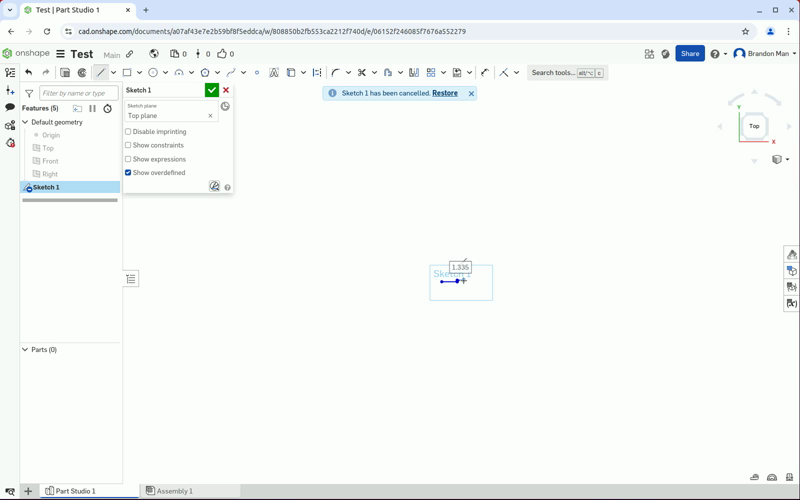
mouse_move(493, 280)
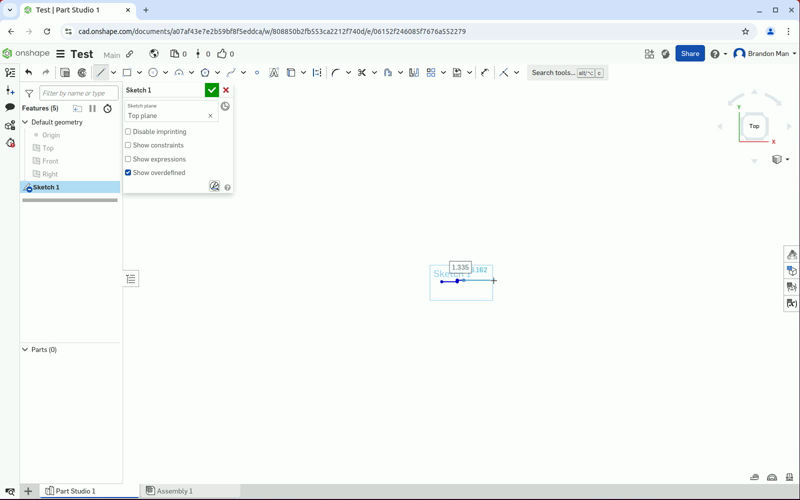
mouse_move(463, 281)
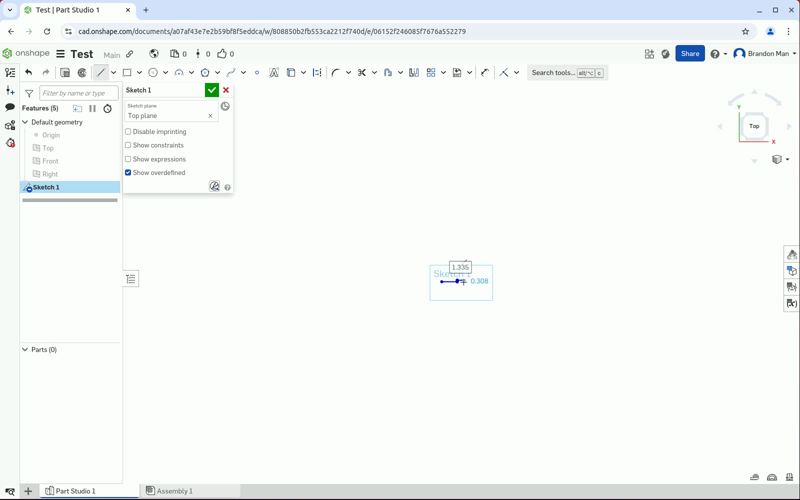
scroll(6)
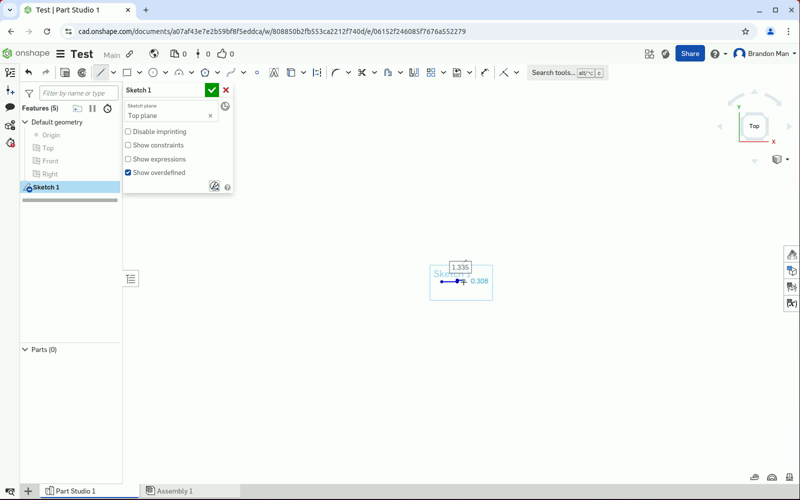
scroll(6)
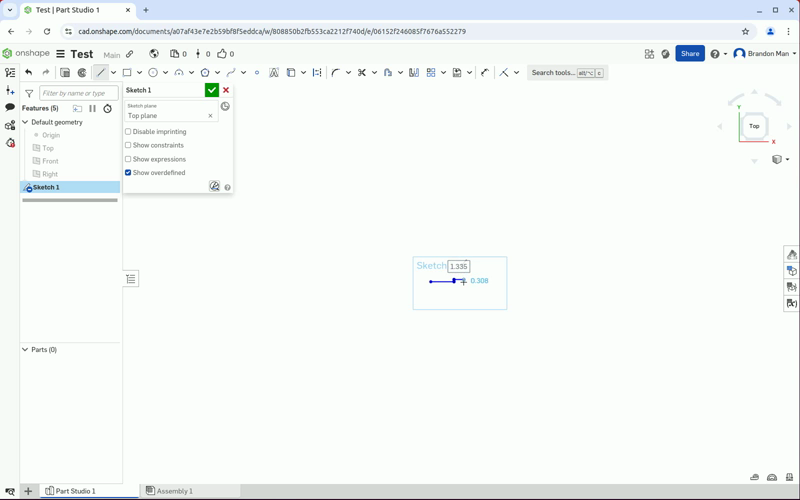
scroll(6)
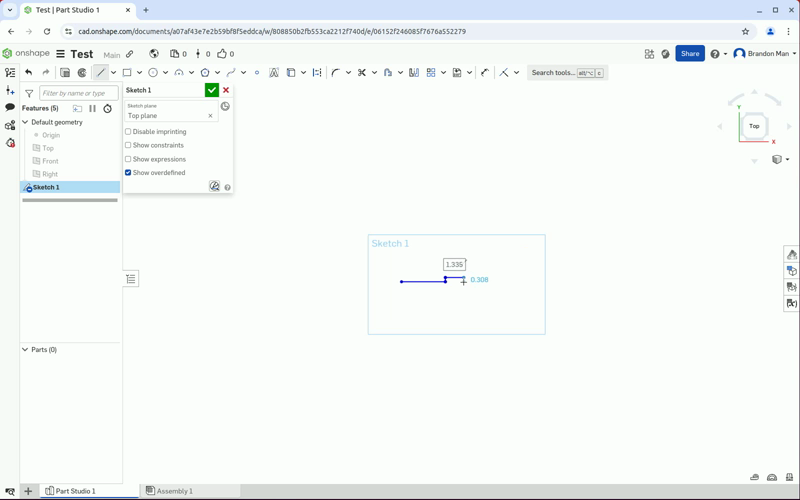
scroll(6)
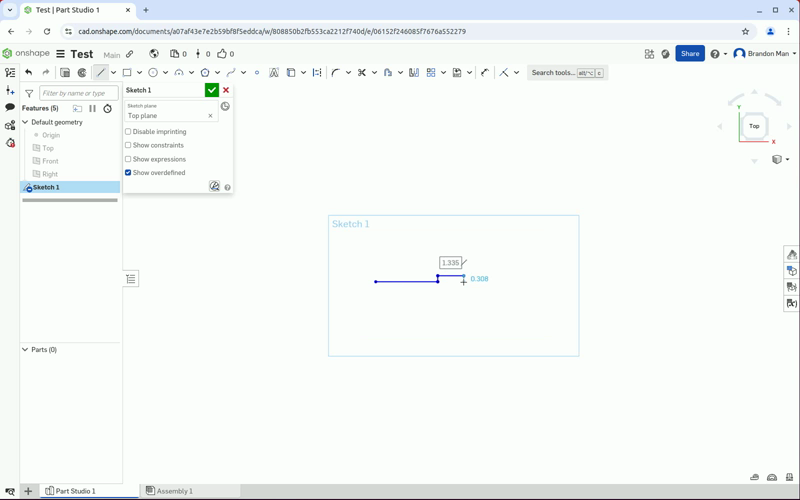
scroll(6)
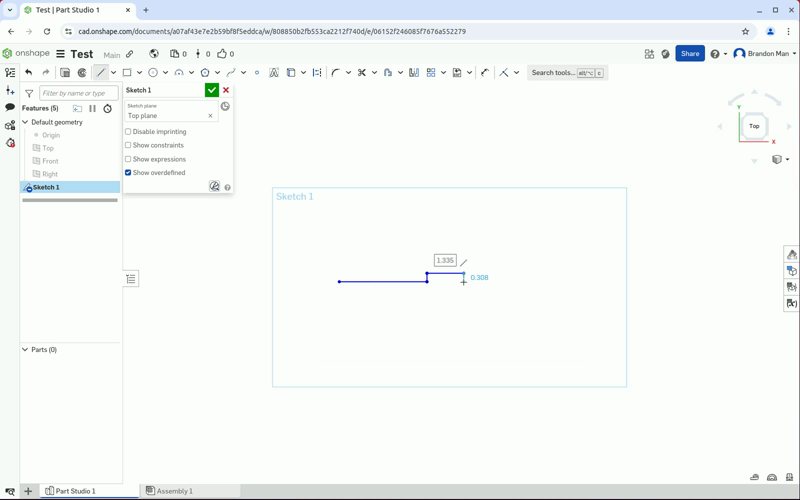
scroll(6)
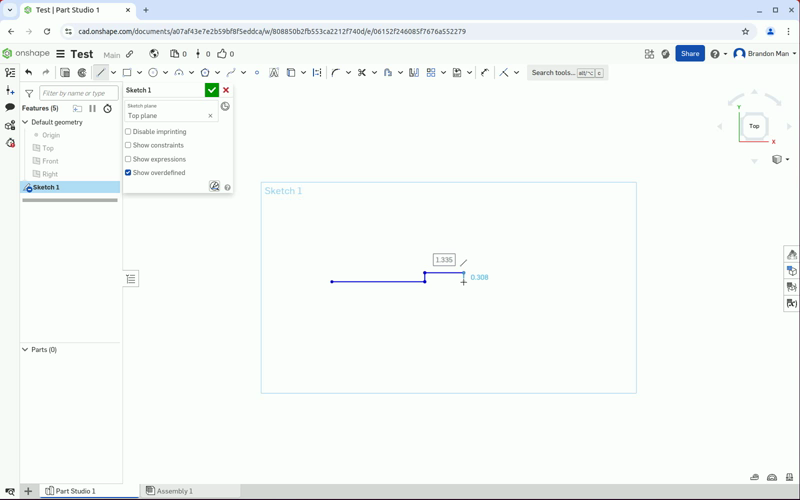
scroll(6)
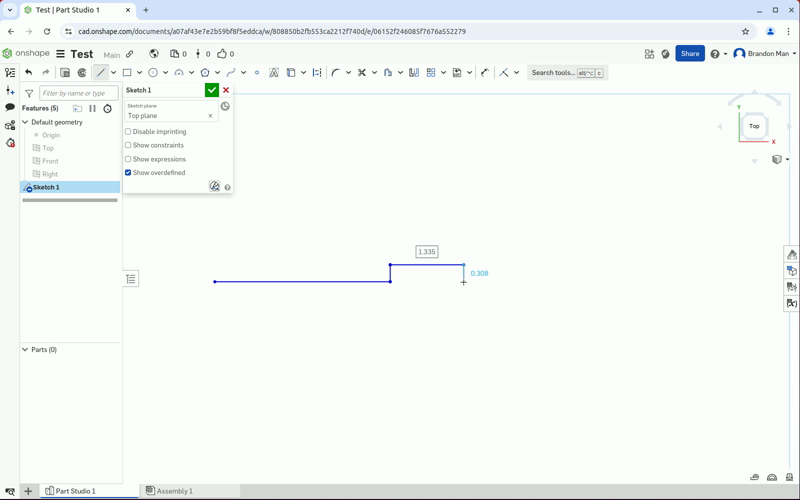
click(463, 281)
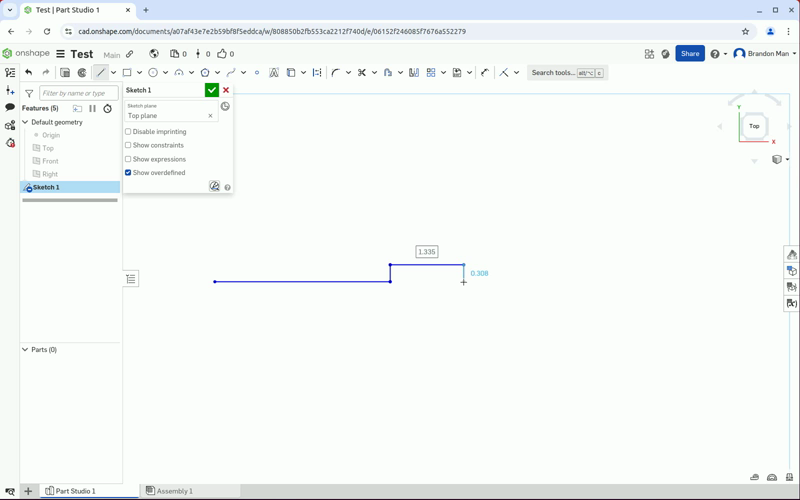
scroll(-6)
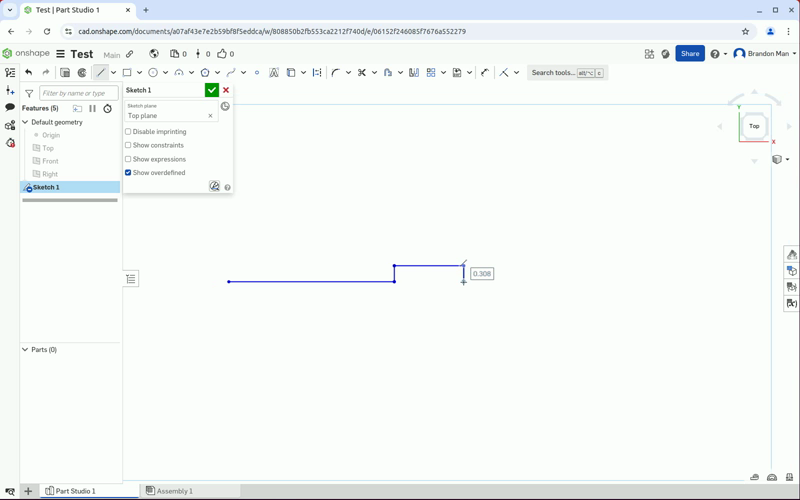
scroll(-6)
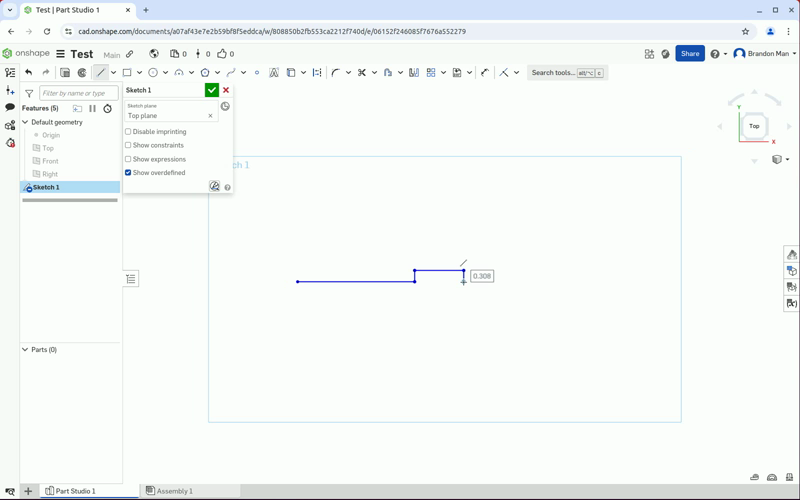
scroll(-6)
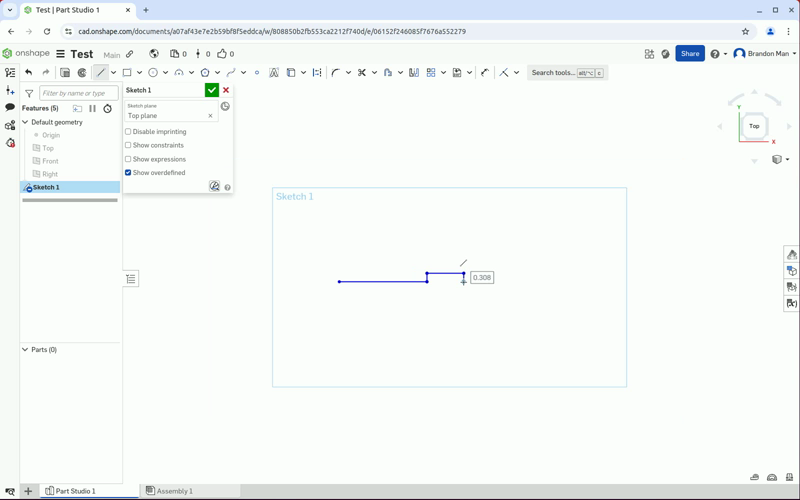
scroll(-6)
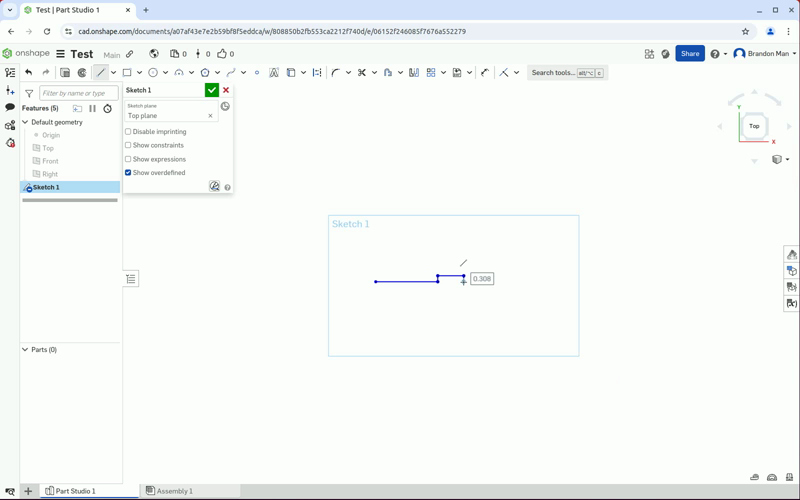
scroll(-6)
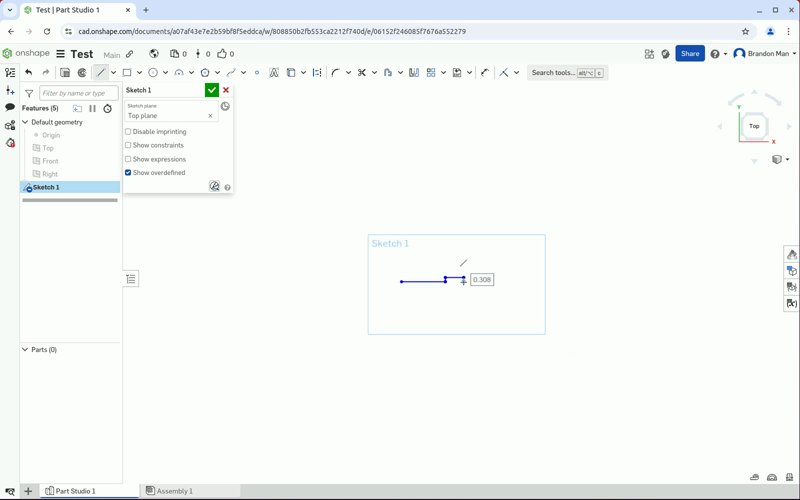
scroll(-6)
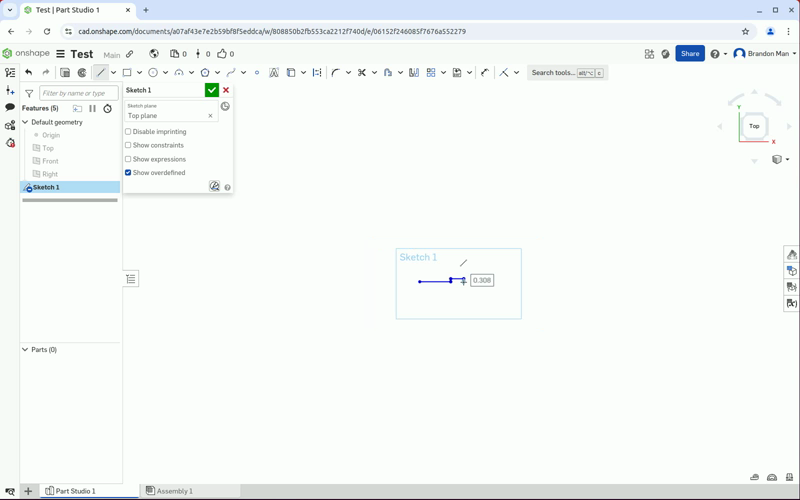
scroll(-6)
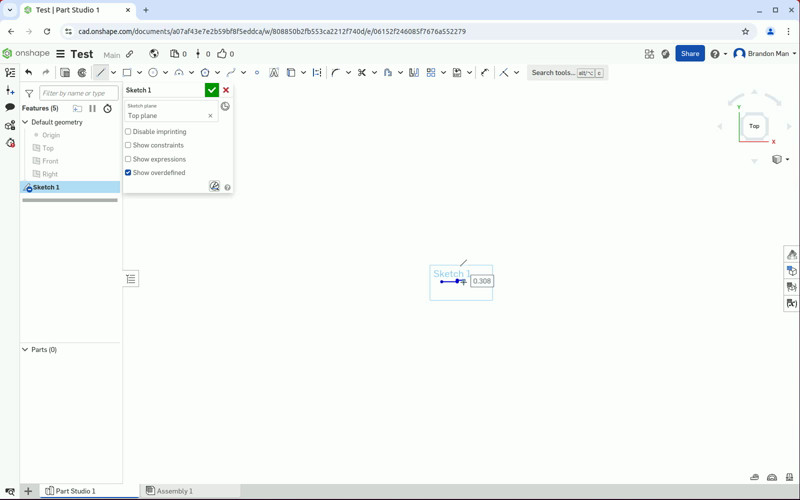
key_up(shift)
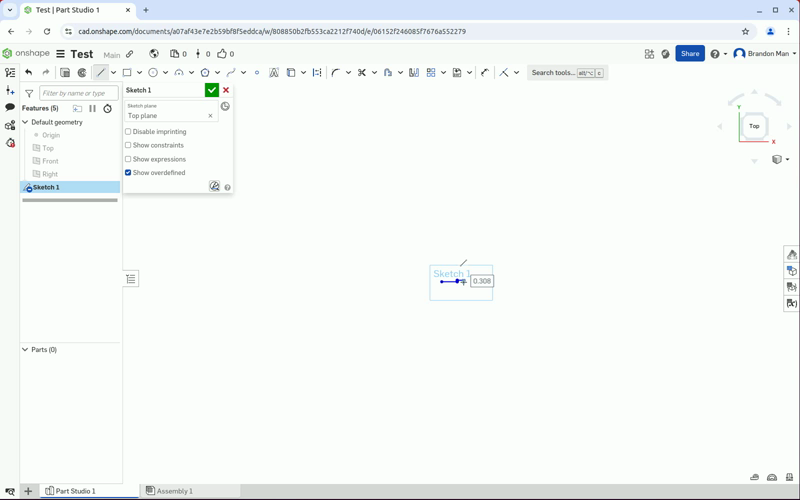
key_down(shift)
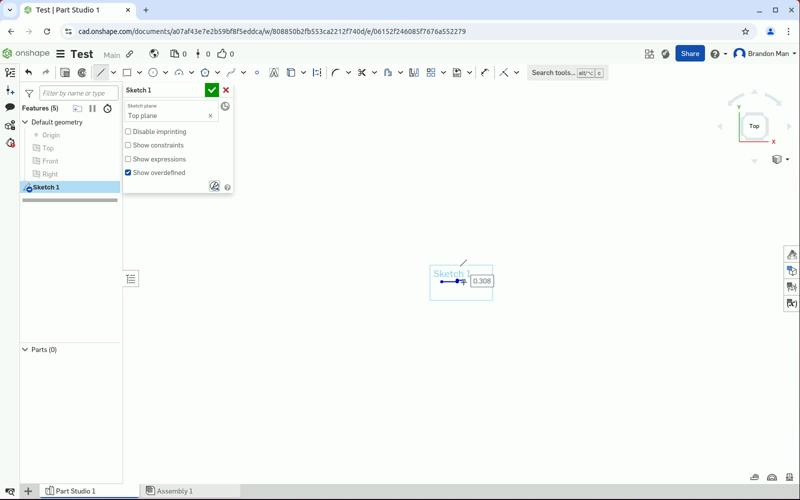
mouse_move(493, 281)
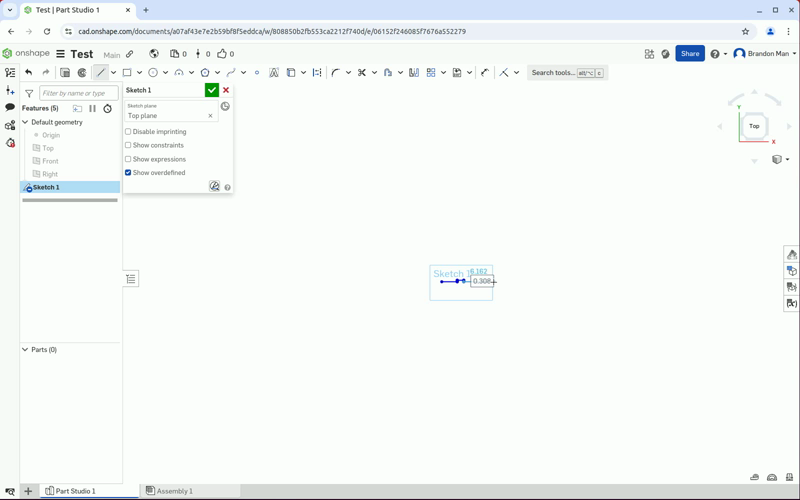
mouse_move(479, 281)
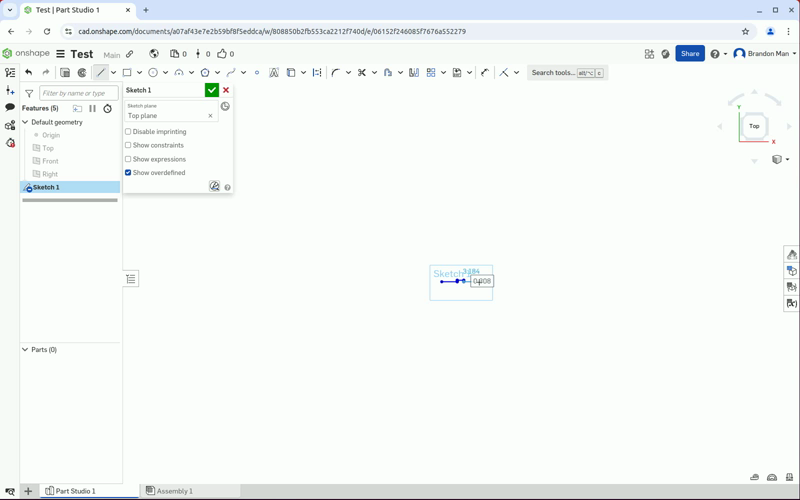
click(479, 281)
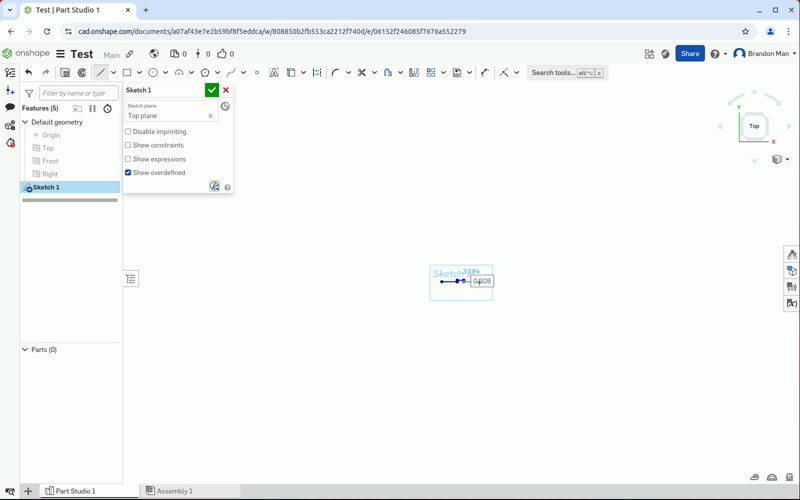
key_up(shift)
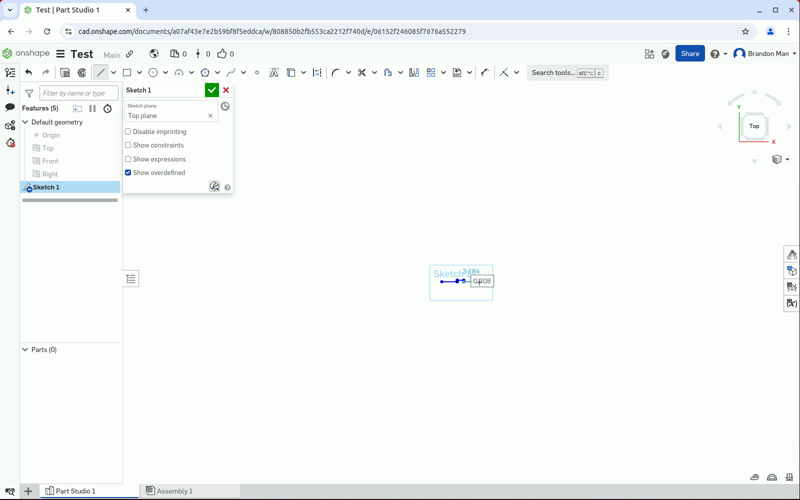
key_down(shift)
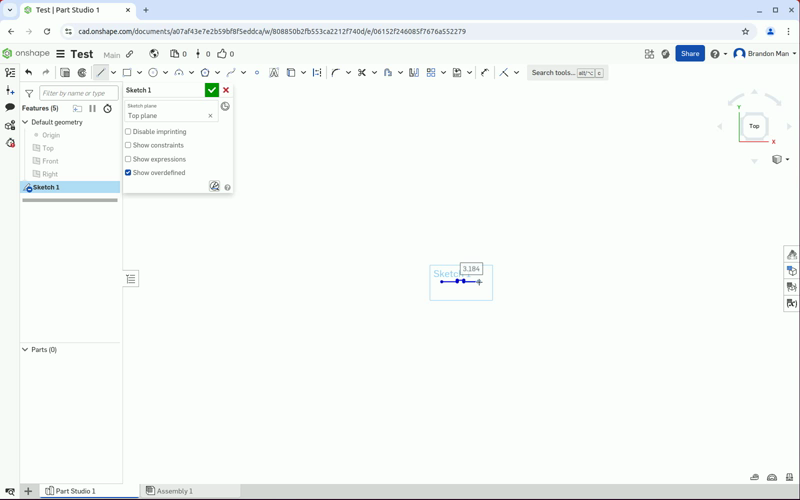
mouse_move(509, 281)
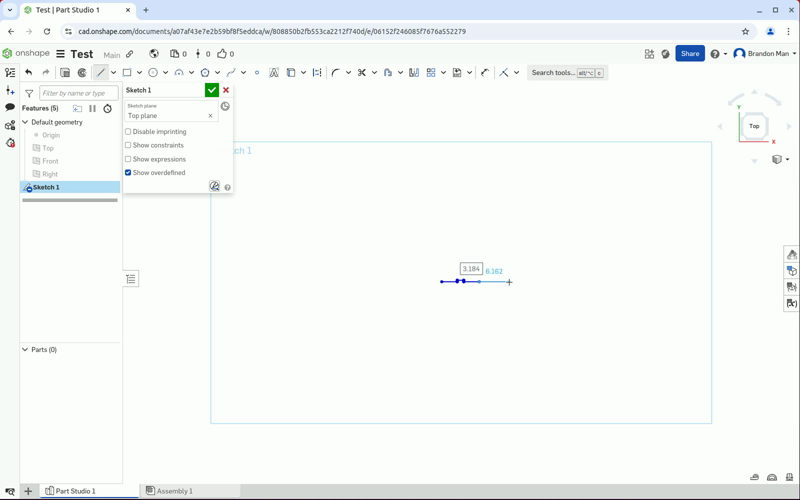
mouse_move(479, 270)
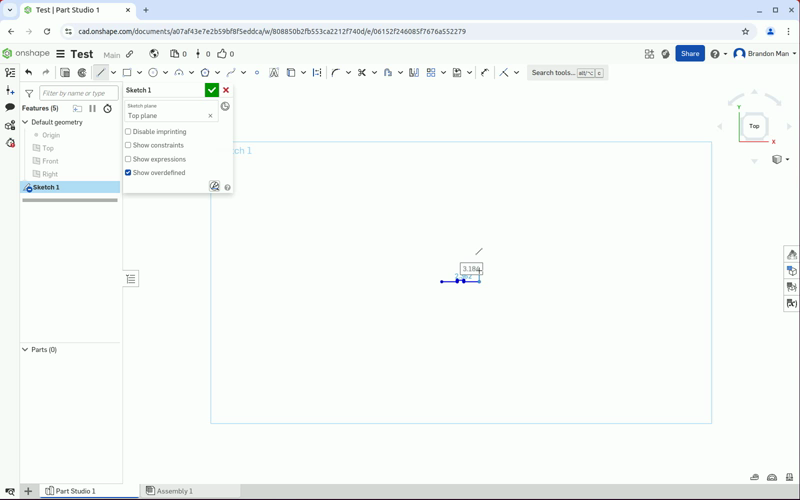
click(479, 270)
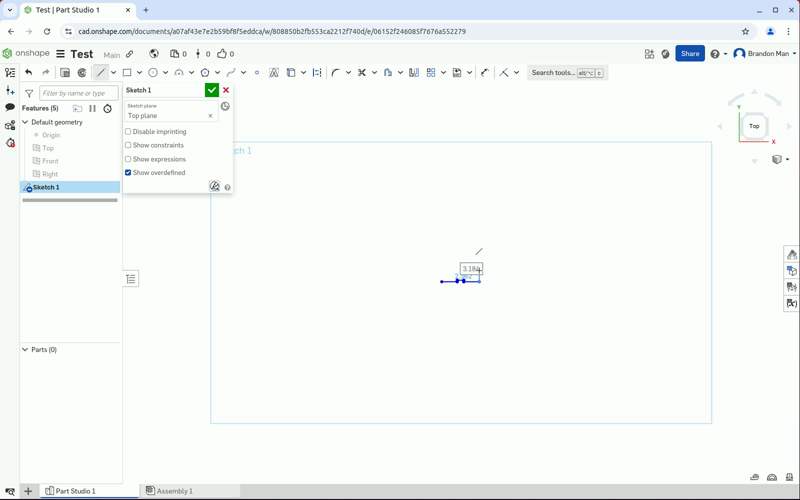
key_up(shift)
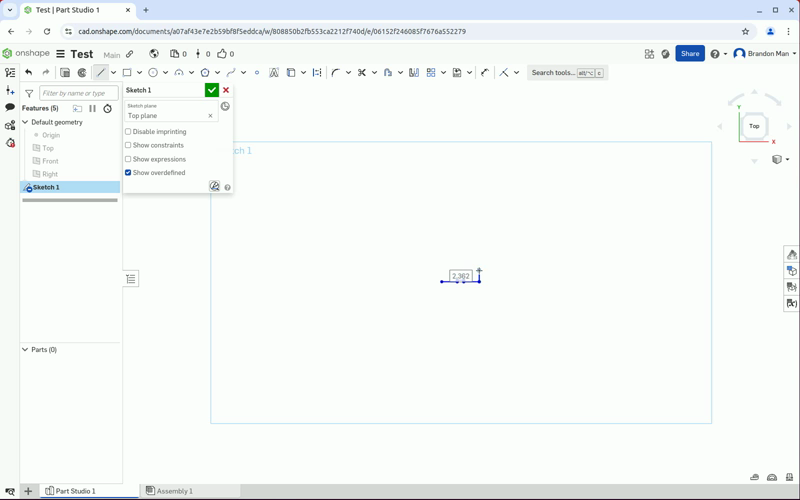
key_down(shift)
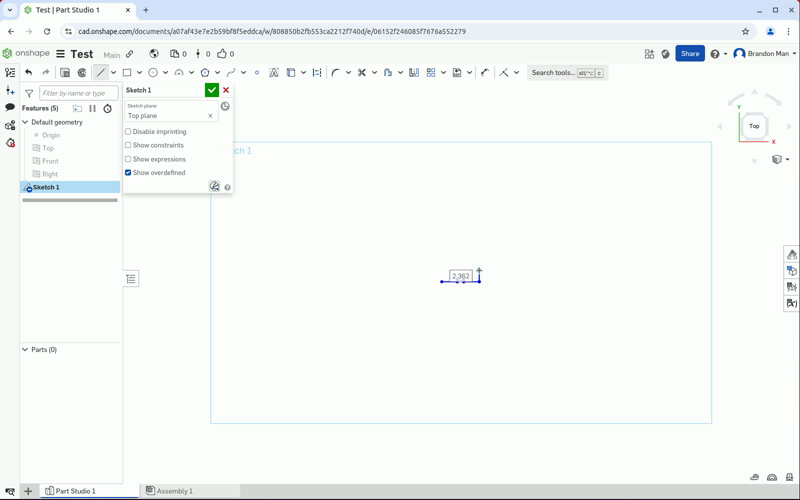
mouse_move(509, 270)
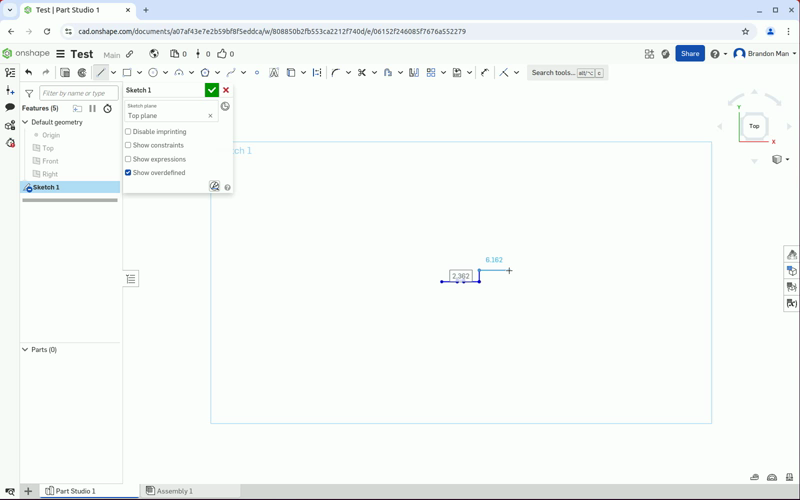
mouse_move(441, 270)
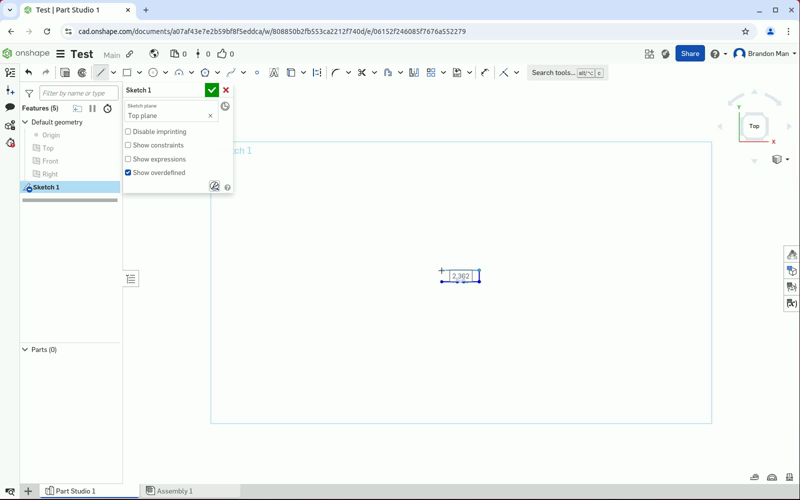
click(441, 270)
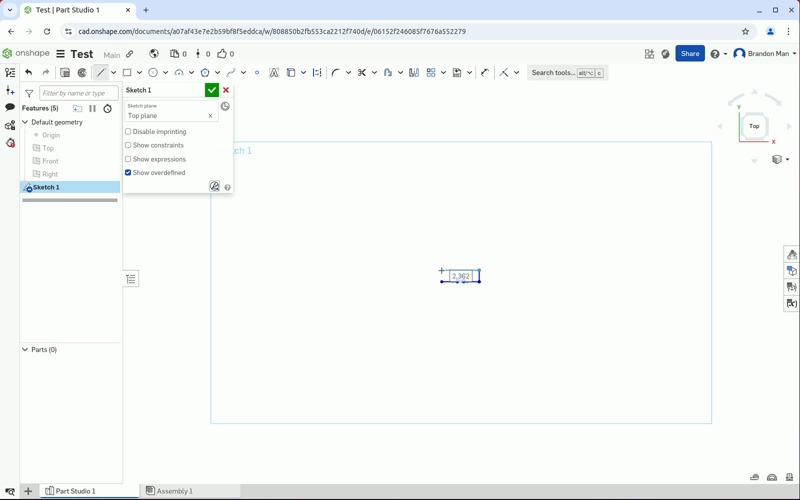
key_up(shift)
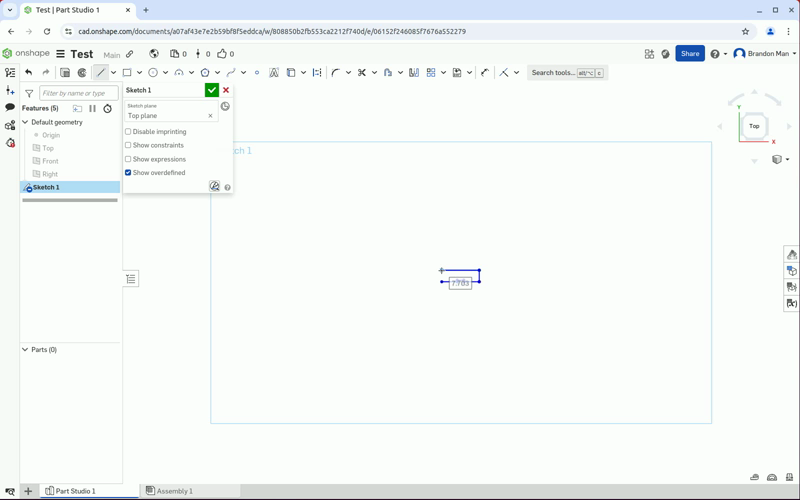
mouse_move(471, 270)
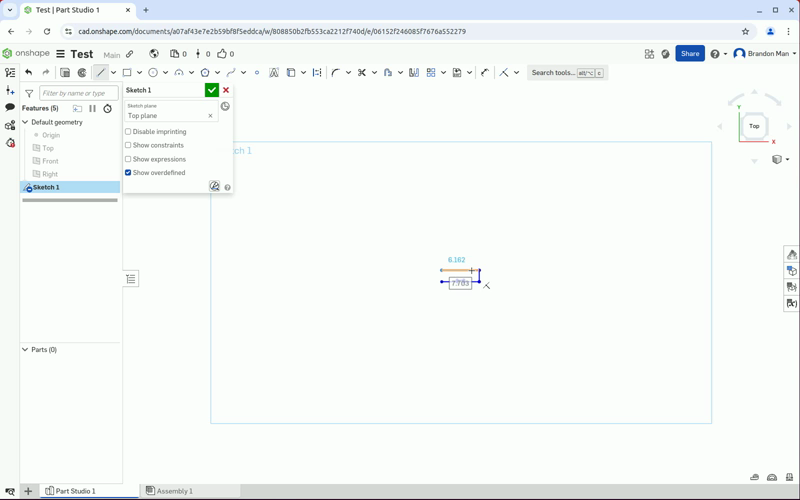
key_down(shift)
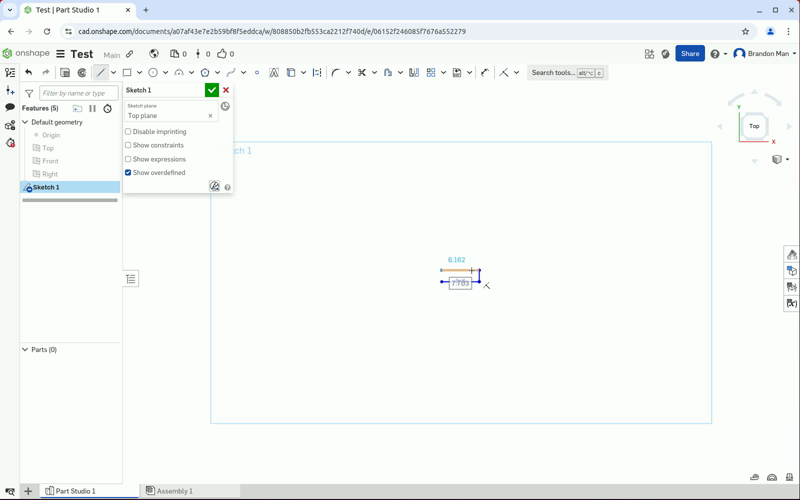
mouse_move(441, 281)
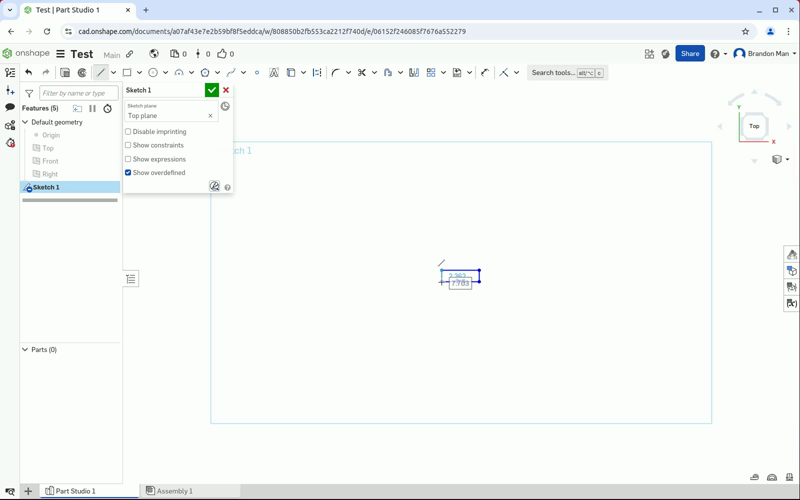
key_up(shift)
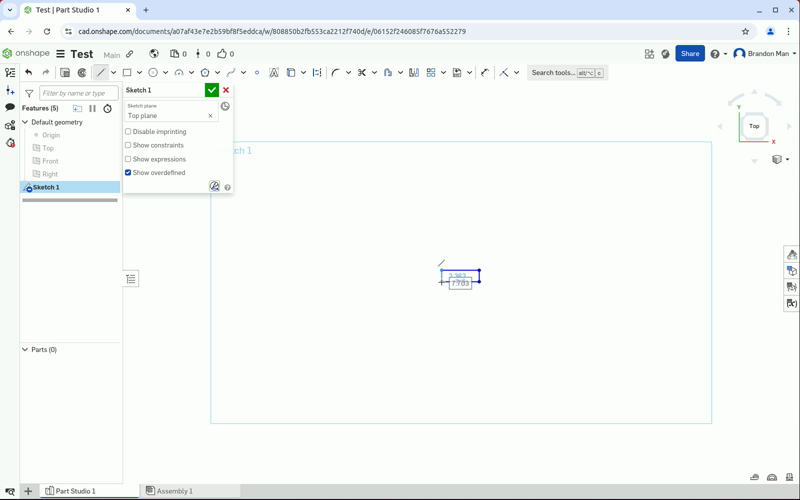
click(441, 281)
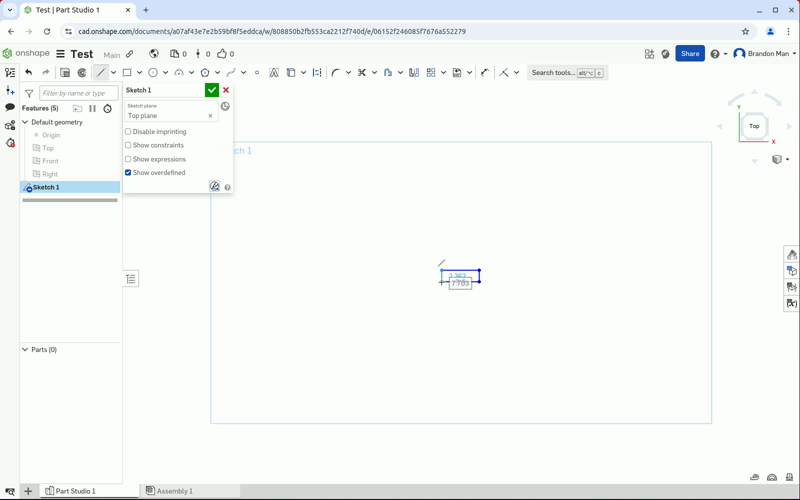
key(esc)
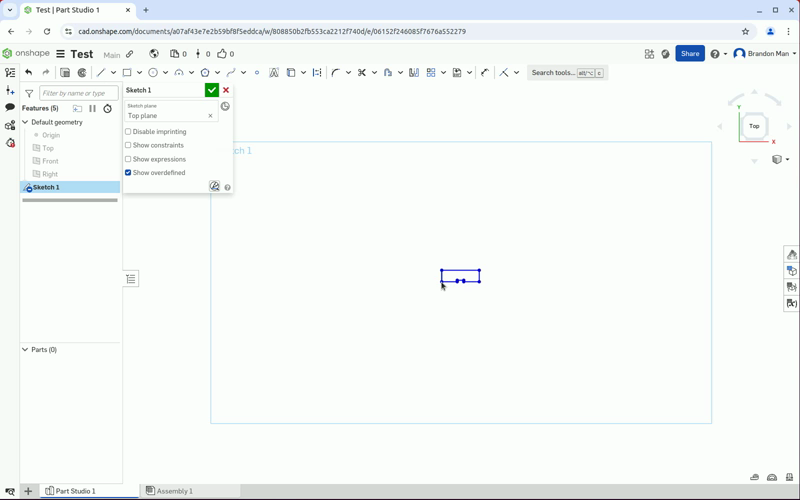
mouse_move(478, 272)
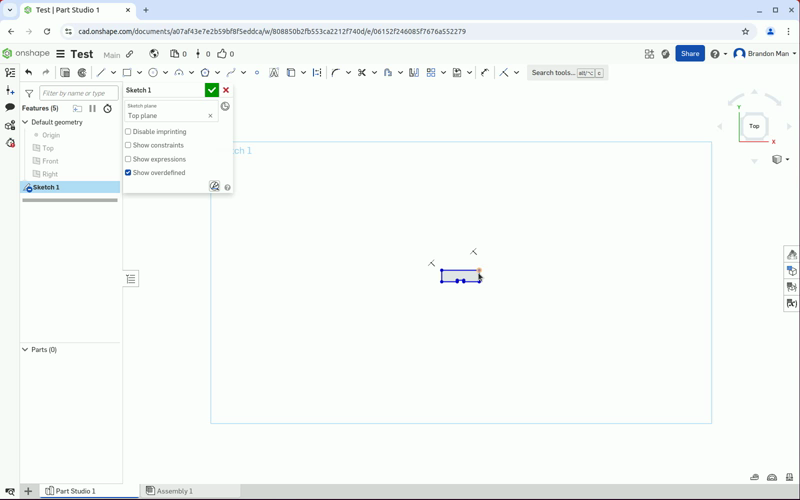
scroll(6)
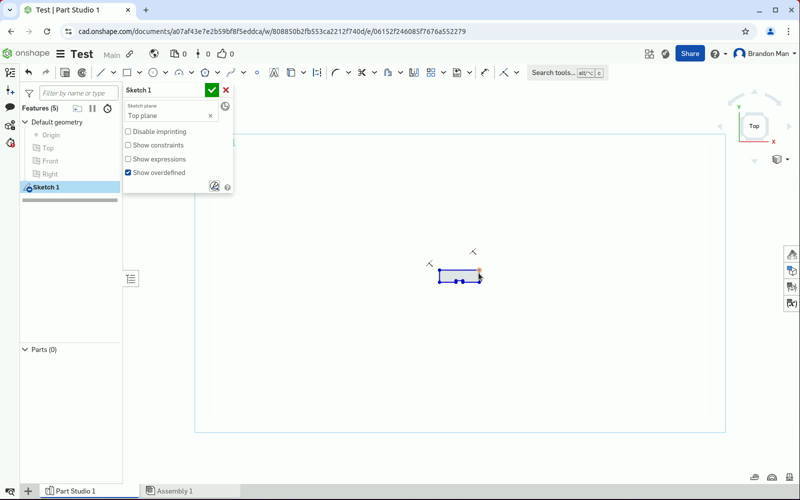
scroll(6)
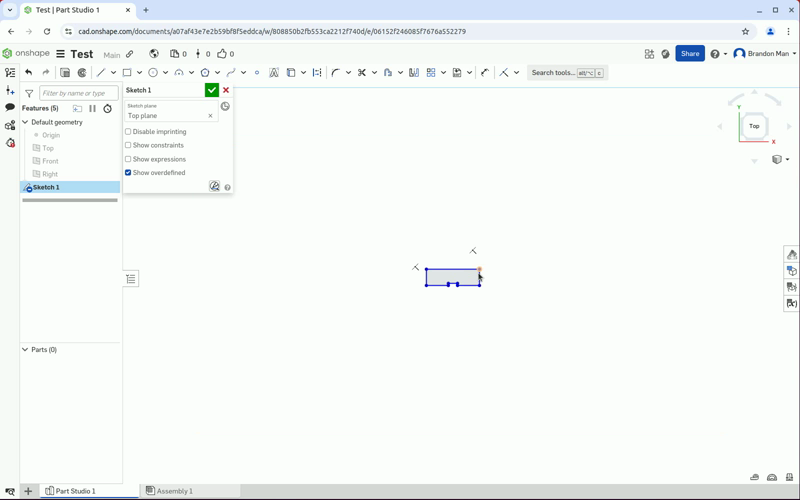
scroll(6)
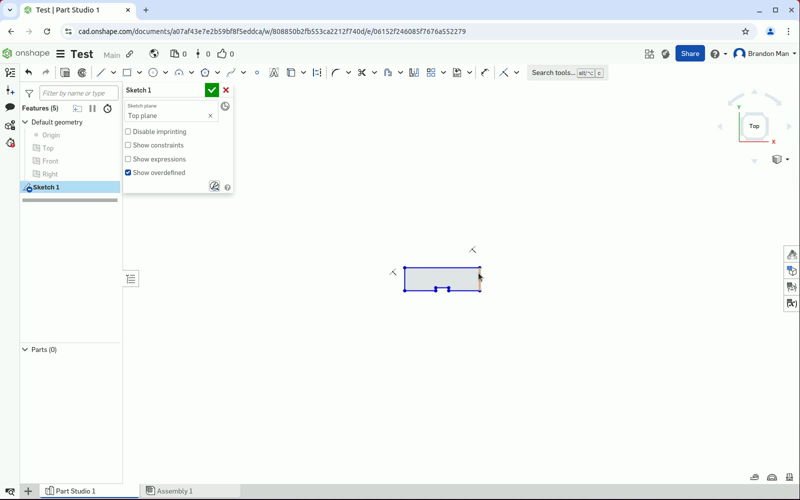
scroll(6)
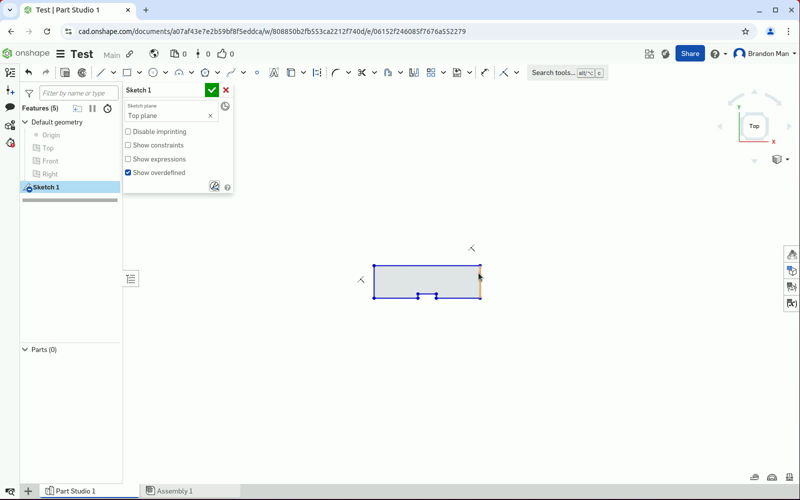
scroll(6)
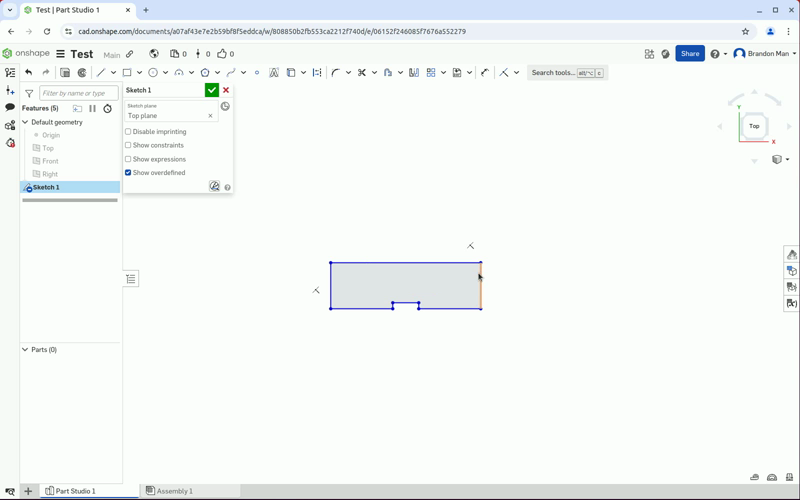
scroll(6)
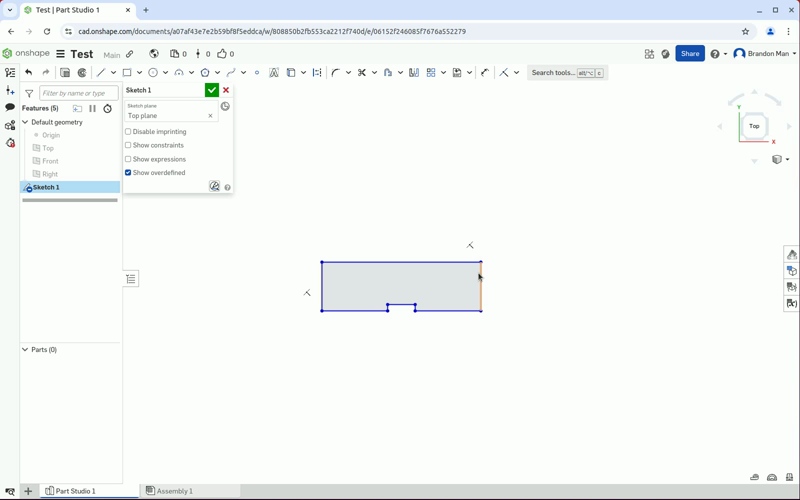
scroll(6)
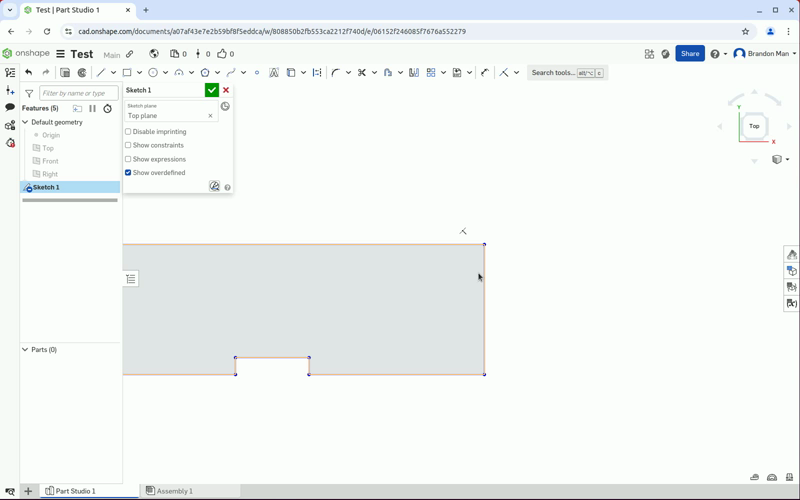
click(478, 272)
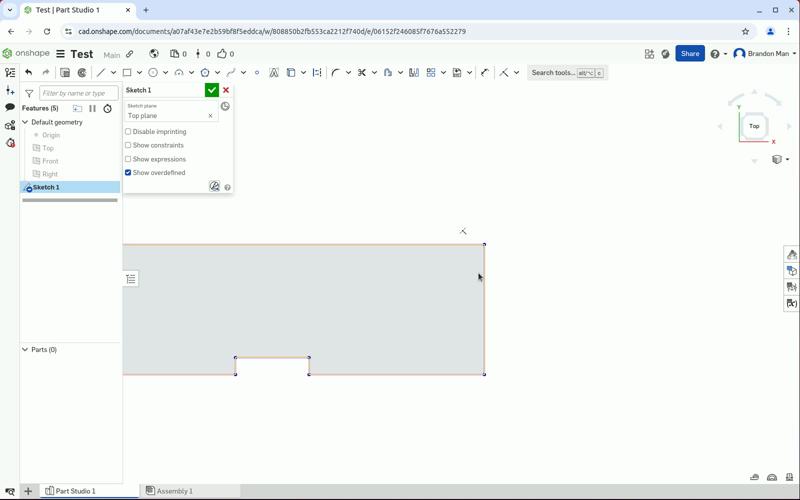
scroll(-6)
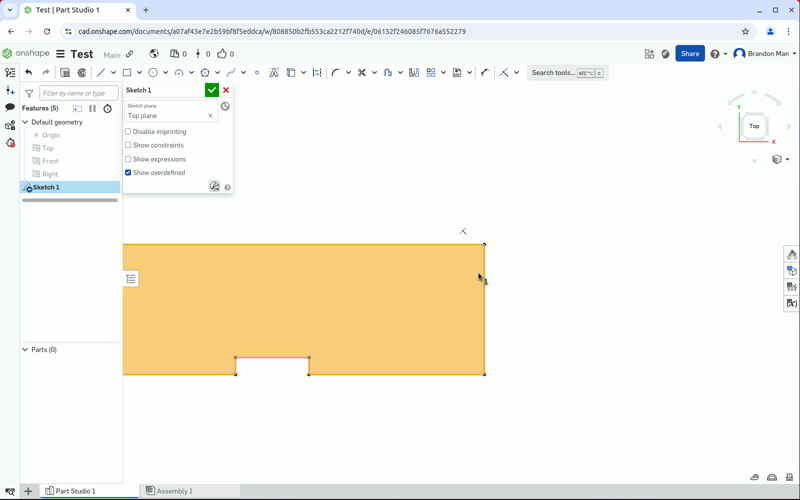
scroll(-6)
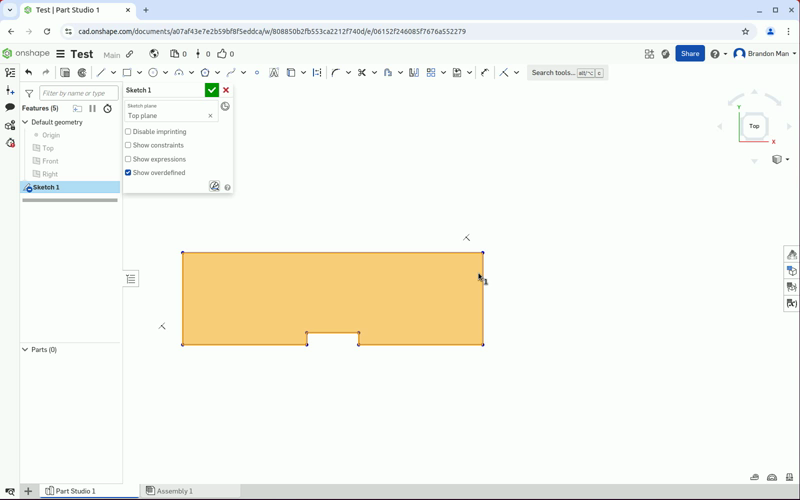
scroll(-6)
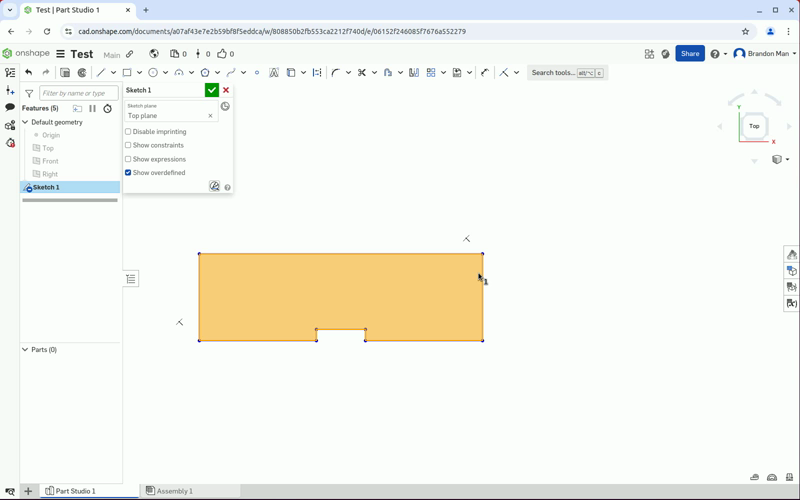
scroll(-6)
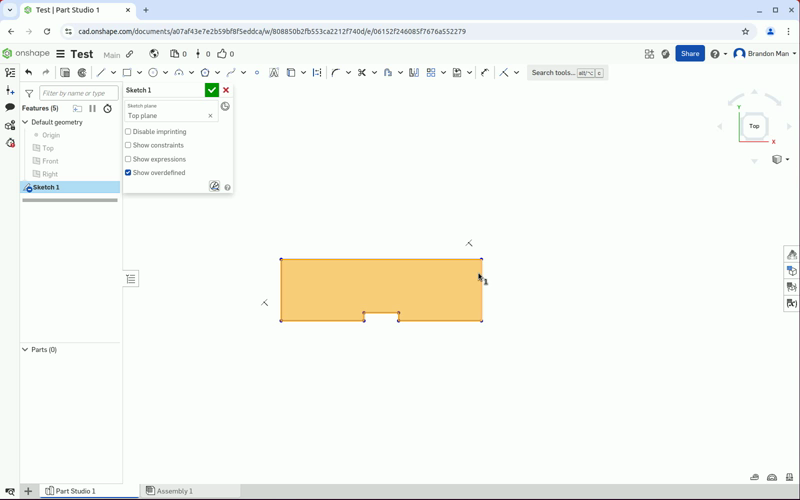
scroll(-6)
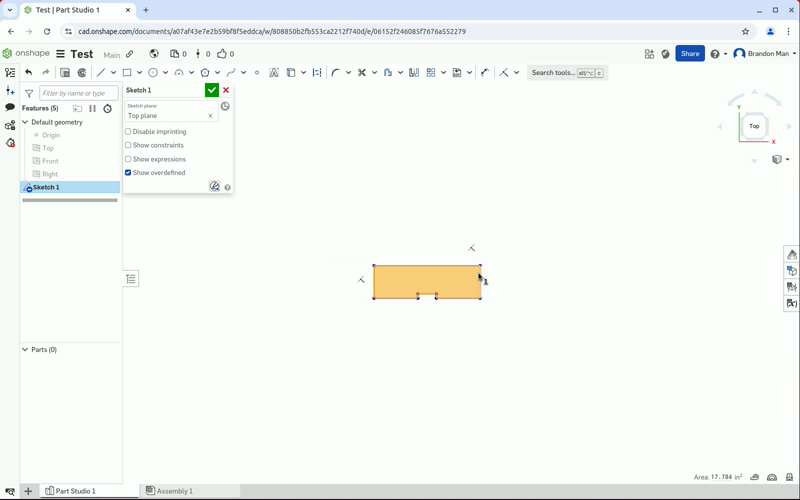
scroll(-6)
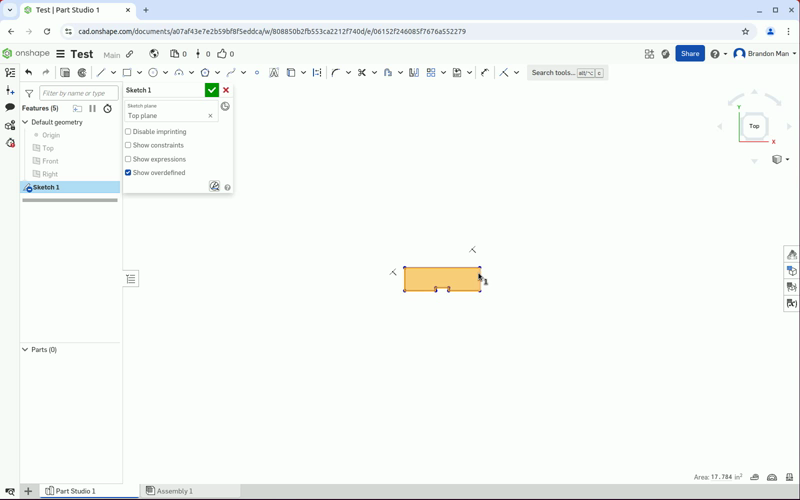
scroll(-6)
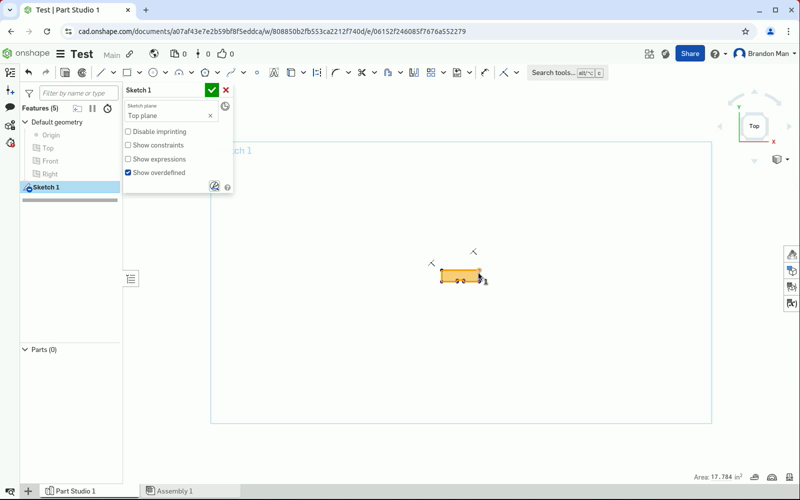
mouse_move(73, 352)
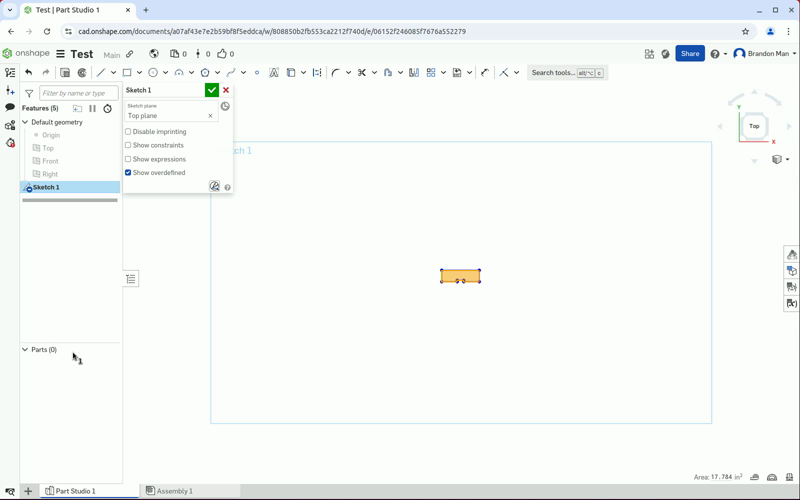
key(shift+y)
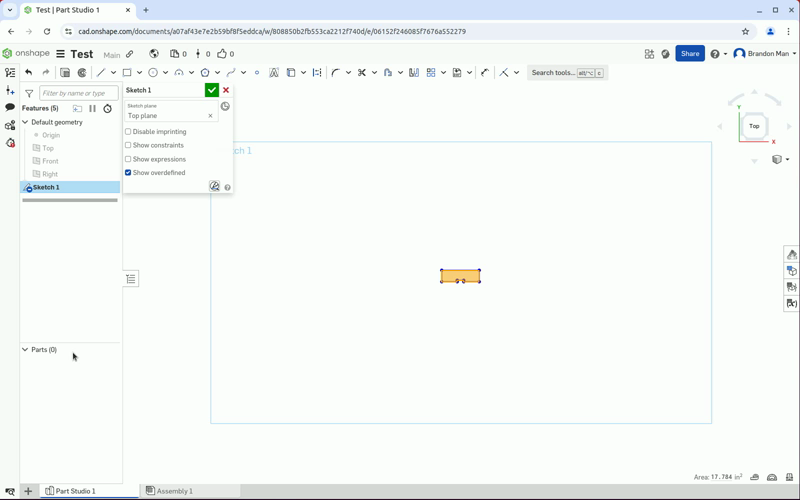
key(shift+e)
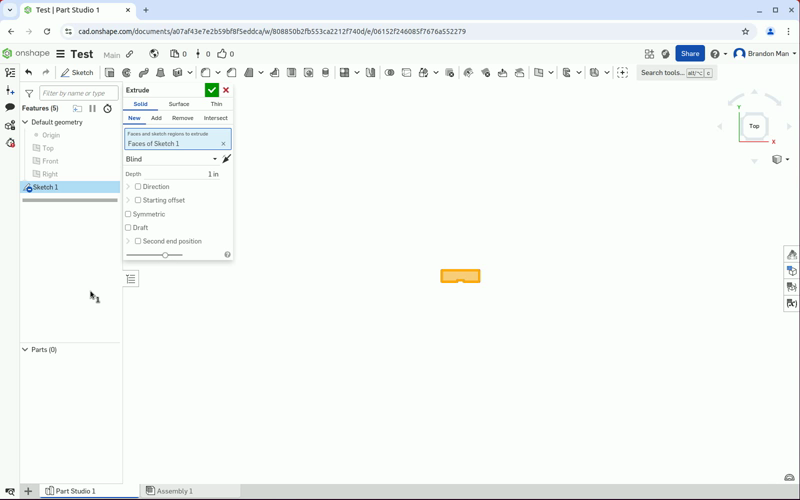
mouse_move(143, 106)
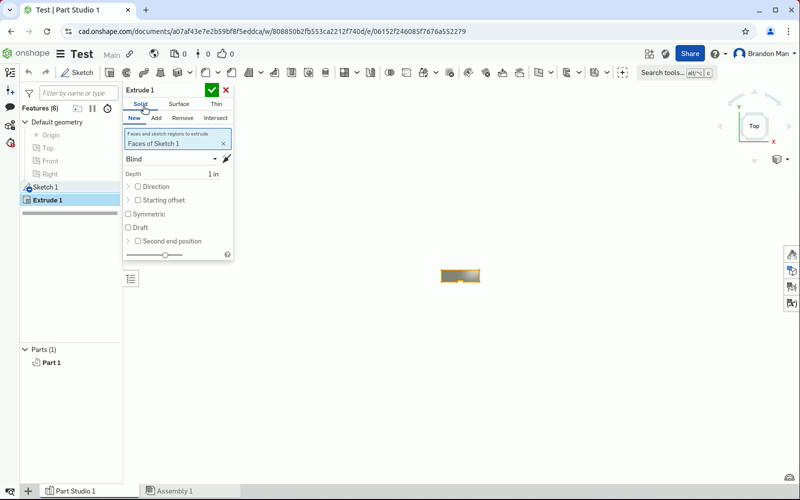
click(143, 106)
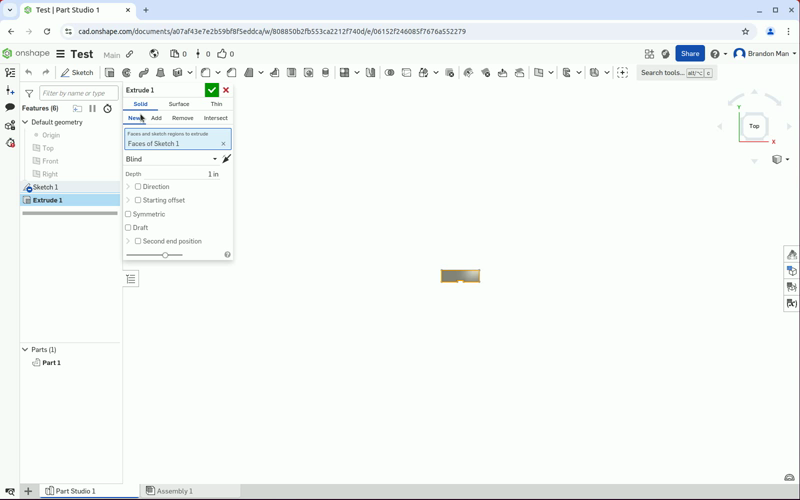
mouse_move(137, 120)
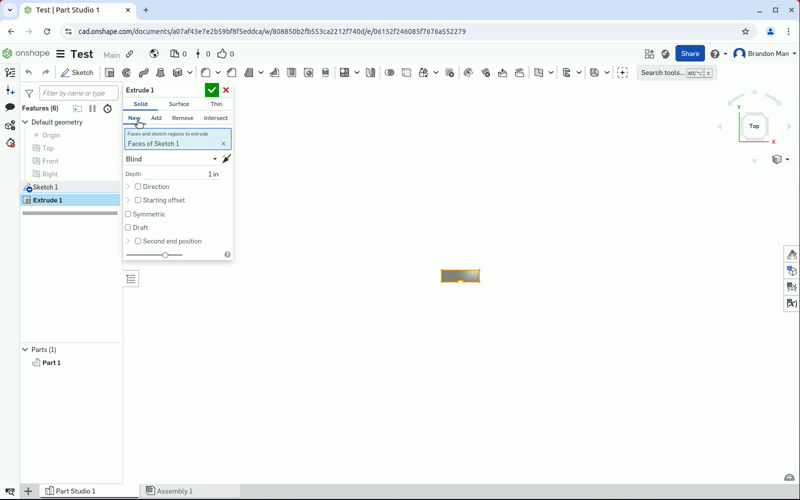
click(137, 120)
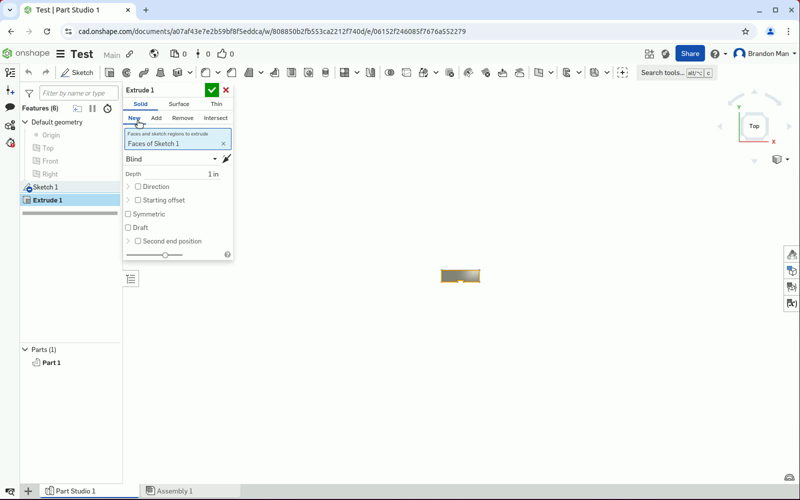
key(tab, 4)
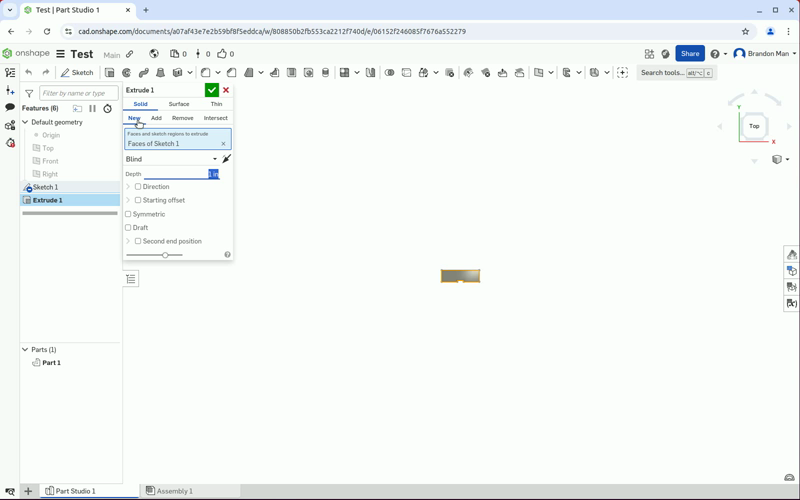
text(0.722)
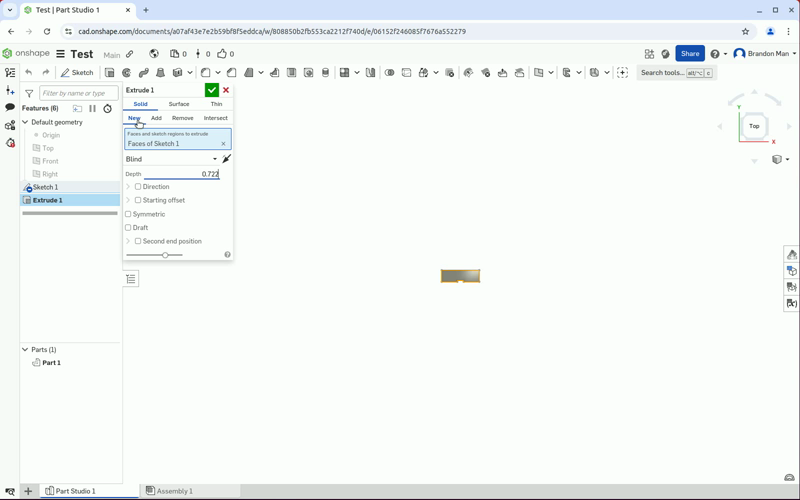
key(enter)
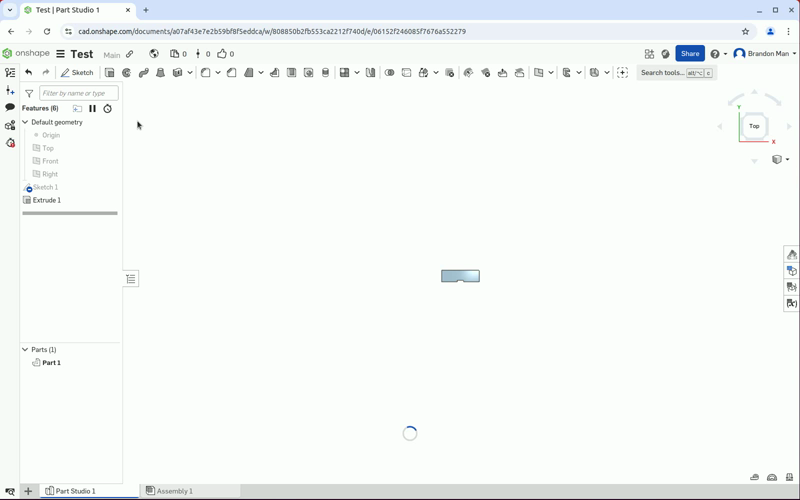
key(shift+h)
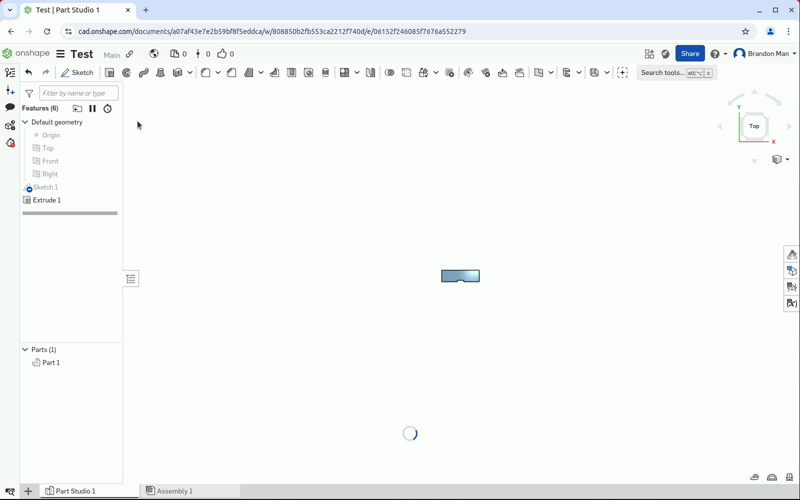
key(shift+h)
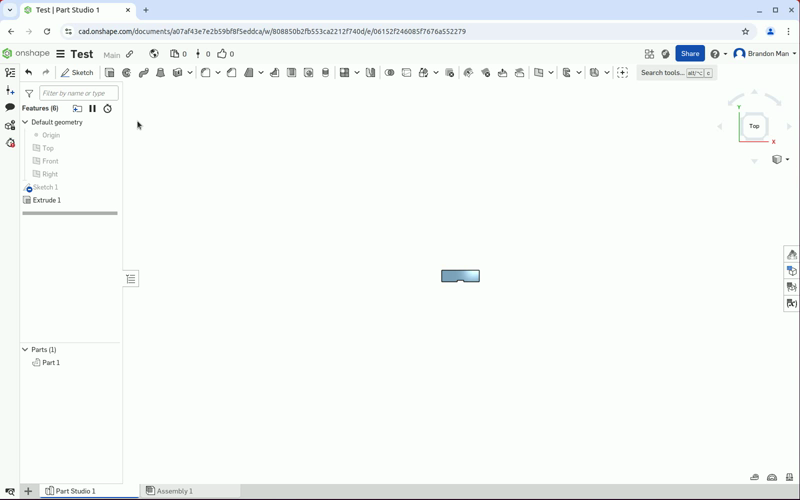
mouse_move(73, 189)
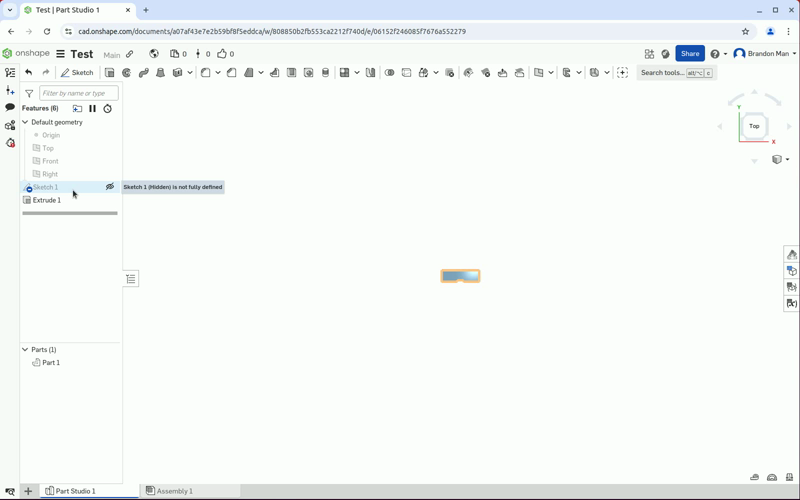
click(73, 189)
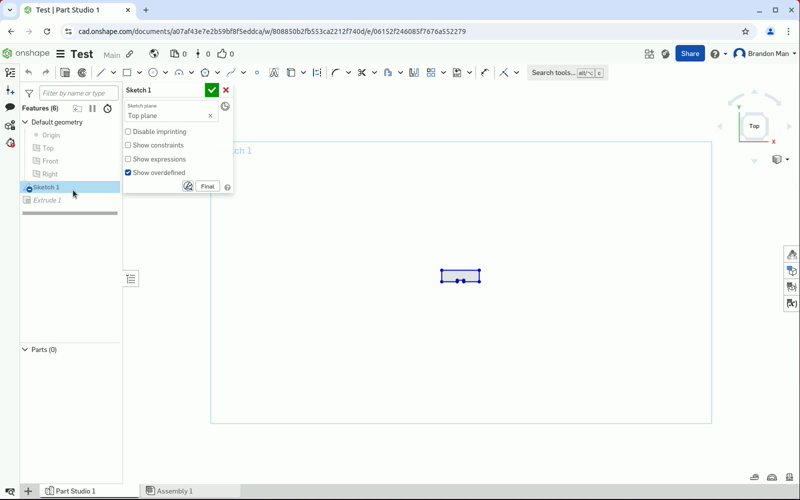
mouse_move(229, 92)
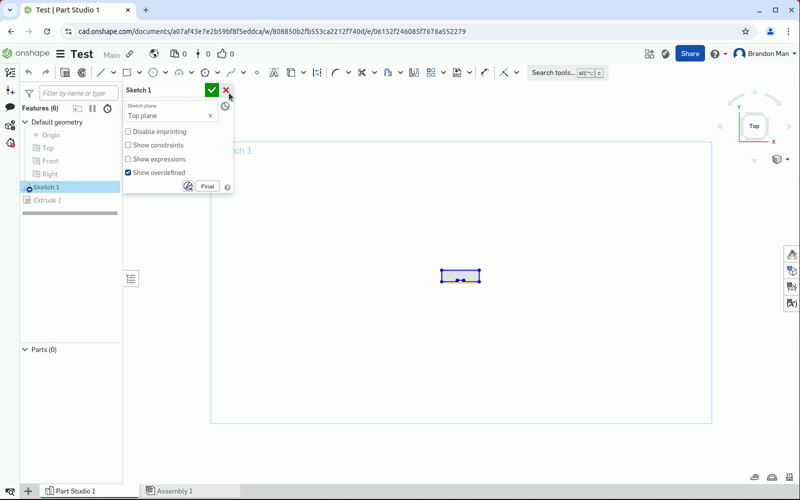
click(229, 92)
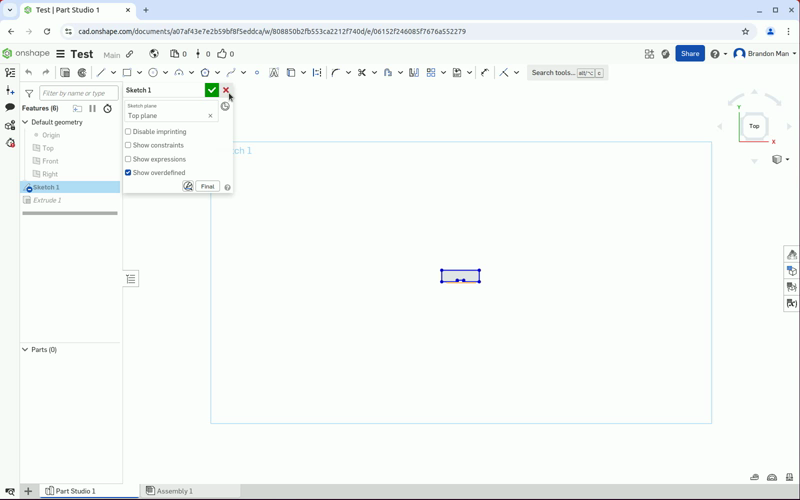
key(shift+s)
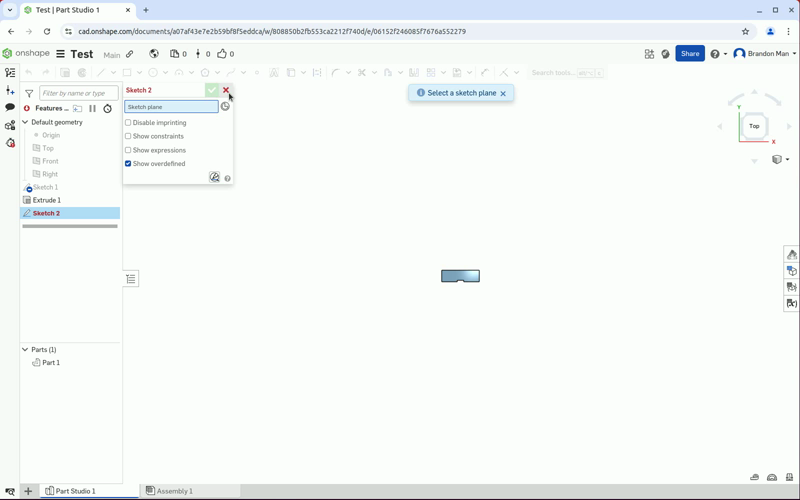
mouse_move(73, 150)
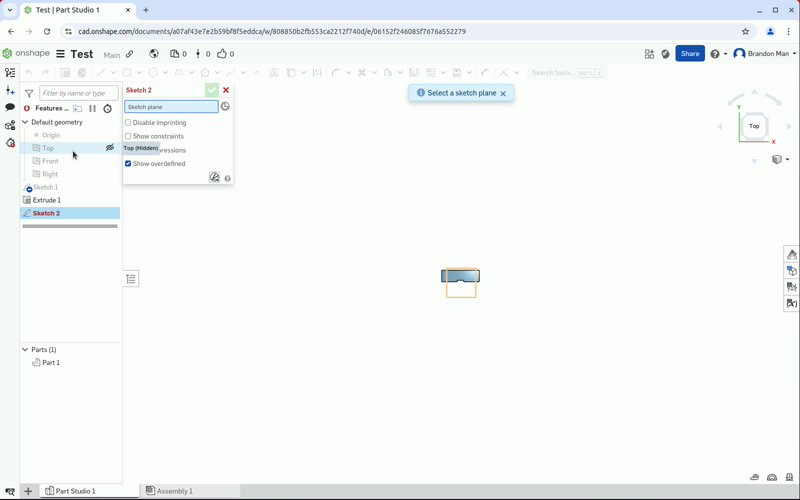
click(73, 150)
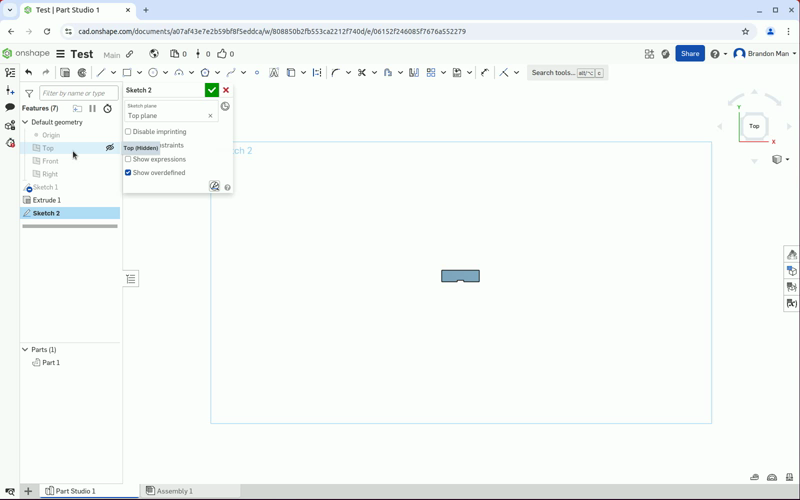
mouse_move(73, 352)
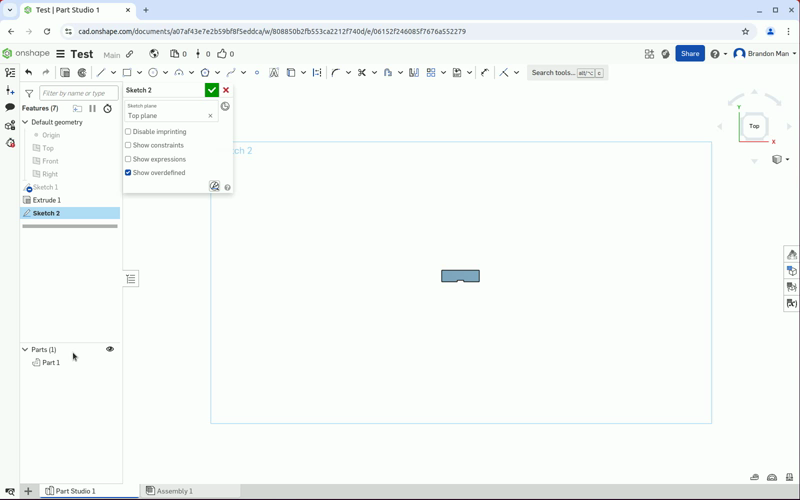
key(y)
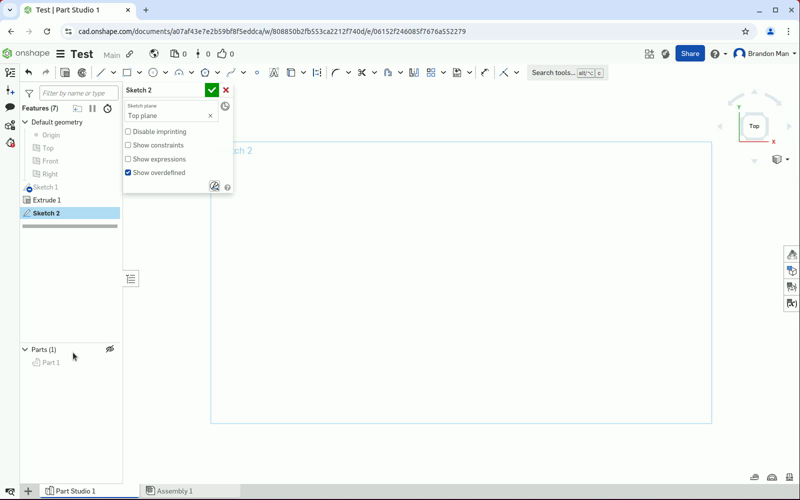
key(l)
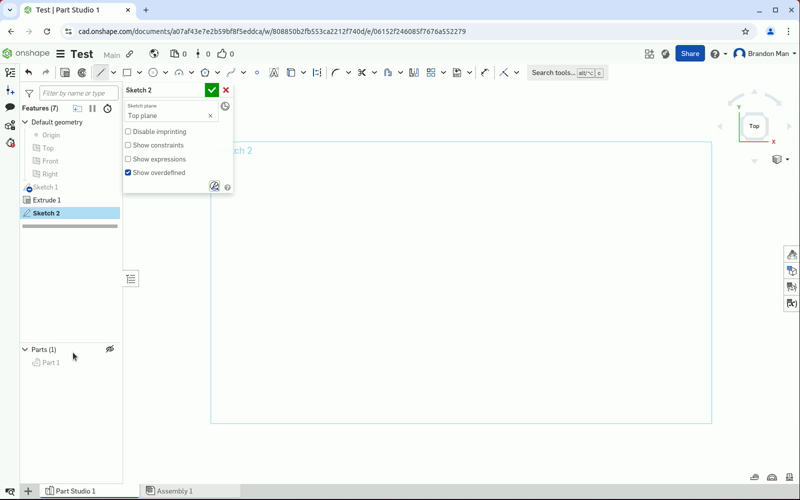
key_down(shift)
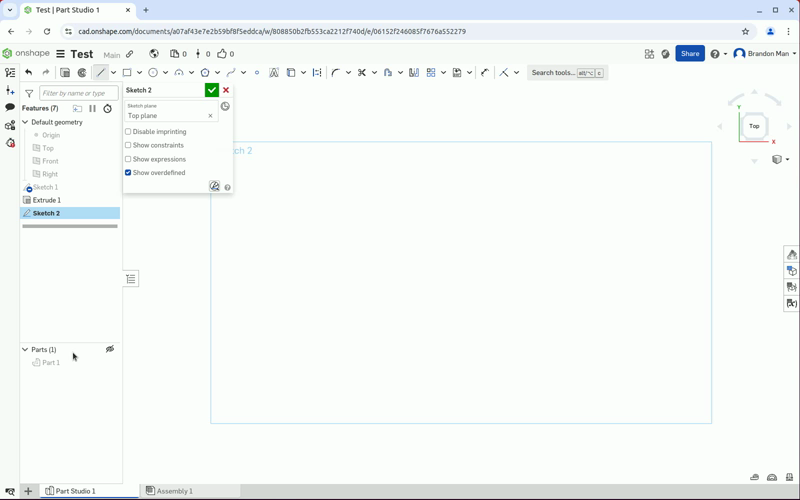
mouse_move(440, 282)
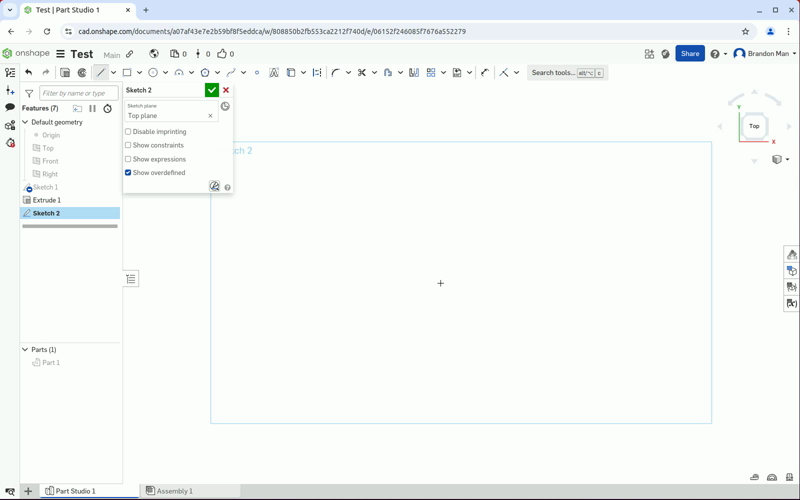
click(440, 282)
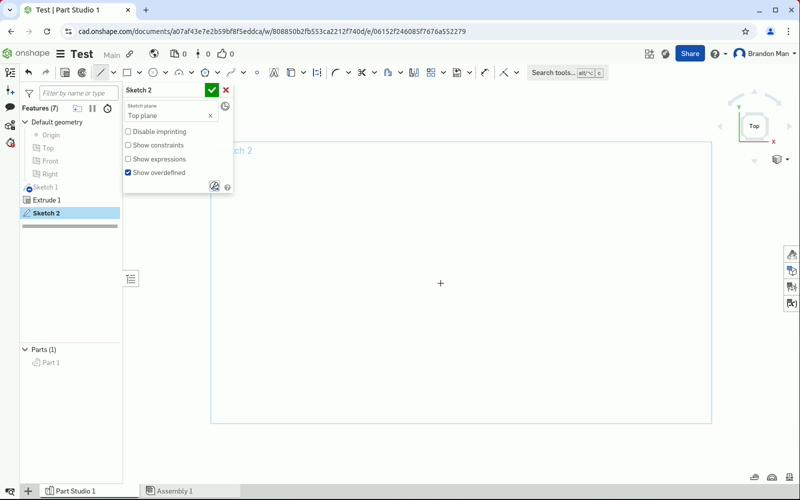
key_up(shift)
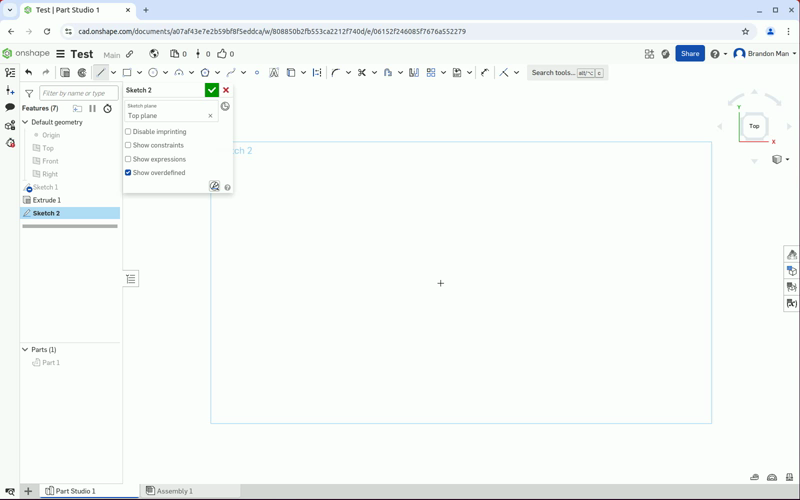
key_down(shift)
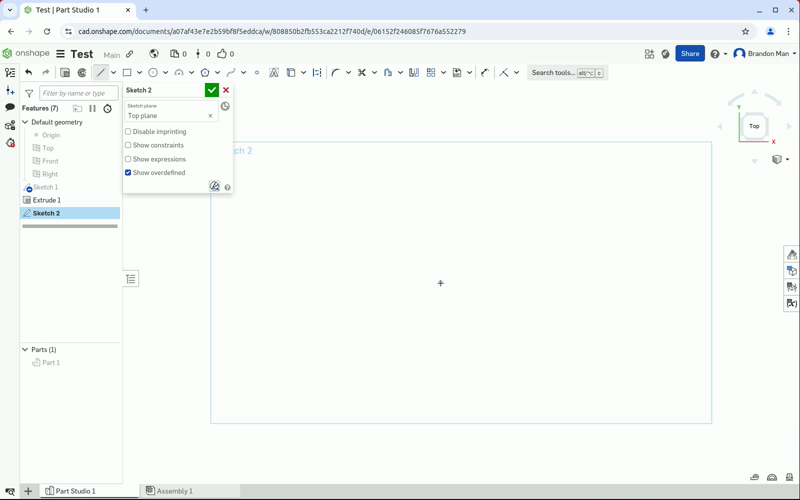
mouse_move(470, 282)
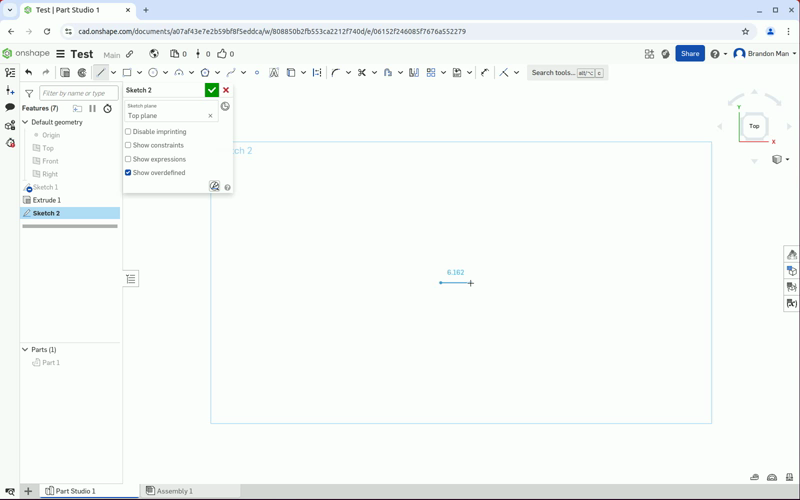
mouse_move(458, 282)
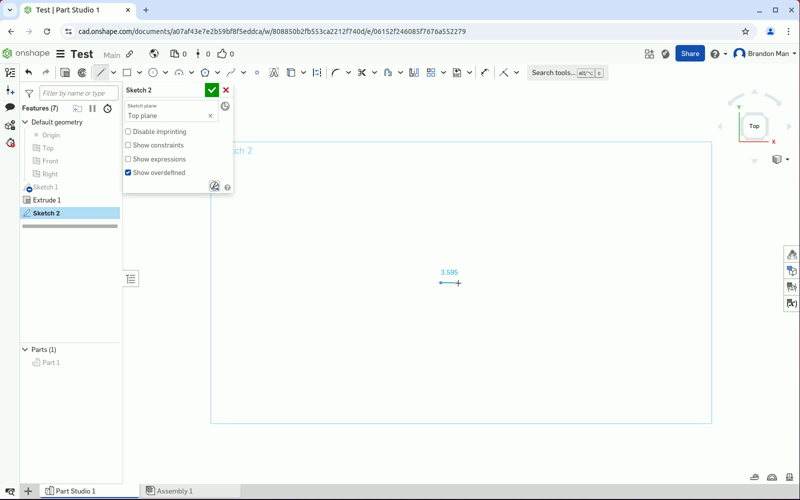
click(458, 282)
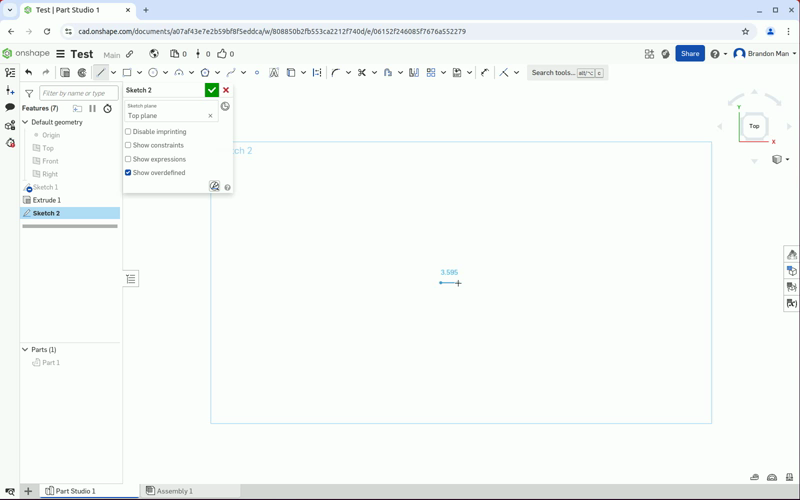
key_up(shift)
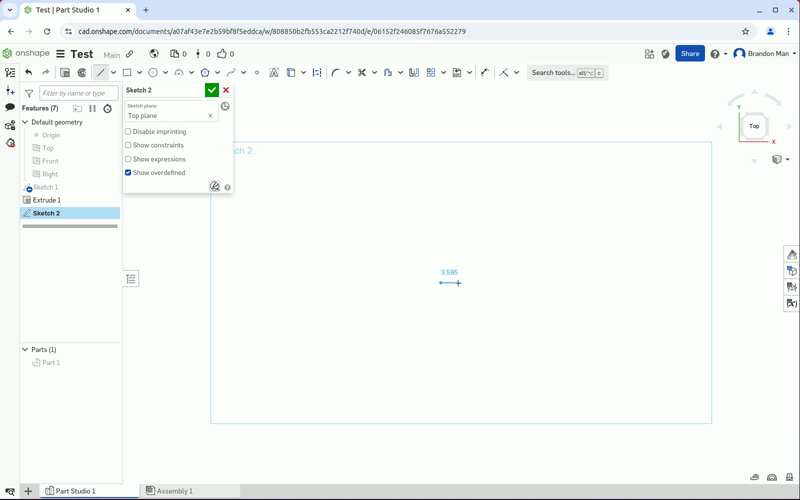
key_down(shift)
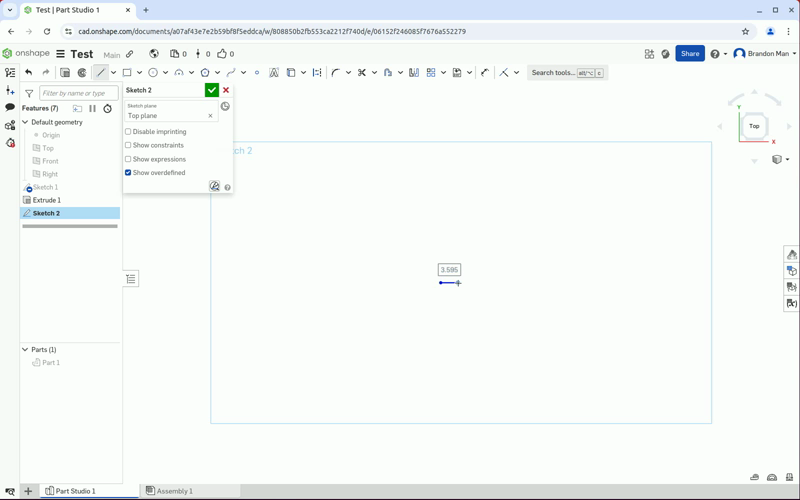
mouse_move(488, 282)
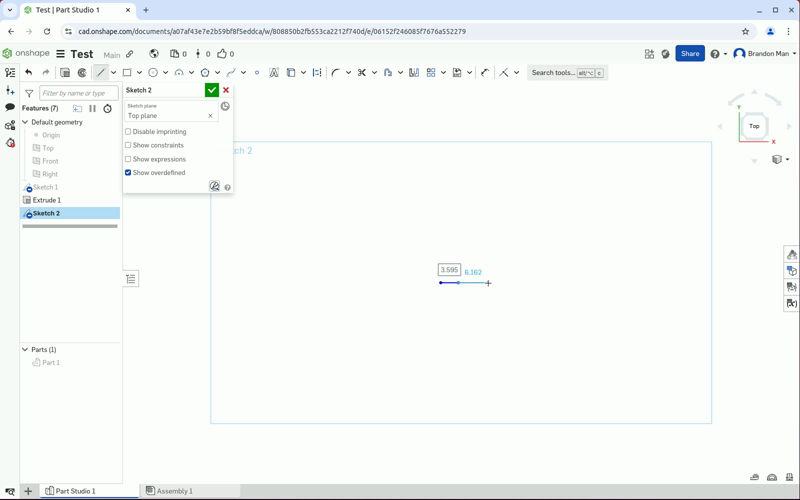
mouse_move(458, 281)
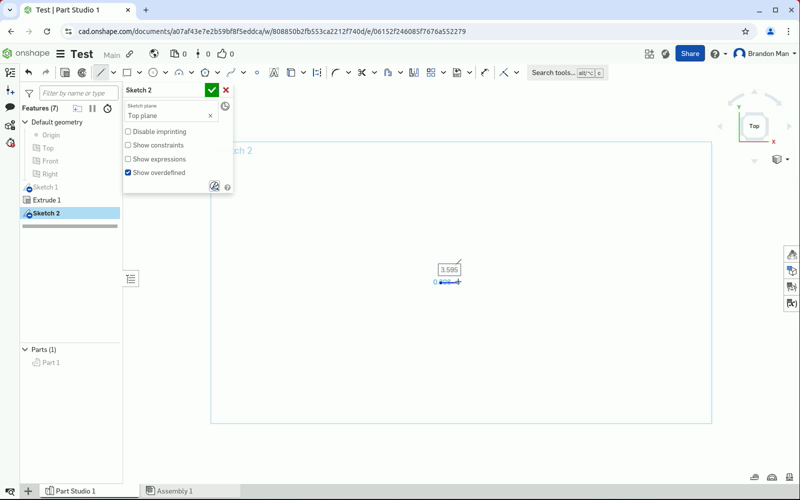
scroll(6)
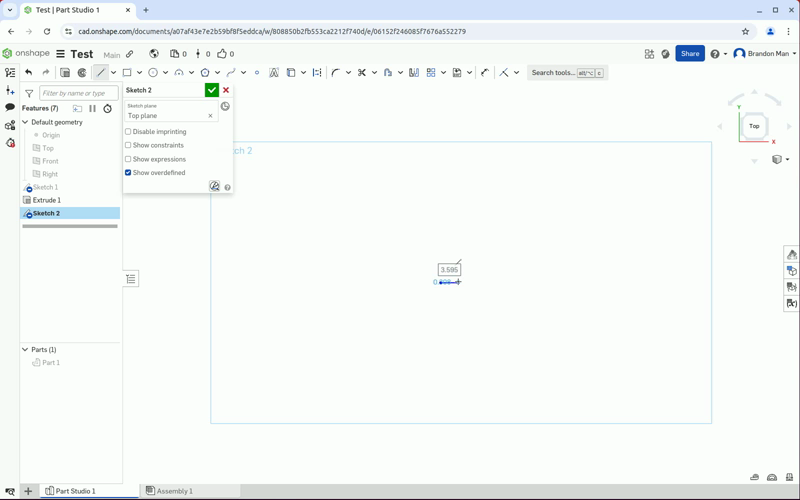
scroll(6)
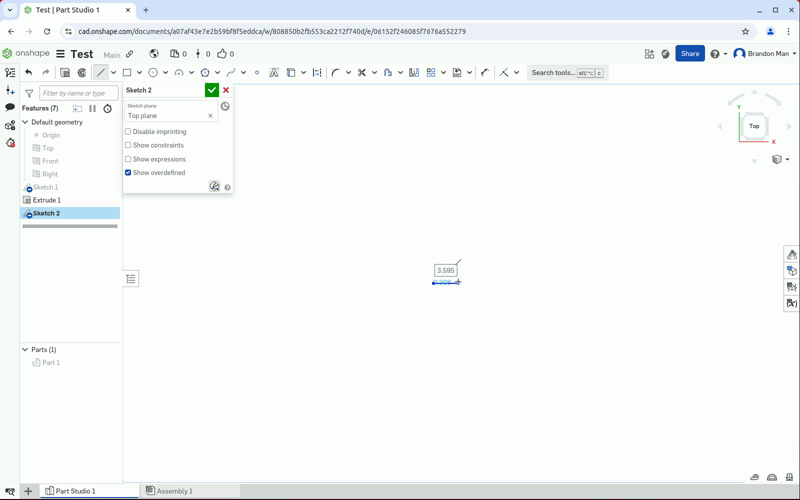
scroll(6)
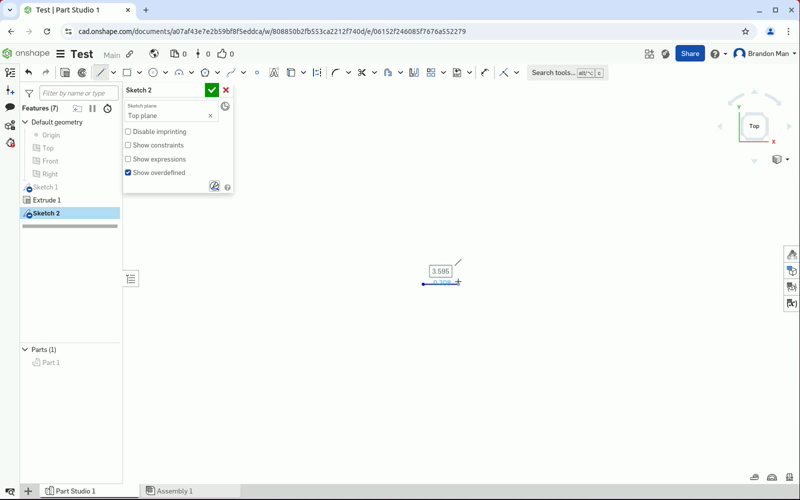
scroll(6)
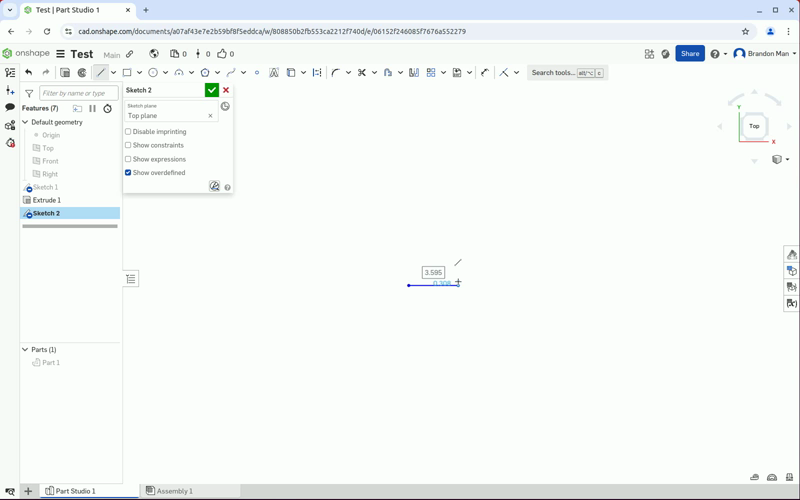
scroll(6)
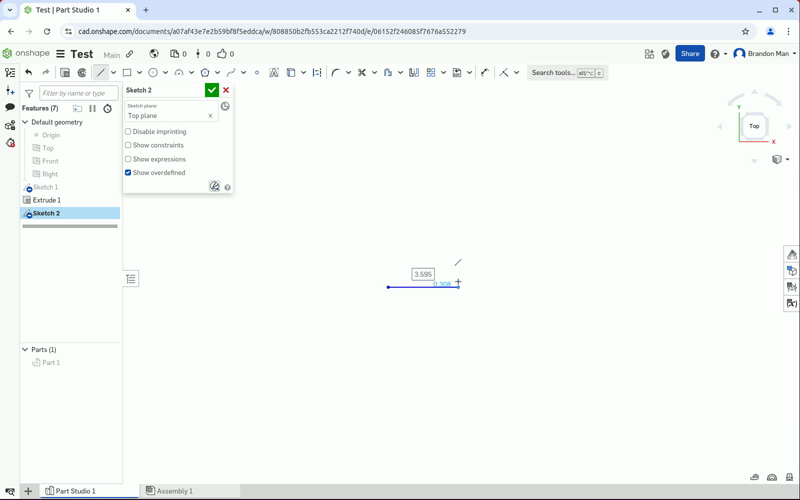
scroll(6)
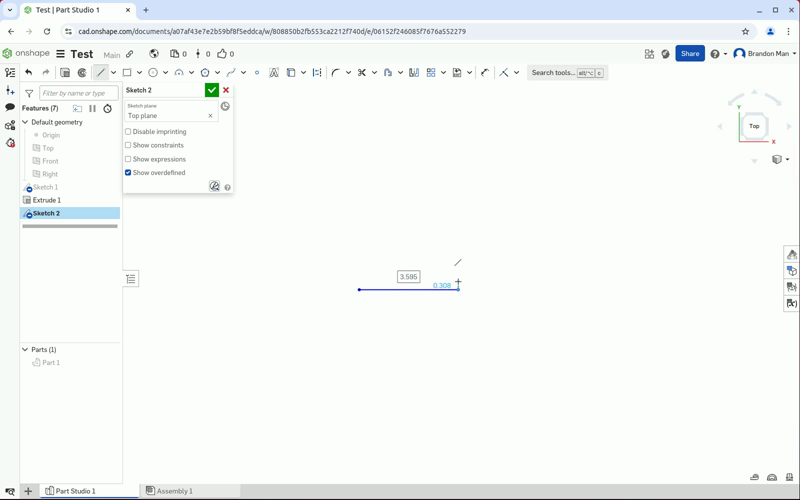
scroll(6)
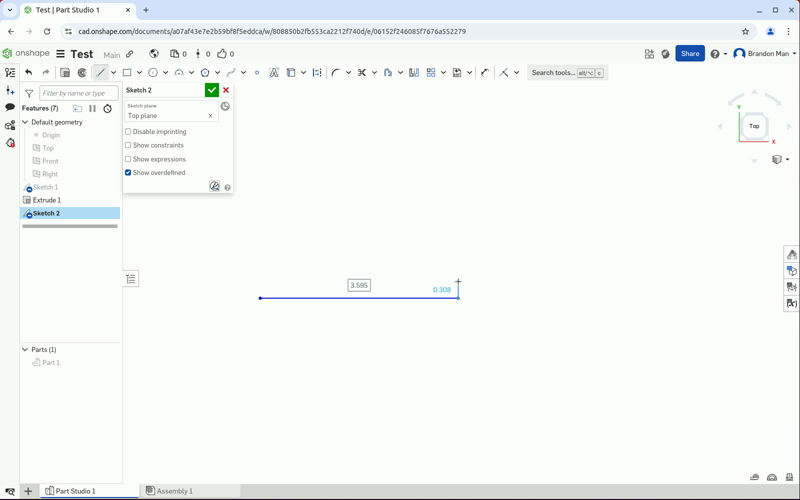
click(458, 281)
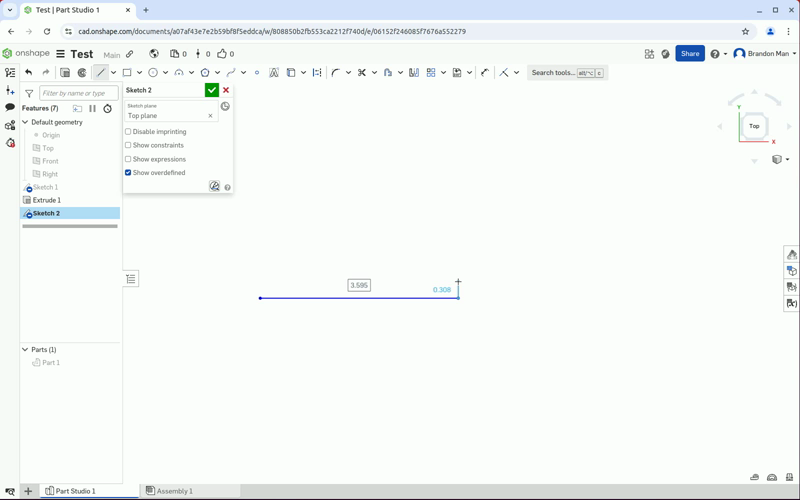
scroll(-6)
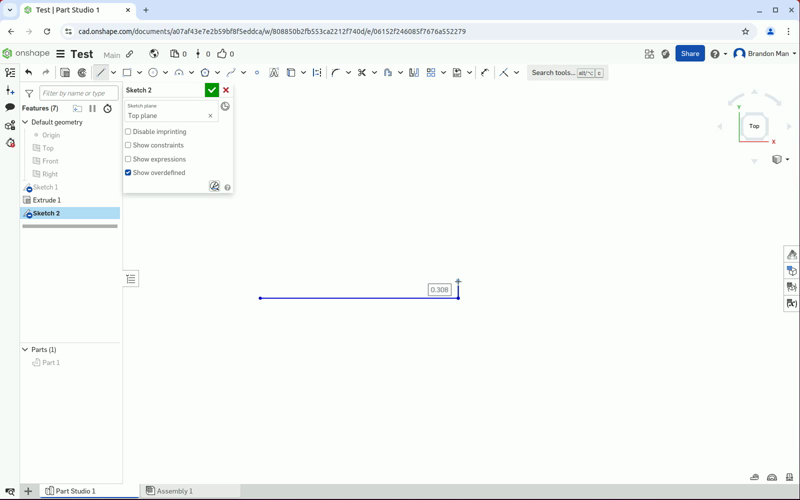
scroll(-6)
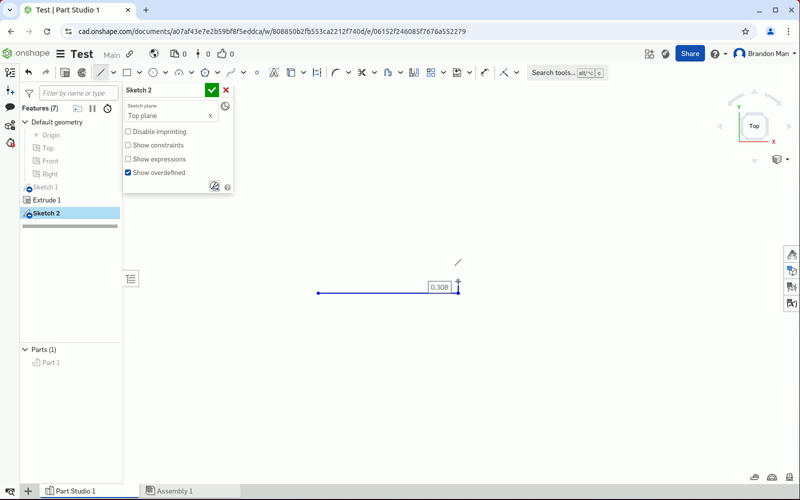
scroll(-6)
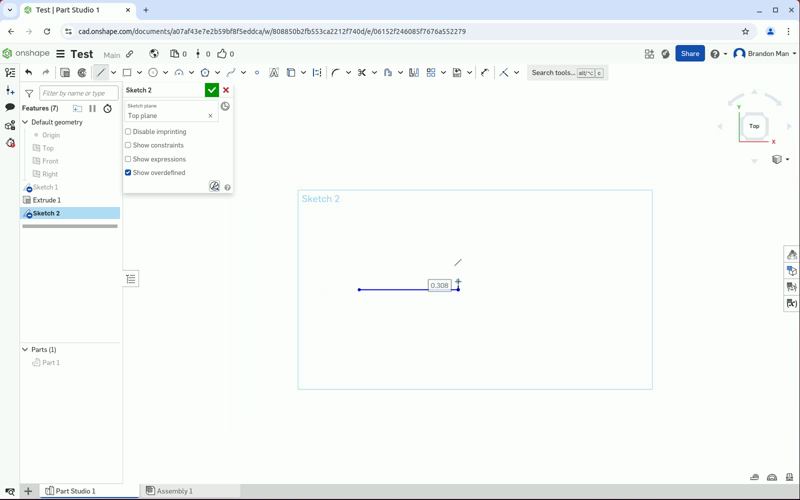
scroll(-6)
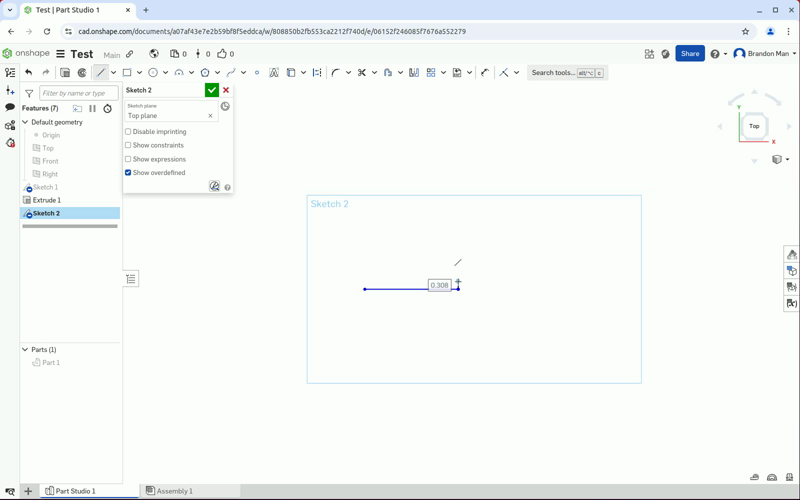
scroll(-6)
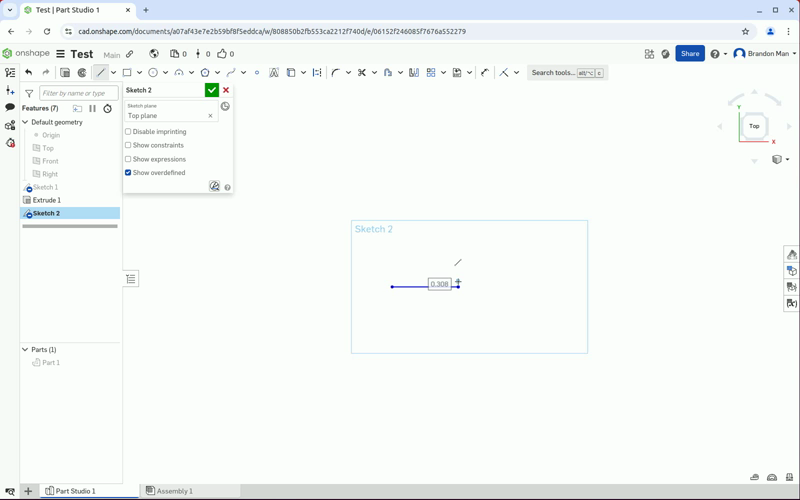
scroll(-6)
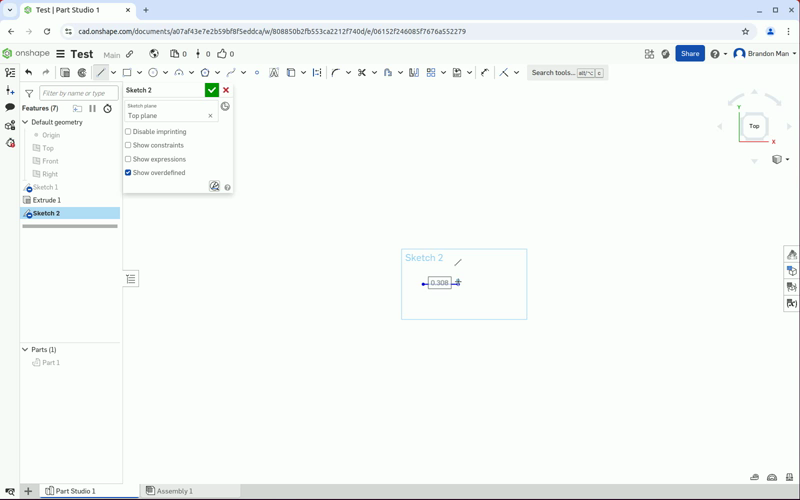
scroll(-6)
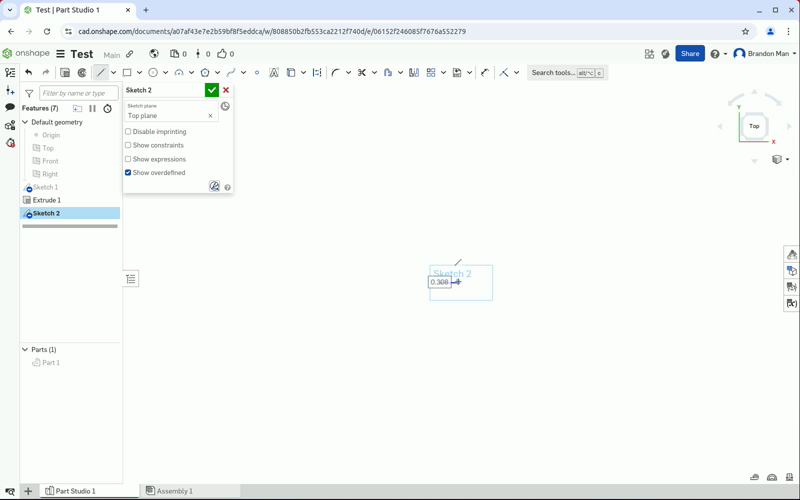
key_up(shift)
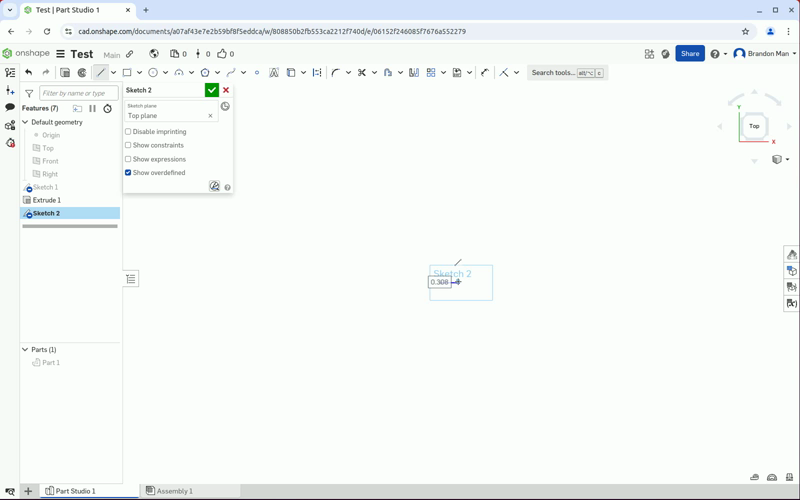
key_down(shift)
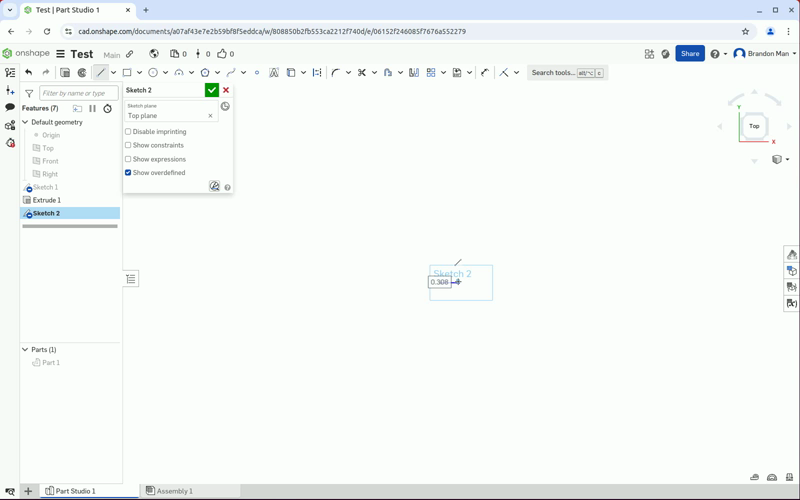
mouse_move(488, 281)
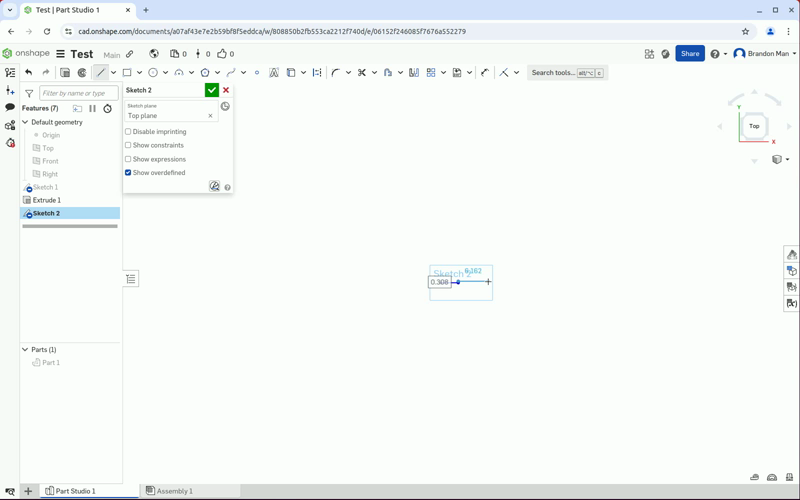
mouse_move(442, 281)
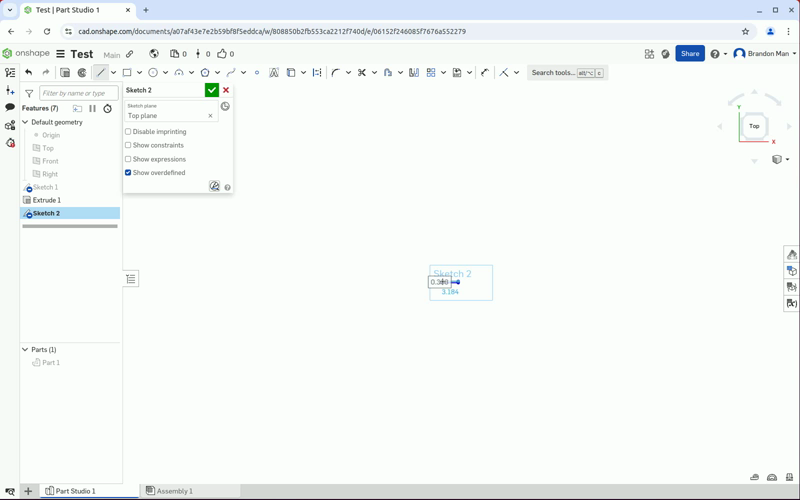
scroll(6)
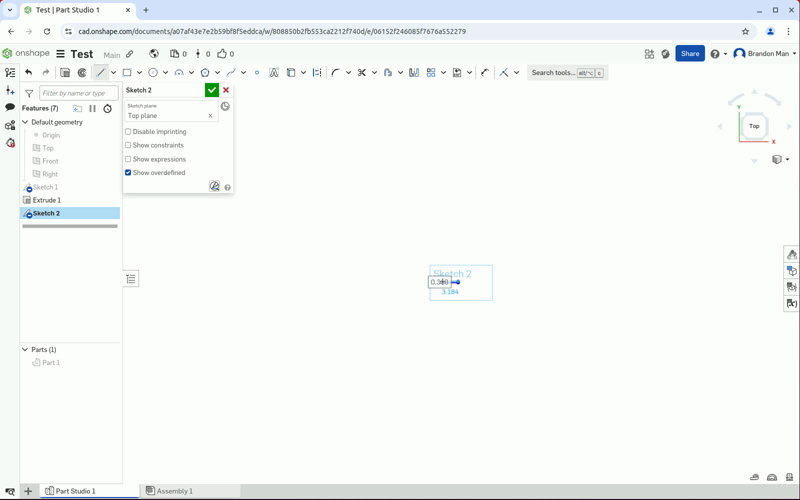
scroll(6)
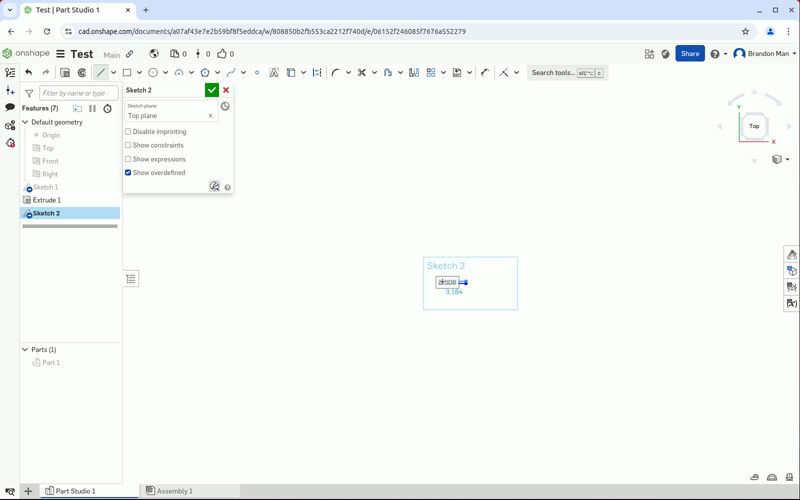
scroll(6)
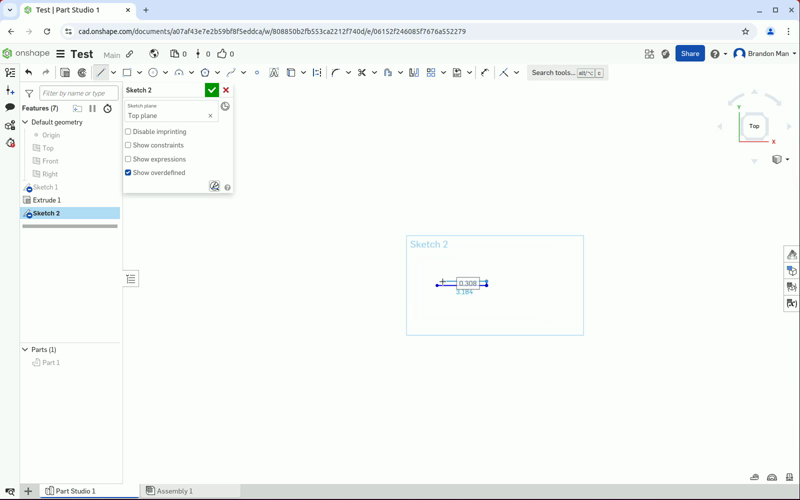
scroll(6)
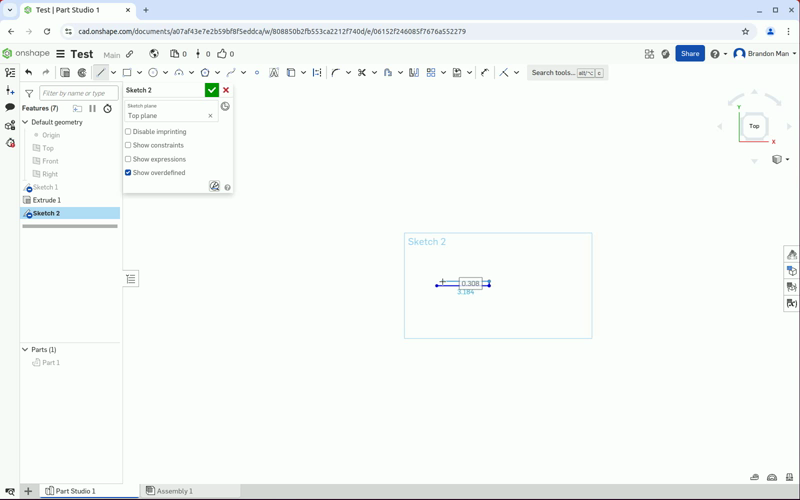
scroll(6)
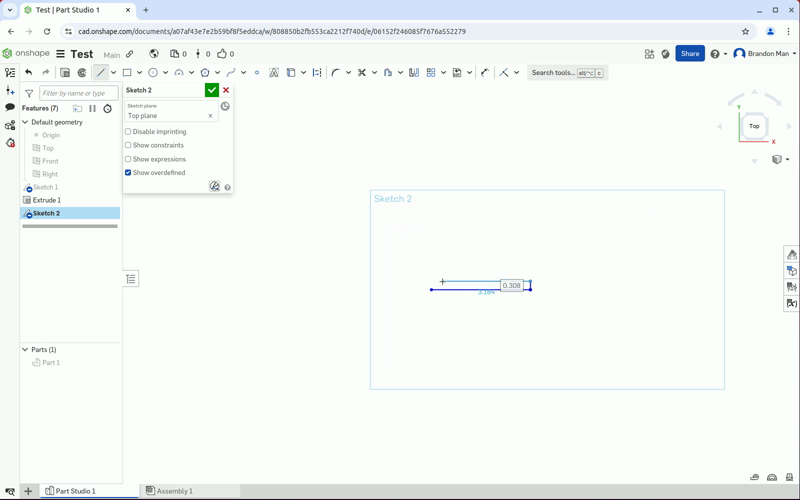
scroll(6)
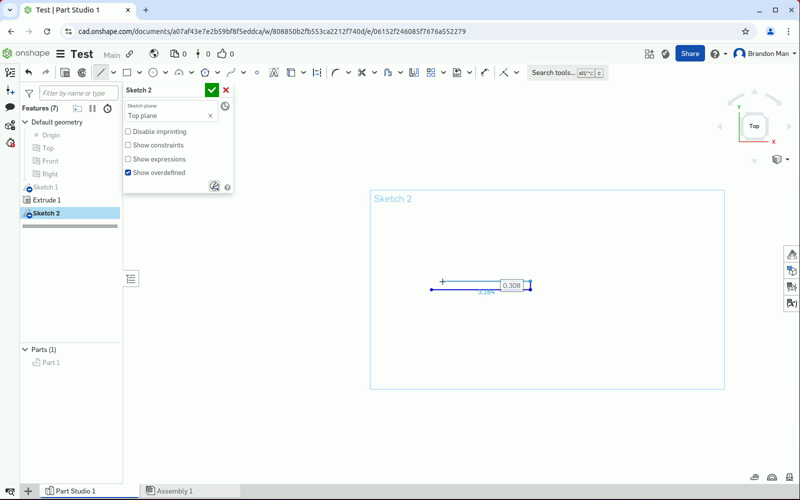
scroll(6)
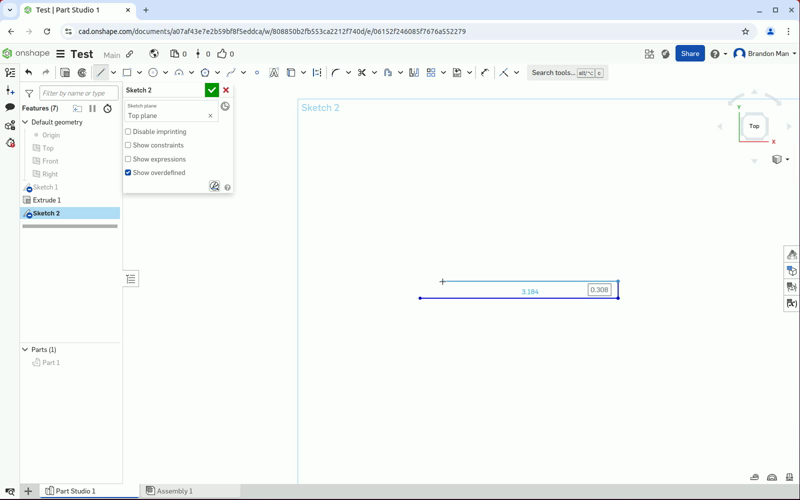
click(442, 281)
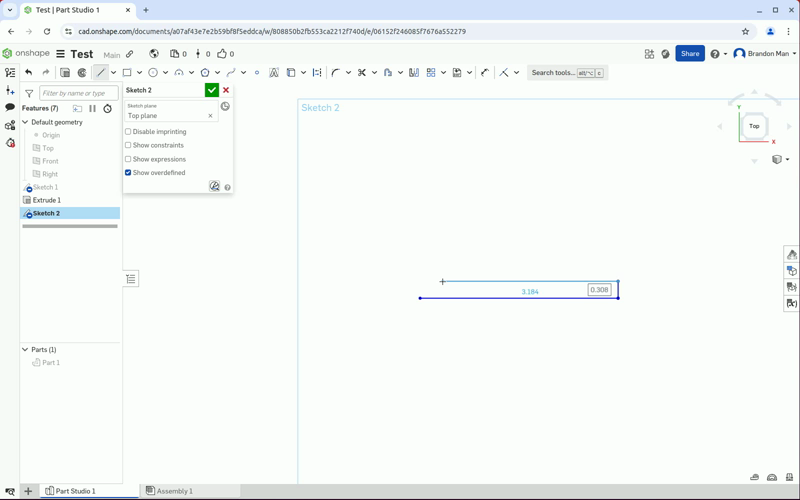
scroll(-6)
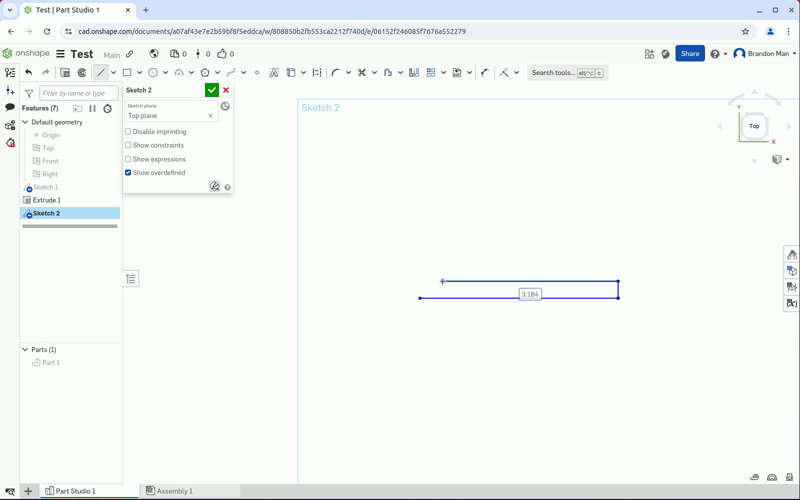
scroll(-6)
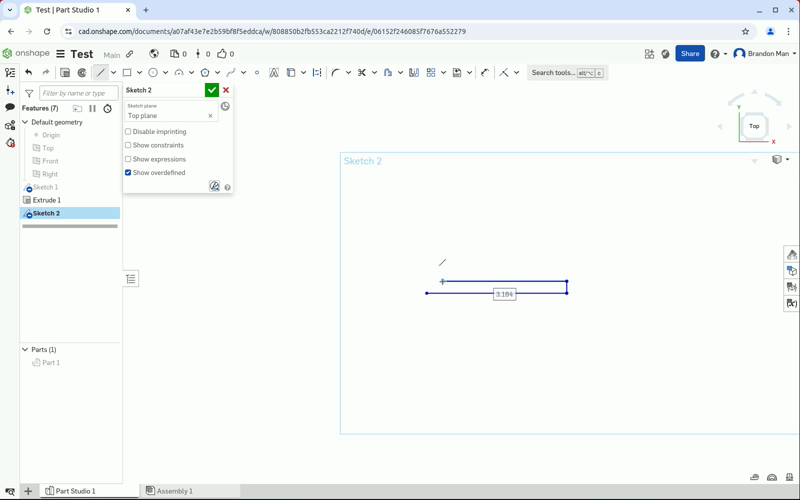
scroll(-6)
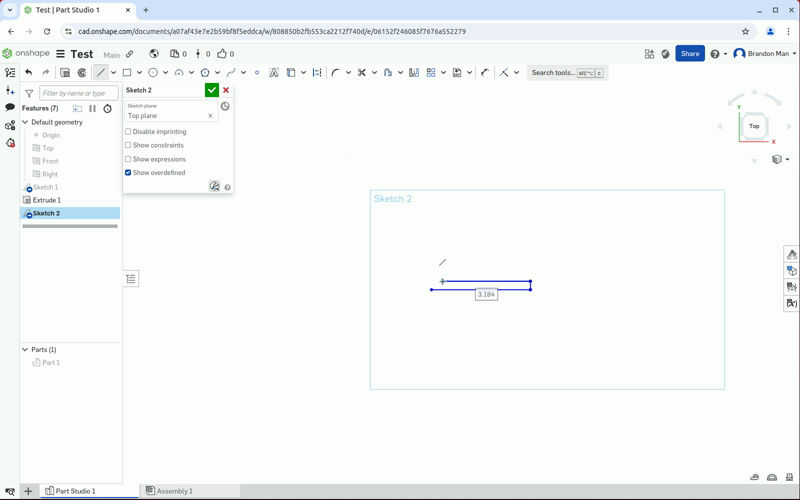
scroll(-6)
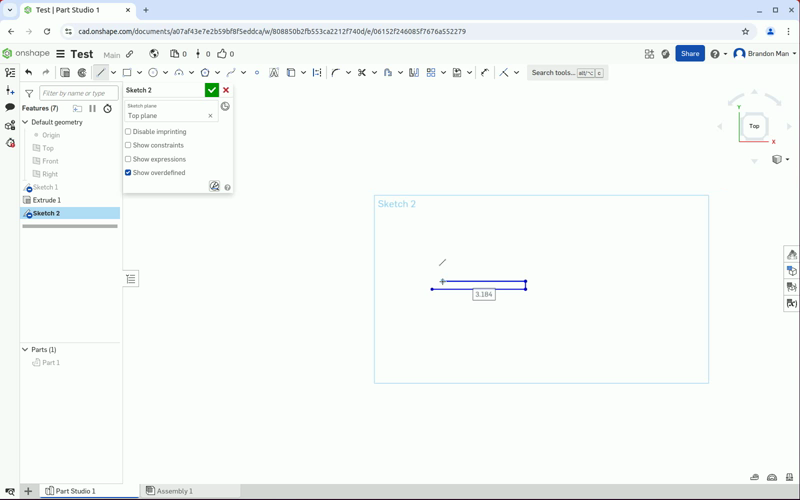
scroll(-6)
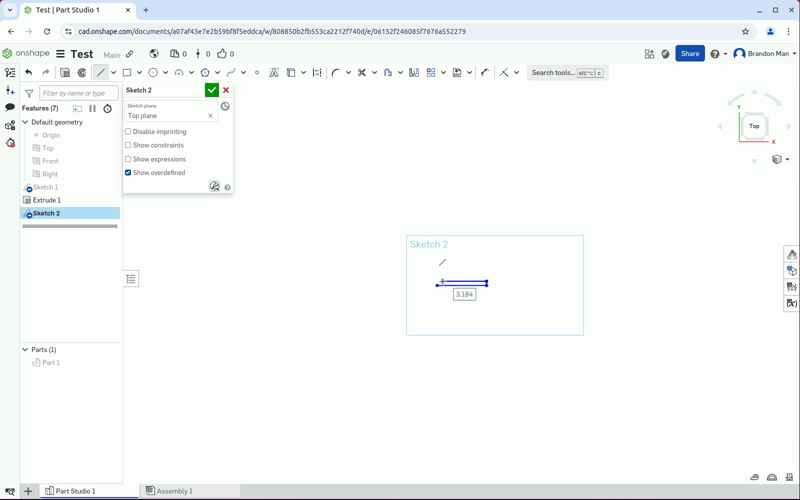
scroll(-6)
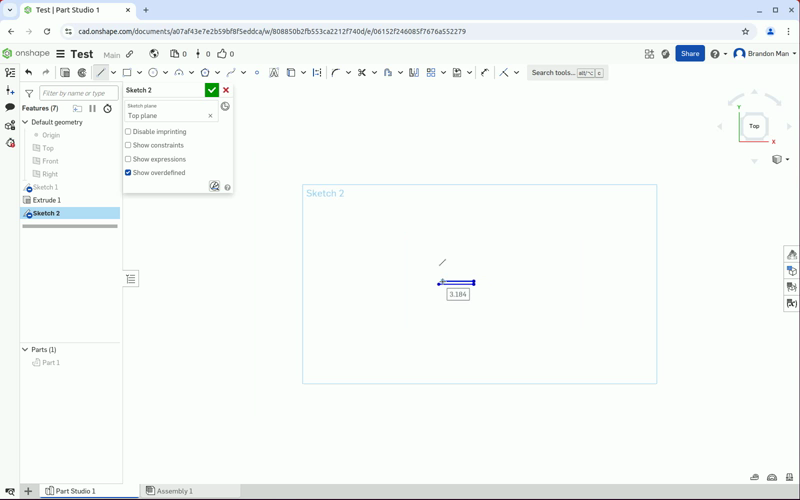
scroll(-6)
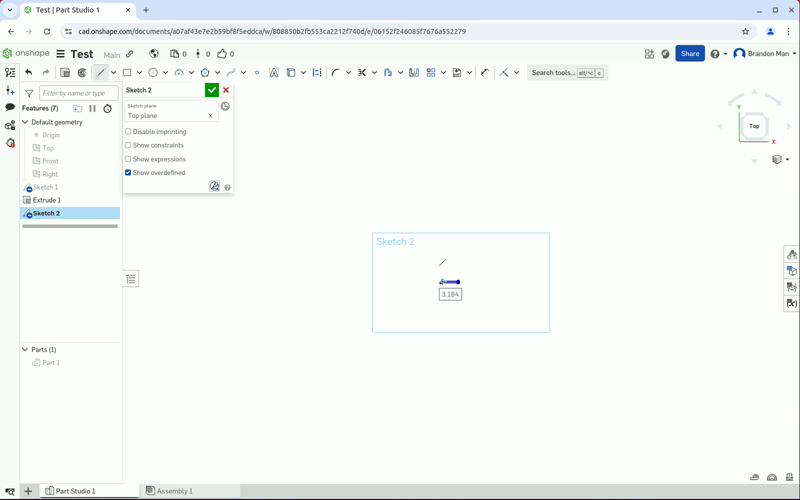
key_up(shift)
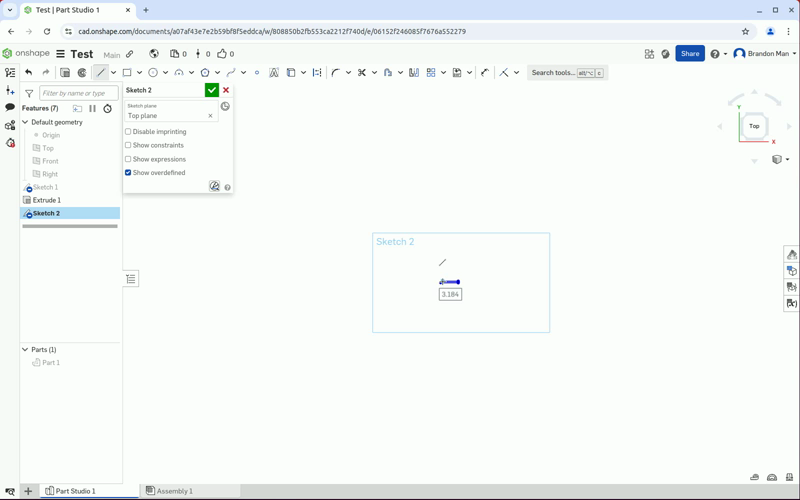
key_down(shift)
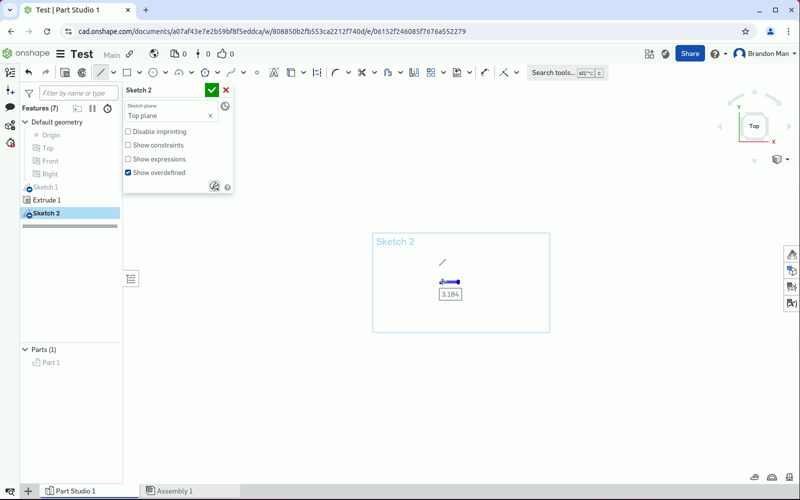
mouse_move(472, 281)
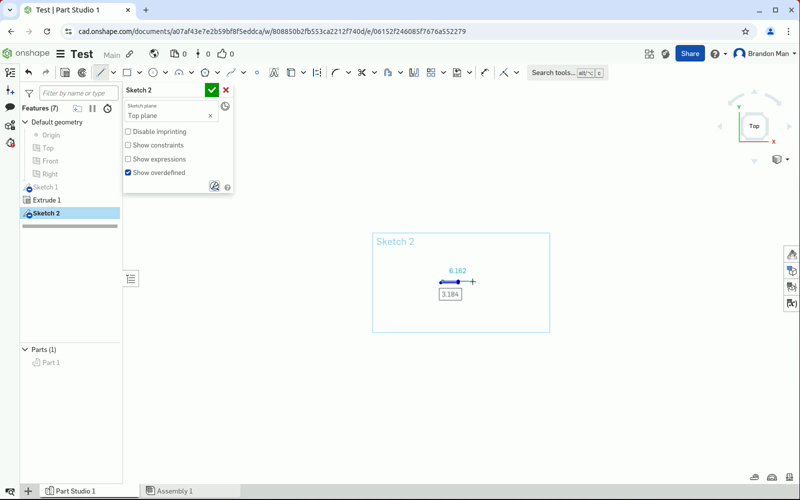
mouse_move(442, 269)
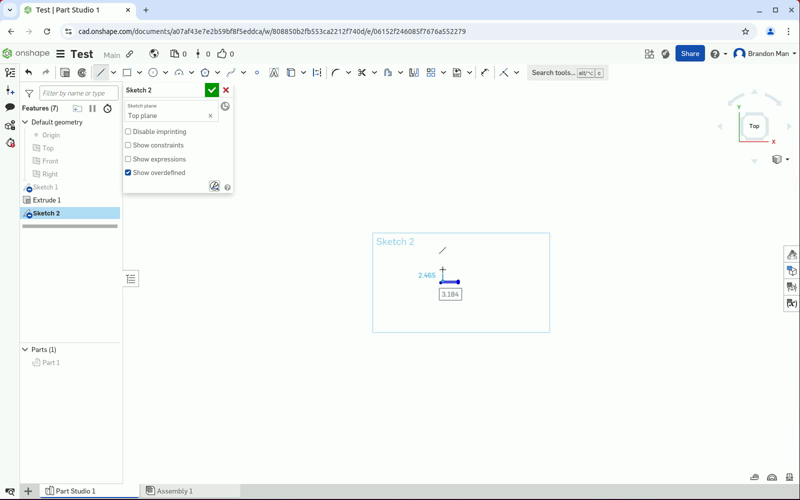
click(442, 269)
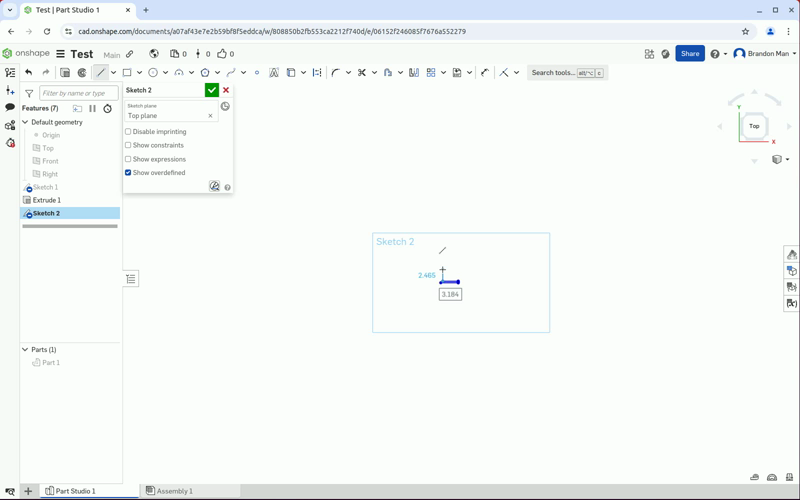
key_up(shift)
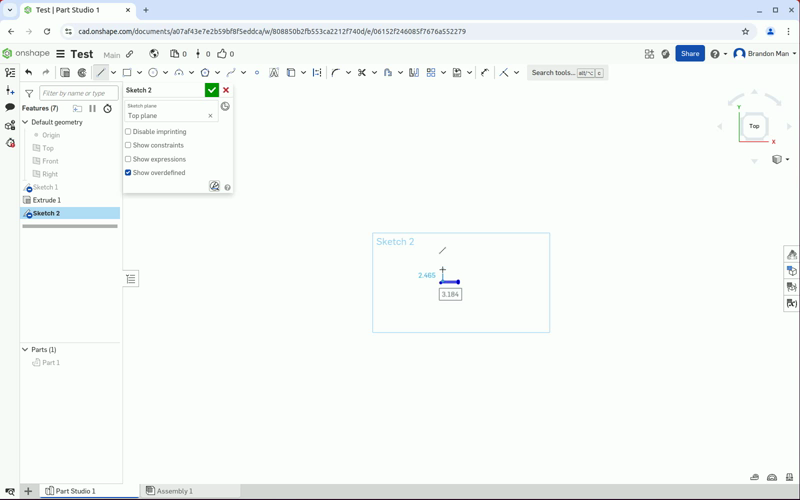
key_down(shift)
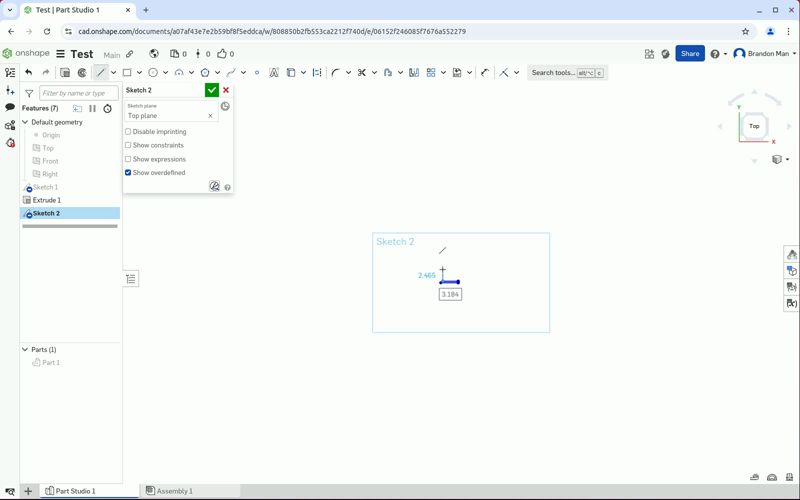
mouse_move(472, 269)
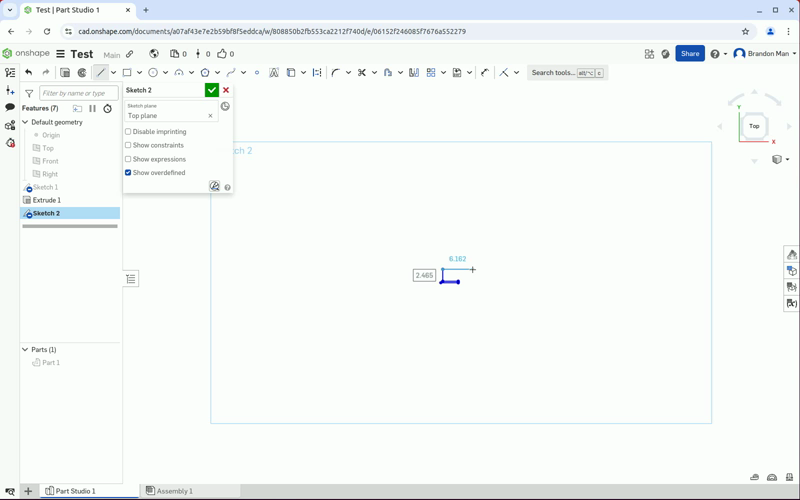
mouse_move(440, 269)
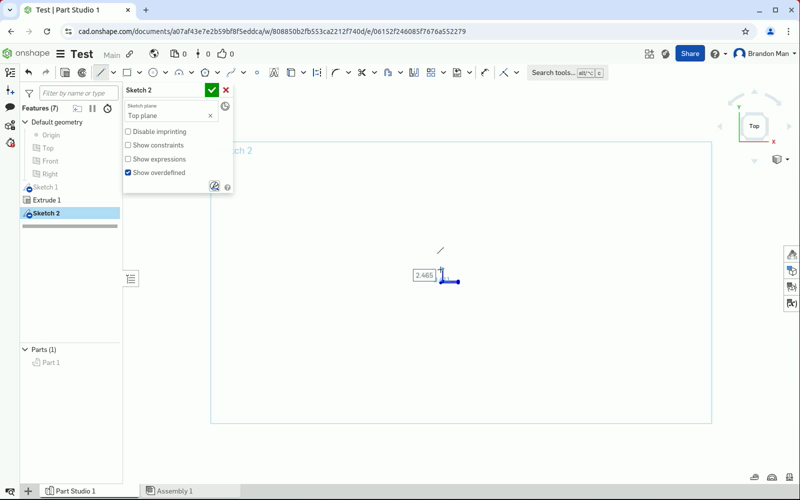
scroll(6)
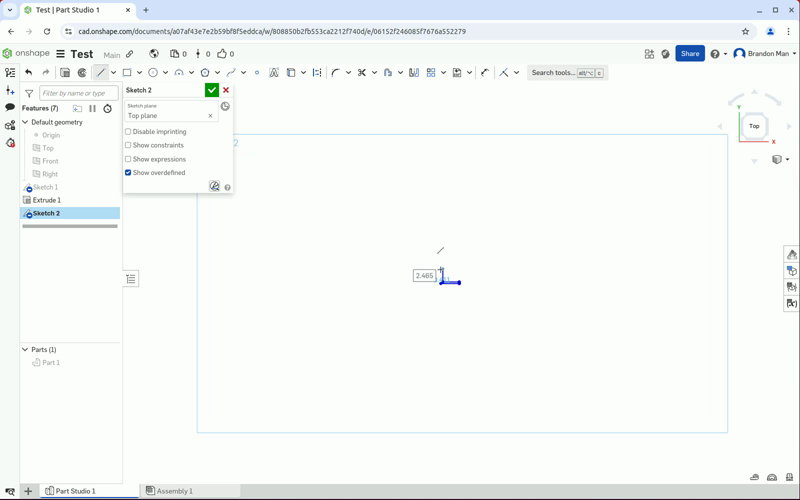
scroll(6)
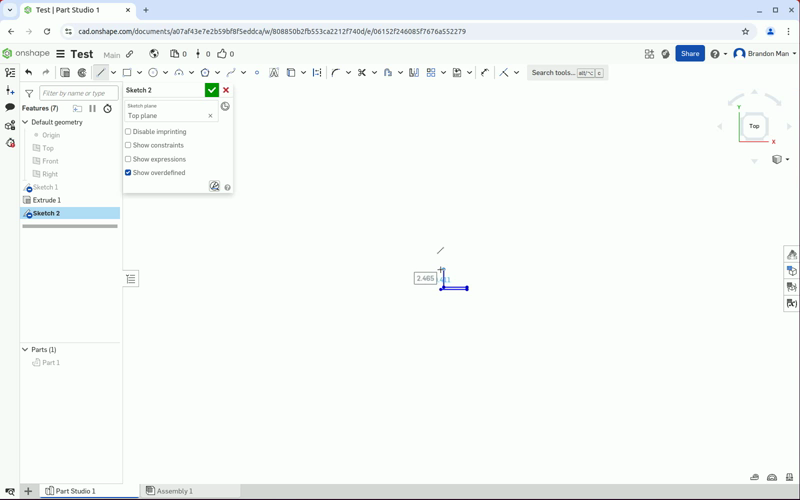
scroll(6)
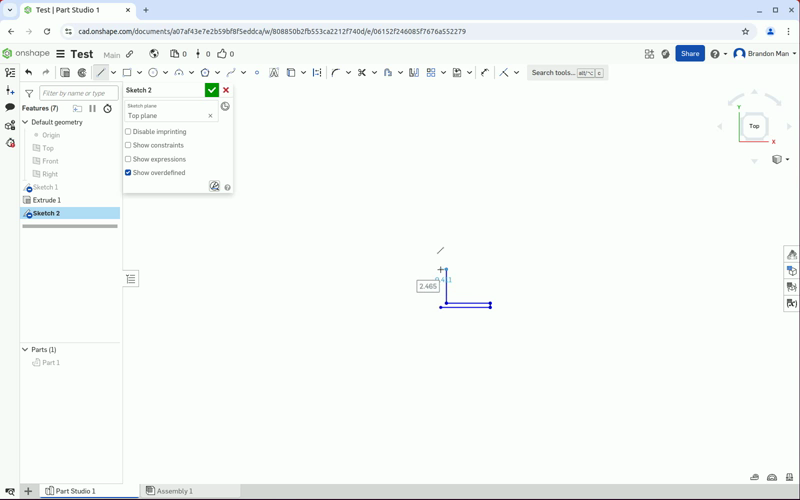
scroll(6)
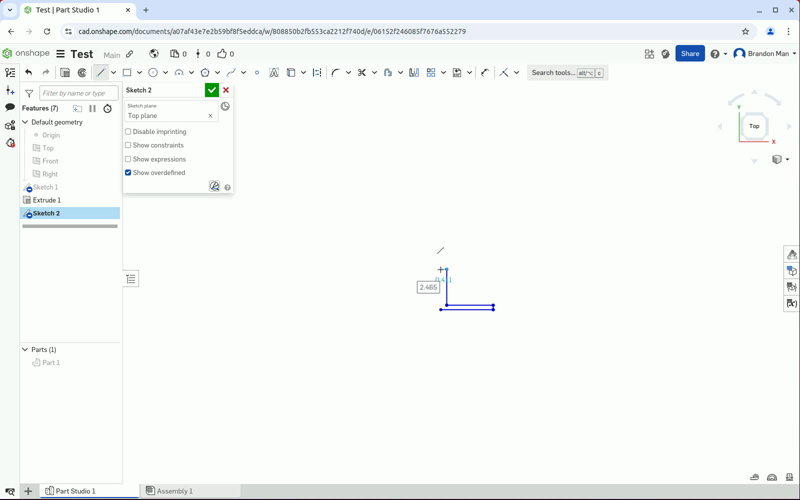
scroll(6)
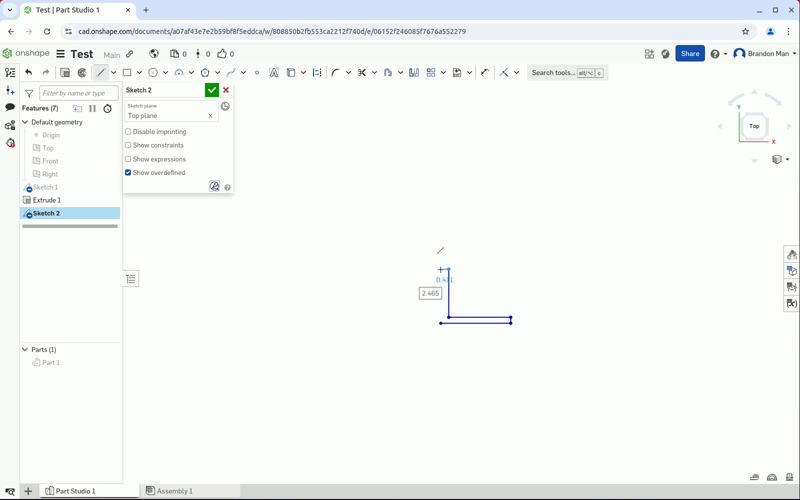
scroll(6)
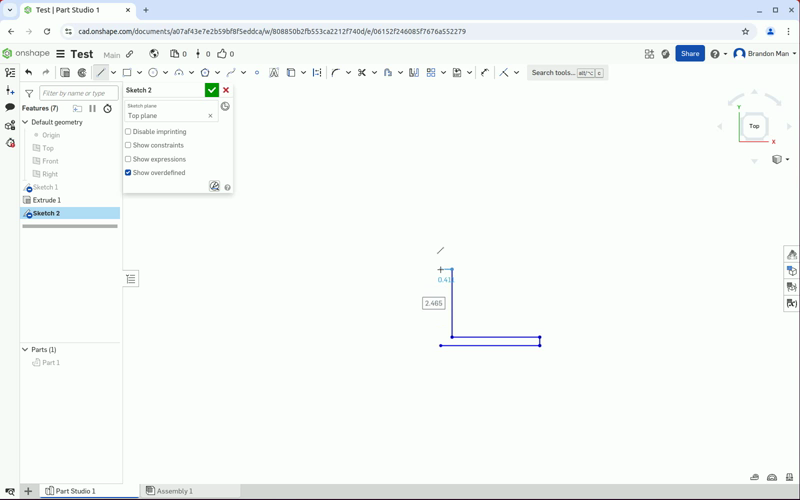
scroll(6)
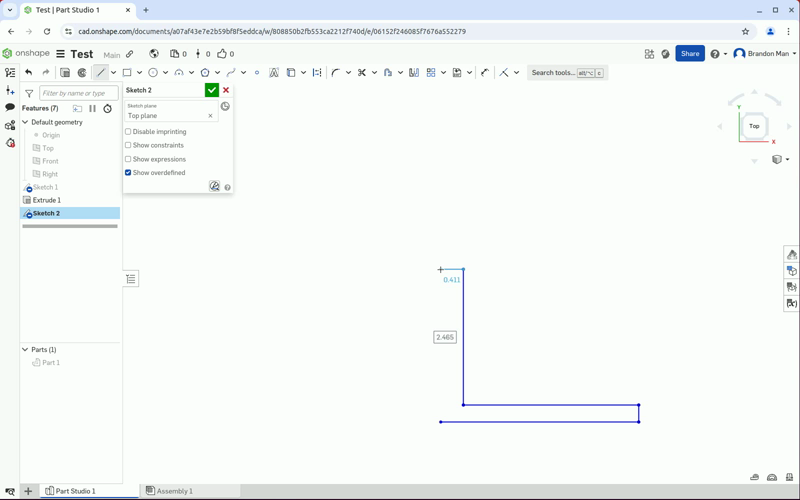
click(440, 269)
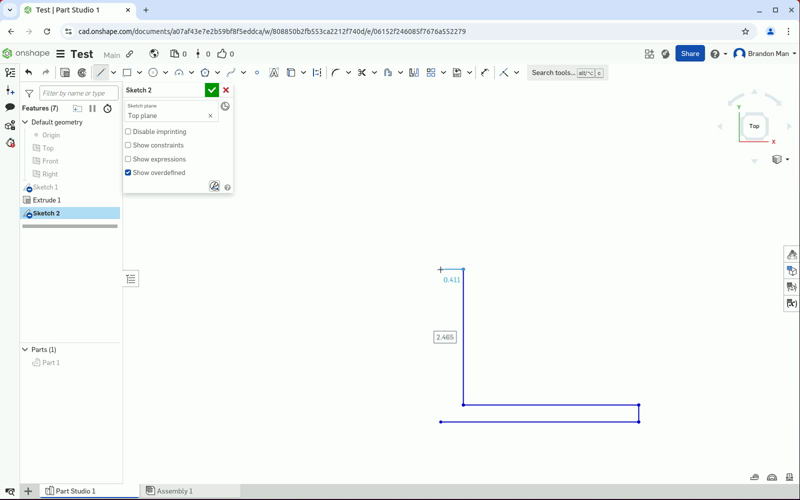
scroll(-6)
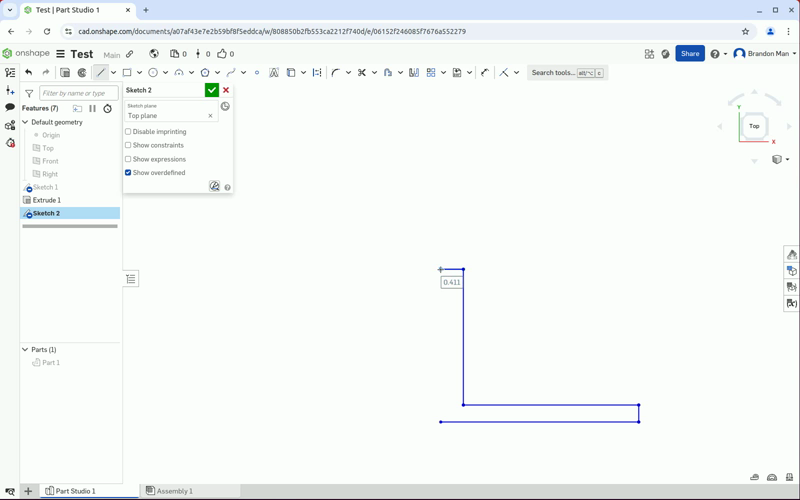
scroll(-6)
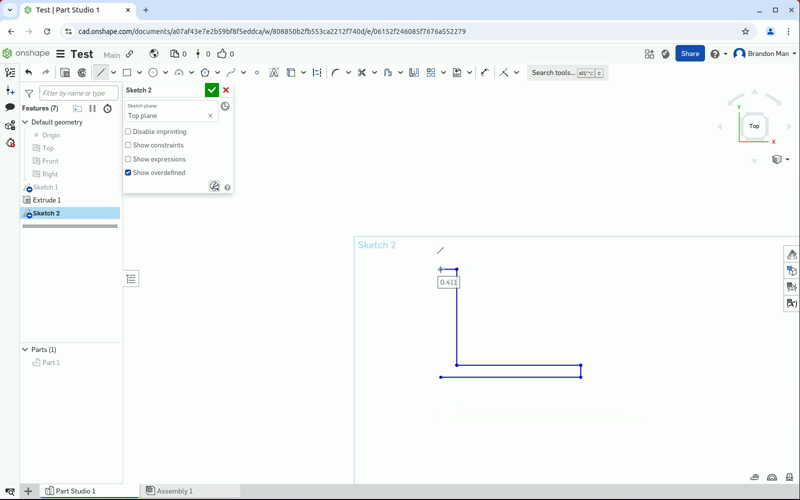
scroll(-6)
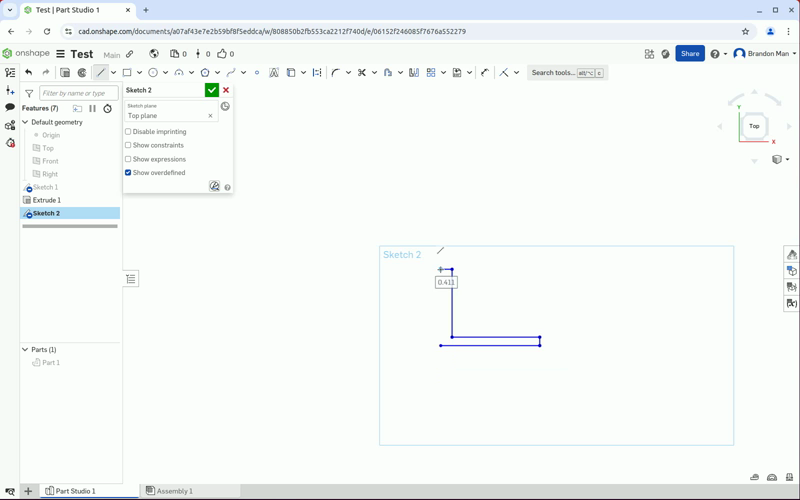
scroll(-6)
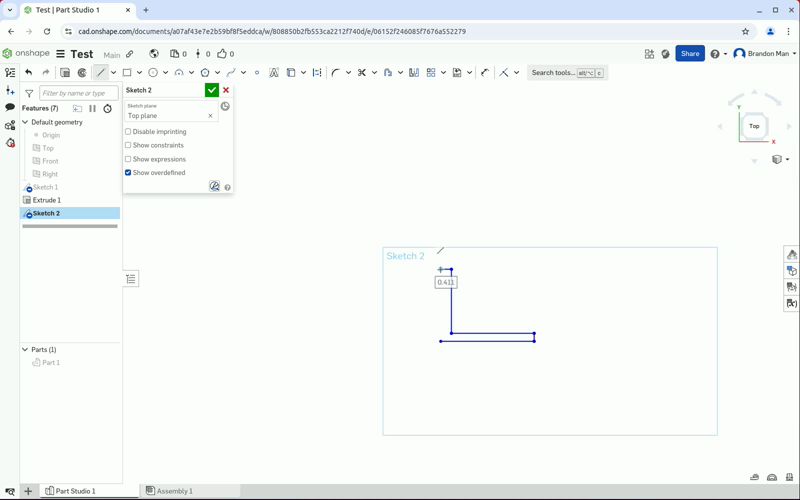
scroll(-6)
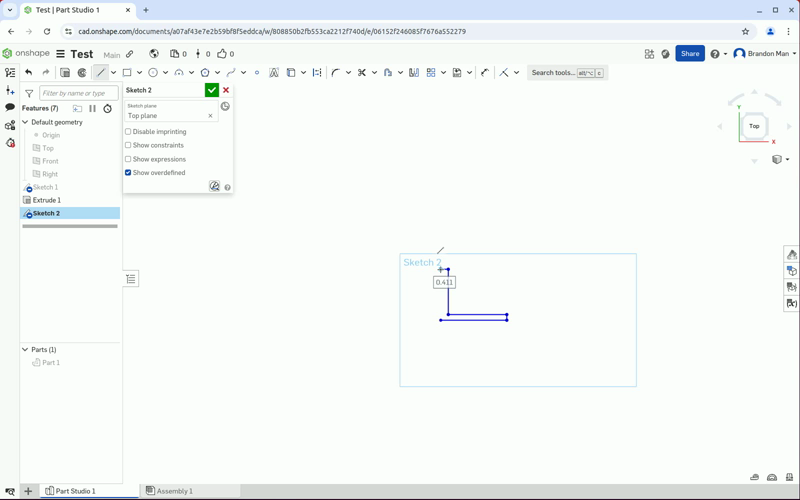
scroll(-6)
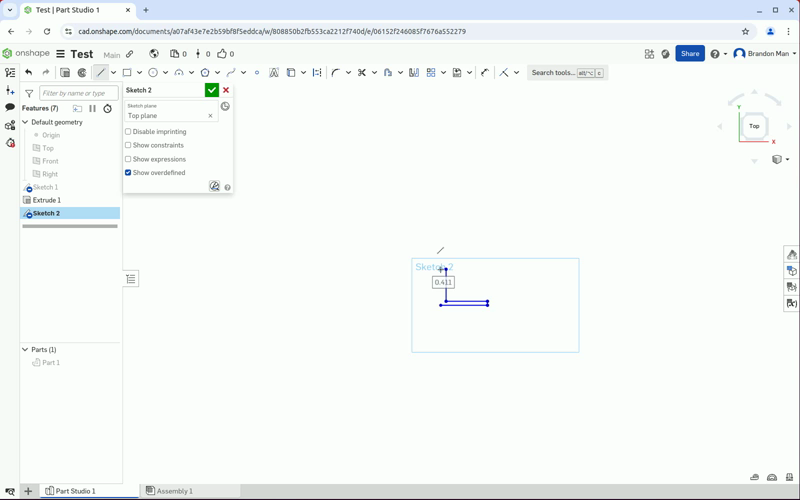
scroll(-6)
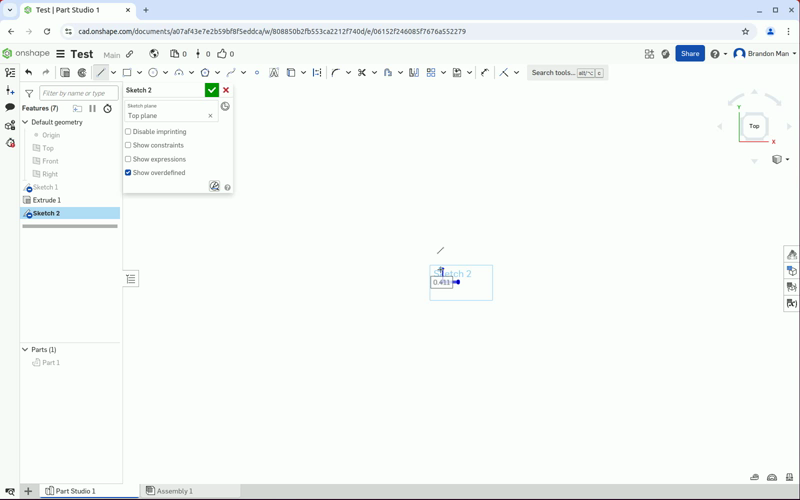
key_up(shift)
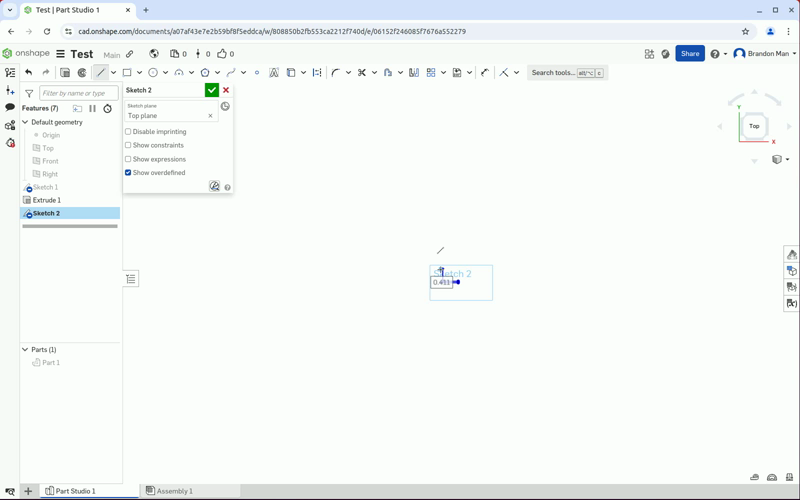
mouse_move(470, 269)
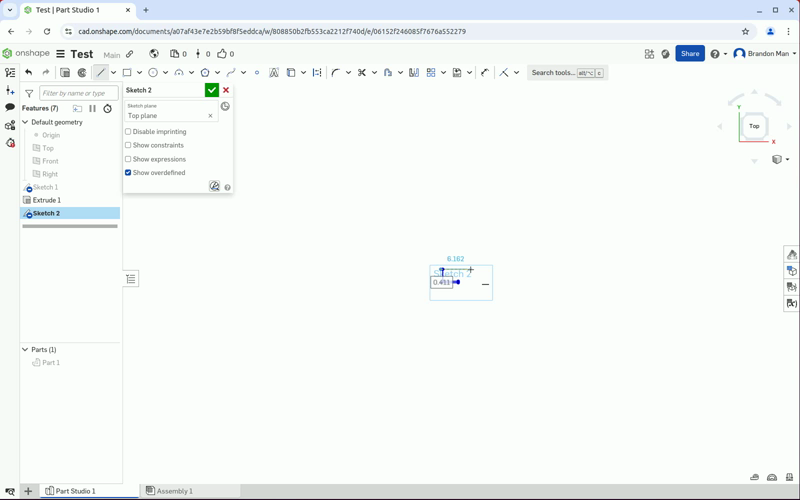
key_down(shift)
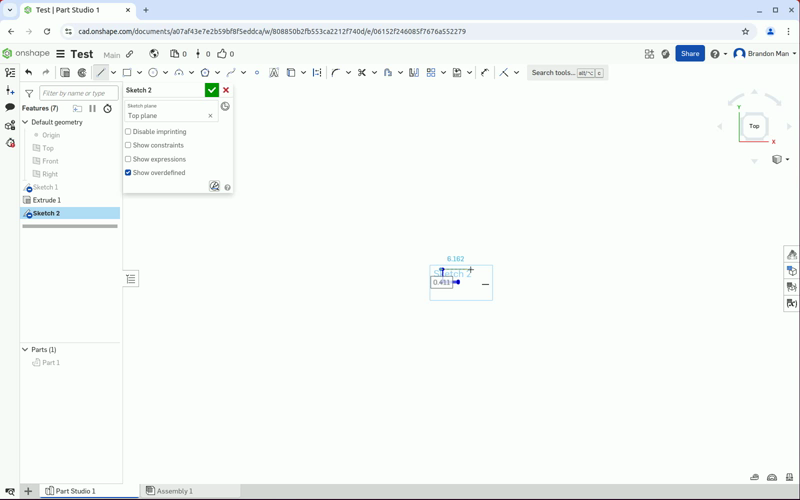
mouse_move(440, 282)
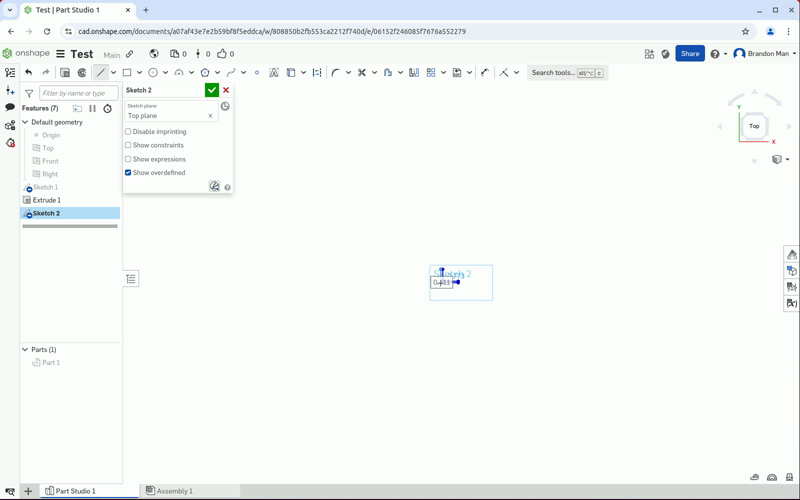
scroll(6)
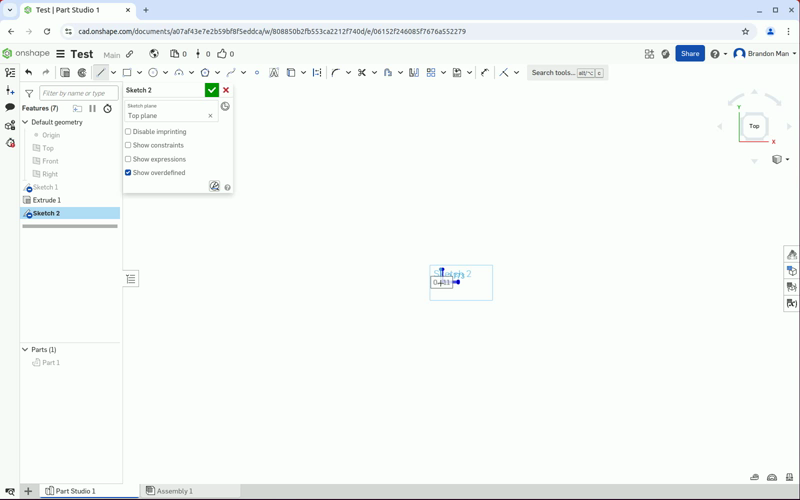
scroll(6)
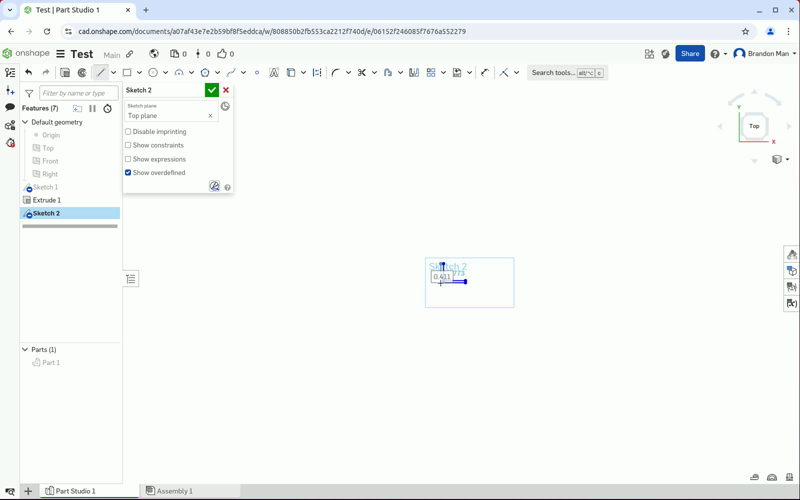
scroll(6)
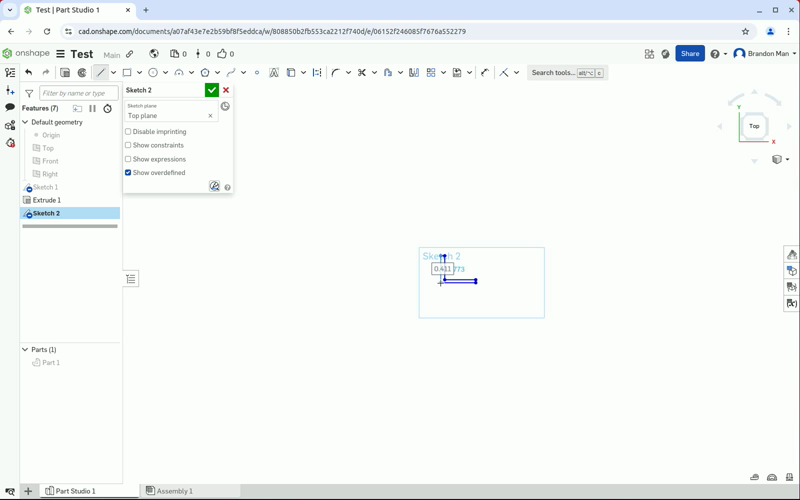
scroll(6)
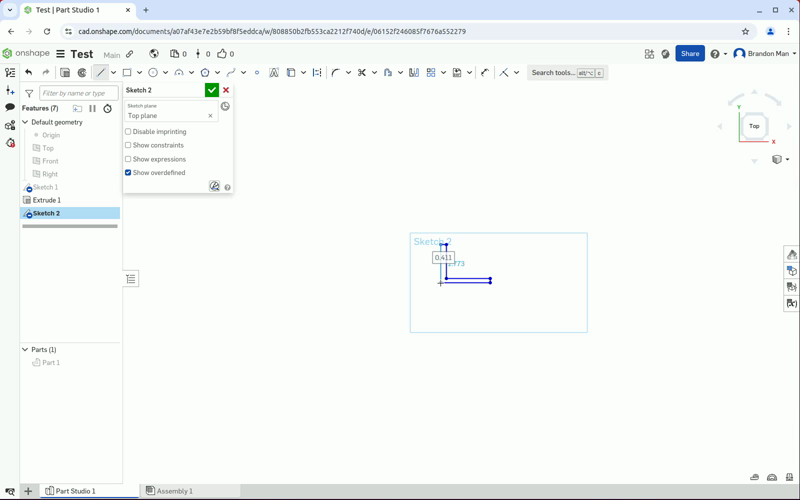
scroll(6)
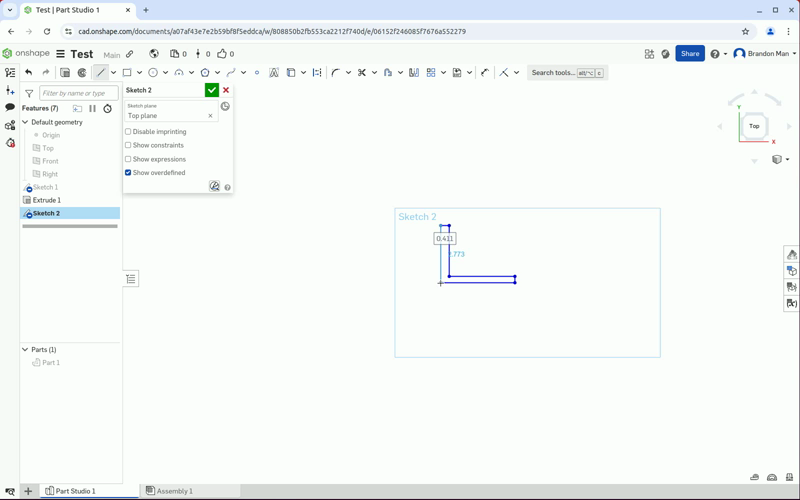
scroll(6)
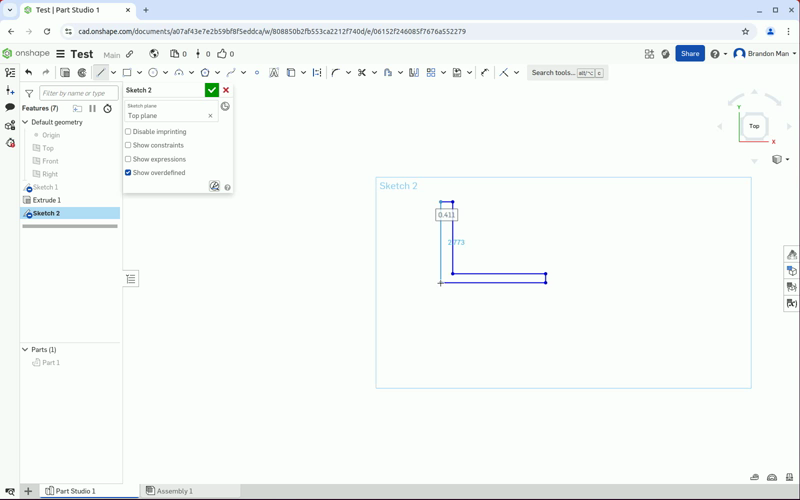
scroll(6)
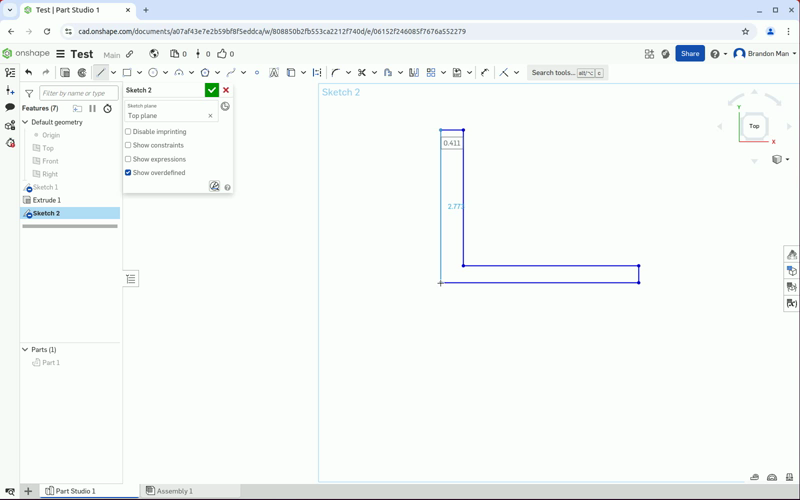
key_up(shift)
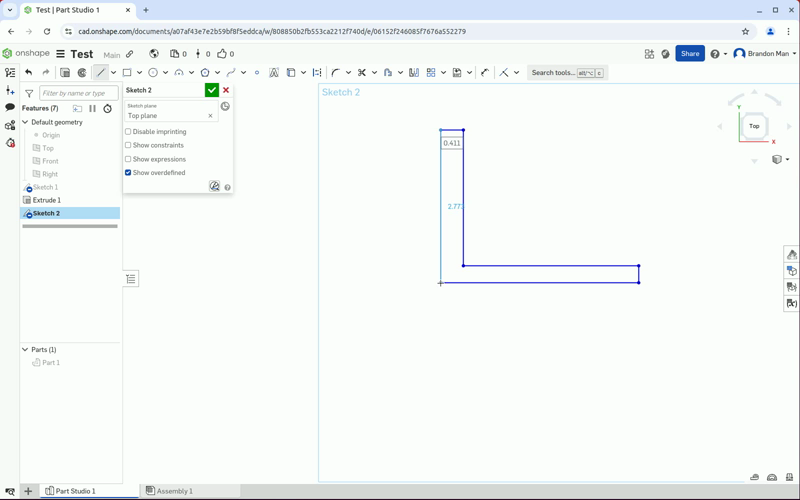
click(440, 282)
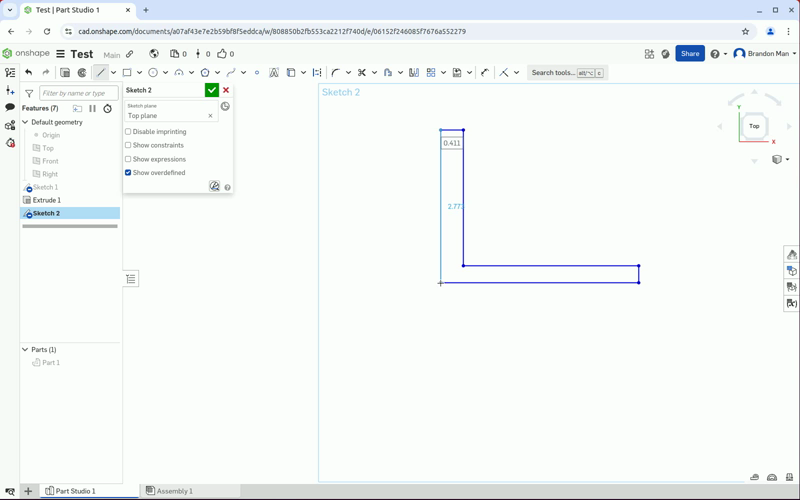
scroll(-6)
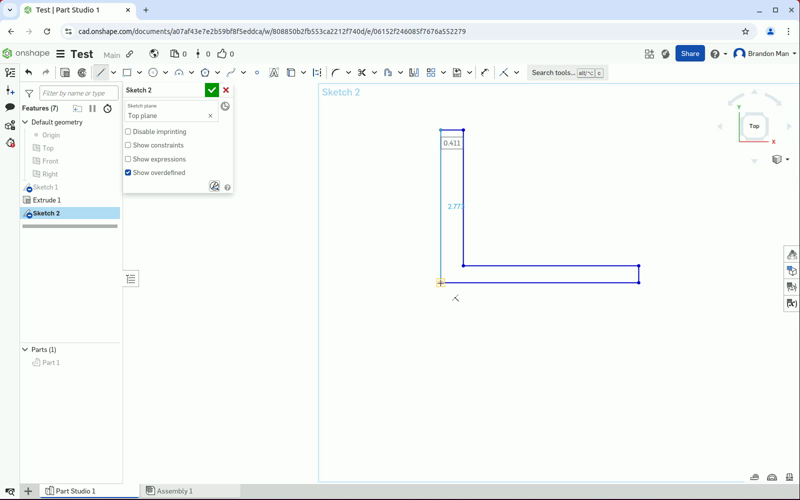
scroll(-6)
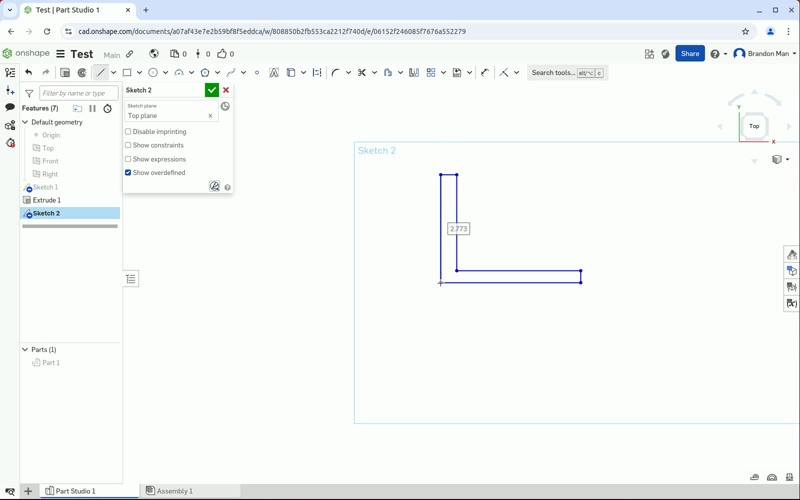
scroll(-6)
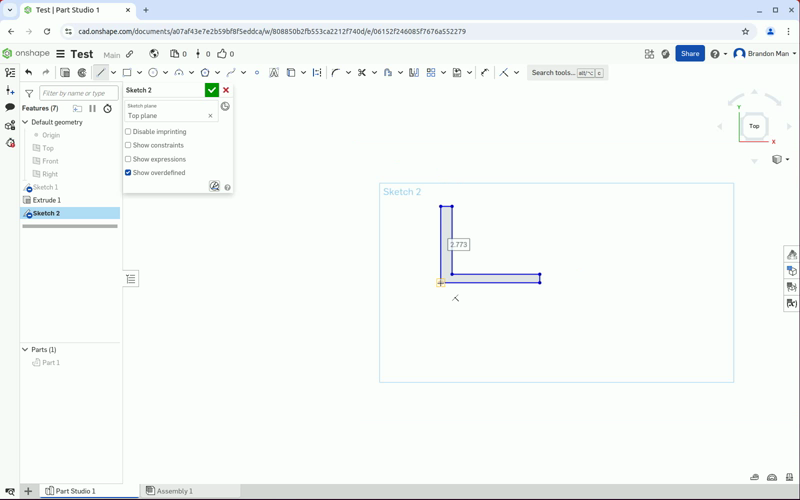
scroll(-6)
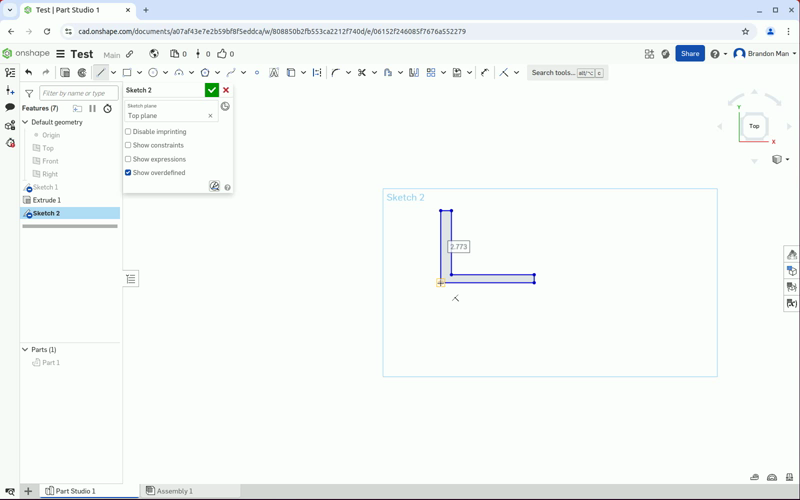
scroll(-6)
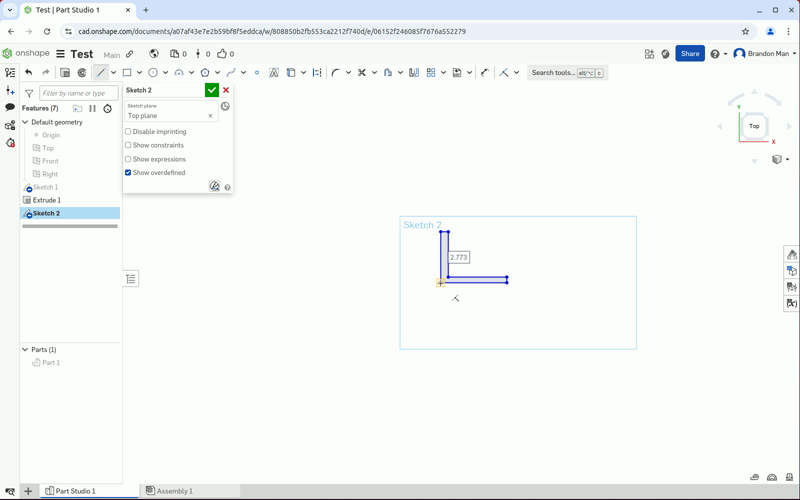
scroll(-6)
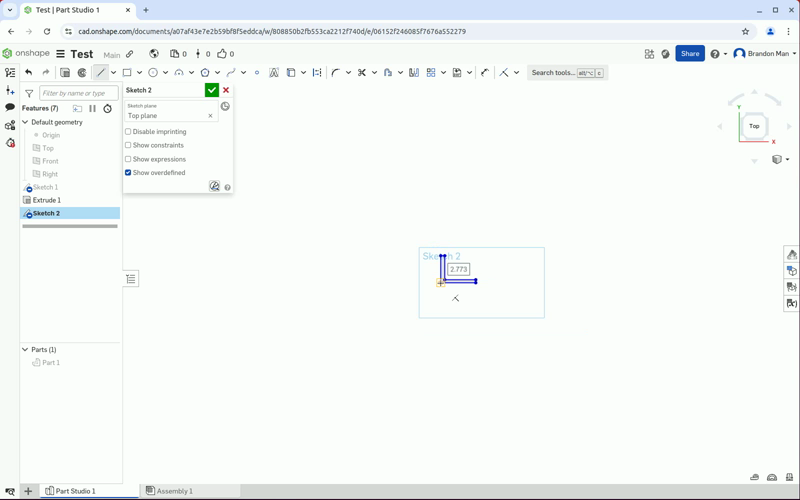
scroll(-6)
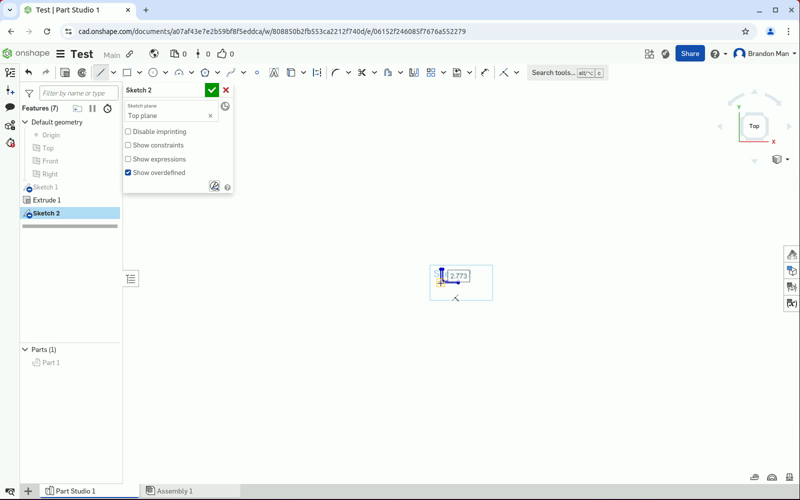
key(esc)
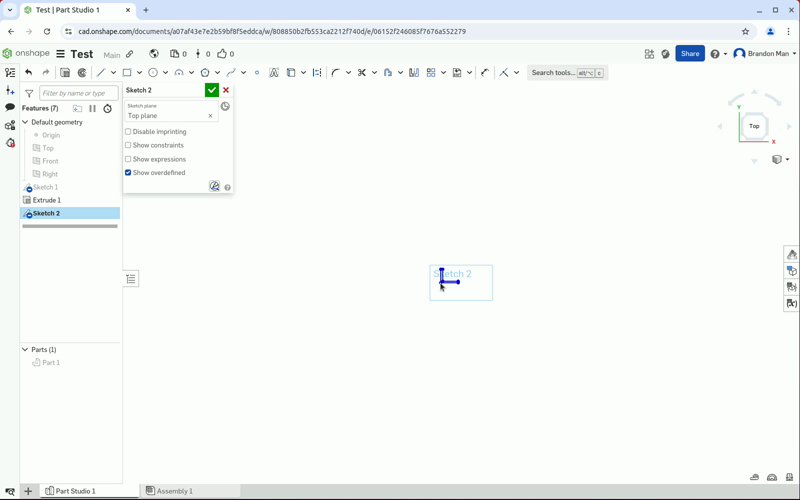
mouse_move(443, 282)
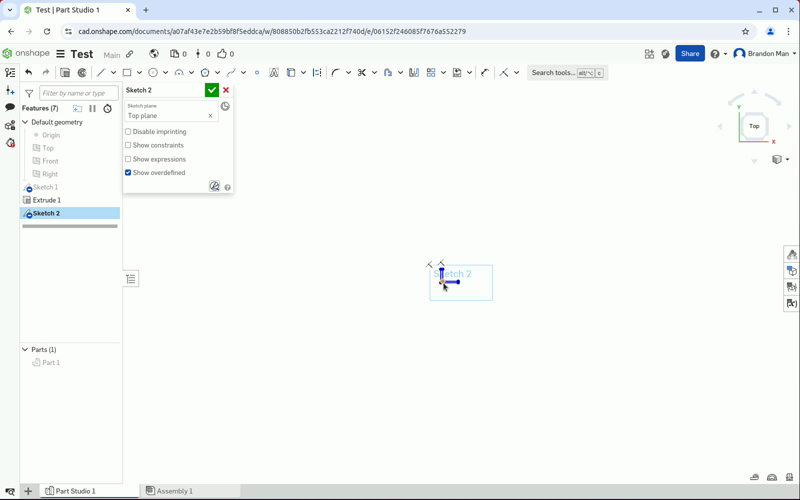
scroll(6)
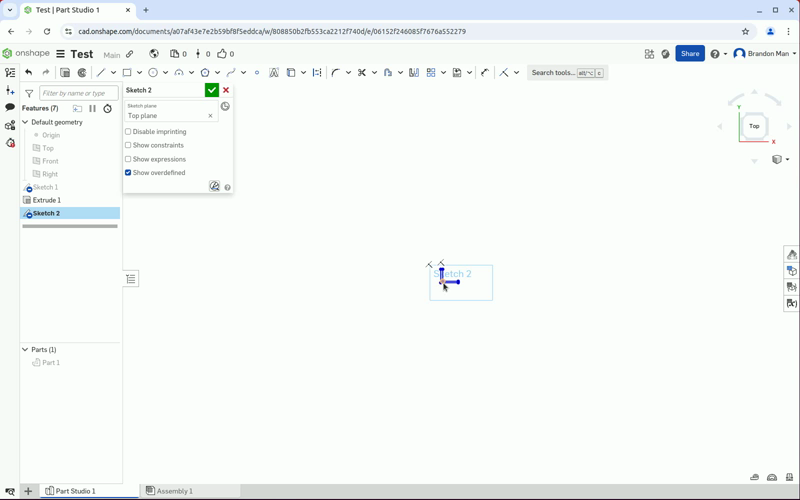
scroll(6)
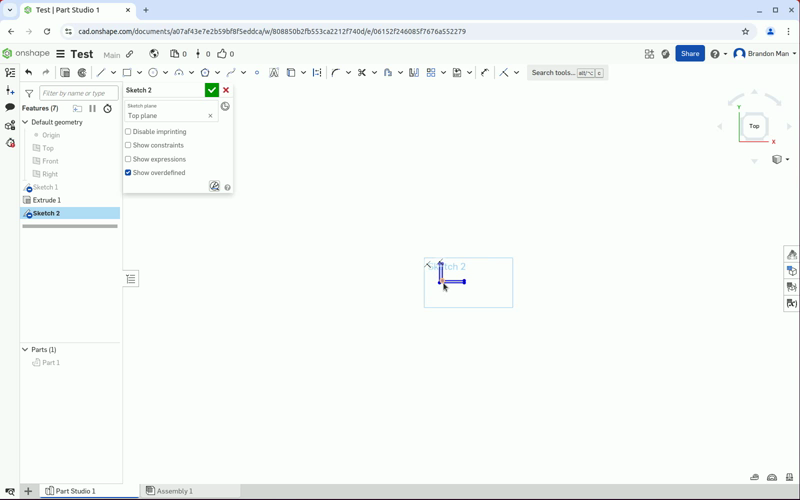
scroll(6)
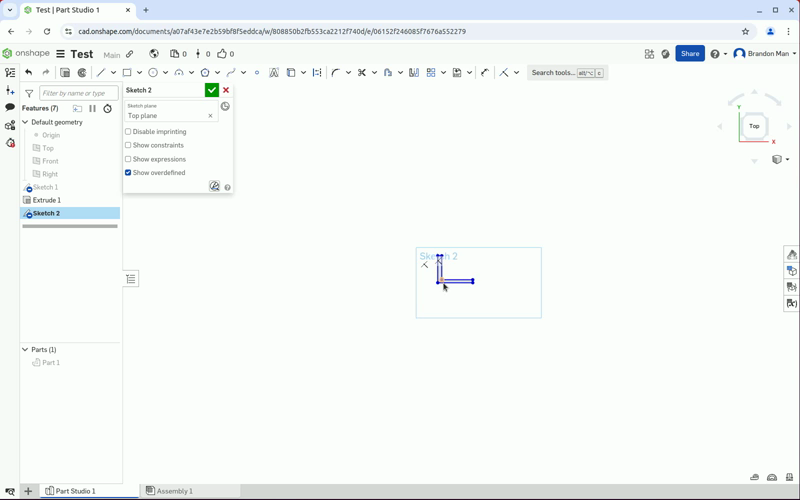
scroll(6)
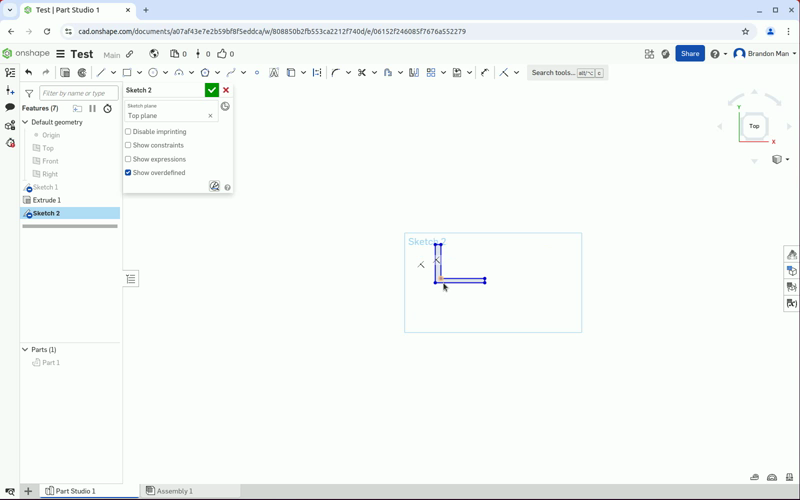
scroll(6)
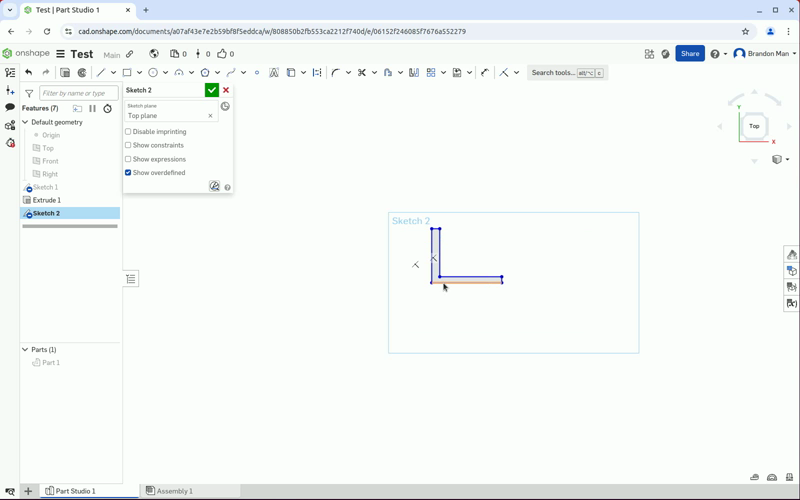
scroll(6)
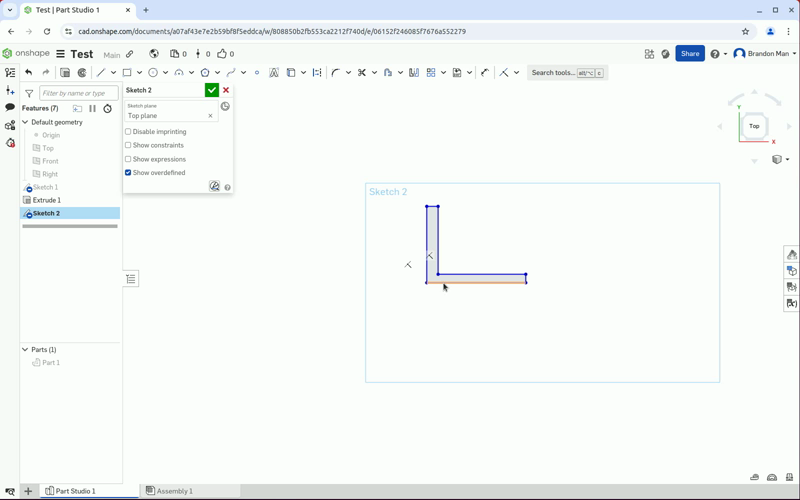
scroll(6)
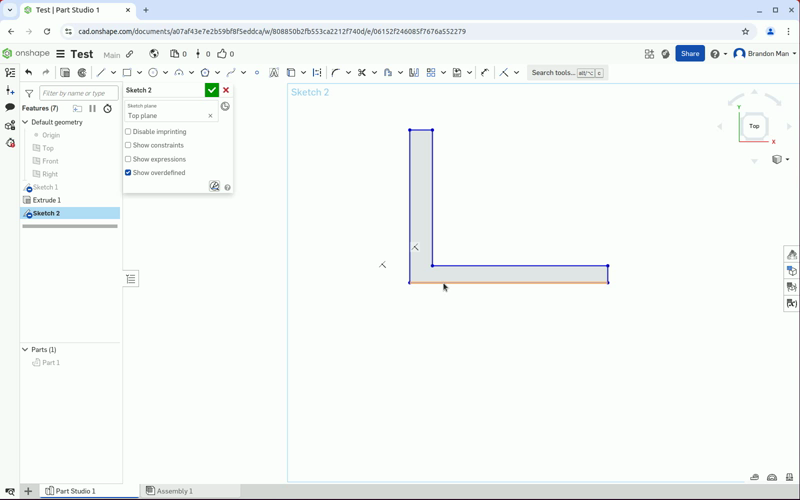
click(443, 282)
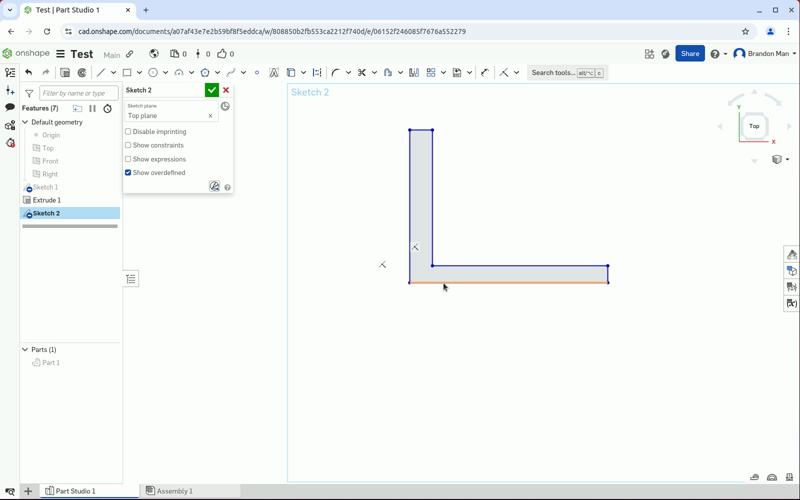
scroll(-6)
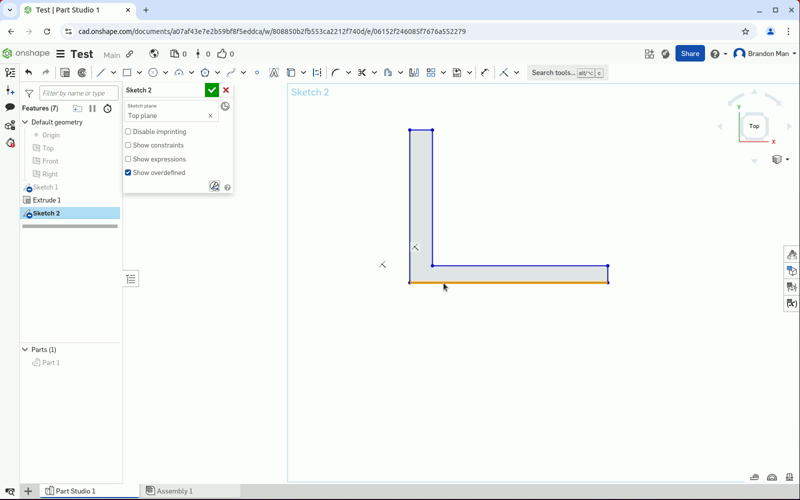
scroll(-6)
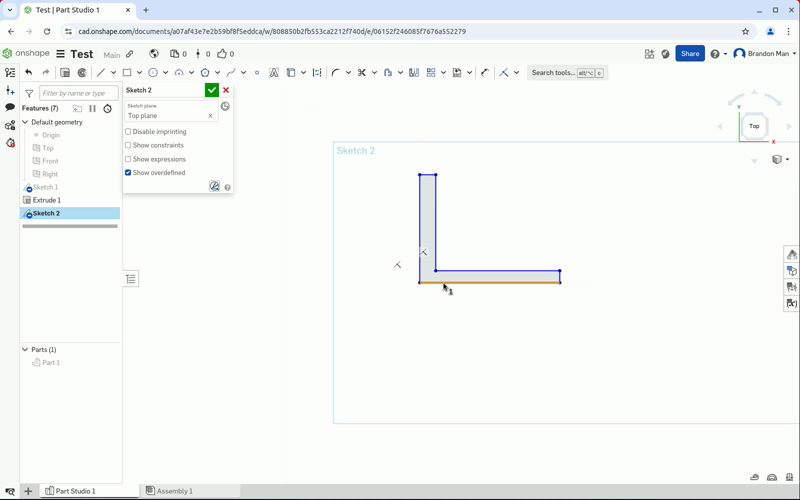
scroll(-6)
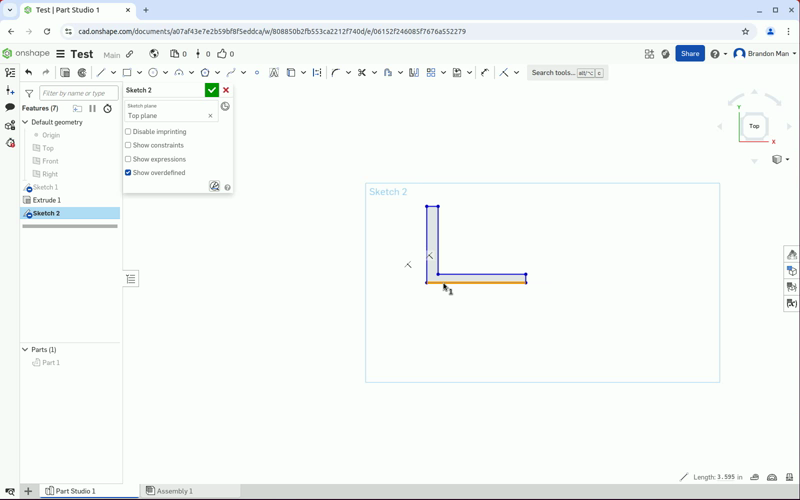
scroll(-6)
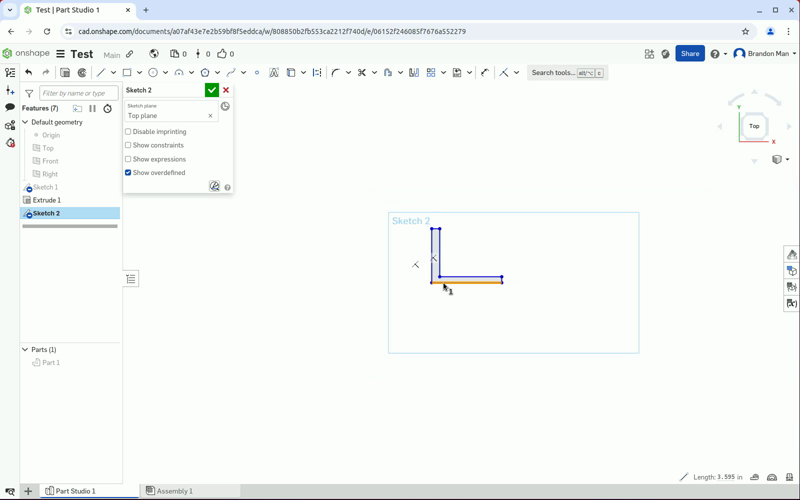
scroll(-6)
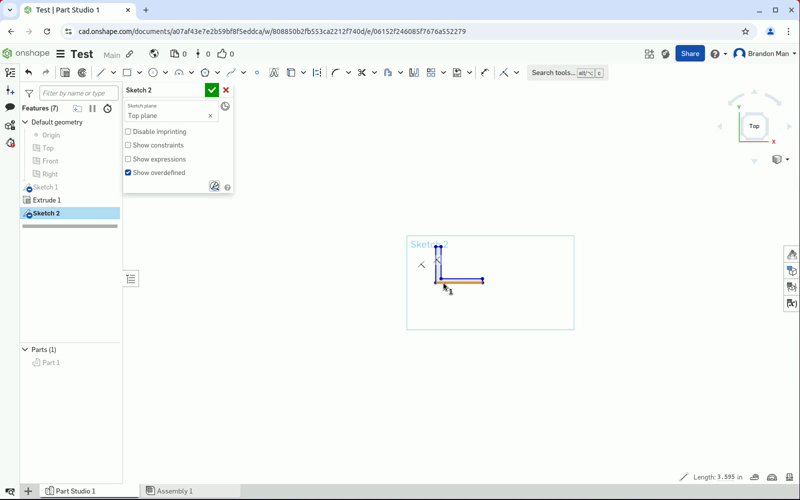
scroll(-6)
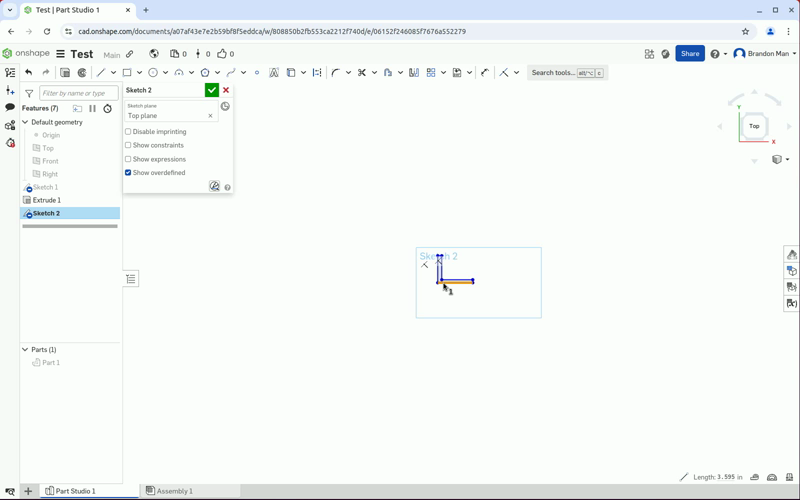
scroll(-6)
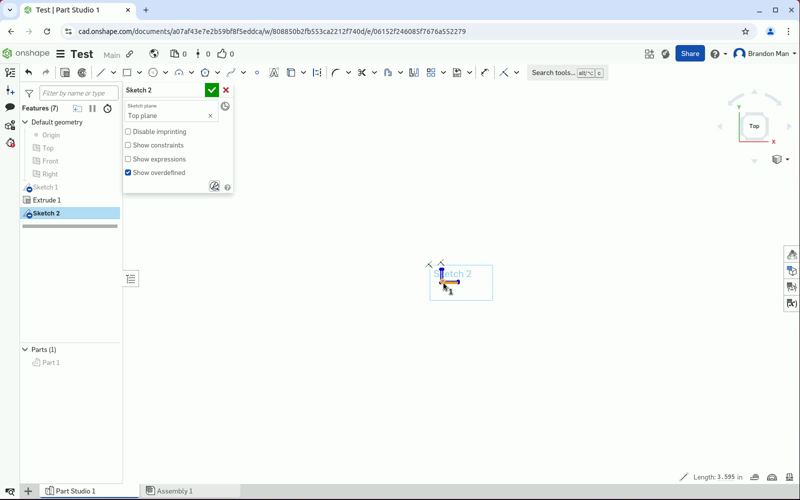
mouse_move(73, 352)
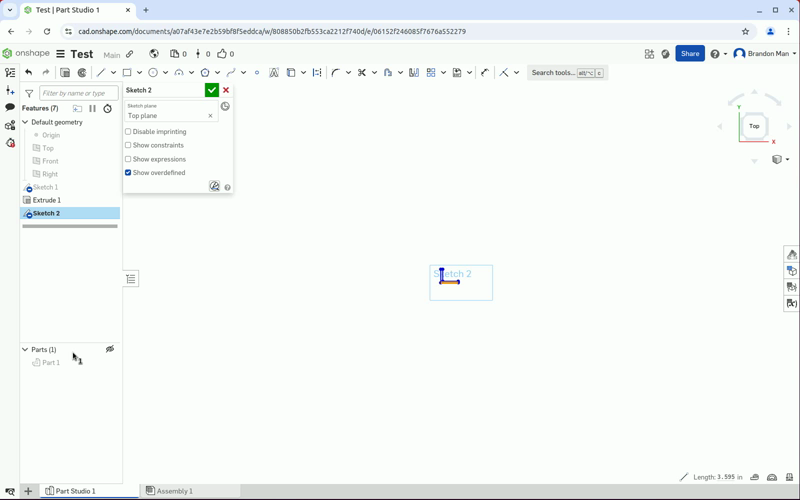
key(shift+y)
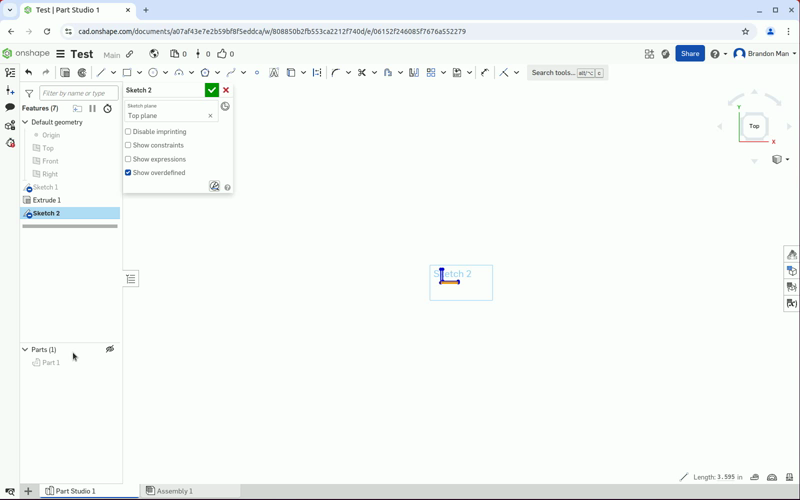
key(shift+e)
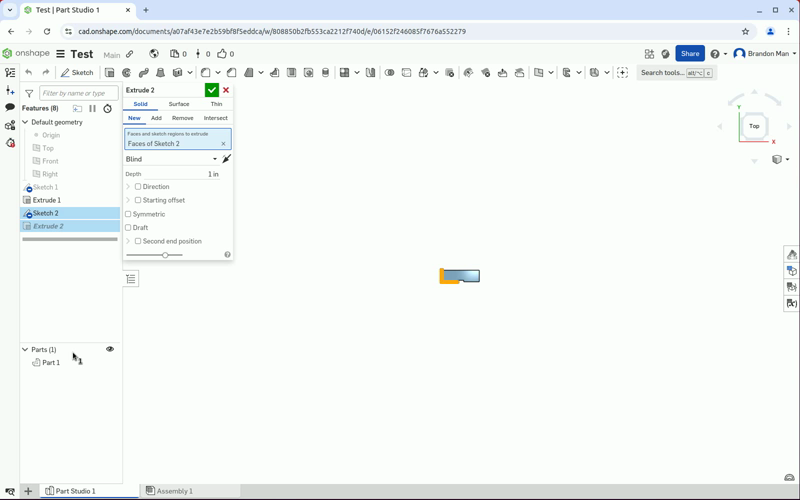
mouse_move(143, 106)
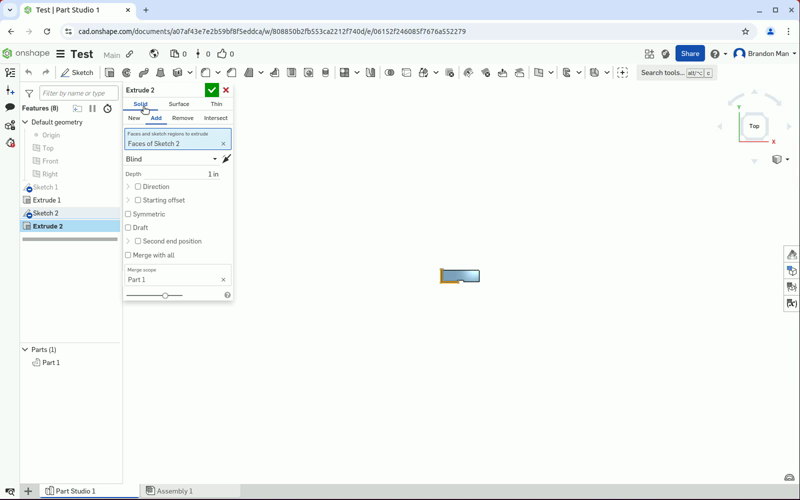
click(143, 106)
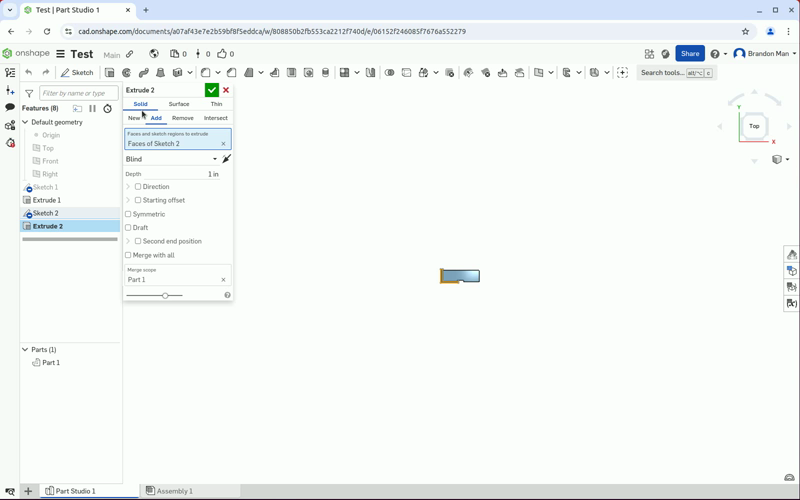
mouse_move(137, 120)
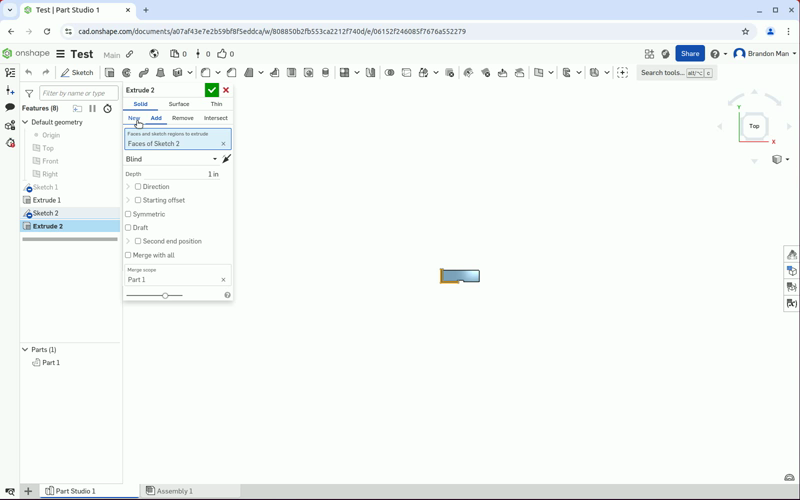
click(137, 120)
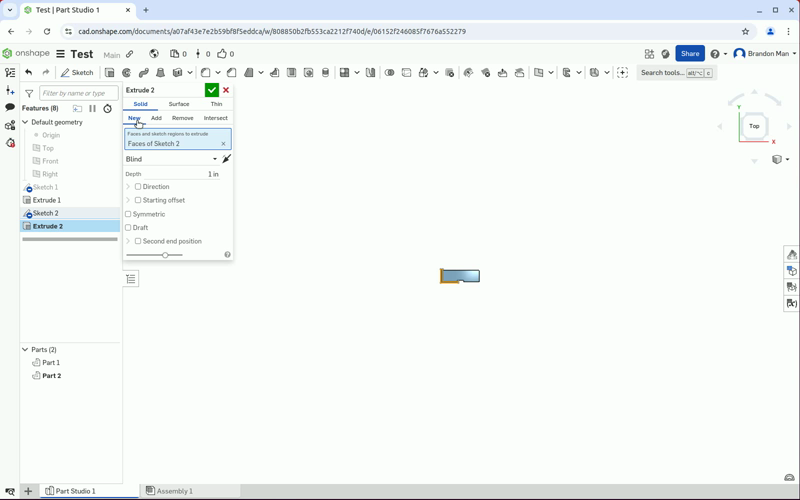
key(tab, 4)
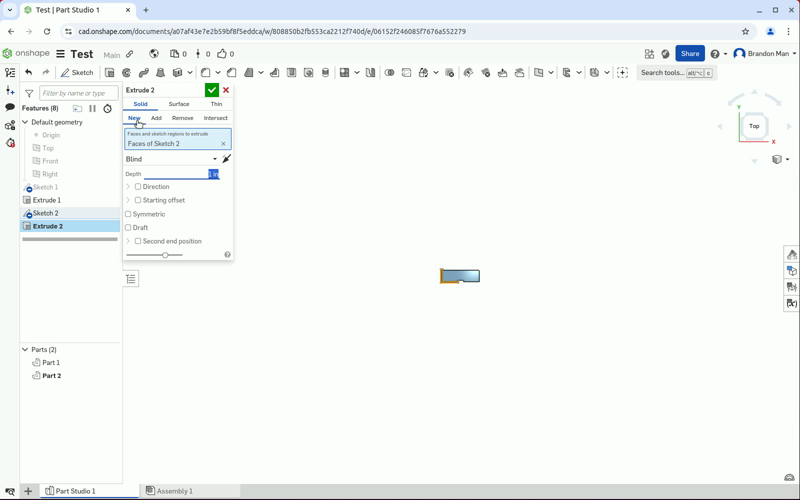
text(2.648)
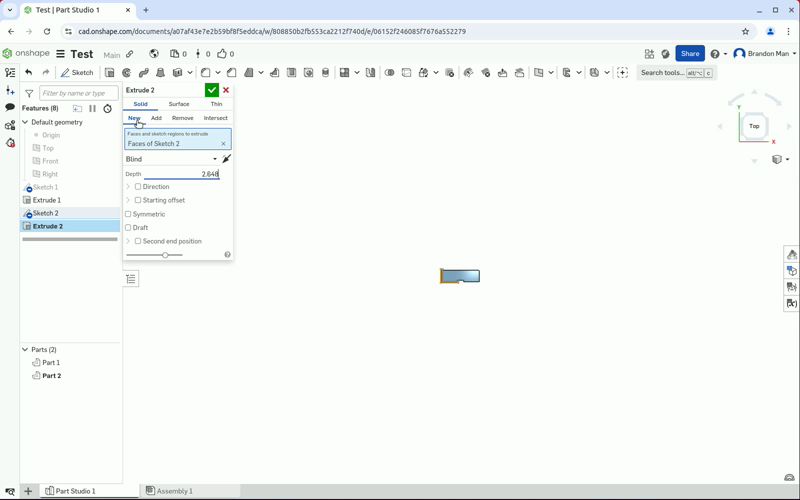
key(enter)
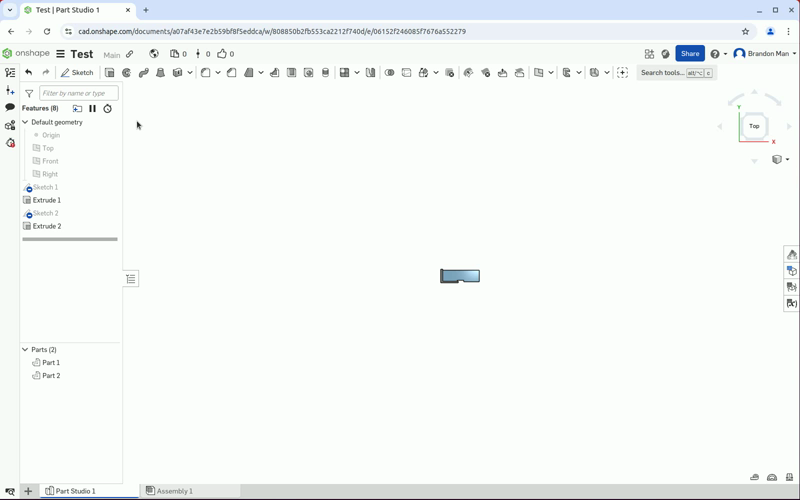
key(shift+h)
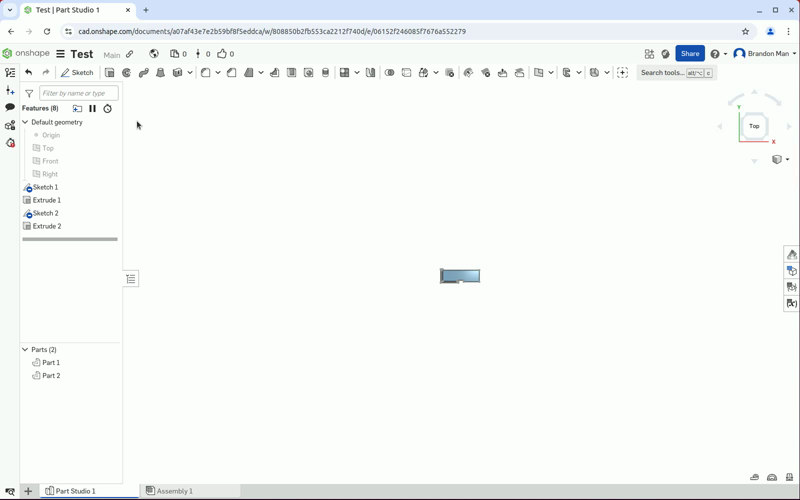
key(shift+h)
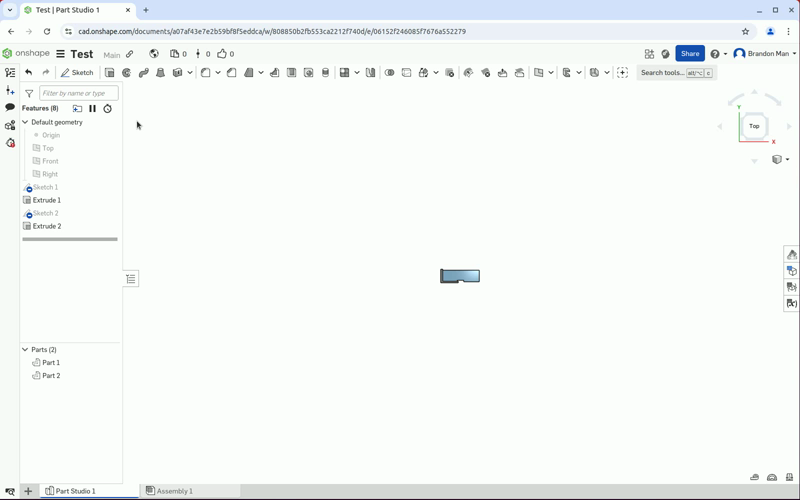
mouse_move(73, 189)
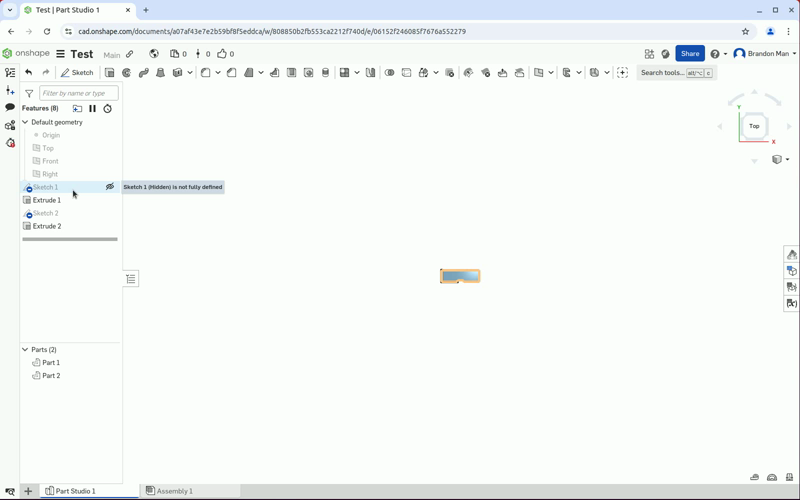
click(73, 189)
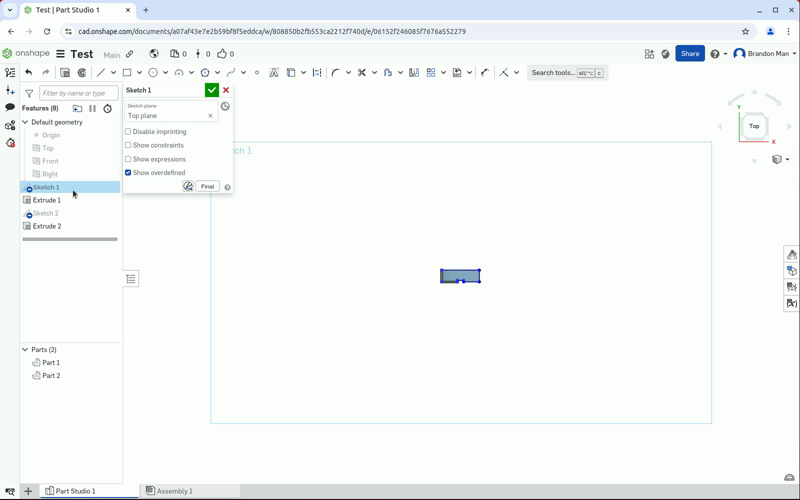
mouse_move(229, 92)
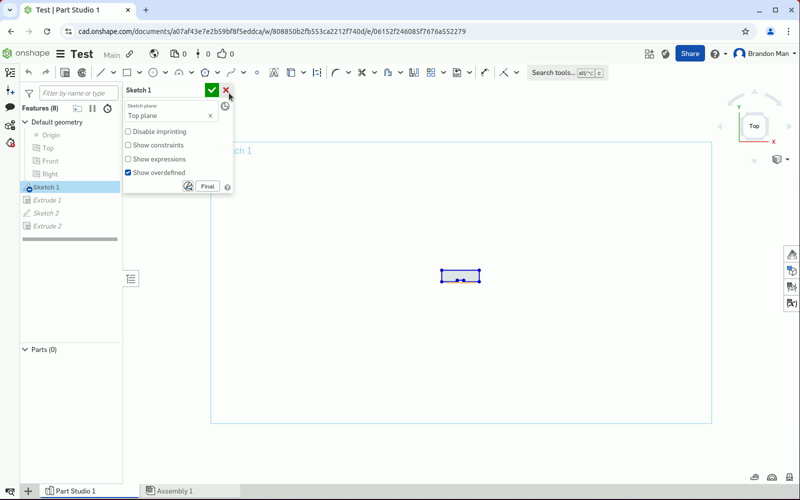
click(229, 92)
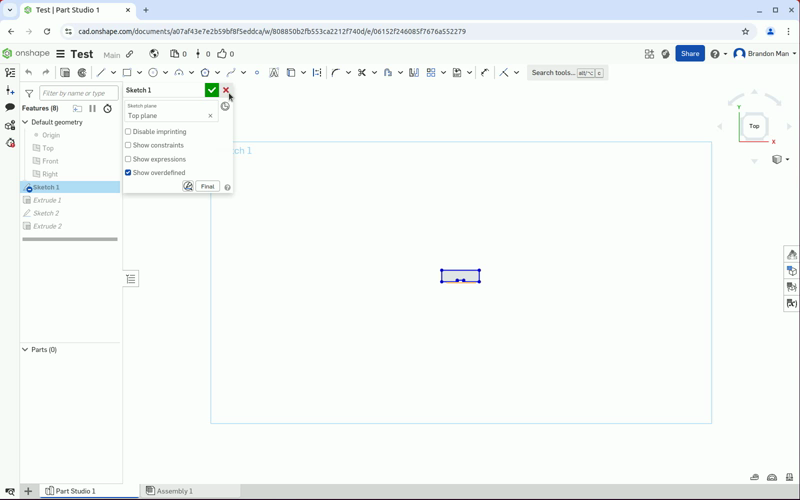
key(shift+s)
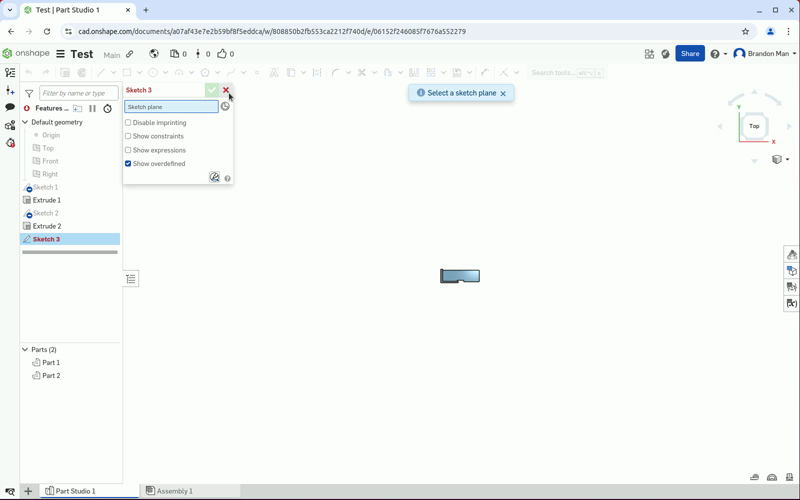
mouse_move(73, 150)
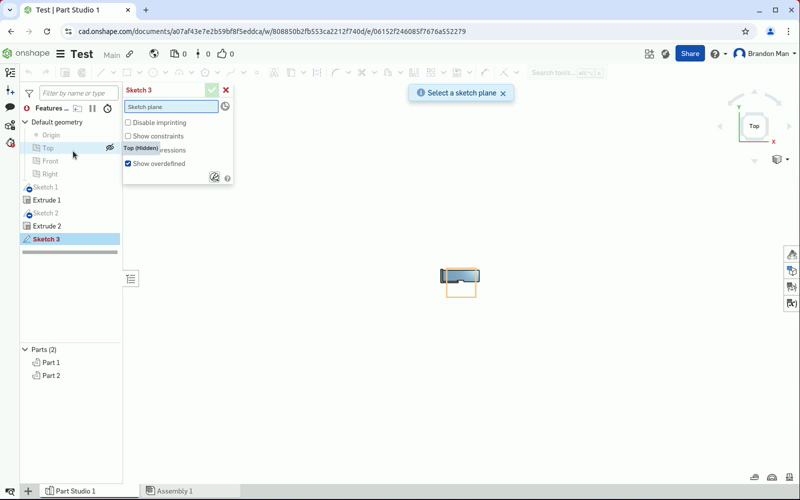
click(73, 150)
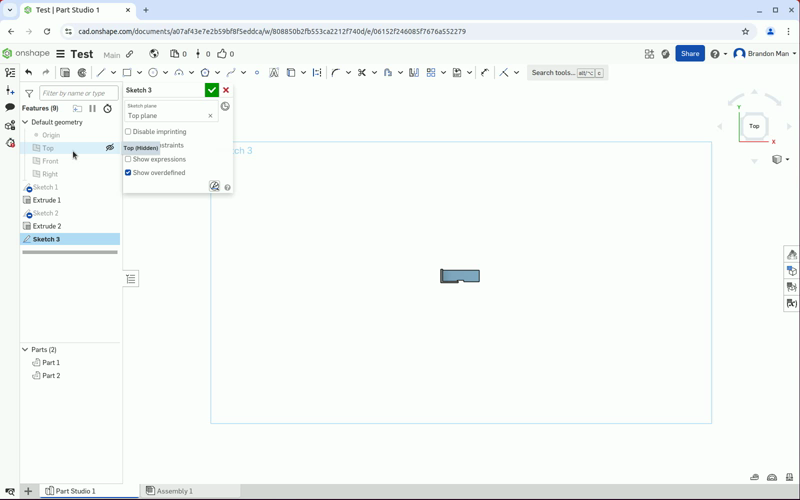
mouse_move(73, 352)
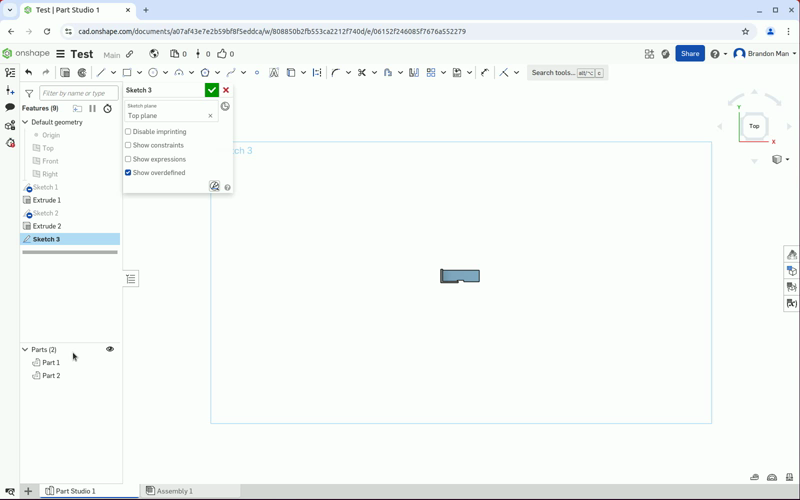
key(y)
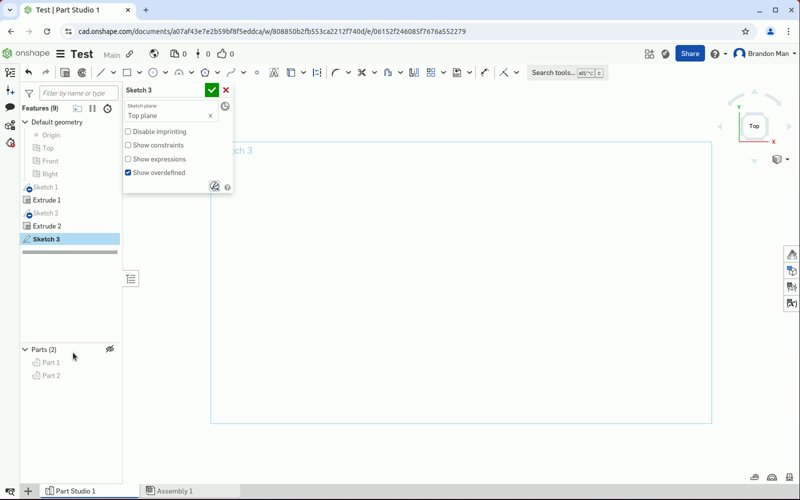
key(l)
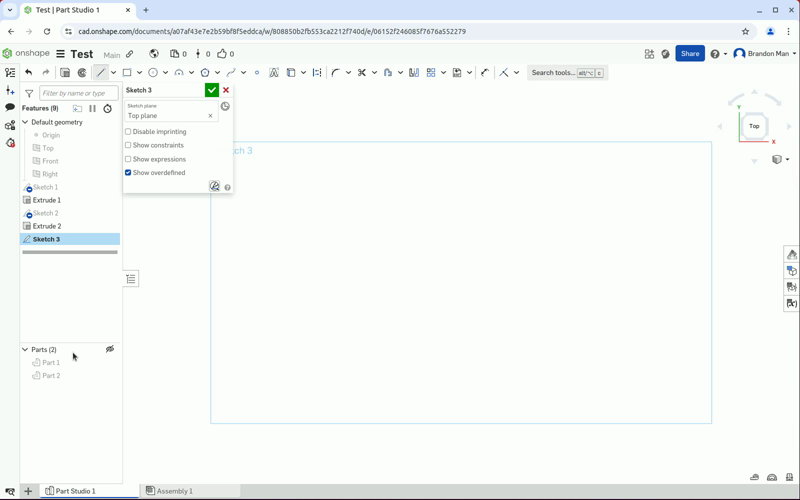
key_down(shift)
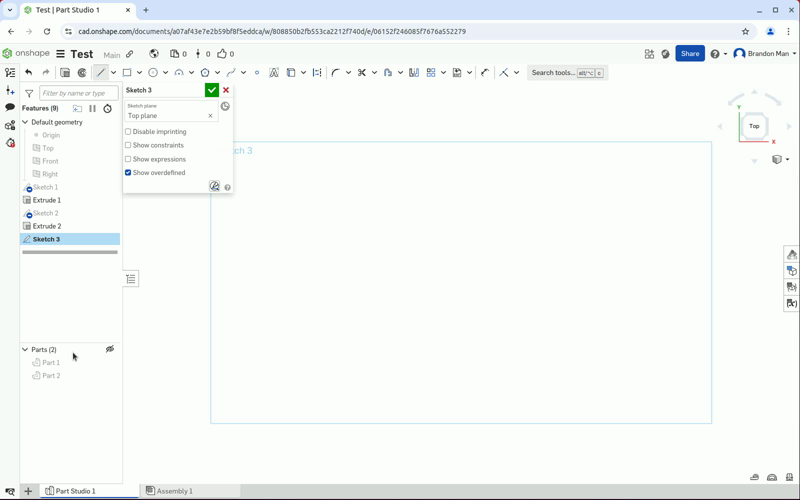
mouse_move(464, 282)
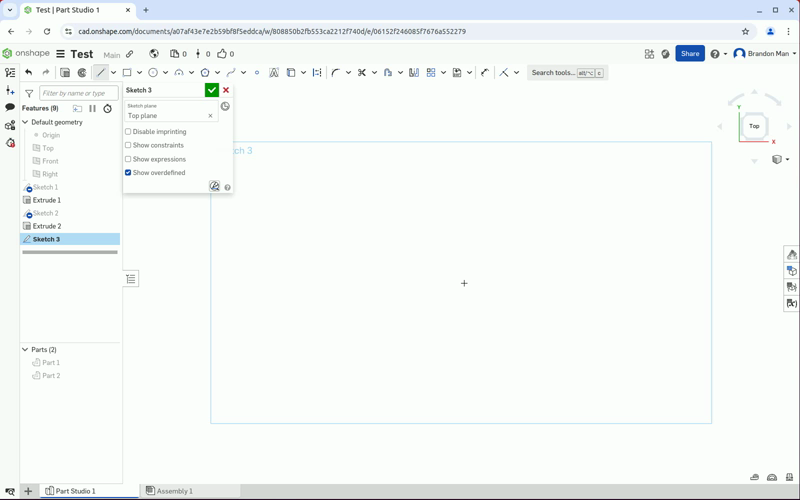
click(464, 282)
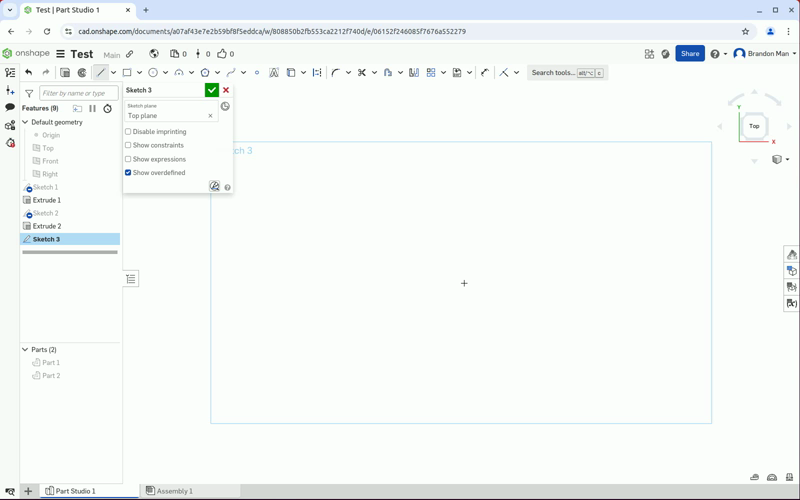
key_up(shift)
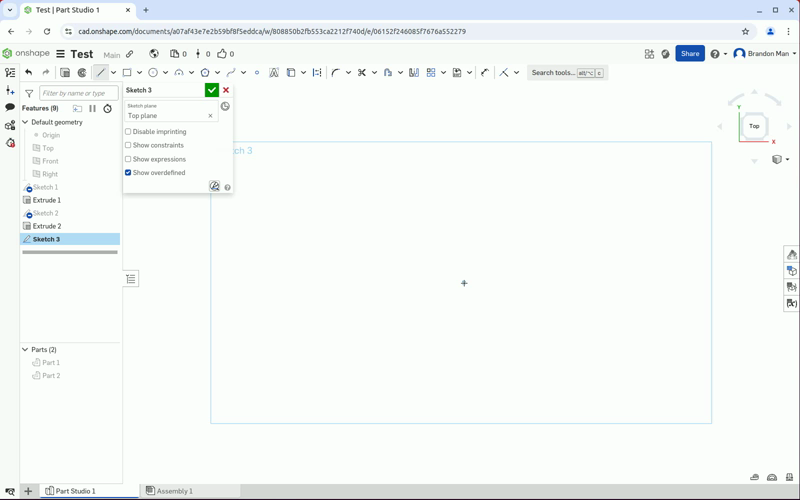
key_down(shift)
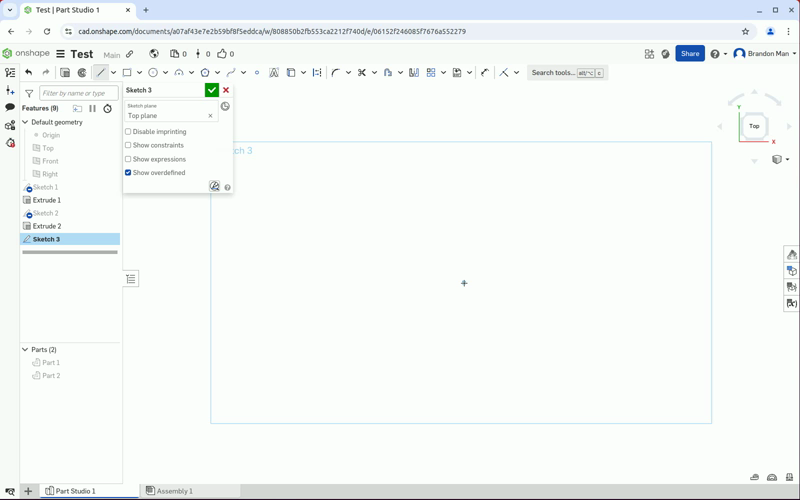
mouse_move(494, 282)
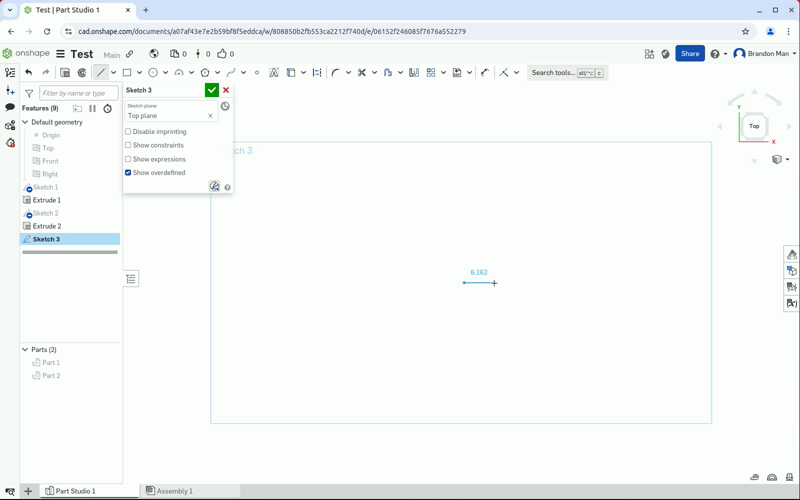
mouse_move(481, 282)
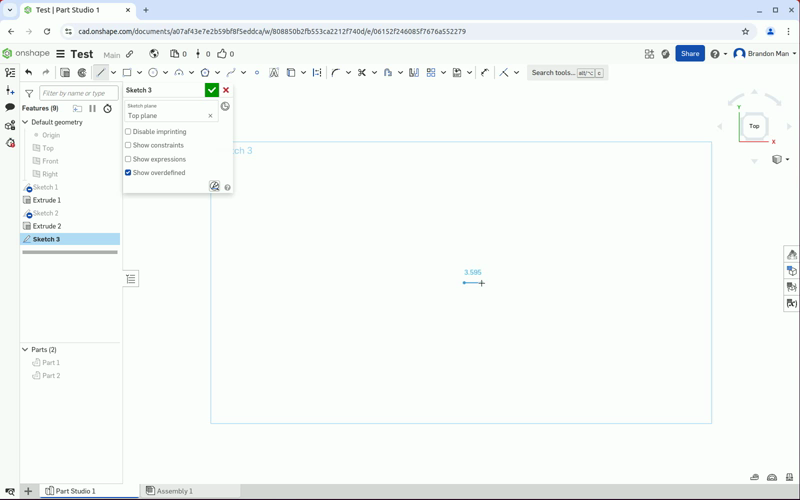
click(481, 282)
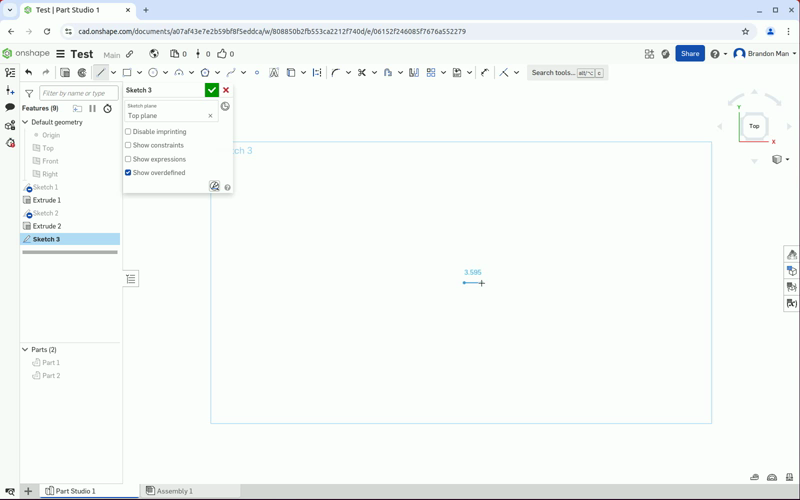
key_up(shift)
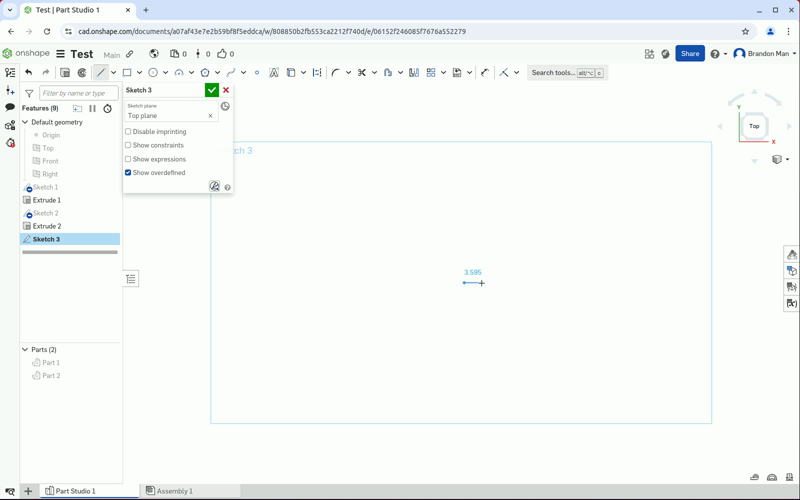
key_down(shift)
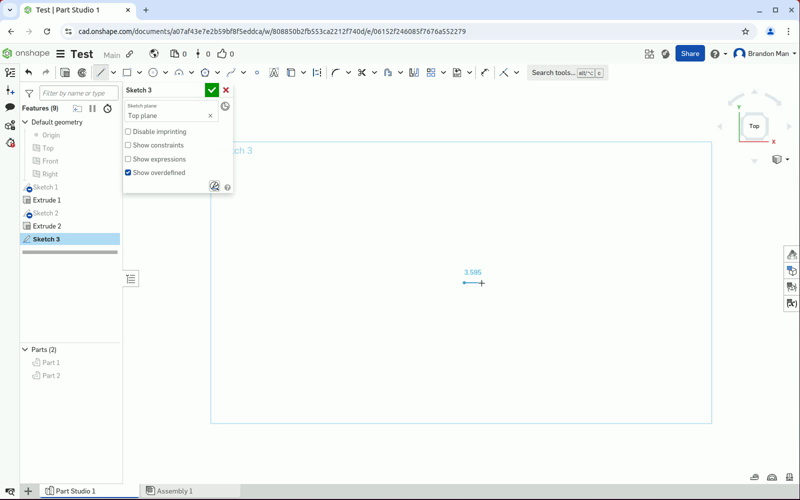
mouse_move(511, 282)
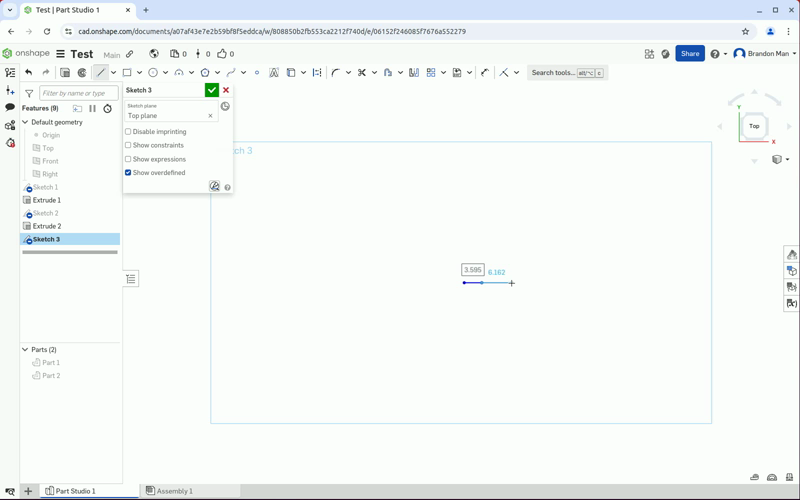
mouse_move(481, 269)
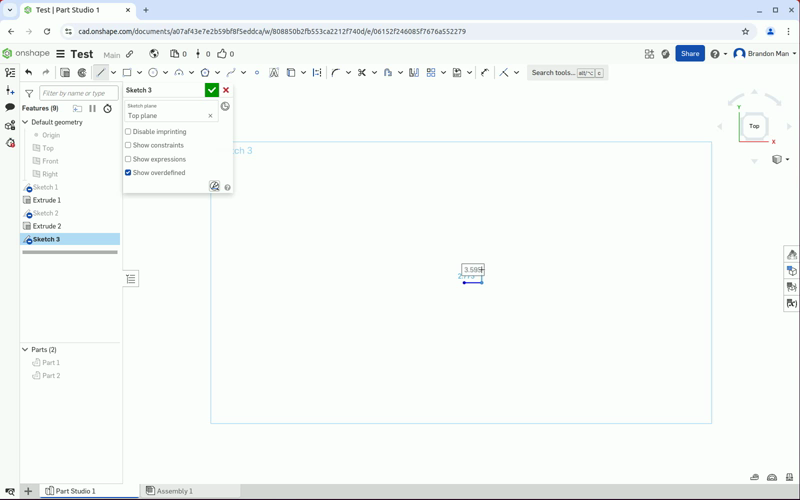
click(481, 269)
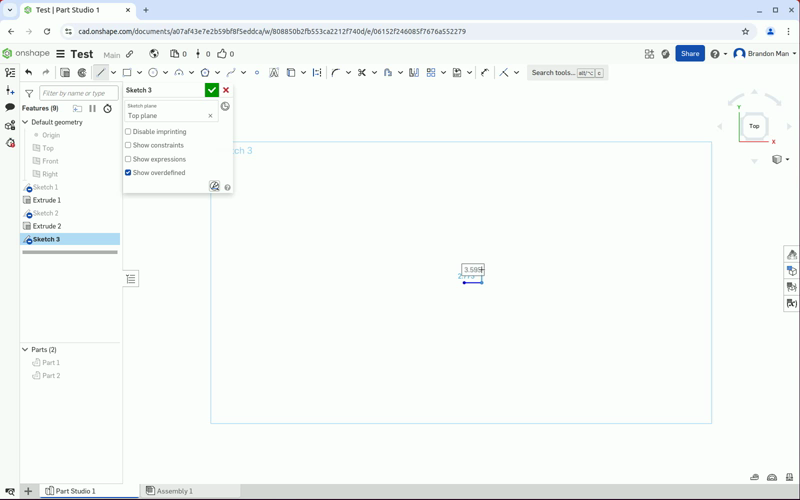
key_up(shift)
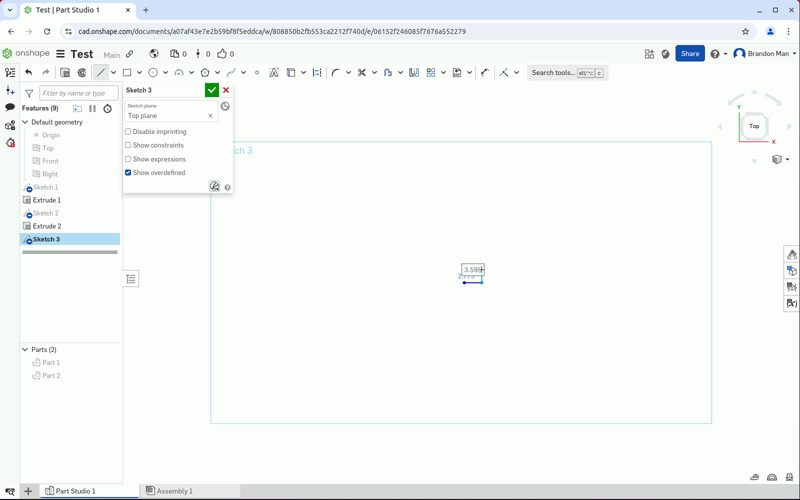
key_down(shift)
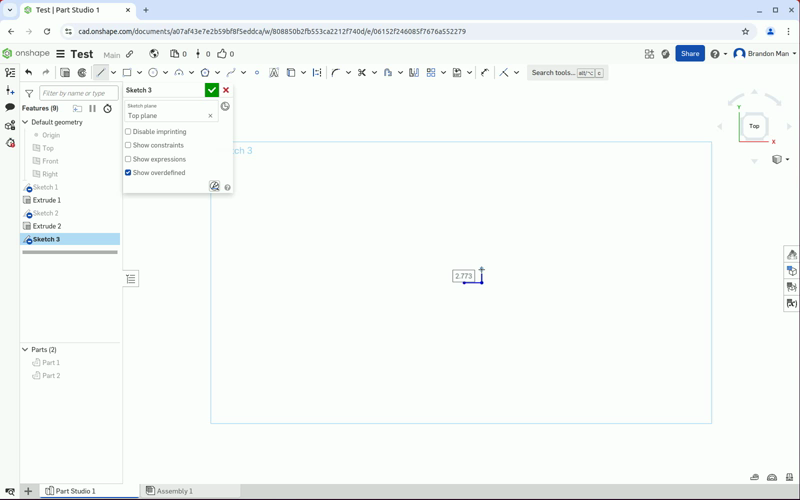
mouse_move(511, 269)
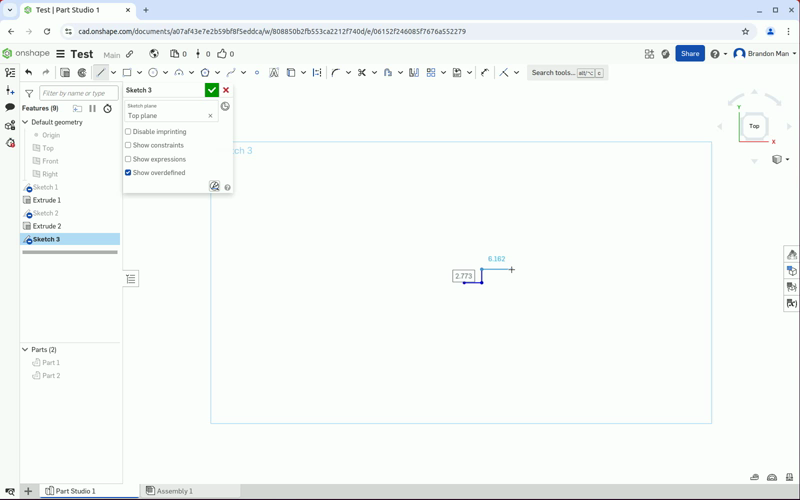
mouse_move(480, 269)
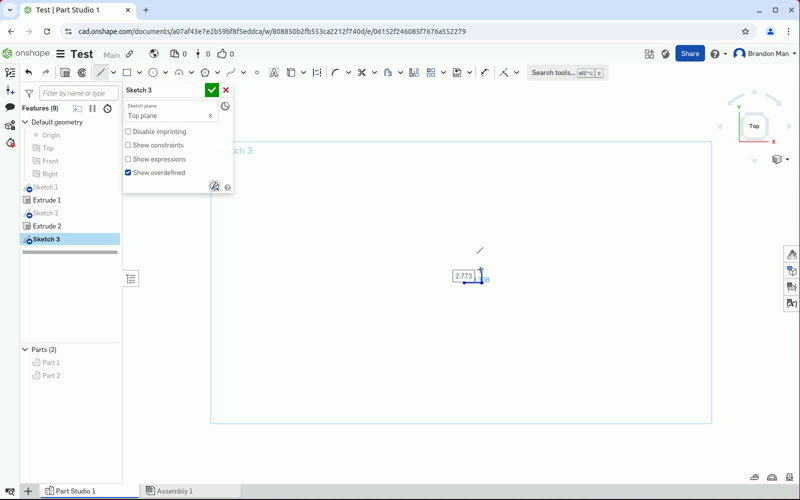
scroll(6)
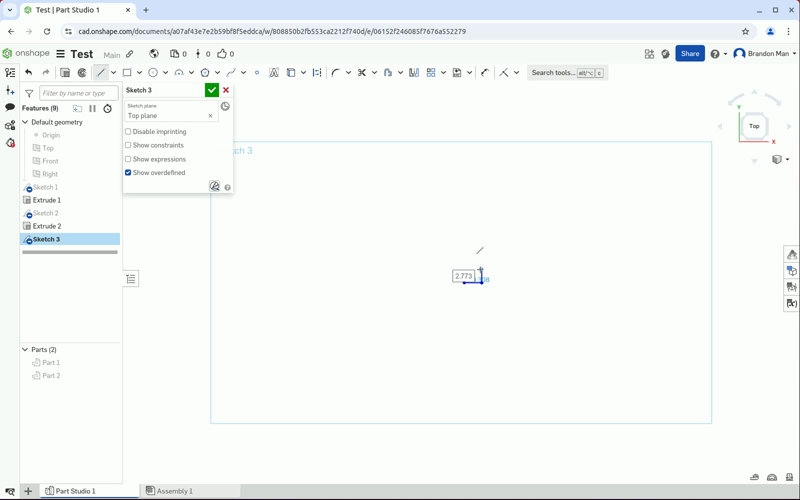
scroll(6)
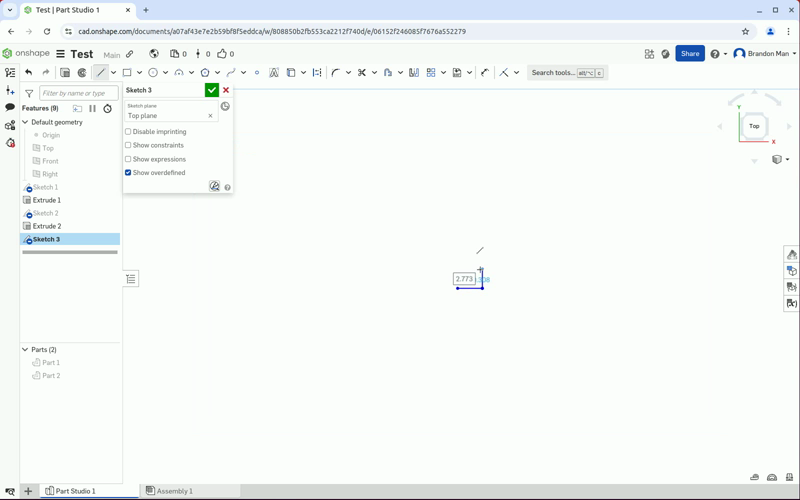
scroll(6)
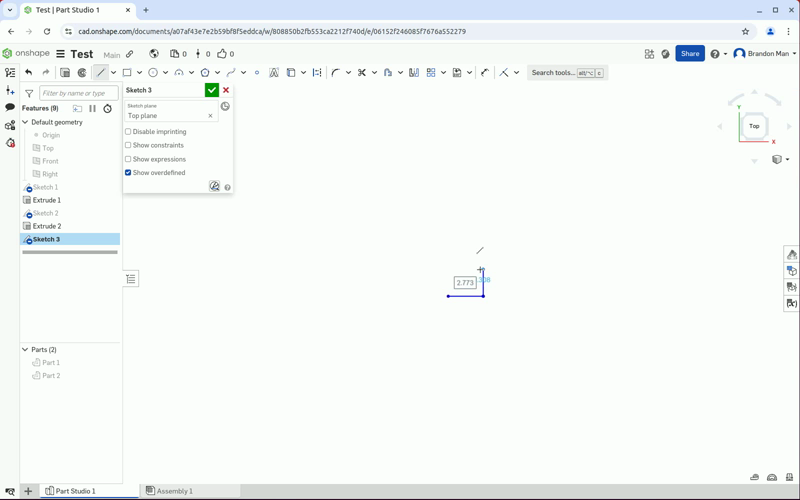
scroll(6)
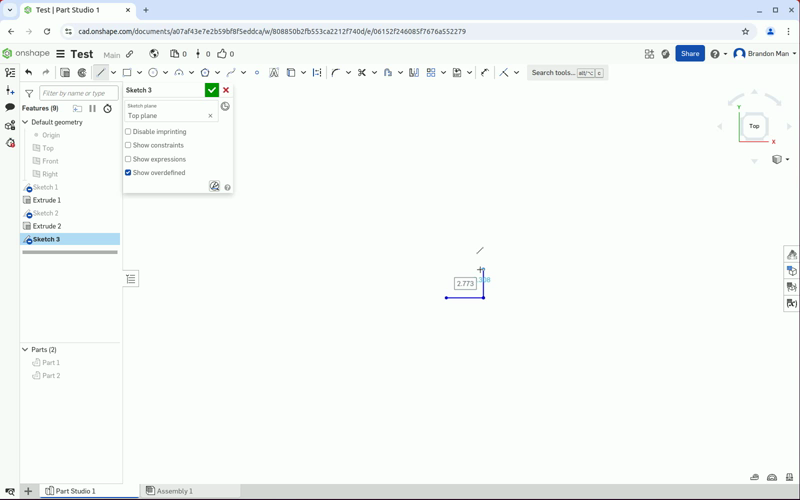
scroll(6)
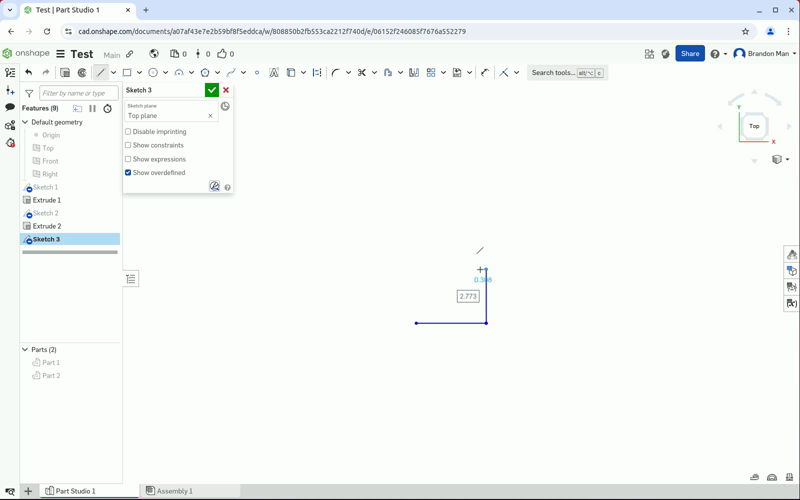
scroll(6)
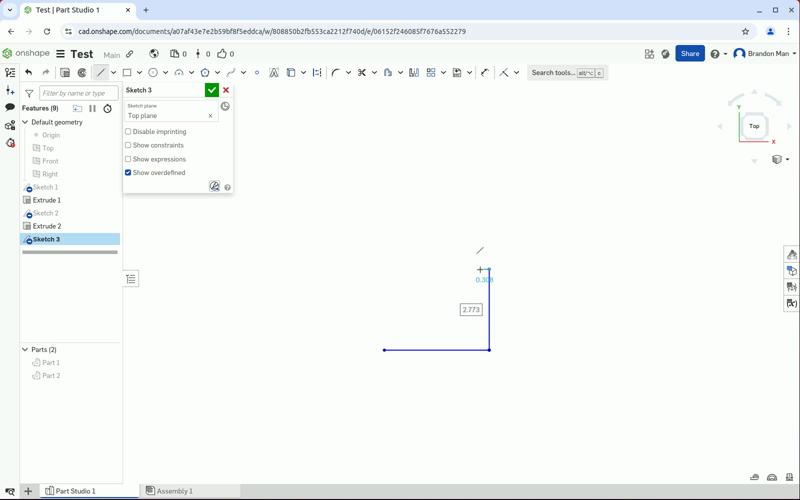
scroll(6)
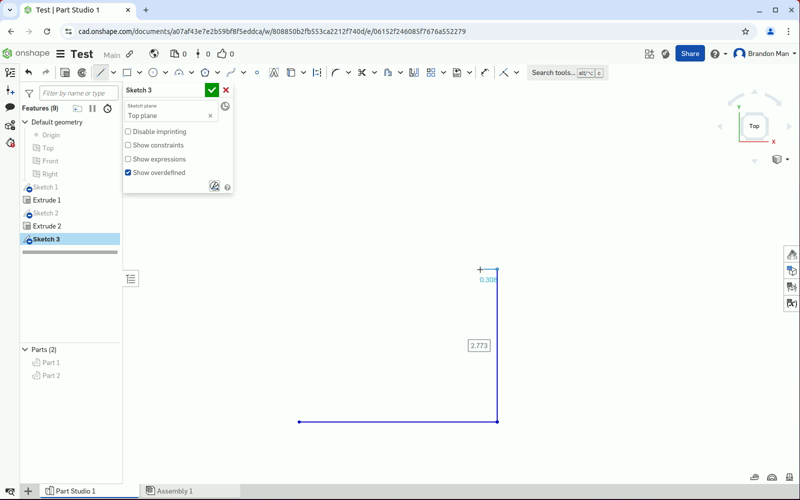
click(480, 269)
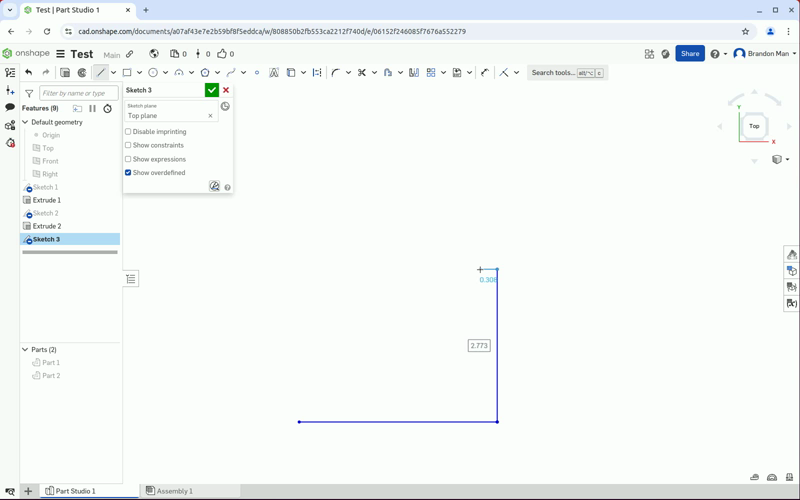
scroll(-6)
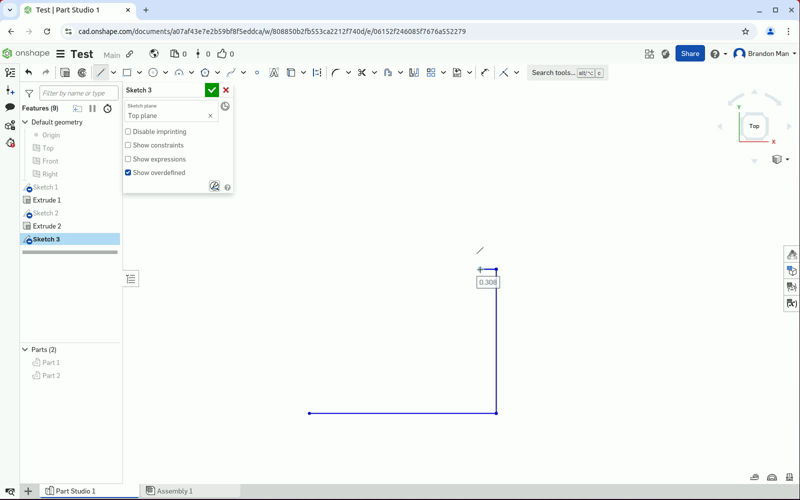
scroll(-6)
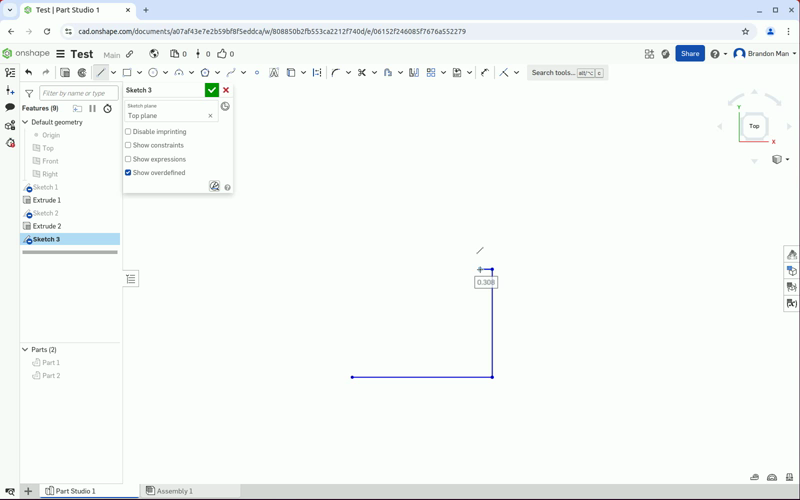
scroll(-6)
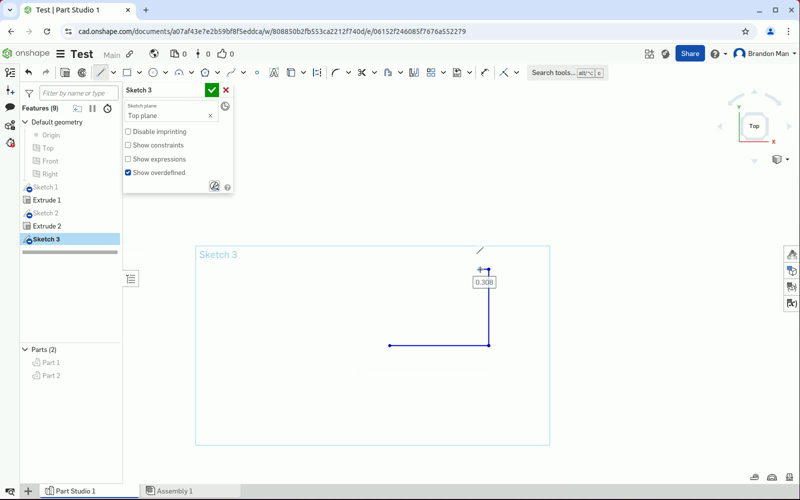
scroll(-6)
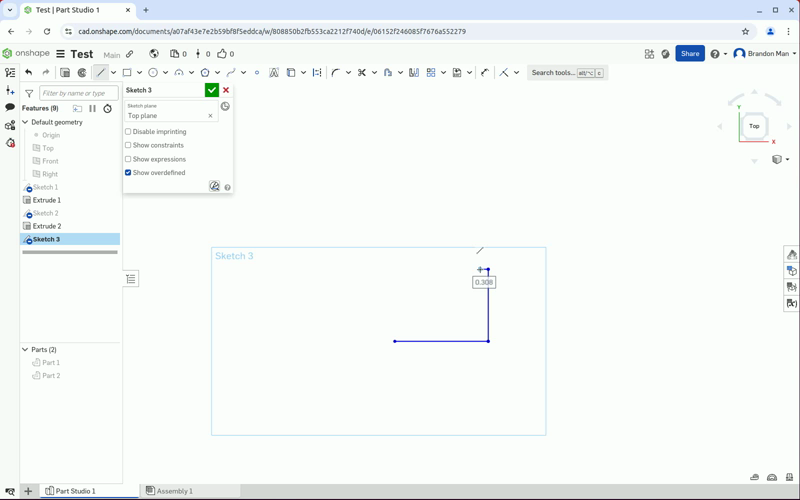
scroll(-6)
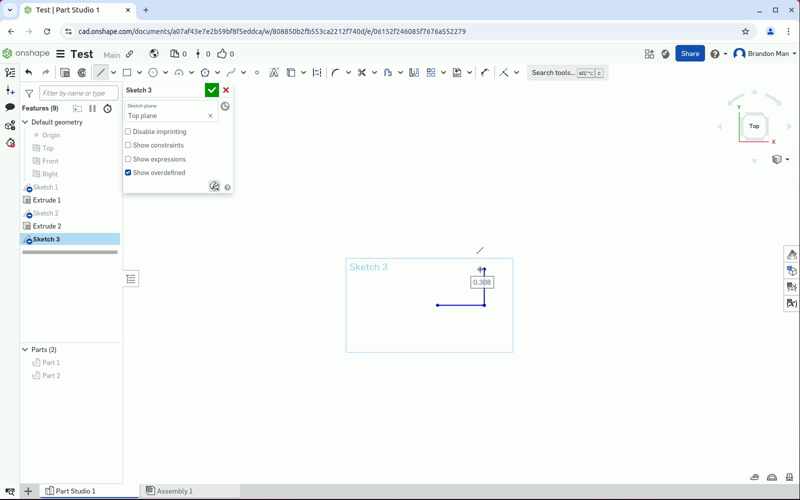
scroll(-6)
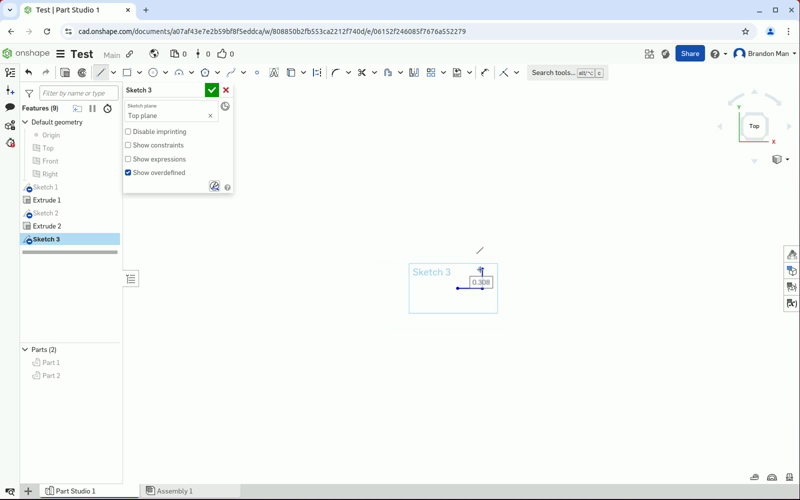
scroll(-6)
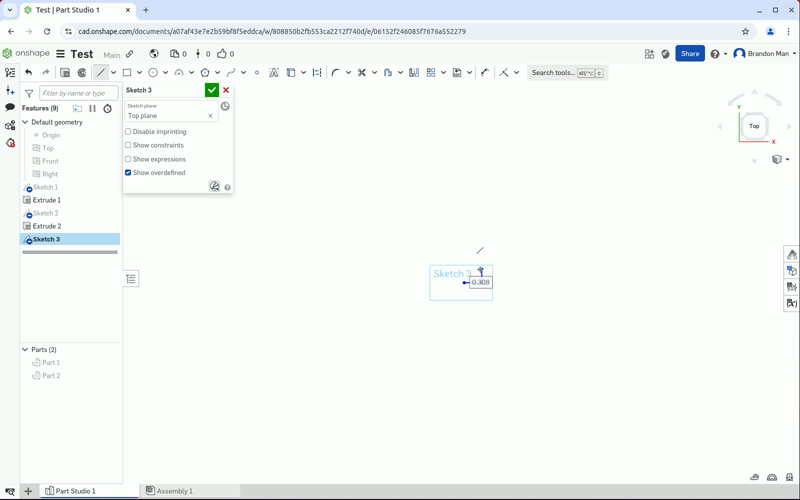
key_up(shift)
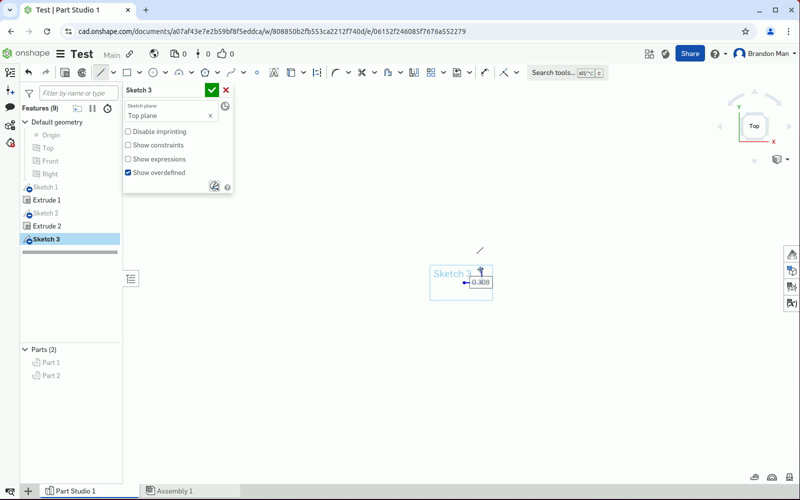
key_down(shift)
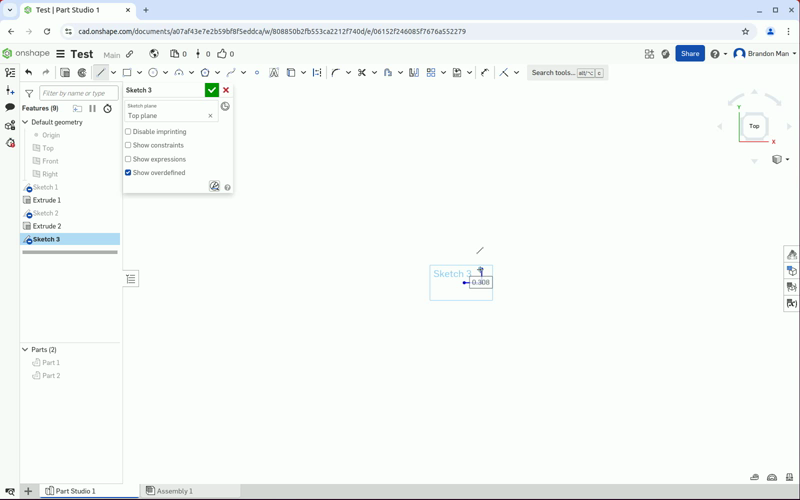
mouse_move(510, 269)
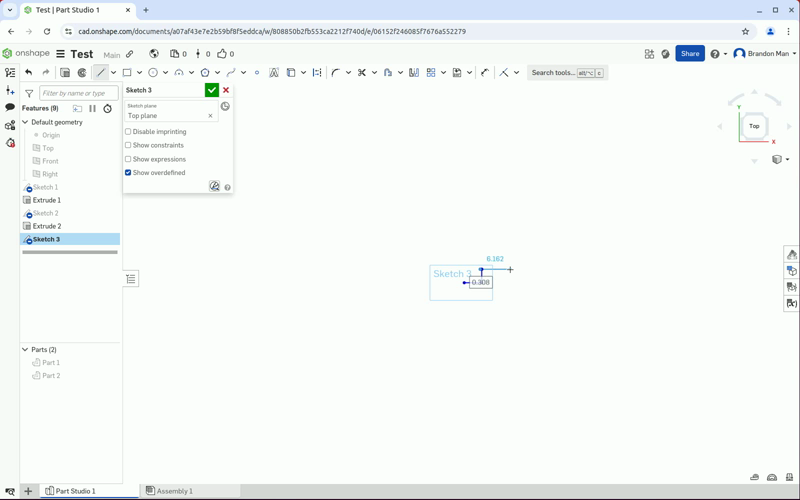
mouse_move(480, 281)
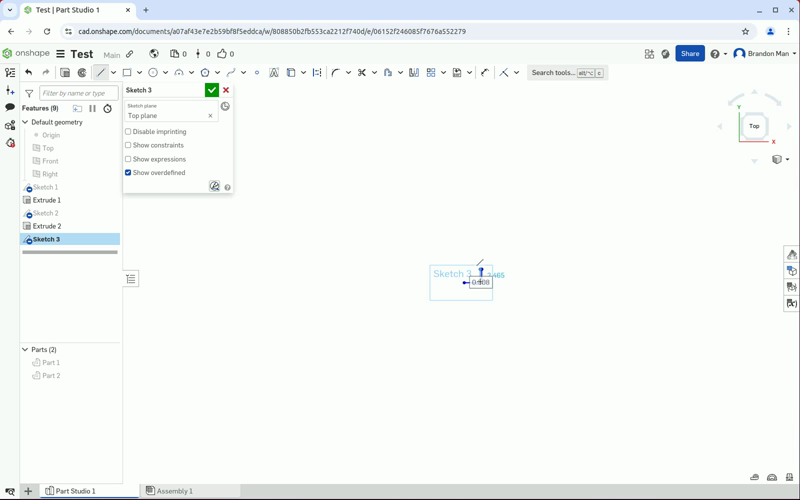
scroll(6)
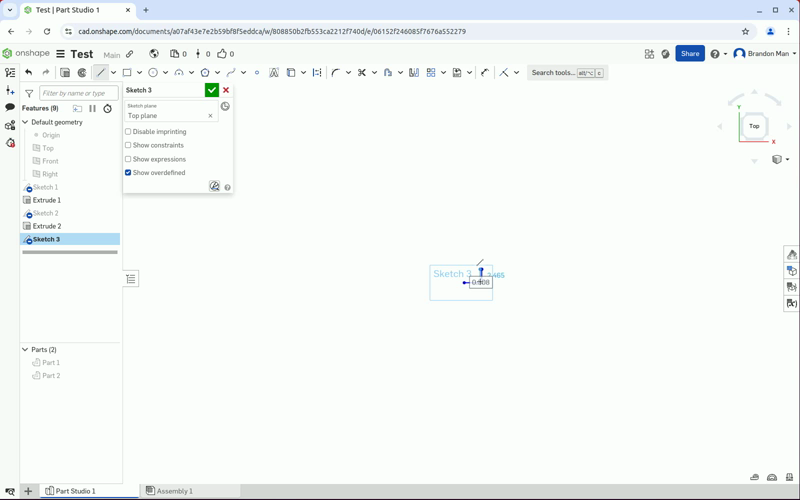
scroll(6)
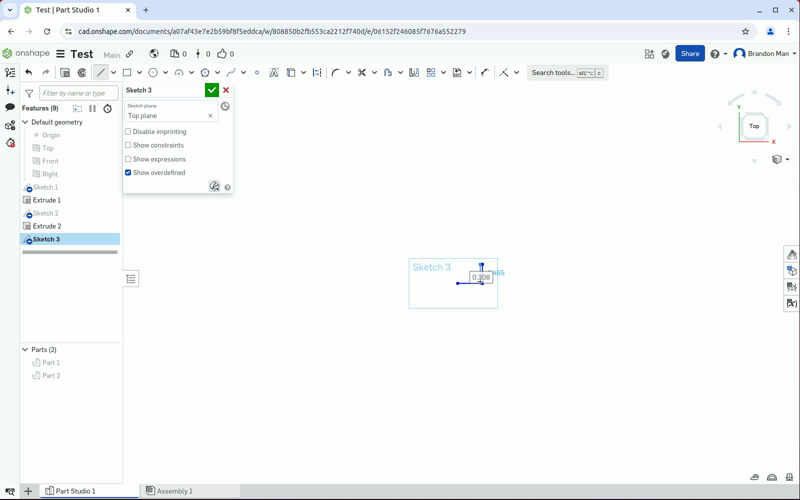
scroll(6)
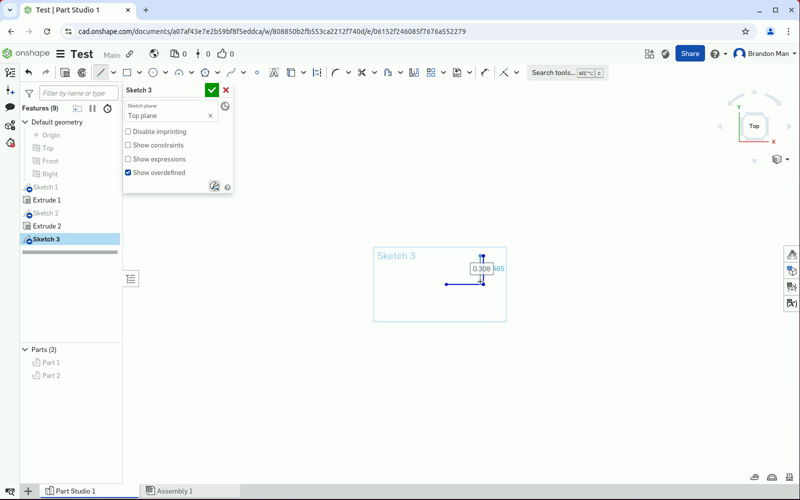
scroll(6)
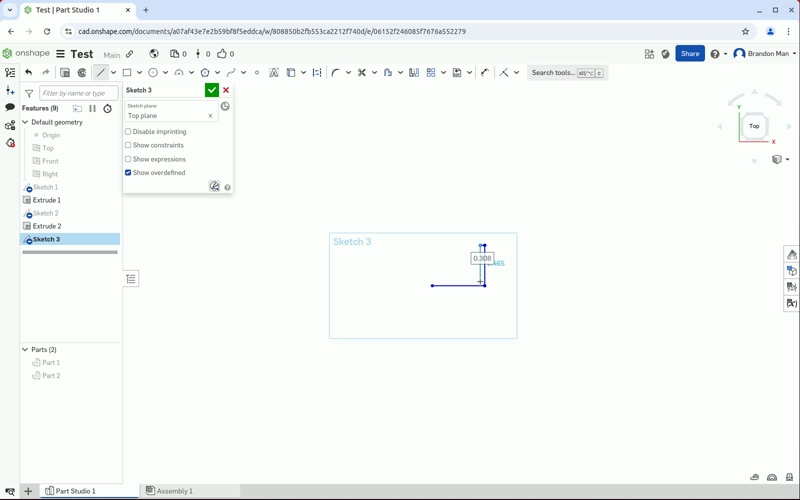
scroll(6)
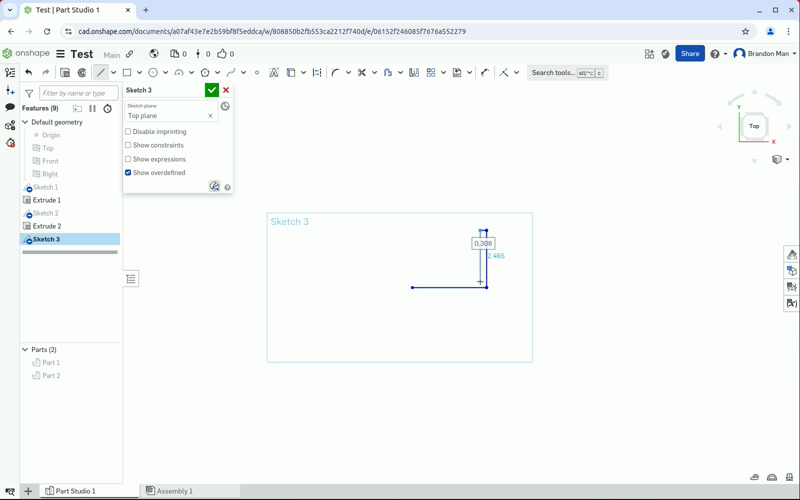
scroll(6)
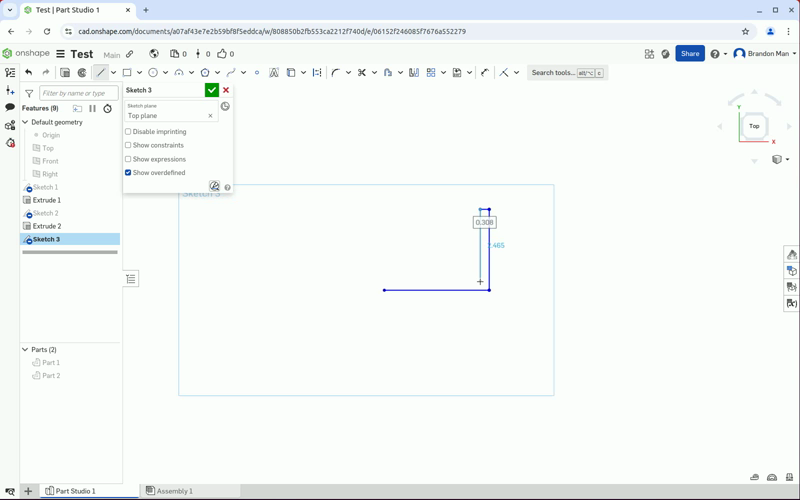
scroll(6)
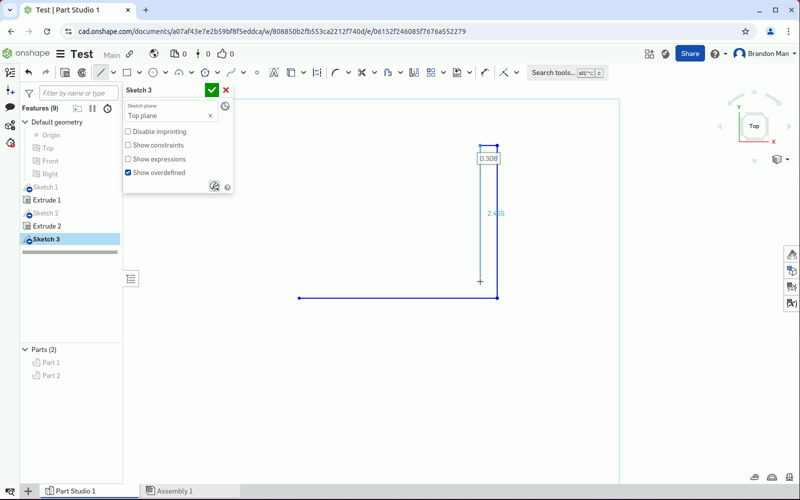
click(480, 281)
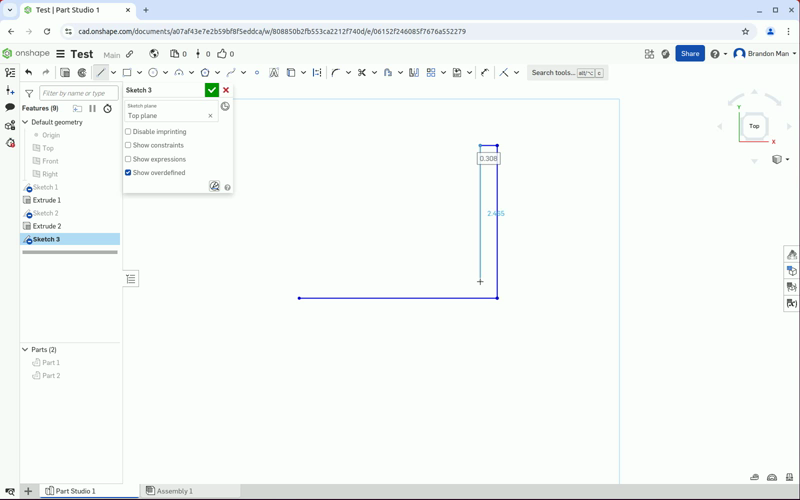
scroll(-6)
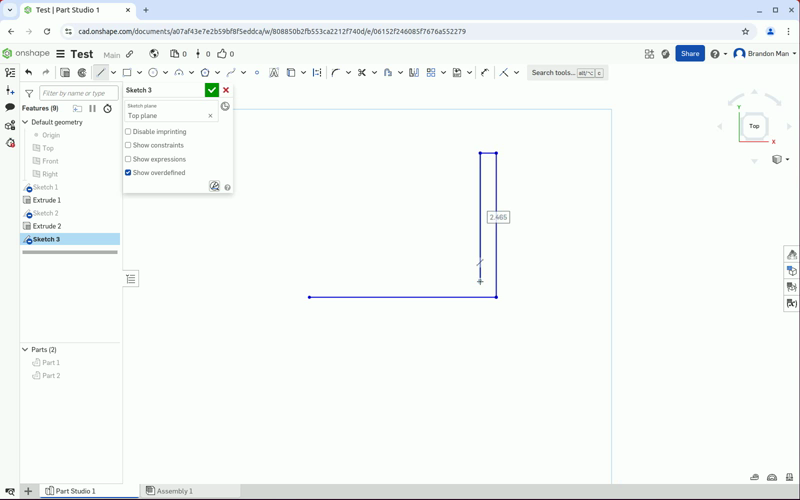
scroll(-6)
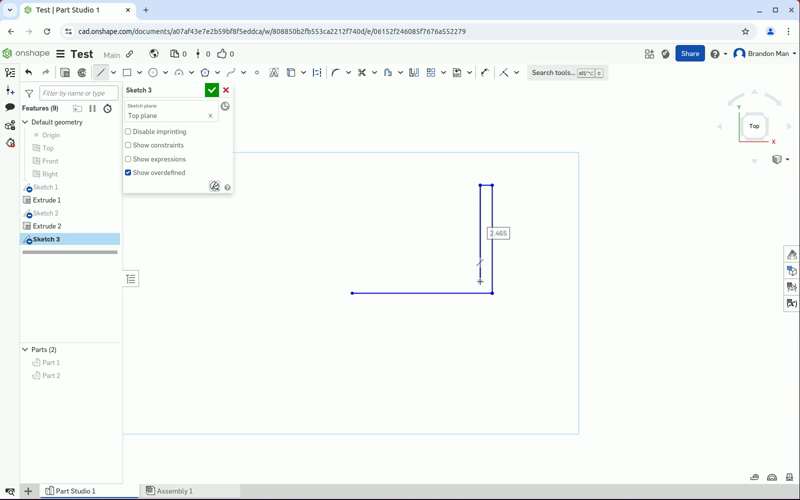
scroll(-6)
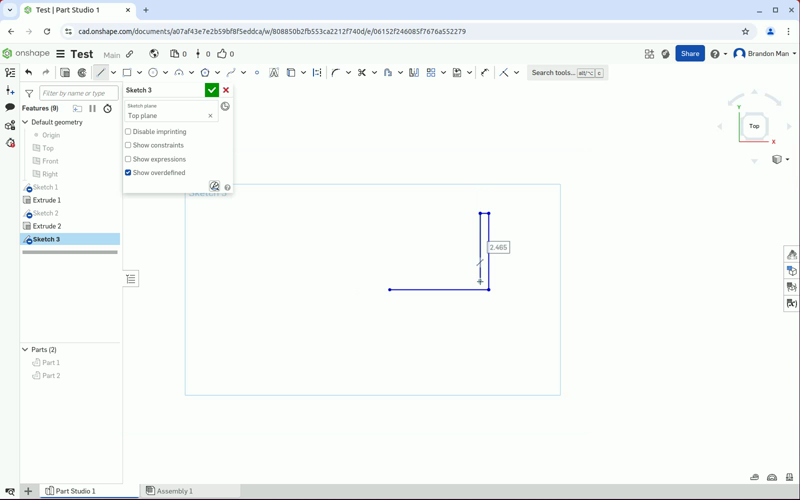
scroll(-6)
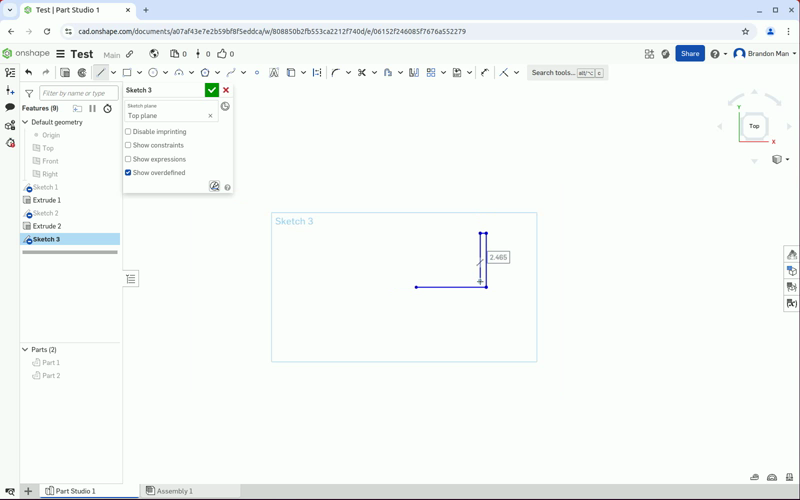
scroll(-6)
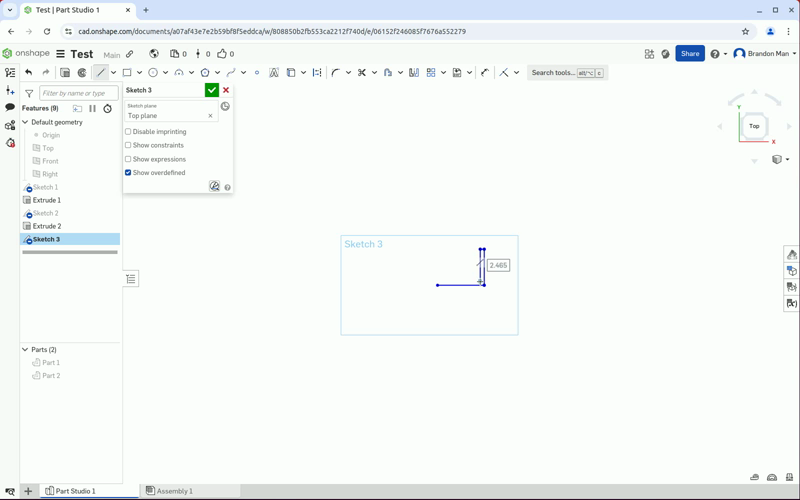
scroll(-6)
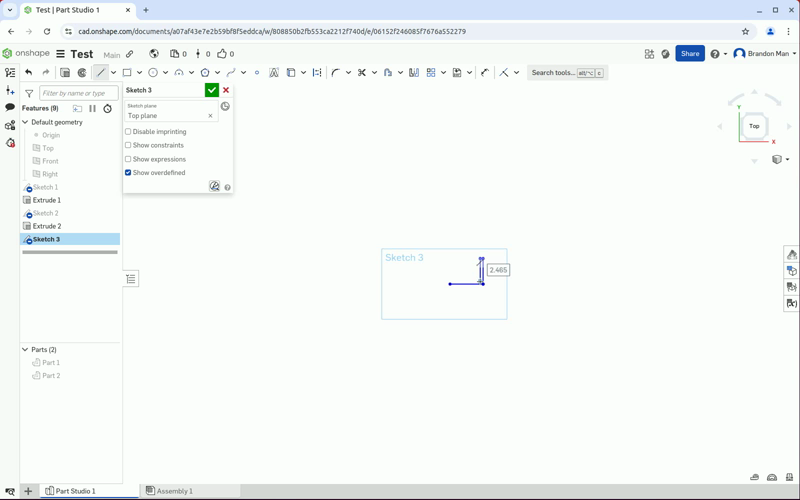
scroll(-6)
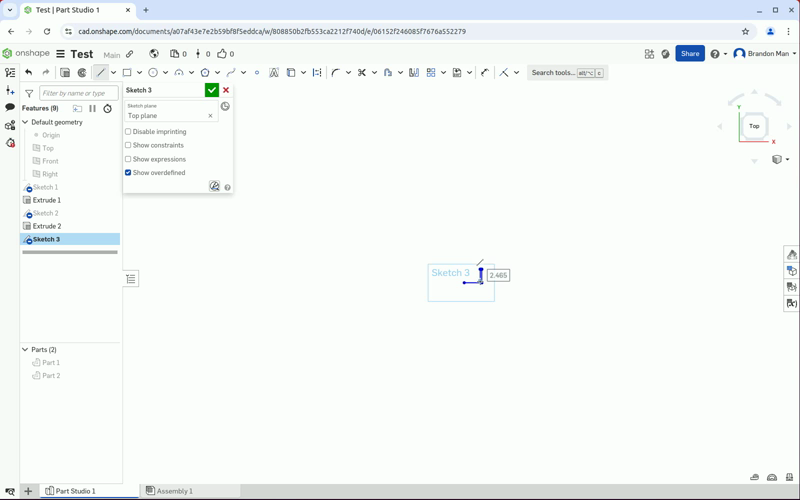
key_up(shift)
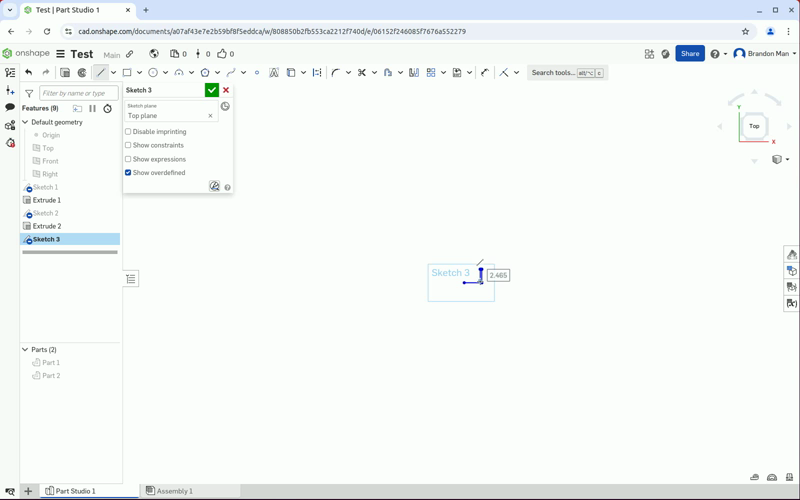
key_down(shift)
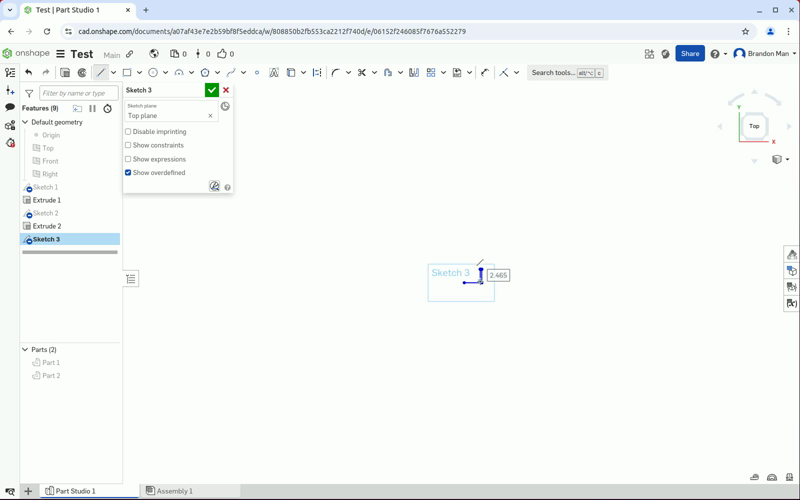
mouse_move(510, 281)
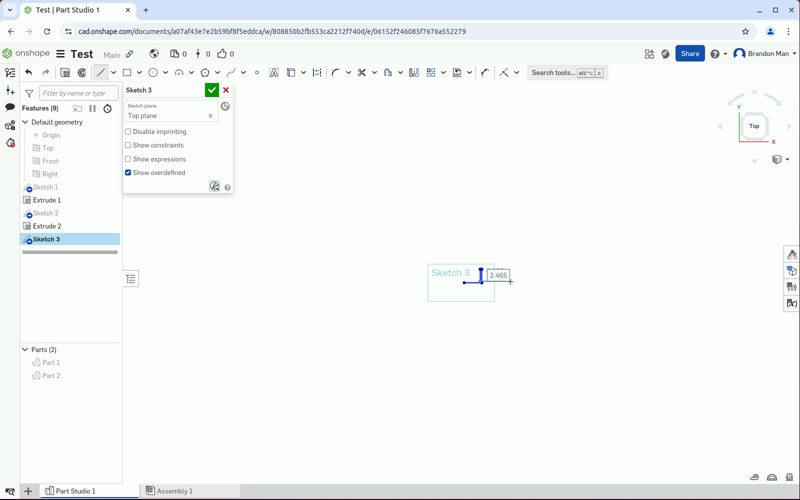
mouse_move(464, 281)
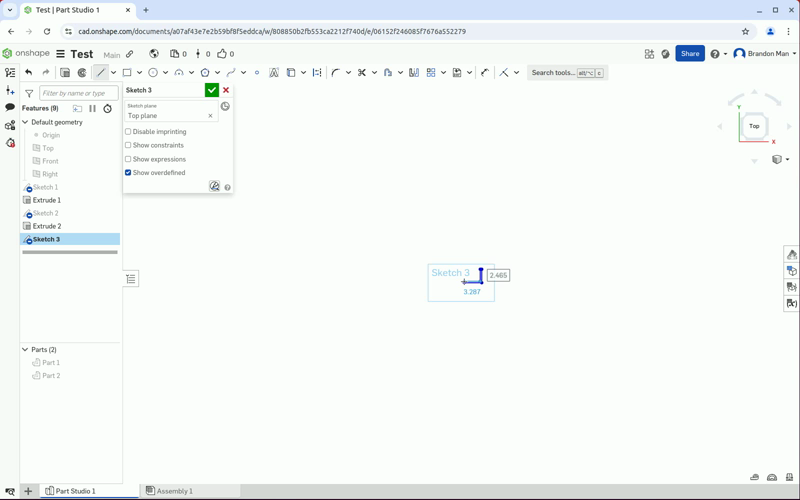
scroll(6)
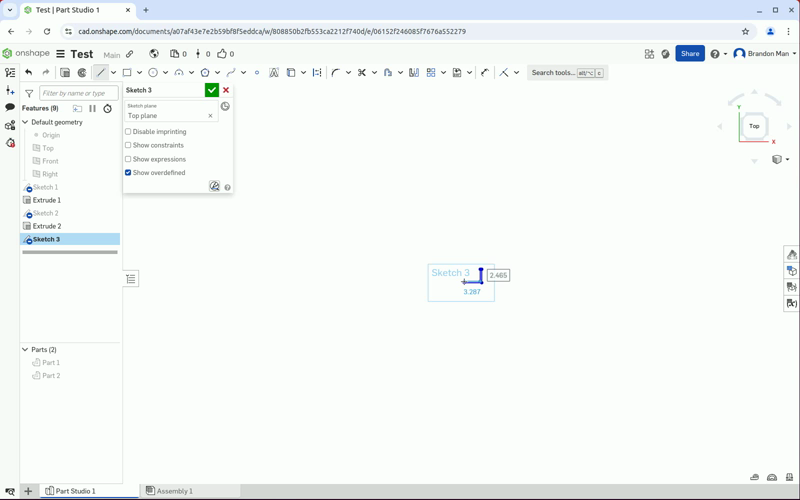
scroll(6)
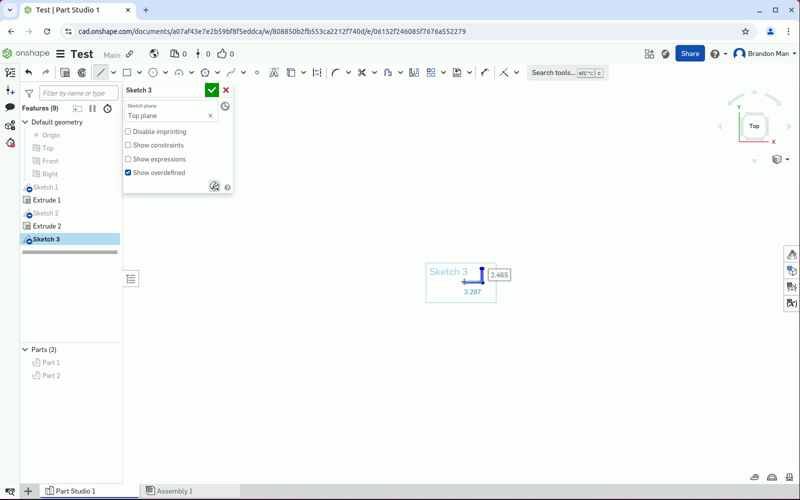
scroll(6)
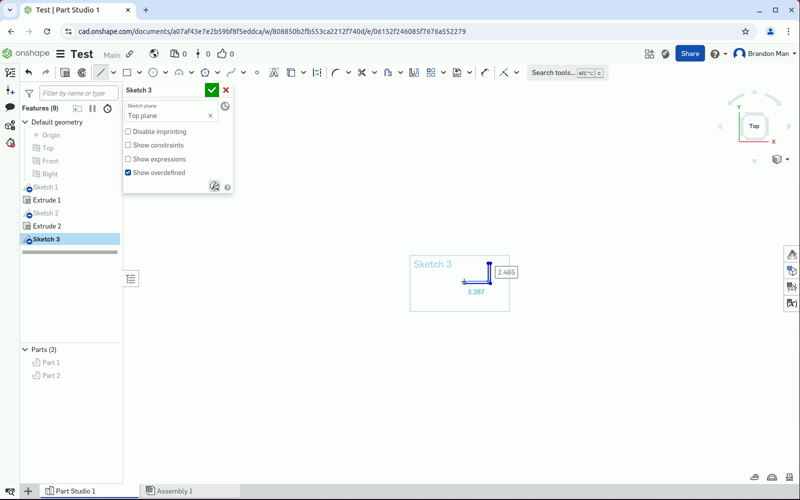
scroll(6)
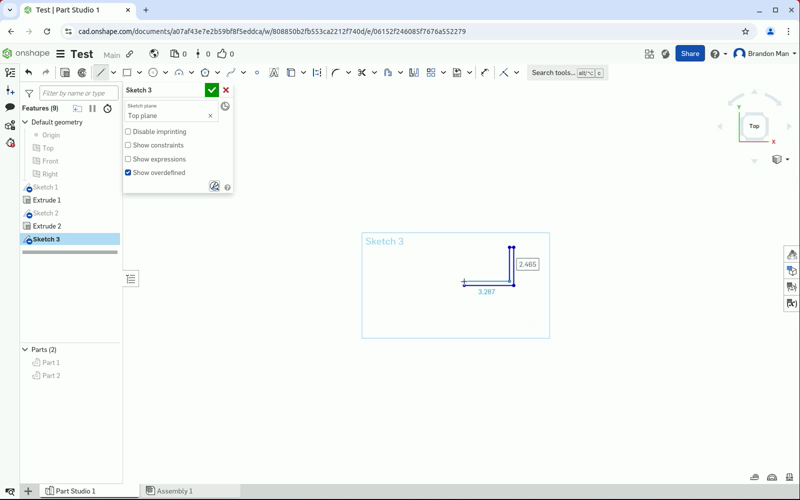
scroll(6)
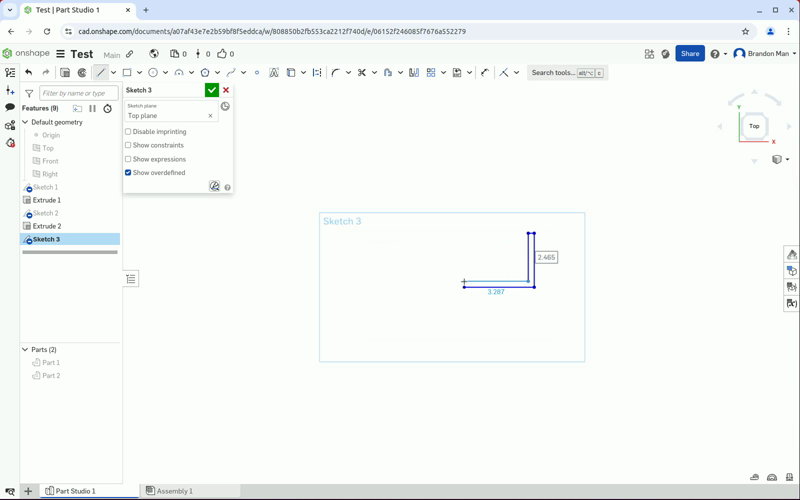
scroll(6)
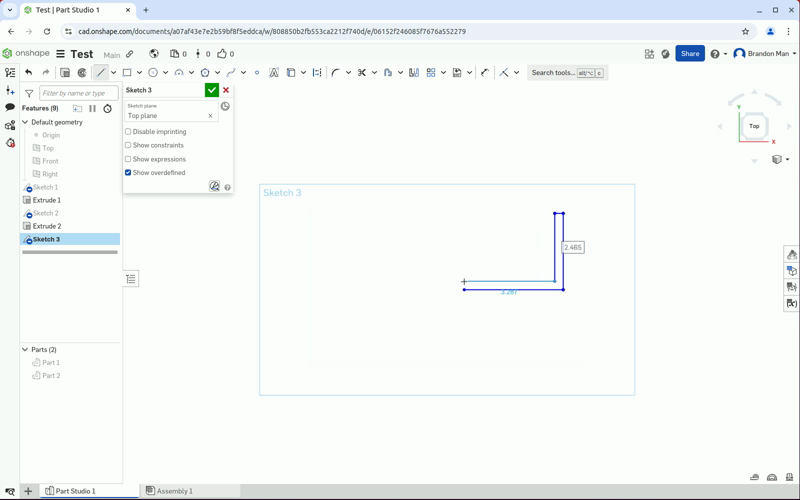
scroll(6)
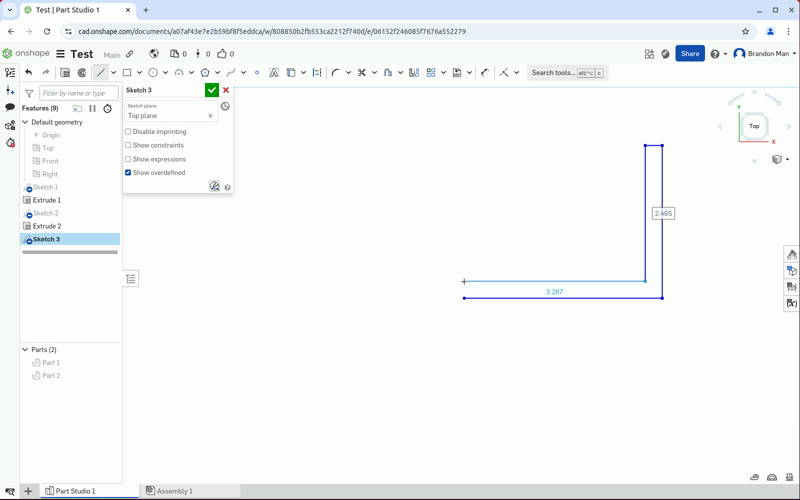
click(464, 281)
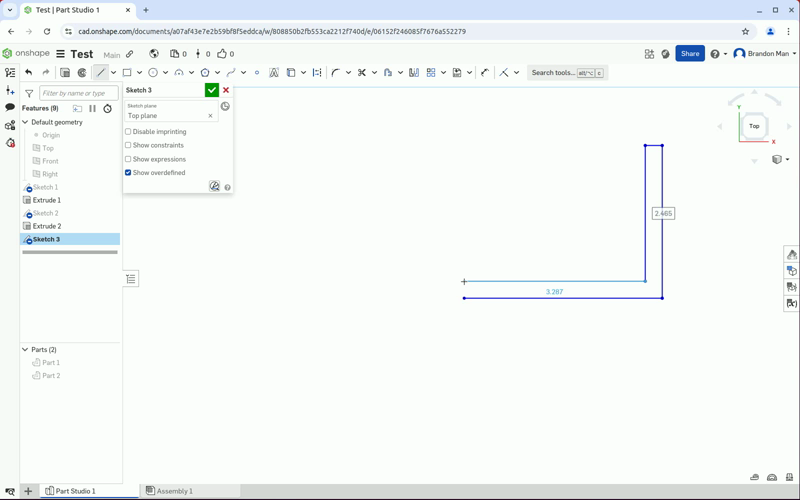
scroll(-6)
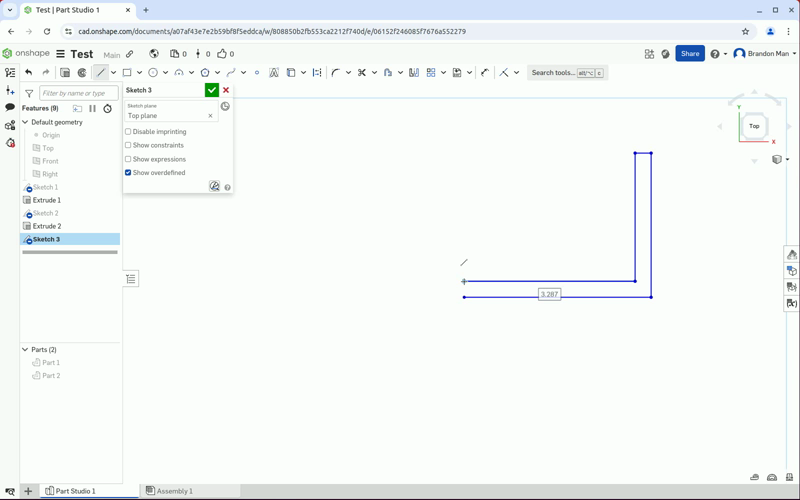
scroll(-6)
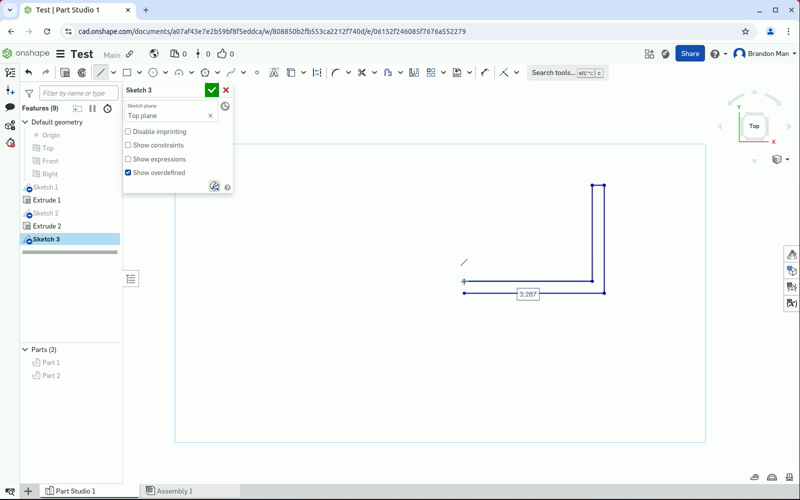
scroll(-6)
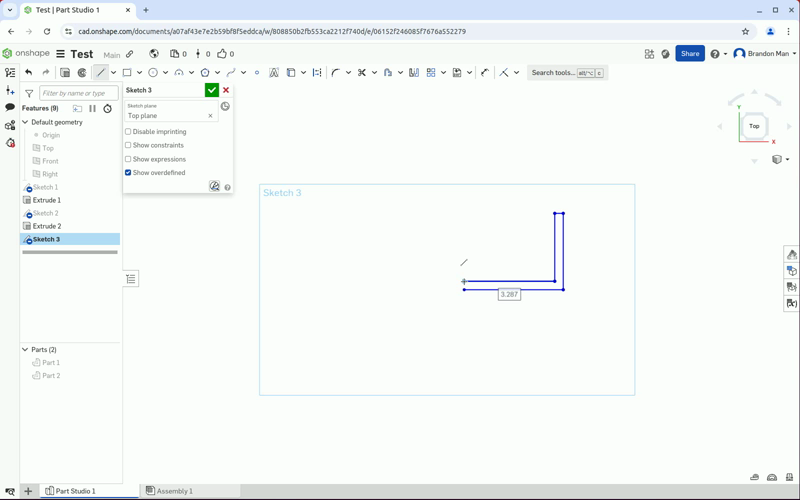
scroll(-6)
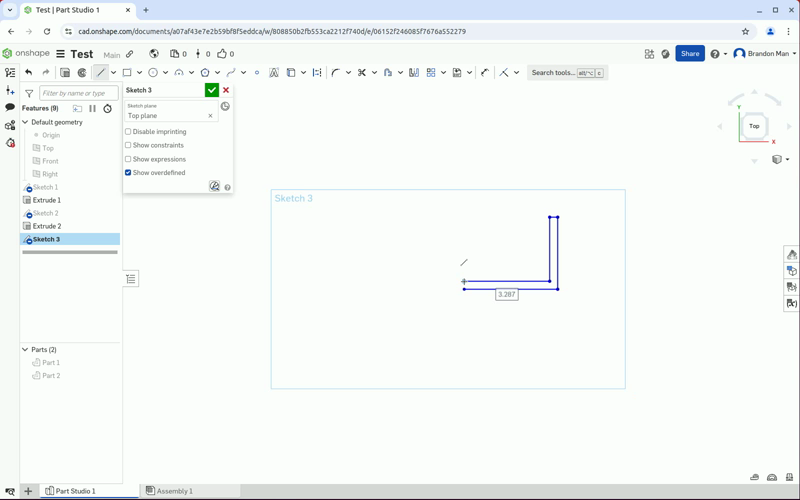
scroll(-6)
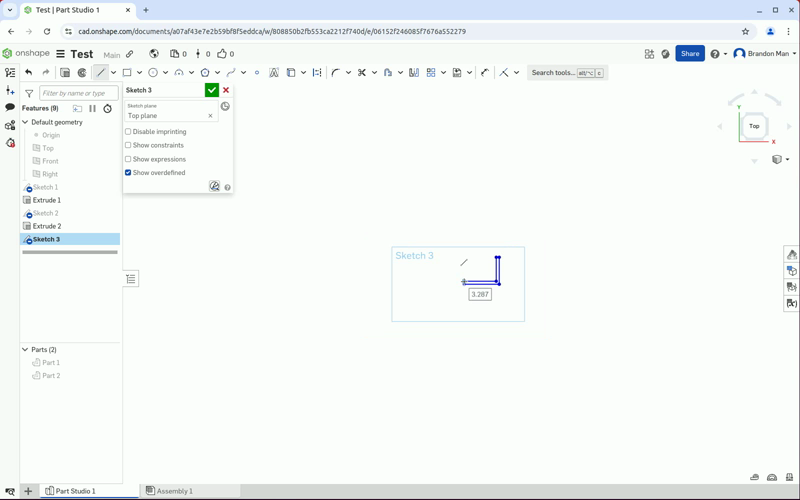
scroll(-6)
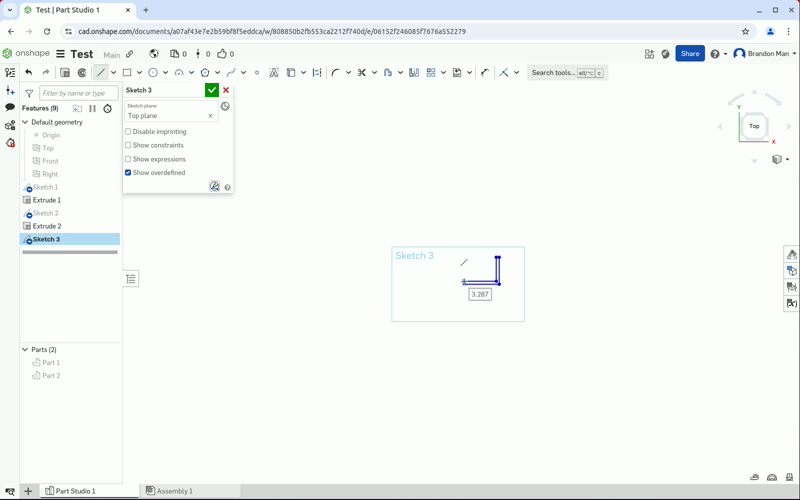
scroll(-6)
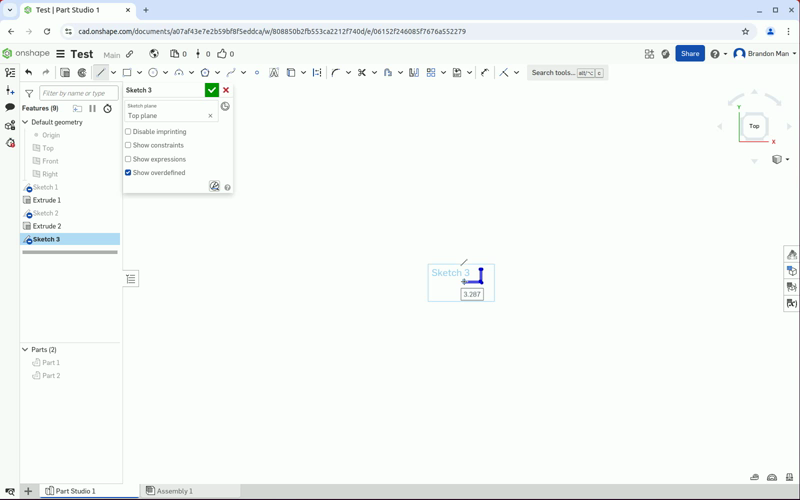
key_up(shift)
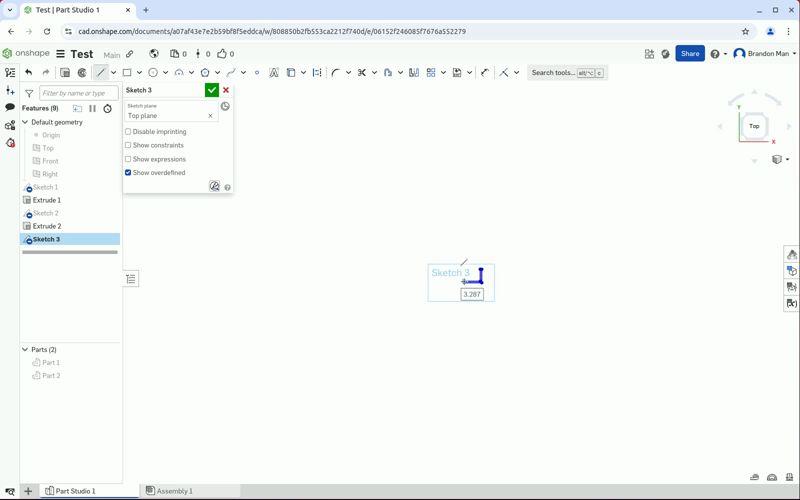
mouse_move(494, 281)
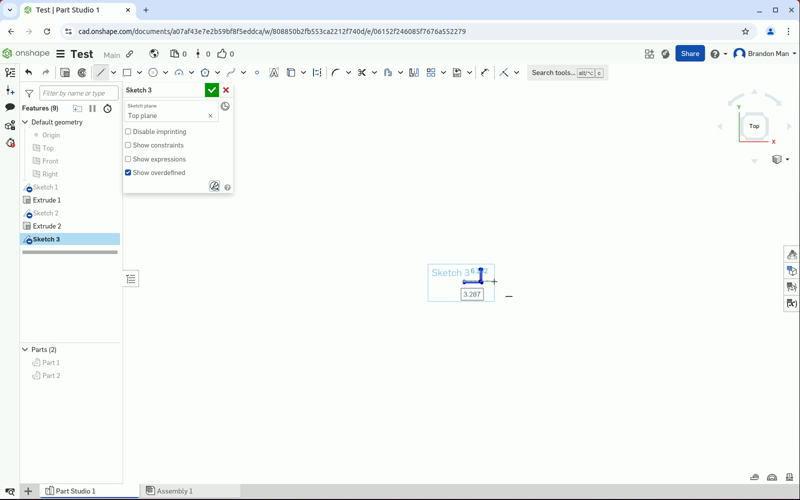
key_down(shift)
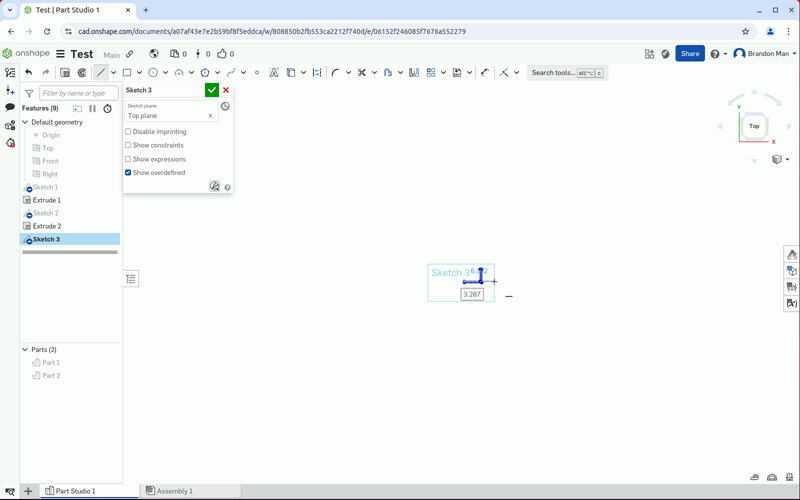
mouse_move(464, 282)
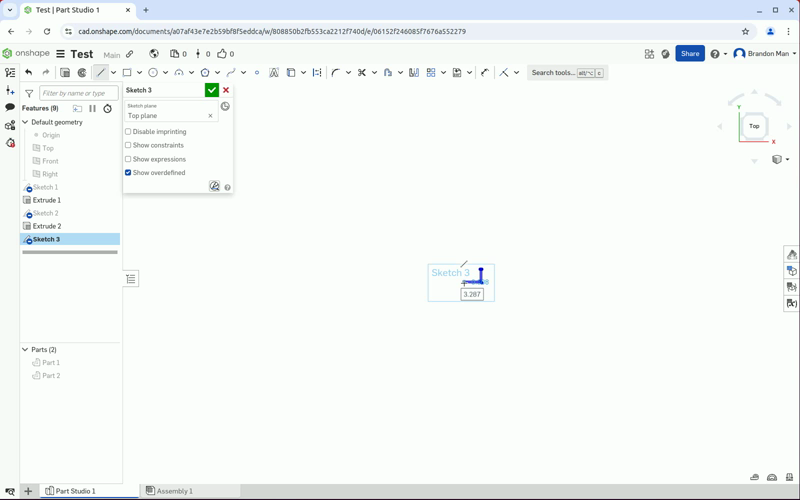
scroll(6)
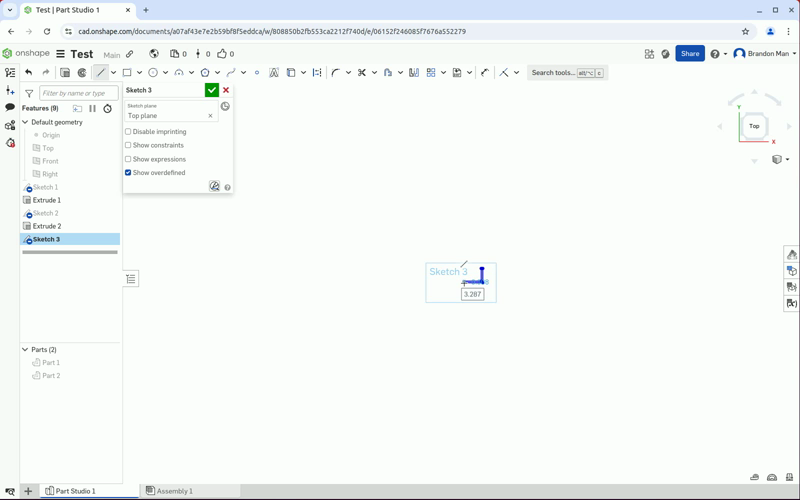
scroll(6)
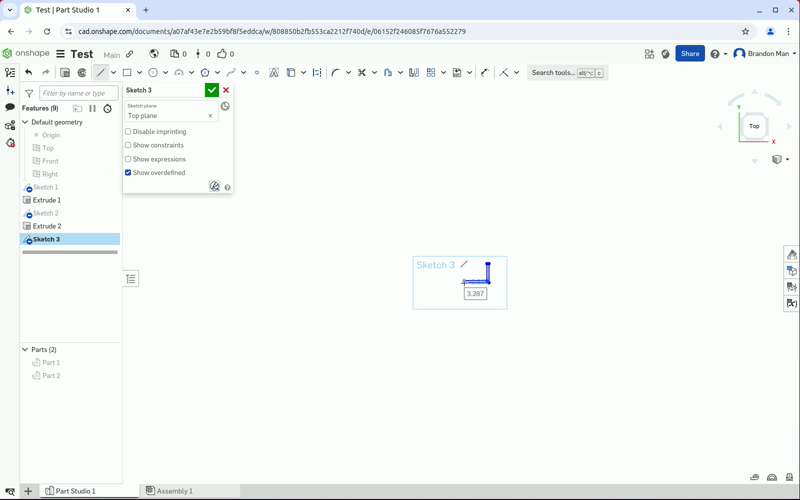
scroll(6)
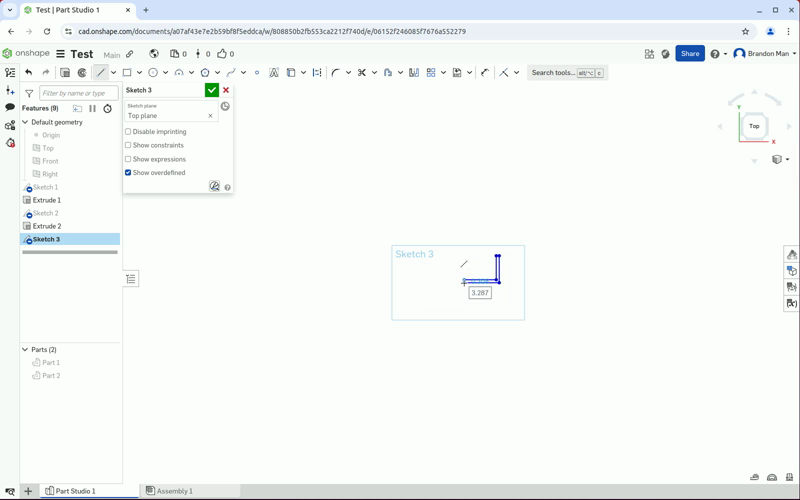
scroll(6)
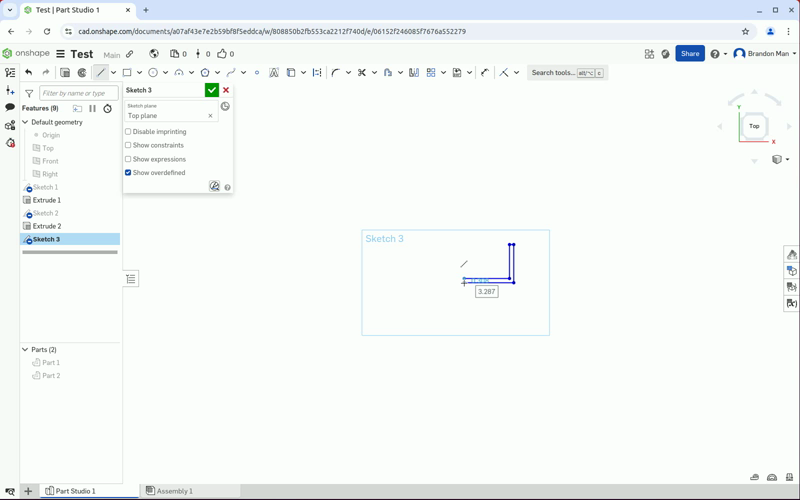
scroll(6)
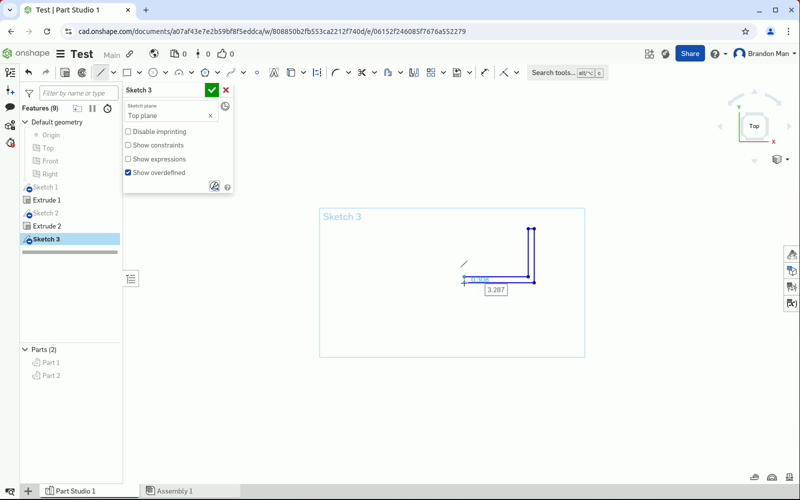
scroll(6)
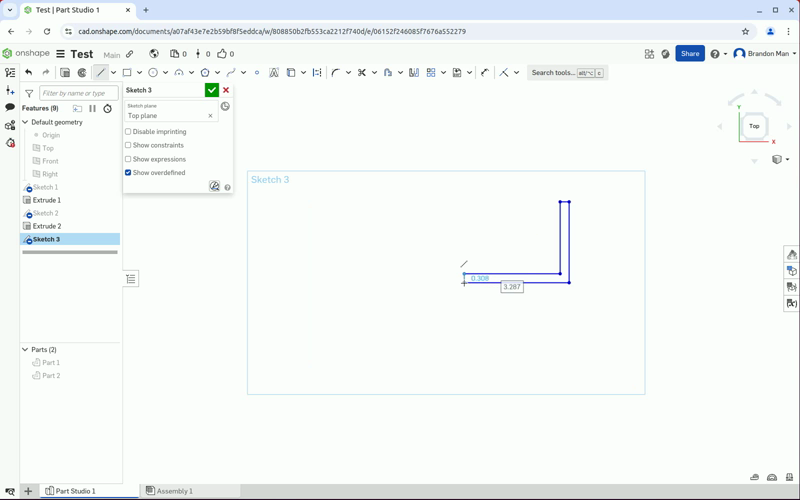
scroll(6)
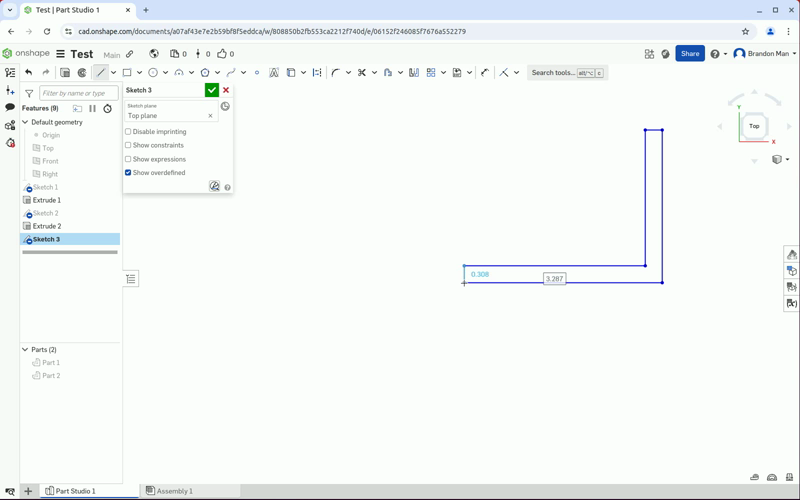
key_up(shift)
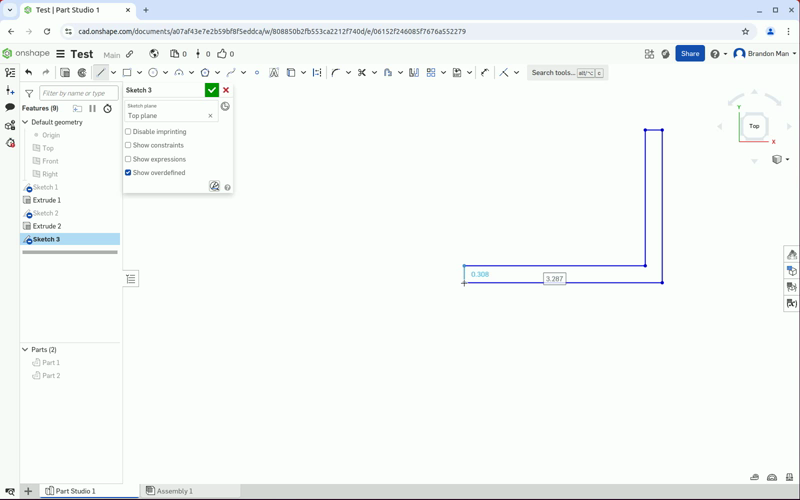
click(464, 282)
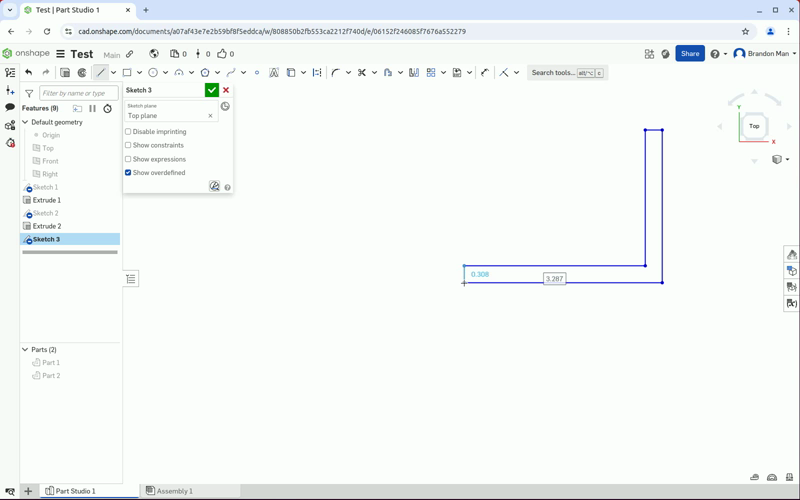
scroll(-6)
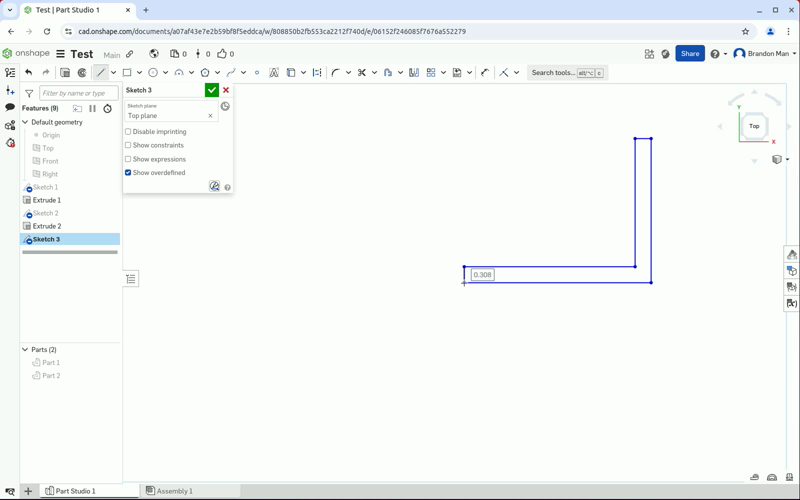
scroll(-6)
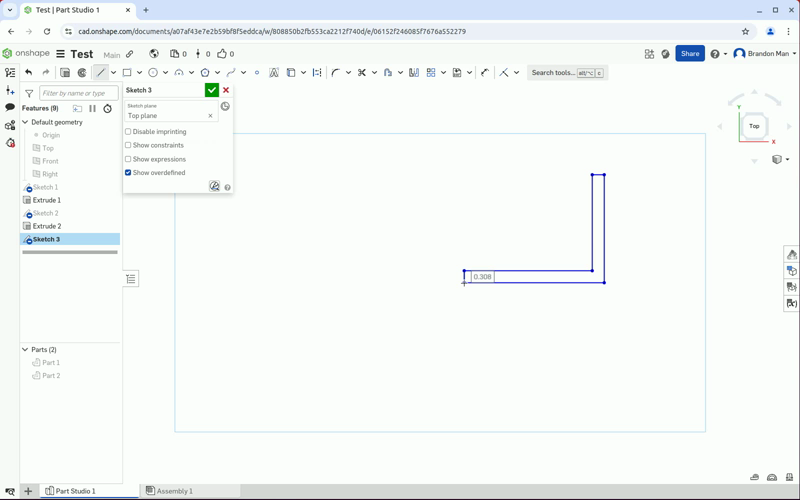
scroll(-6)
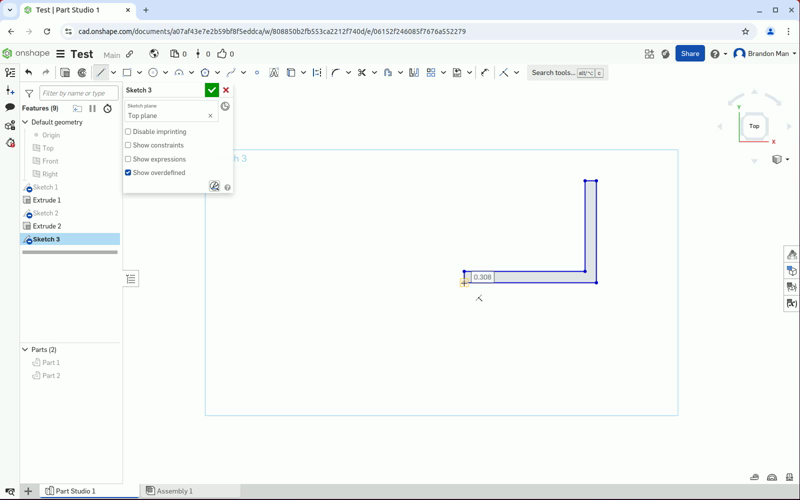
scroll(-6)
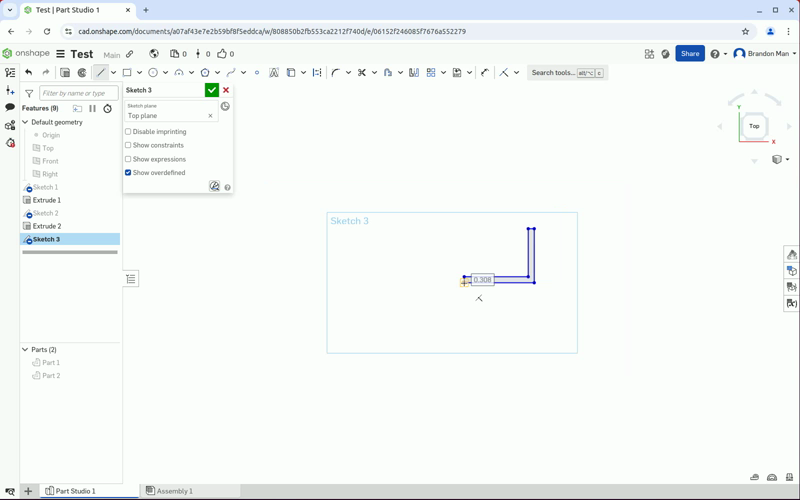
scroll(-6)
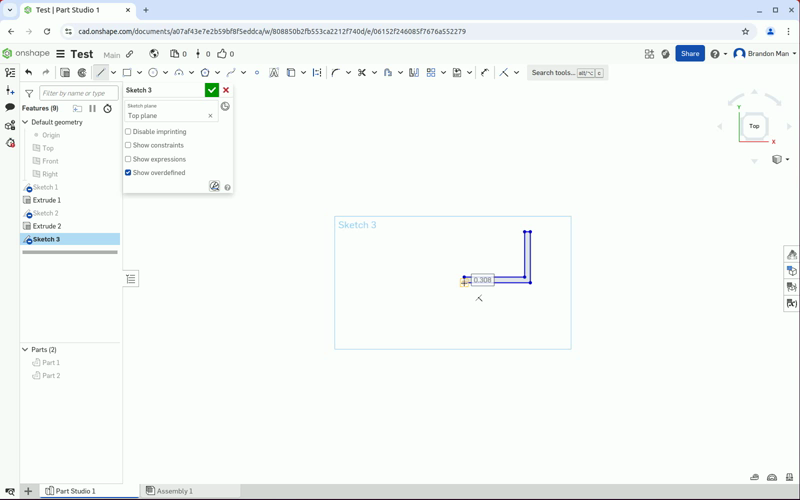
scroll(-6)
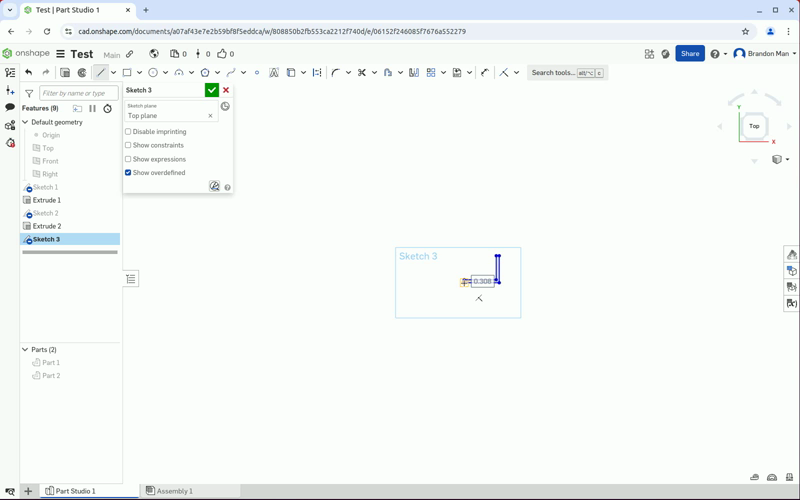
scroll(-6)
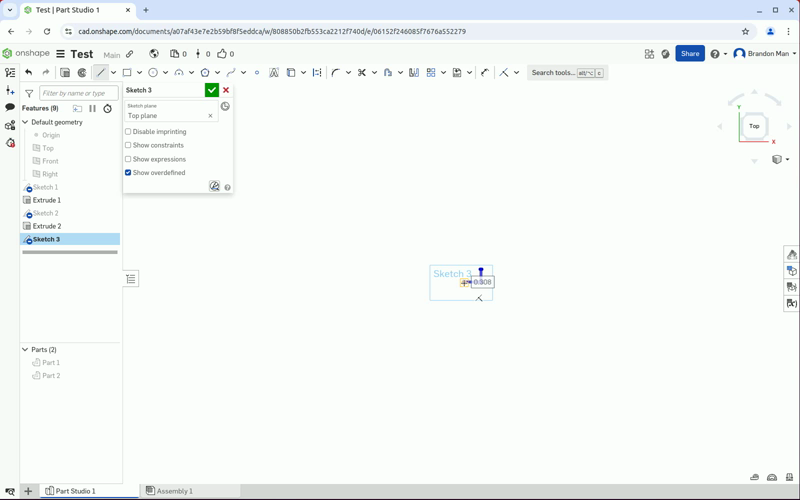
key(esc)
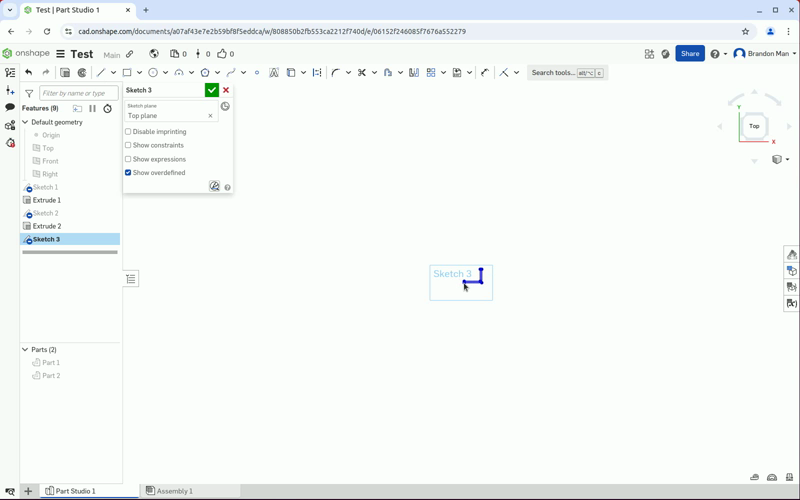
mouse_move(466, 282)
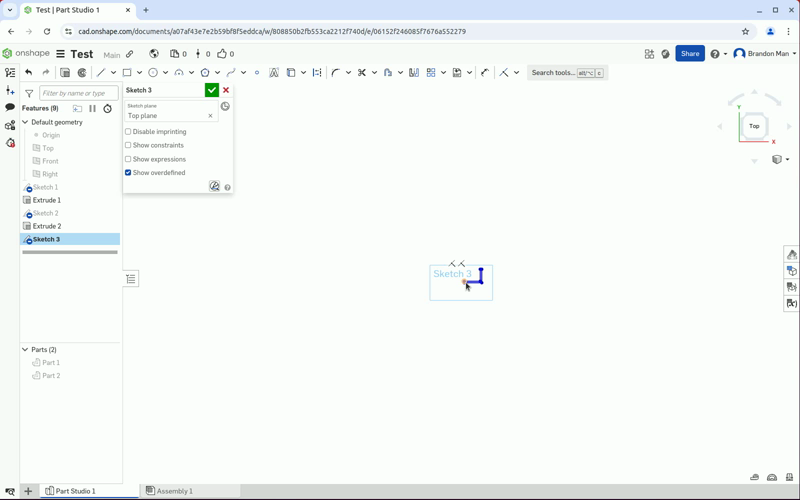
scroll(6)
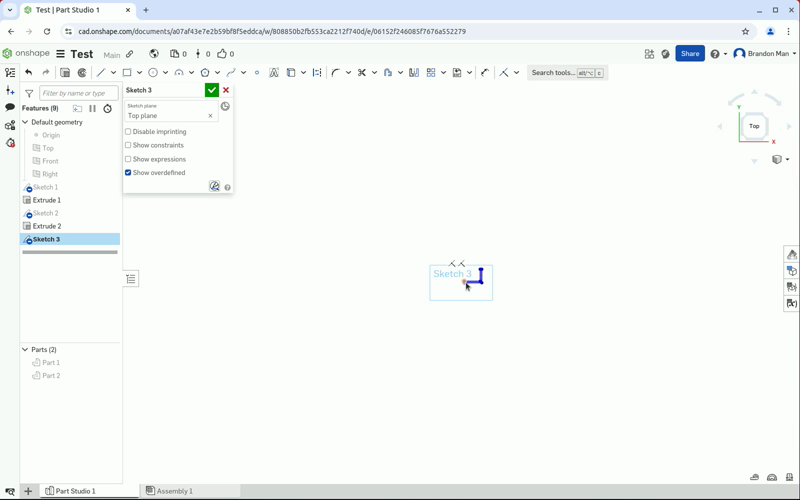
scroll(6)
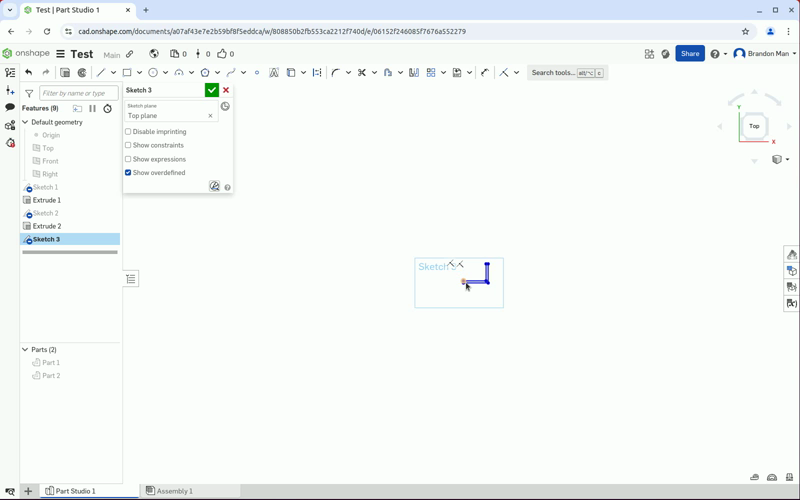
scroll(6)
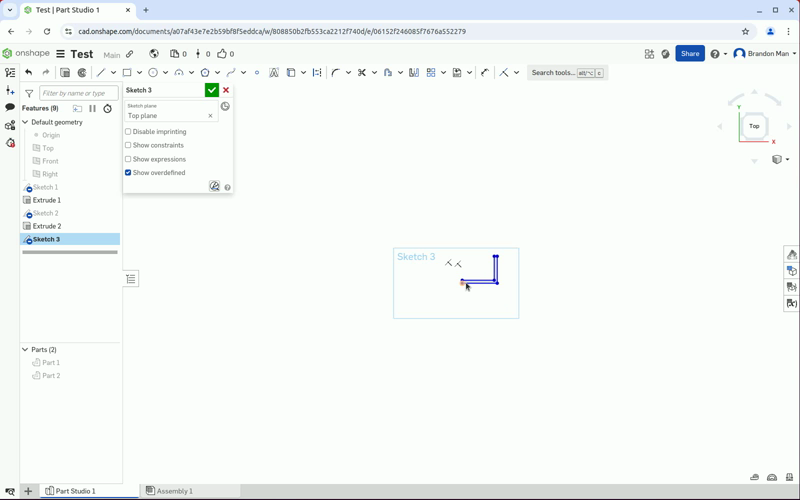
scroll(6)
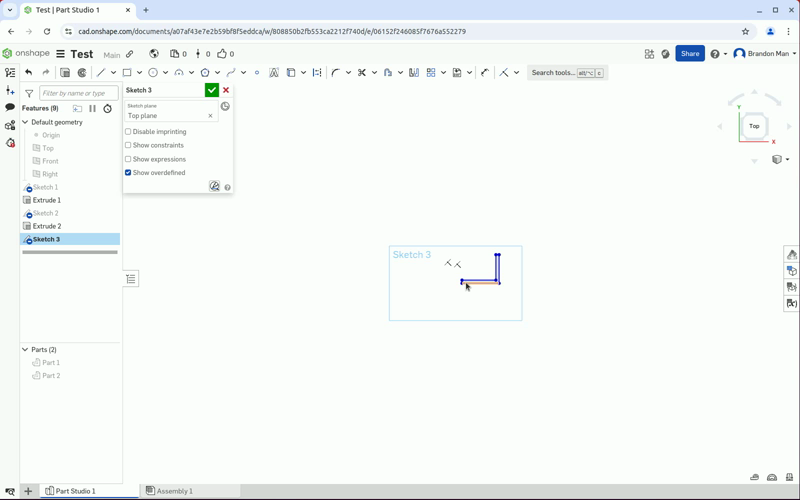
scroll(6)
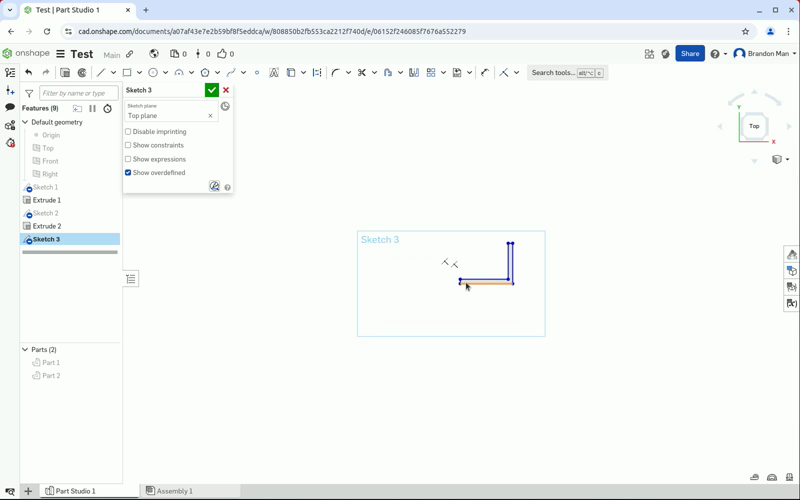
scroll(6)
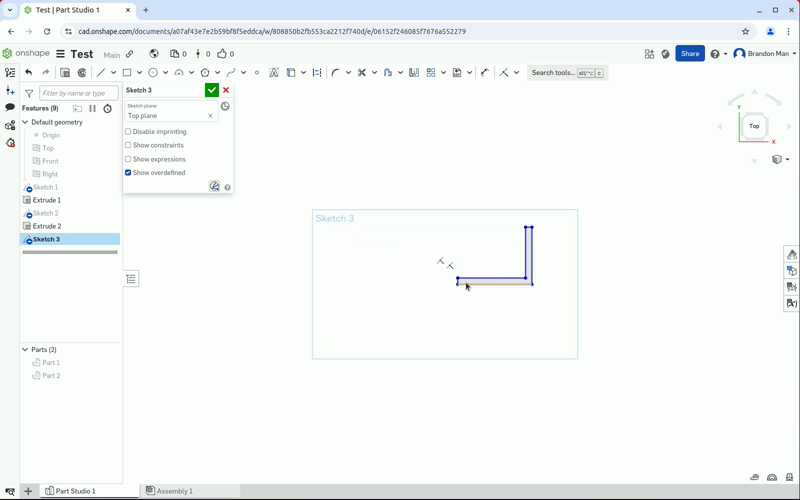
scroll(6)
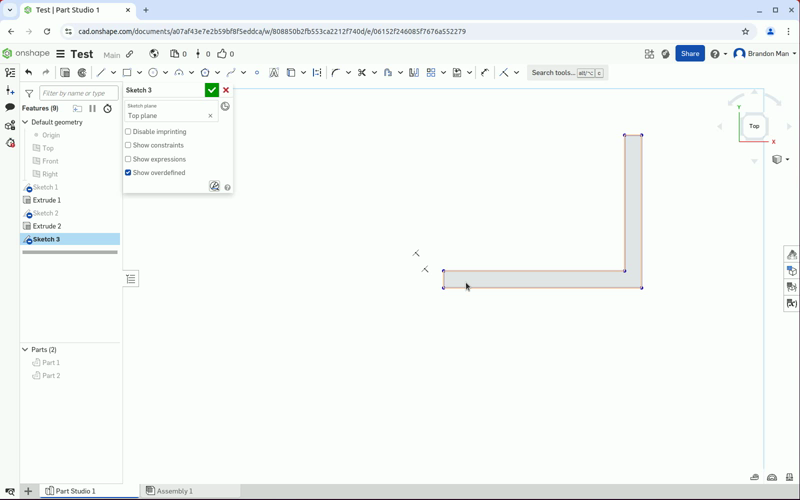
click(466, 282)
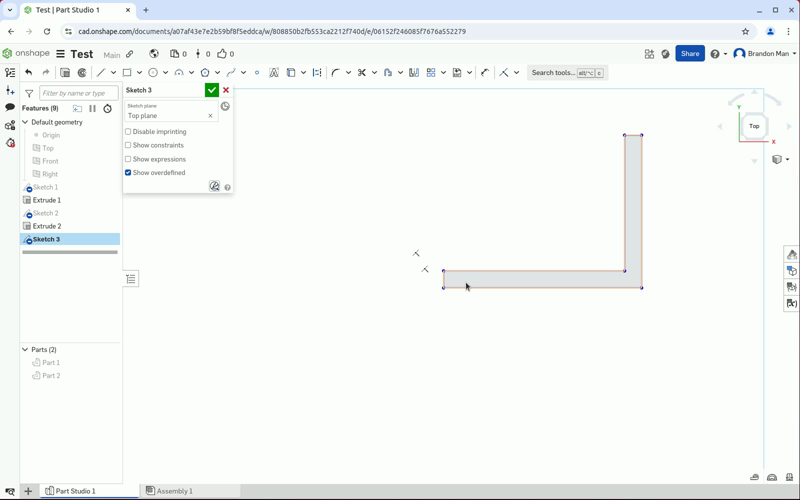
scroll(-6)
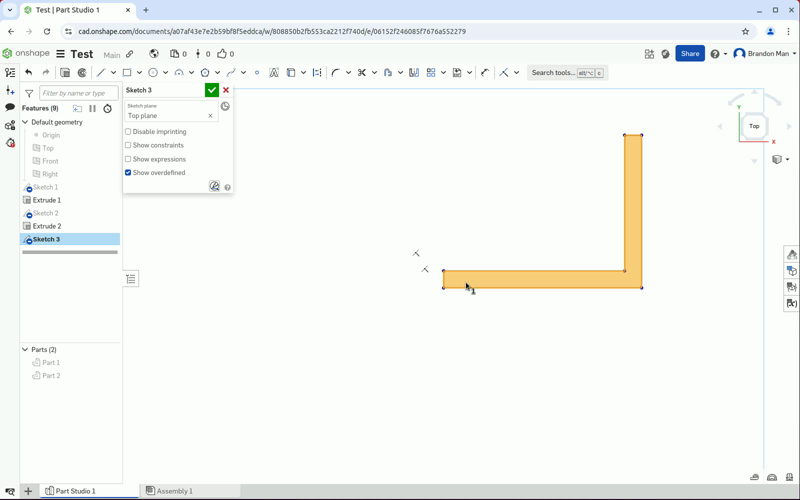
scroll(-6)
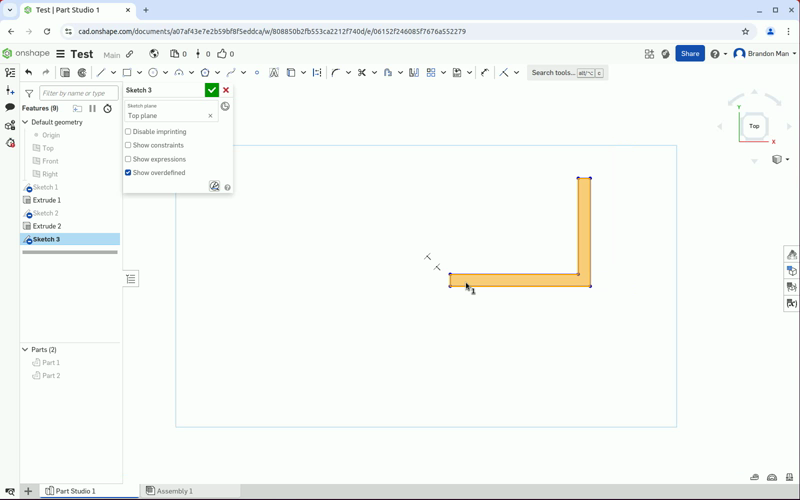
scroll(-6)
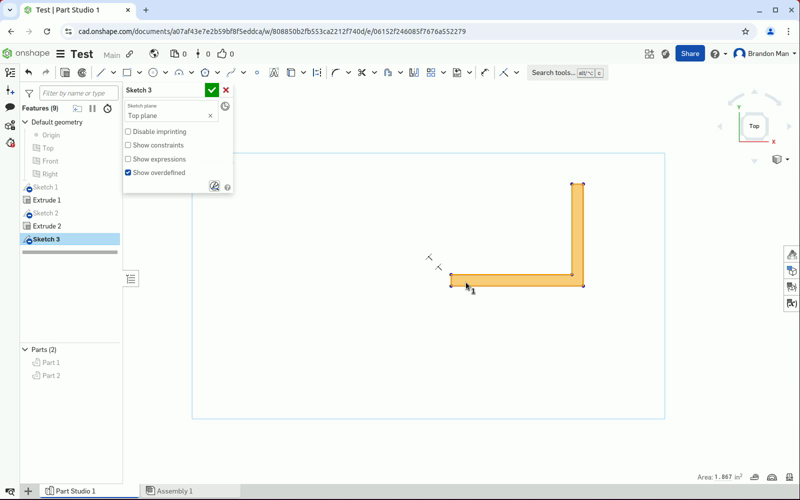
scroll(-6)
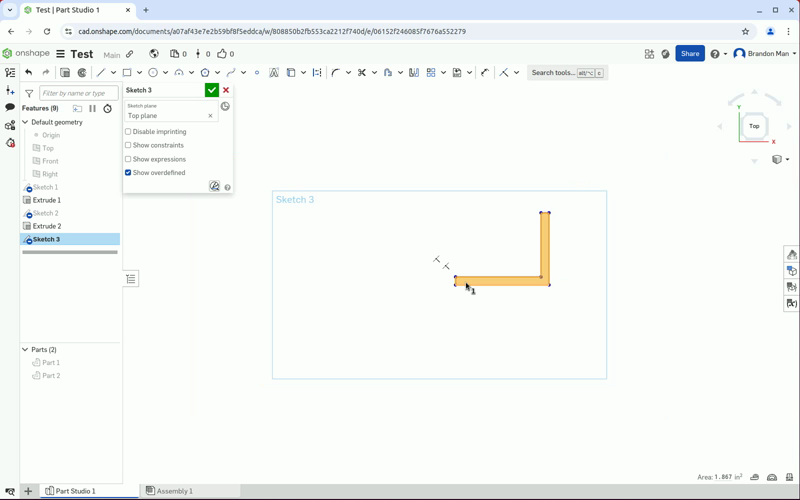
scroll(-6)
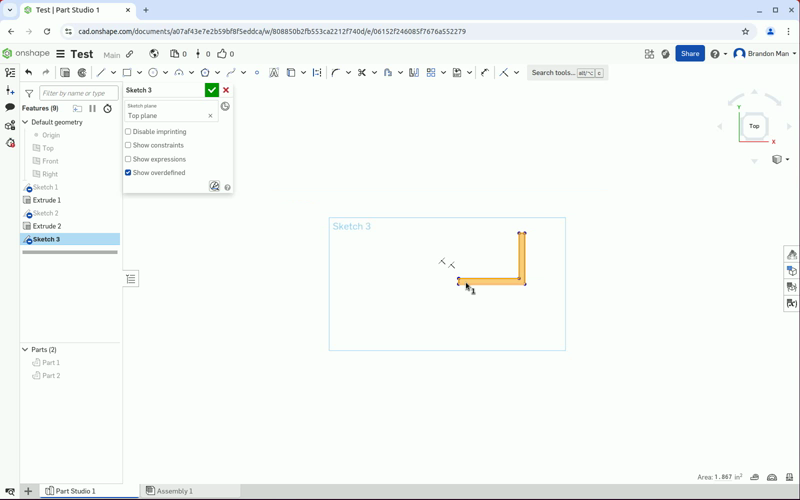
scroll(-6)
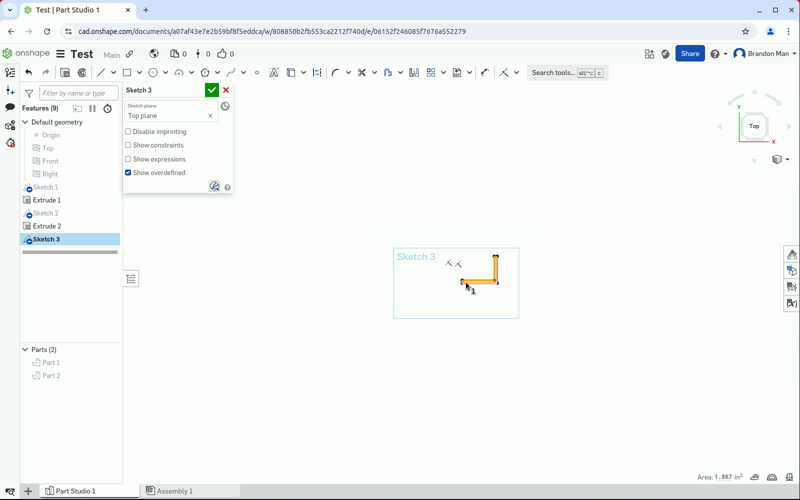
scroll(-6)
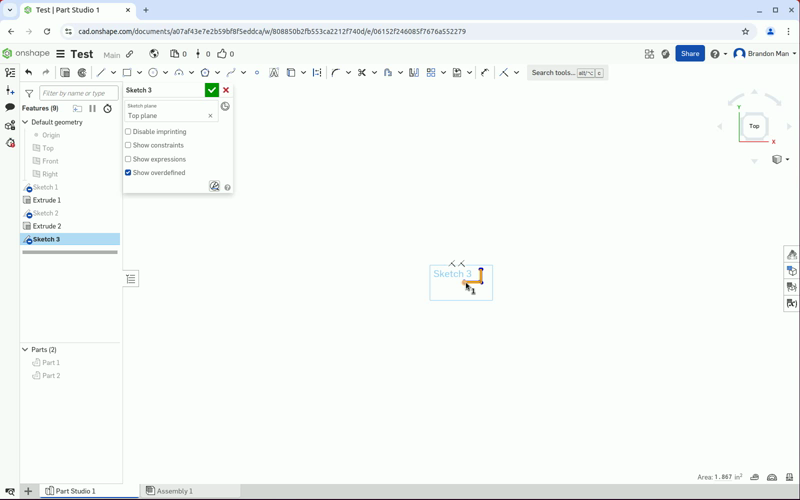
mouse_move(73, 352)
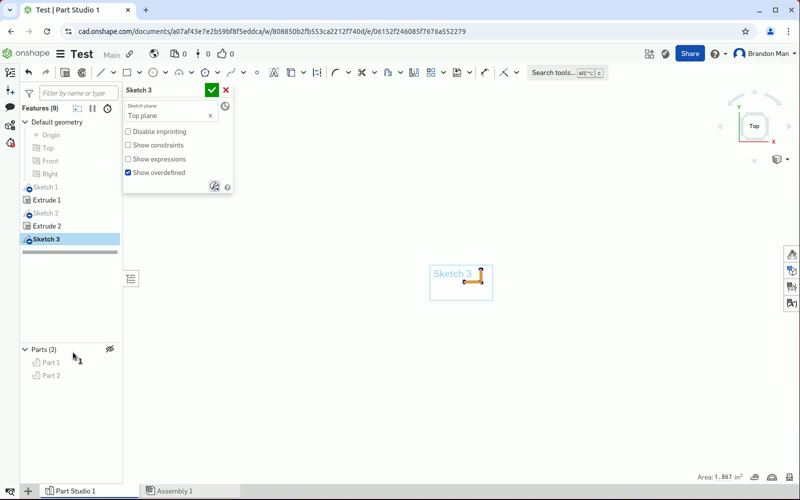
key(shift+y)
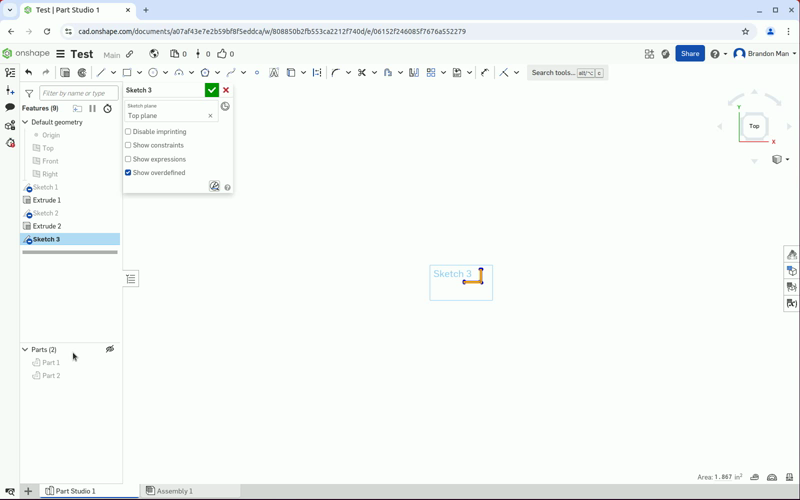
key(shift+e)
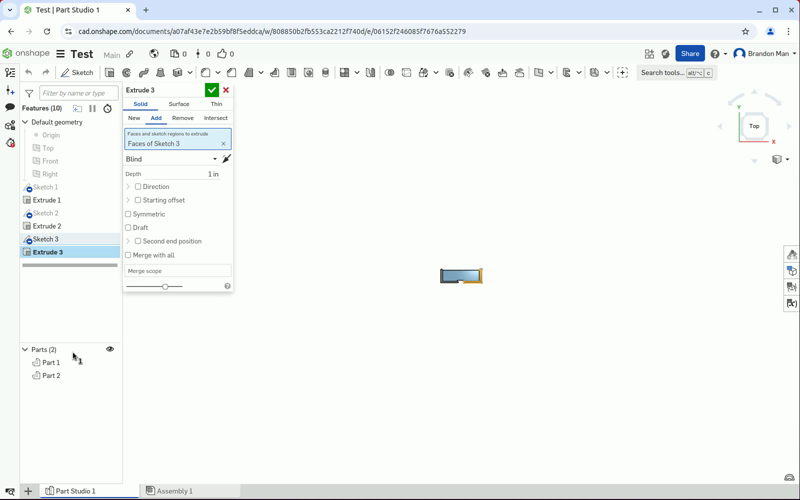
mouse_move(143, 106)
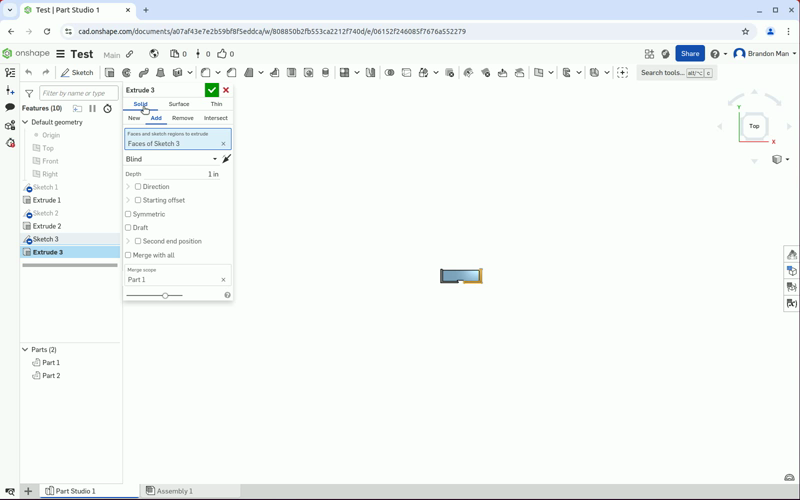
click(143, 106)
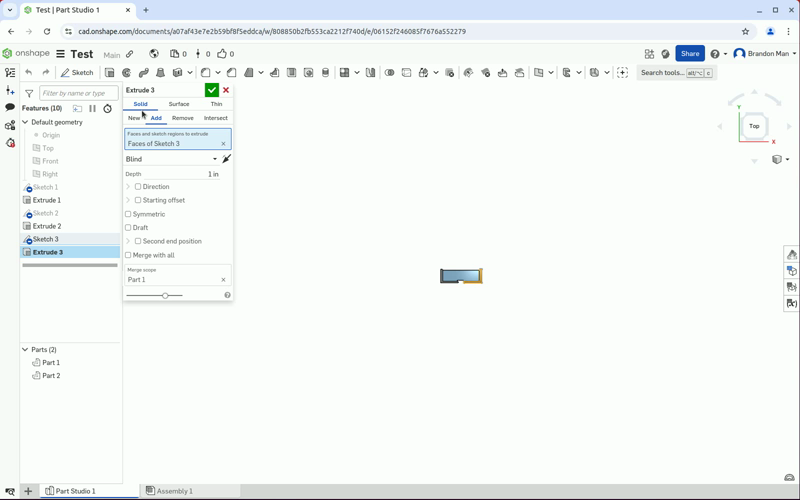
mouse_move(137, 120)
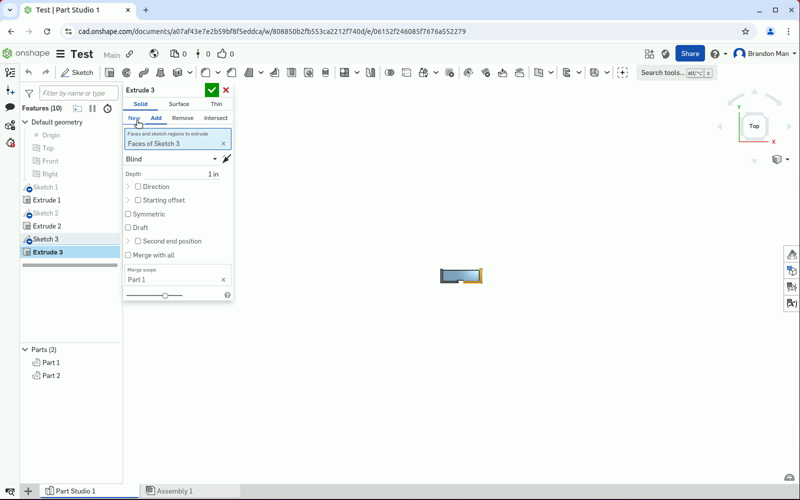
click(137, 120)
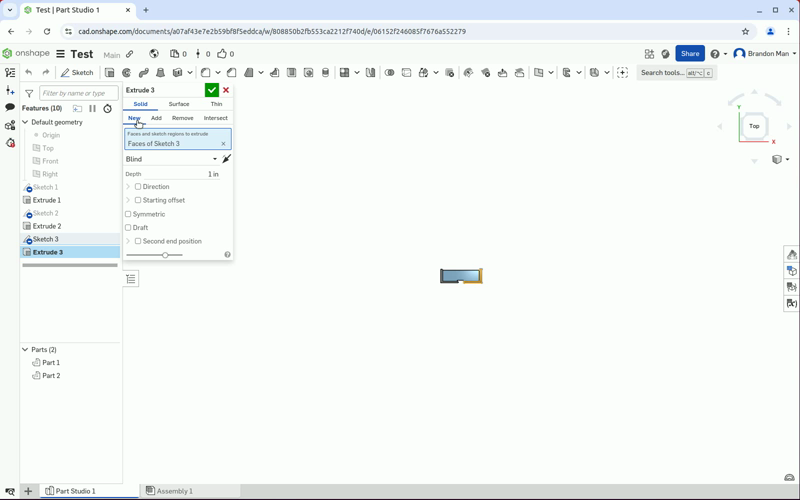
key(tab, 4)
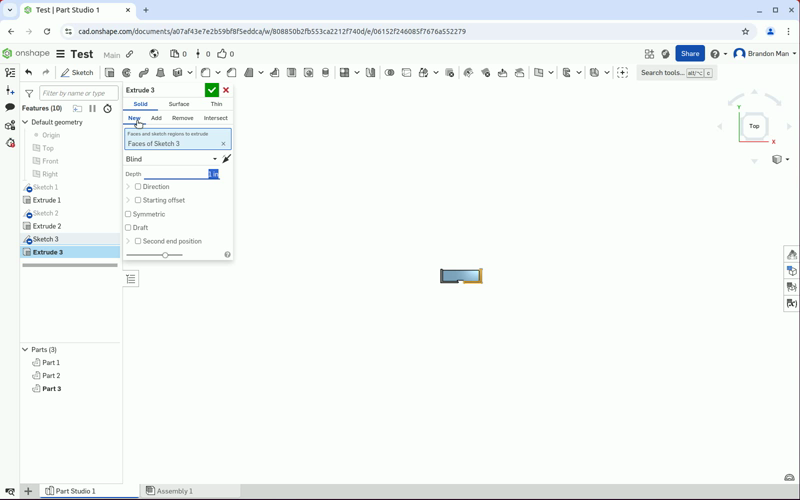
text(2.648)
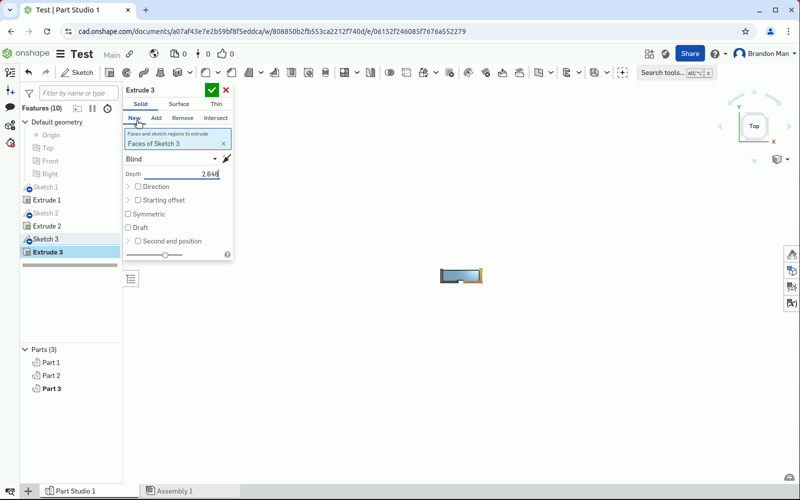
key(enter)
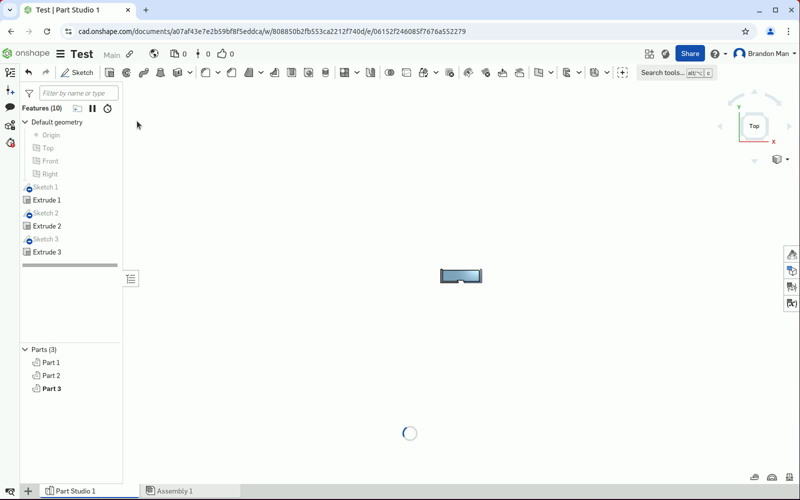
key(shift+h)
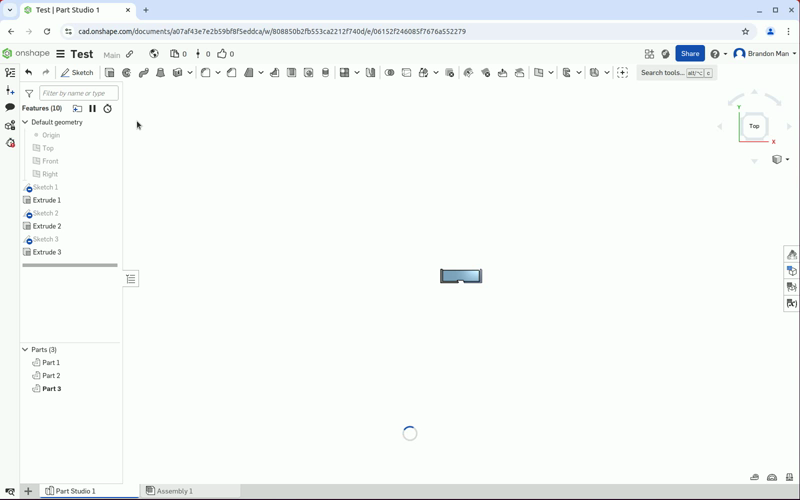
key(shift+h)
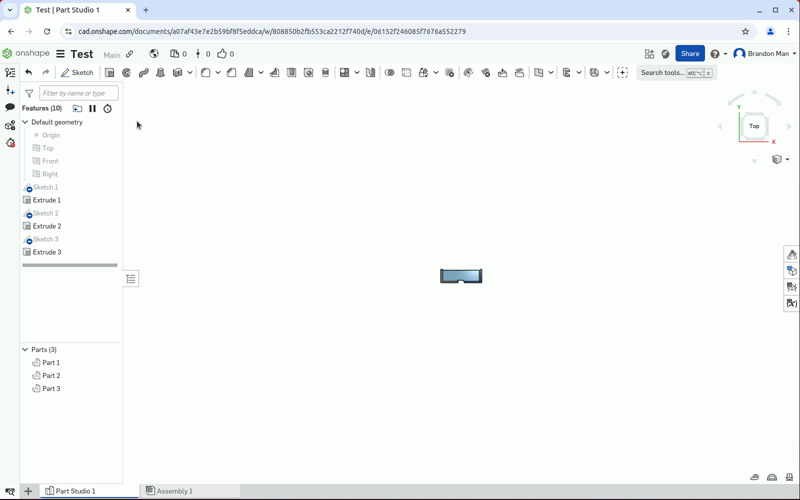
mouse_move(73, 189)
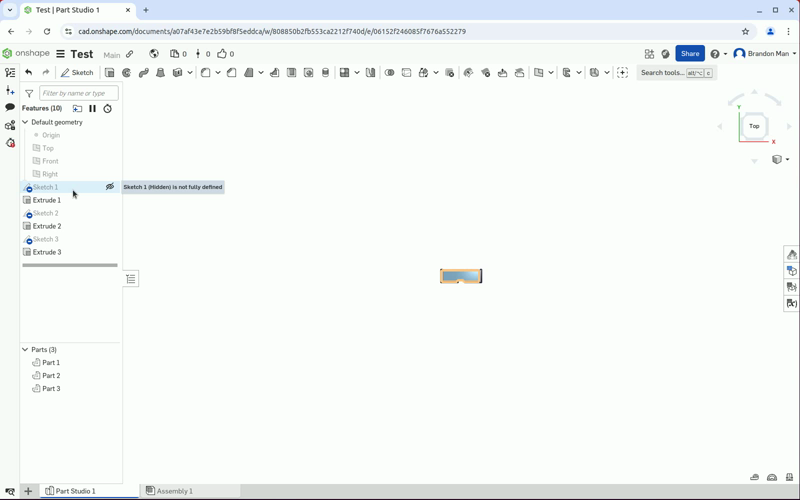
click(73, 189)
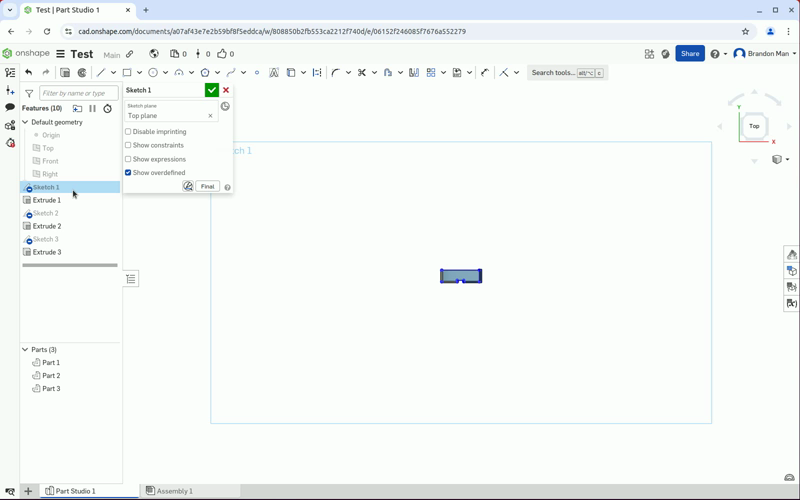
mouse_move(229, 92)
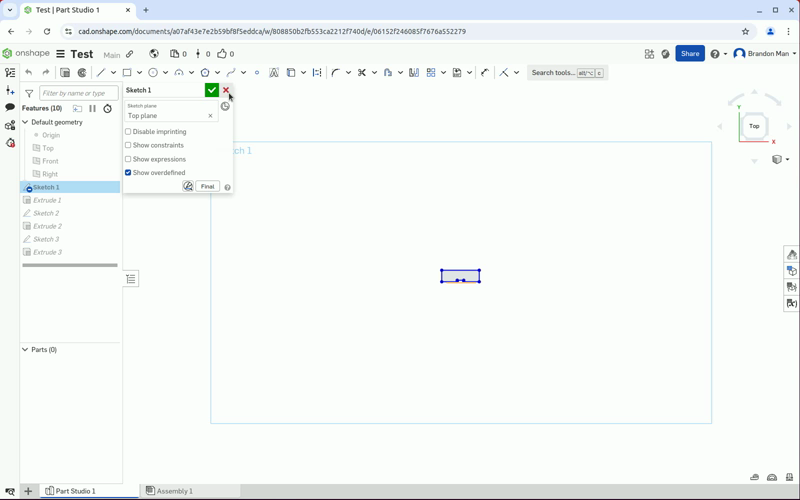
click(229, 92)
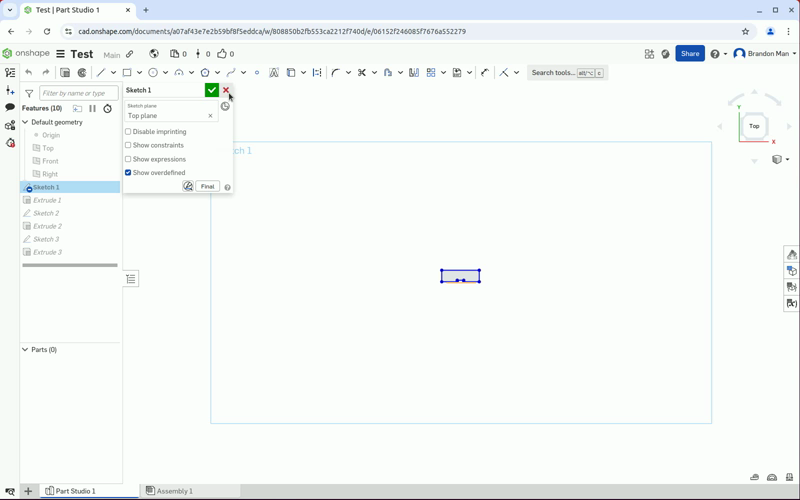
key(shift+s)
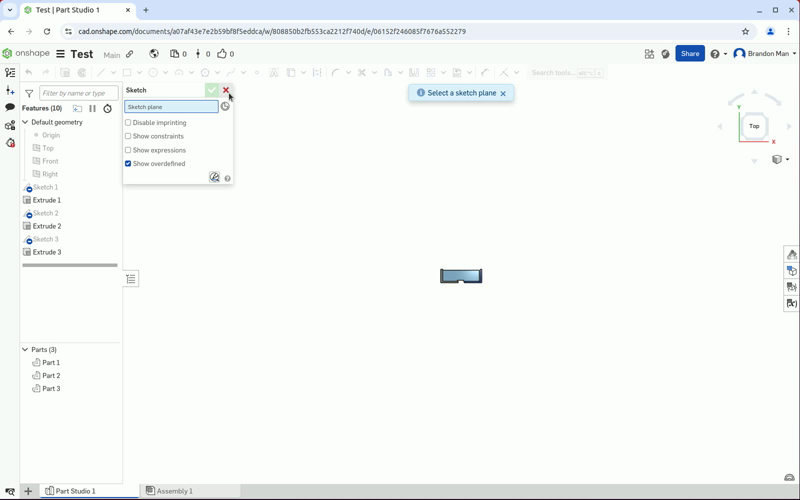
mouse_move(73, 150)
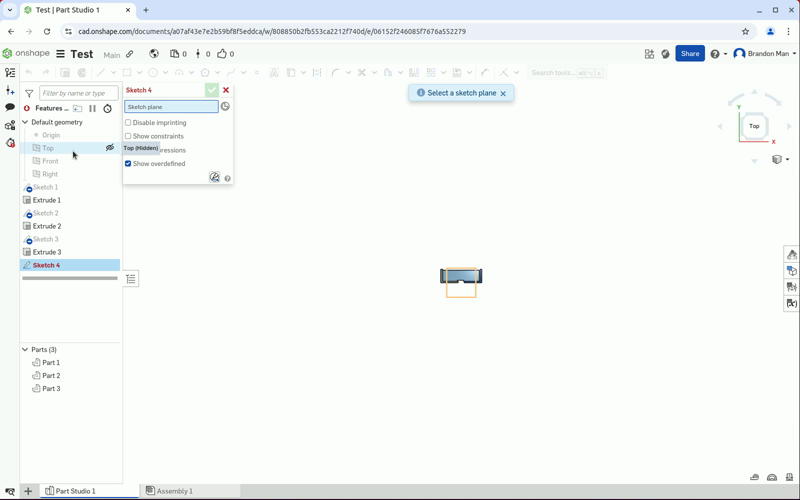
click(73, 150)
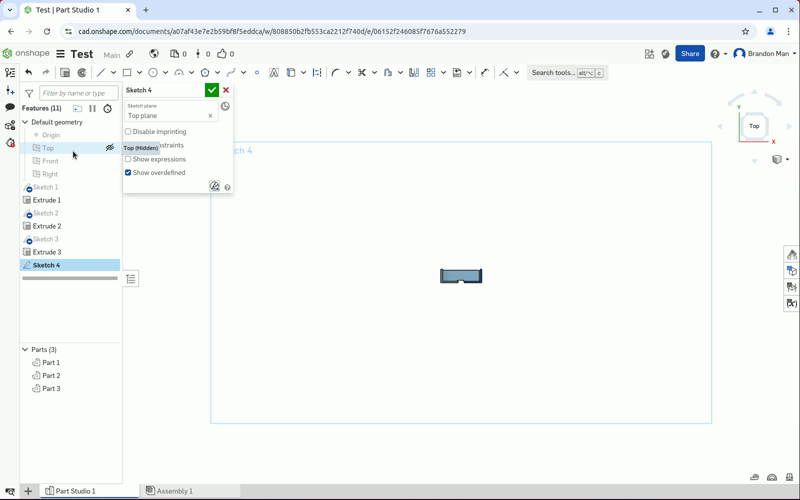
mouse_move(73, 352)
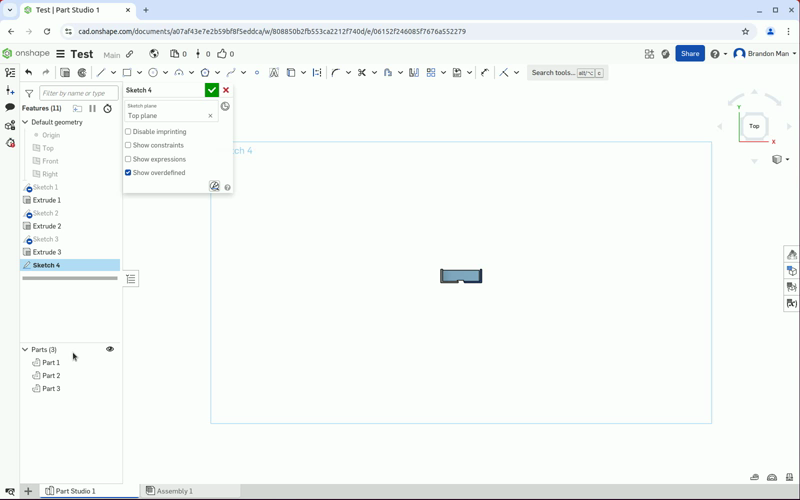
key(y)
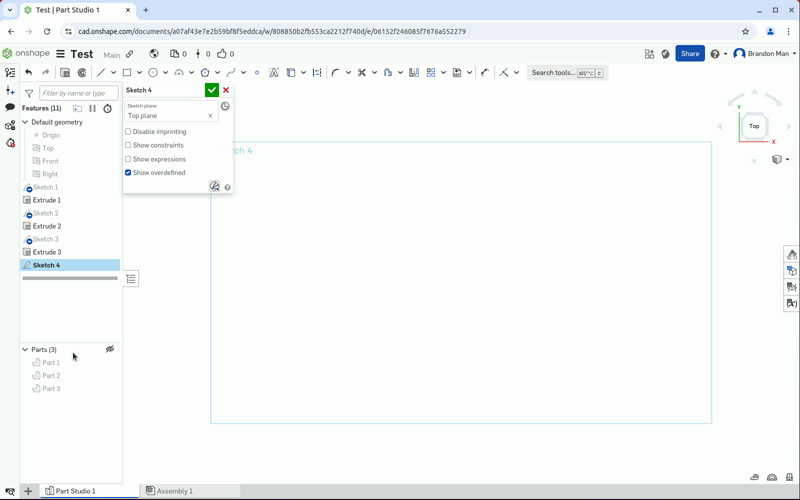
key(l)
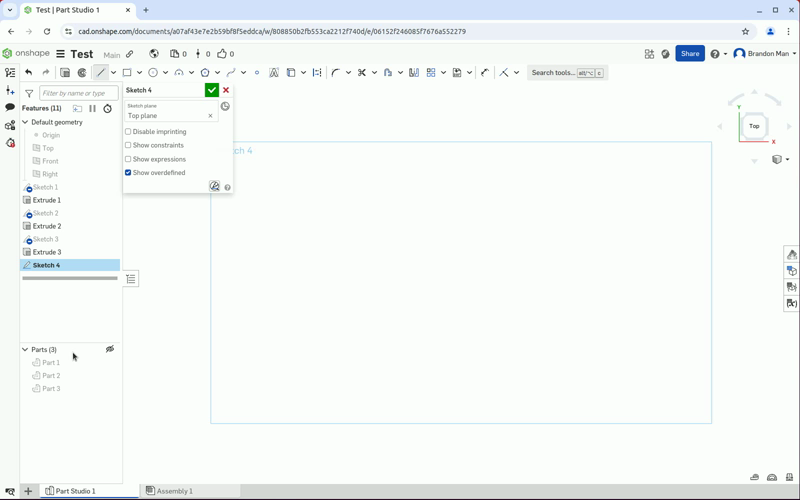
key_down(shift)
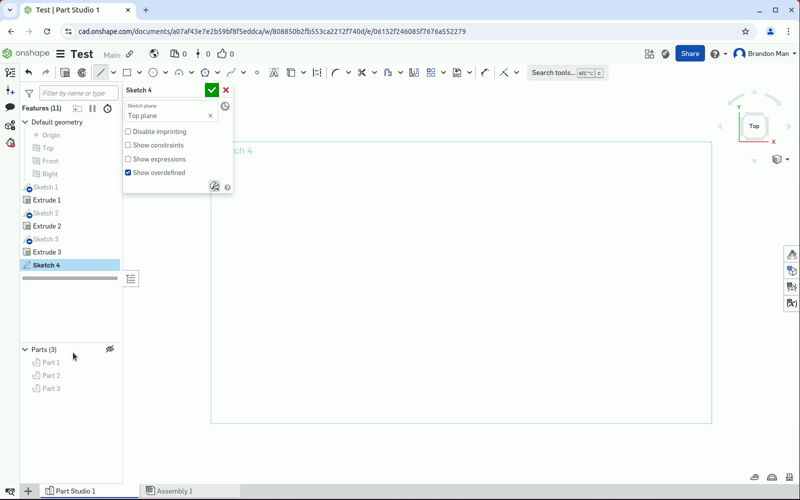
mouse_move(457, 282)
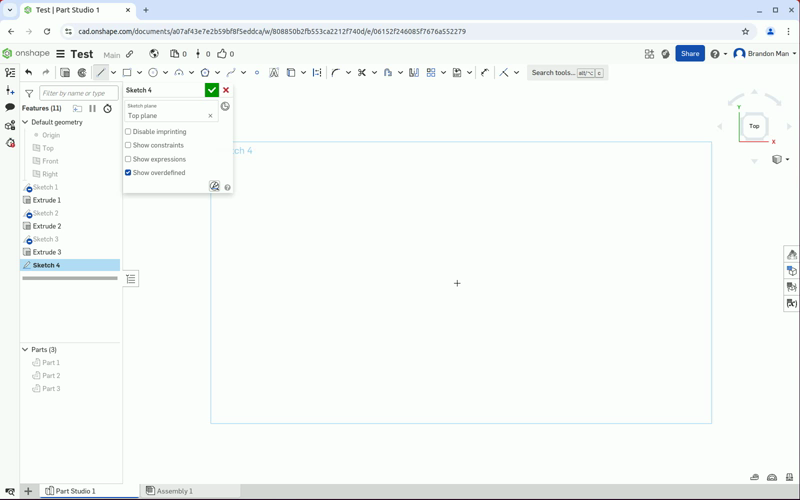
click(457, 282)
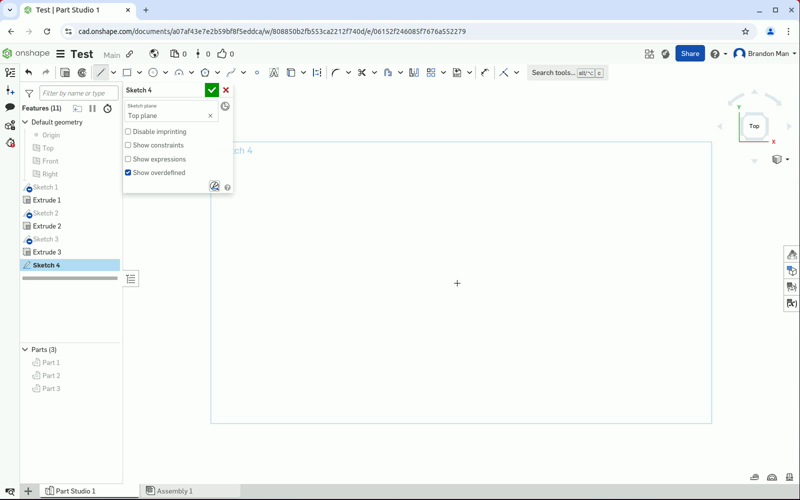
key_up(shift)
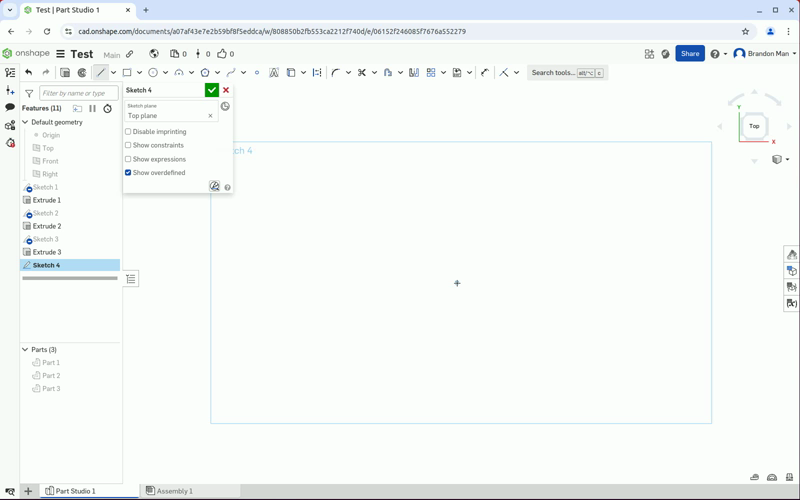
key_down(shift)
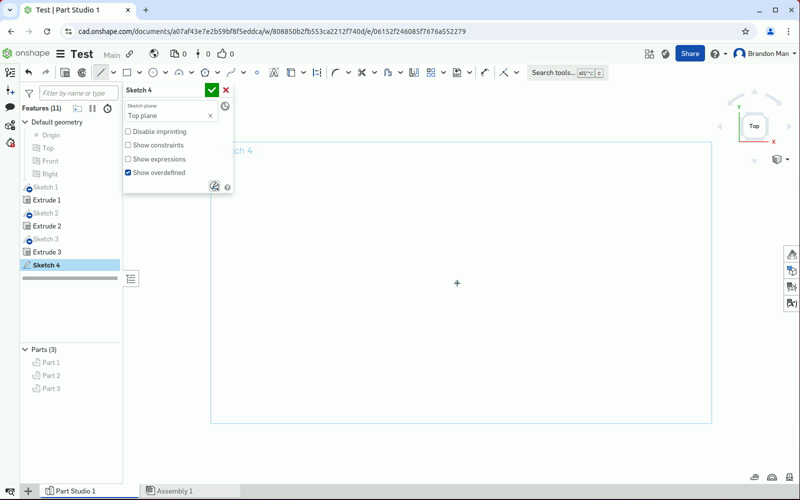
mouse_move(487, 282)
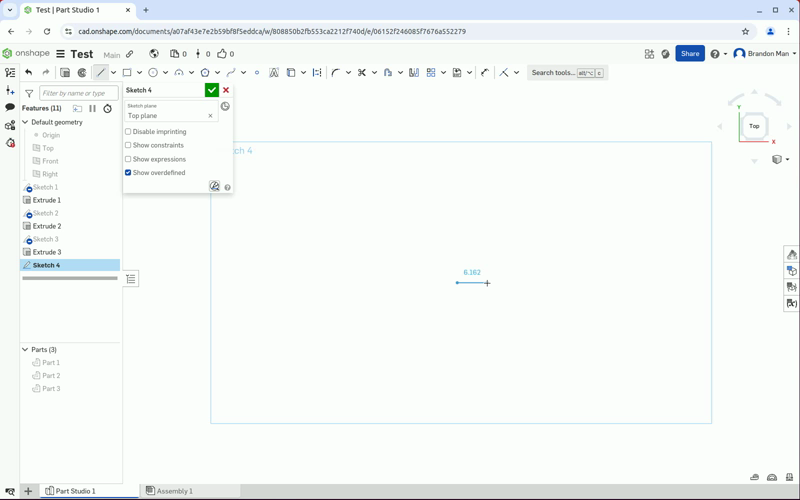
mouse_move(461, 282)
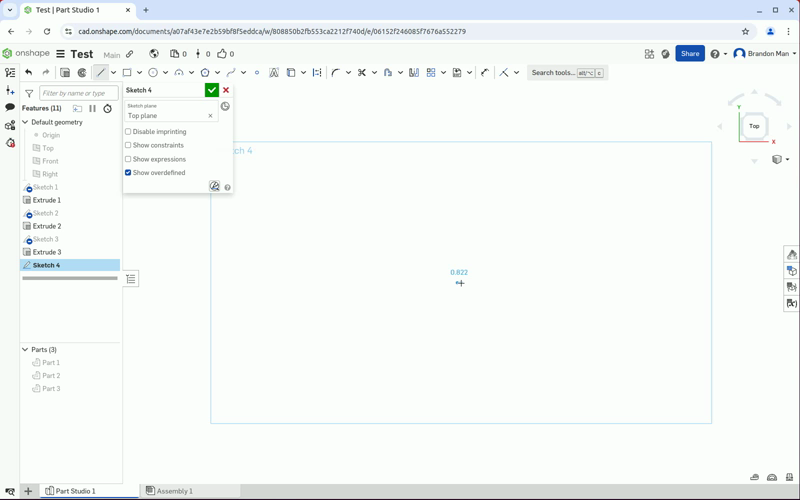
scroll(6)
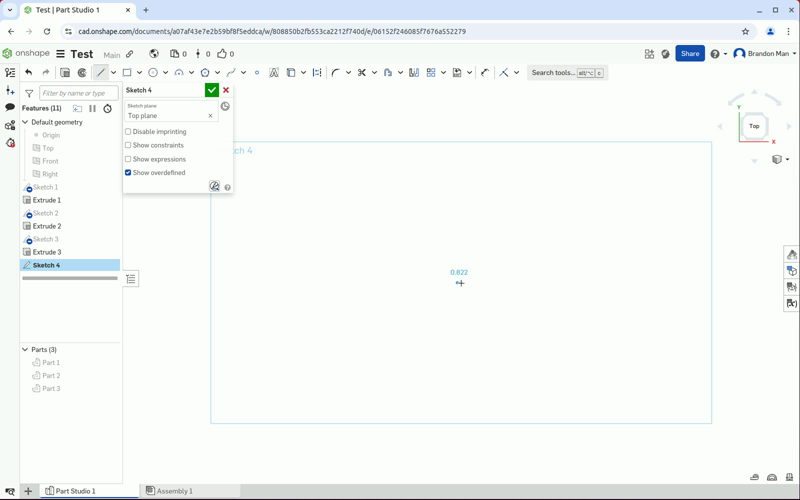
scroll(6)
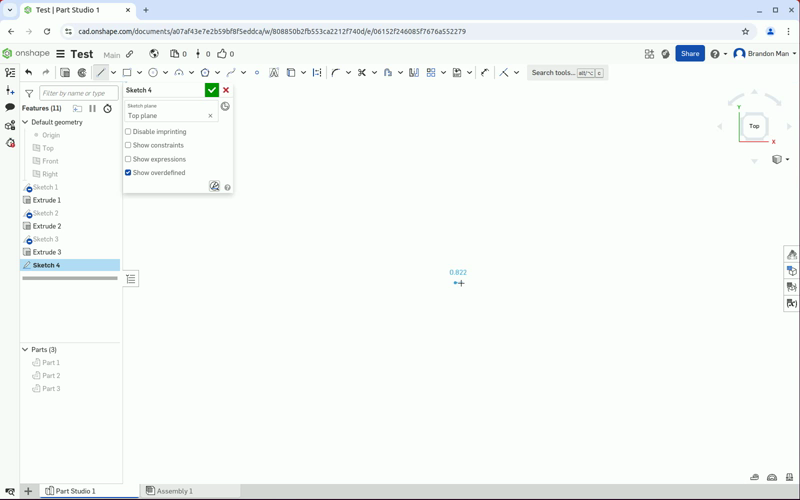
scroll(6)
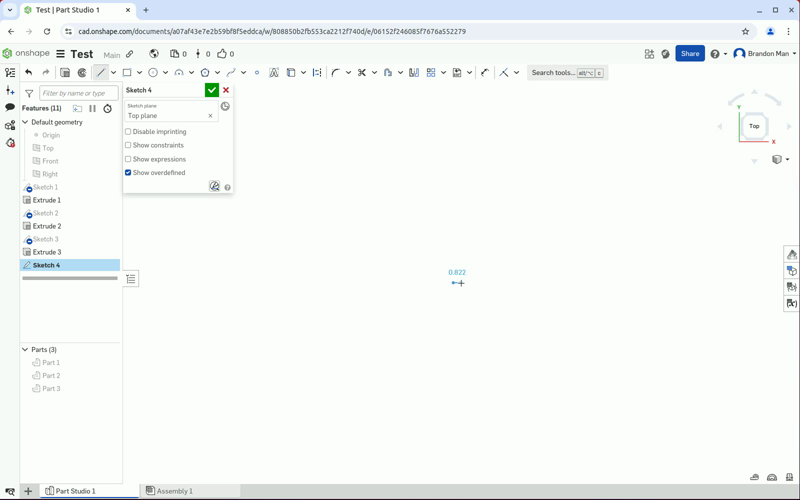
scroll(6)
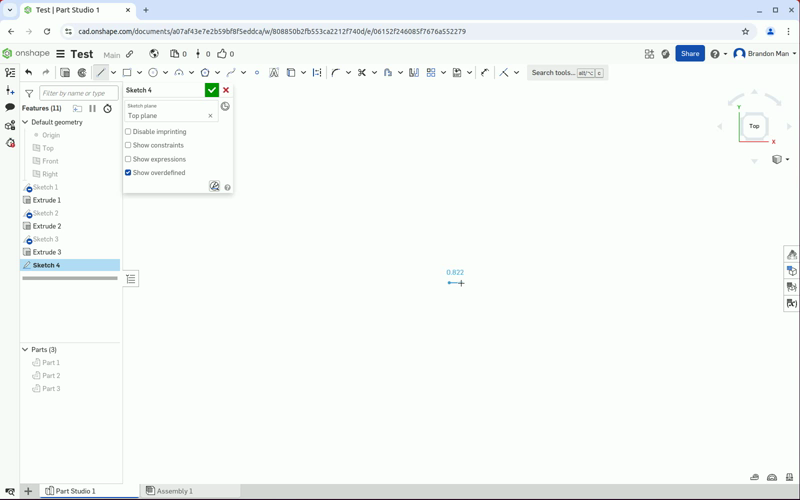
scroll(6)
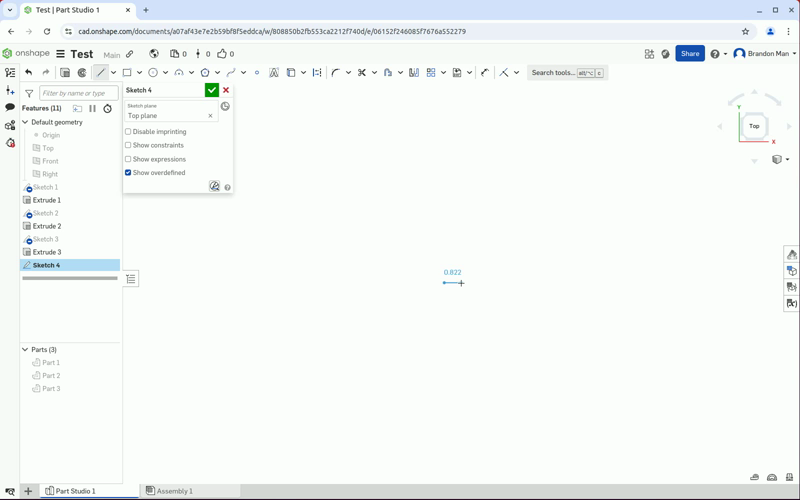
scroll(6)
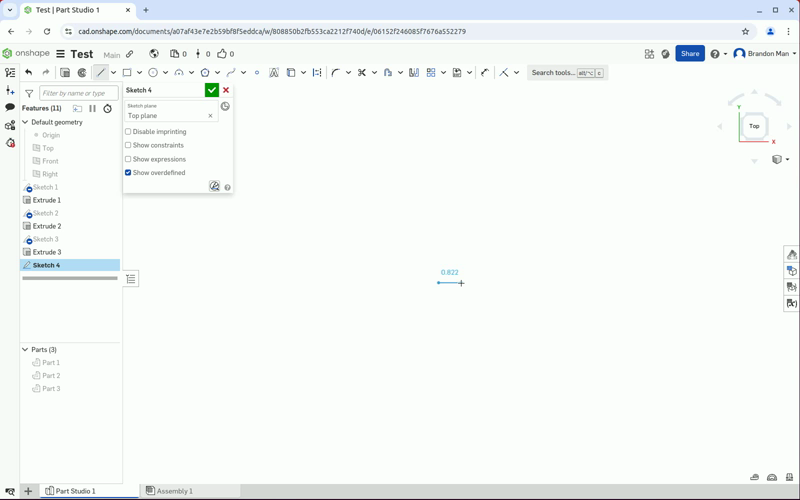
scroll(6)
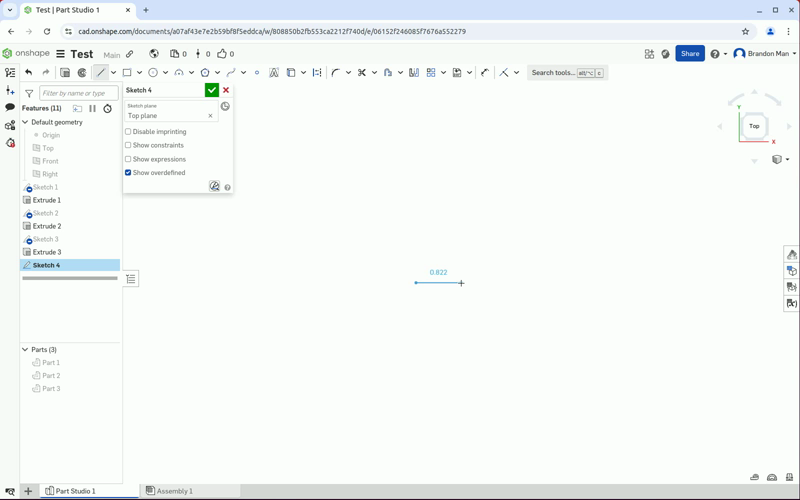
click(461, 282)
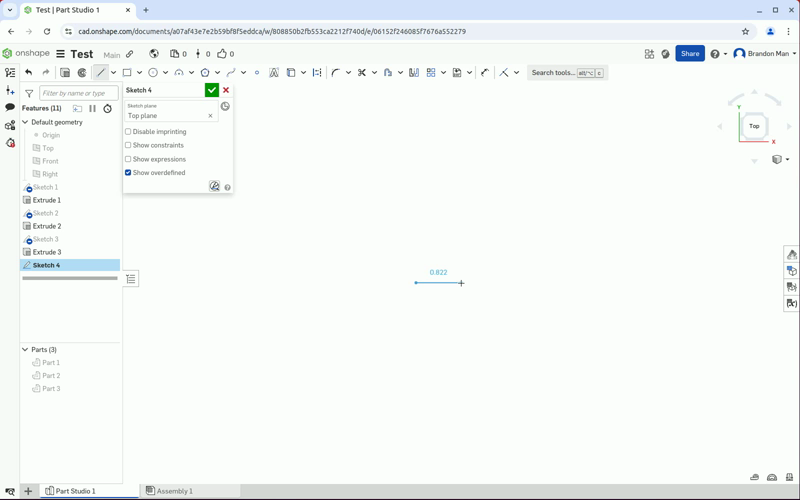
scroll(-6)
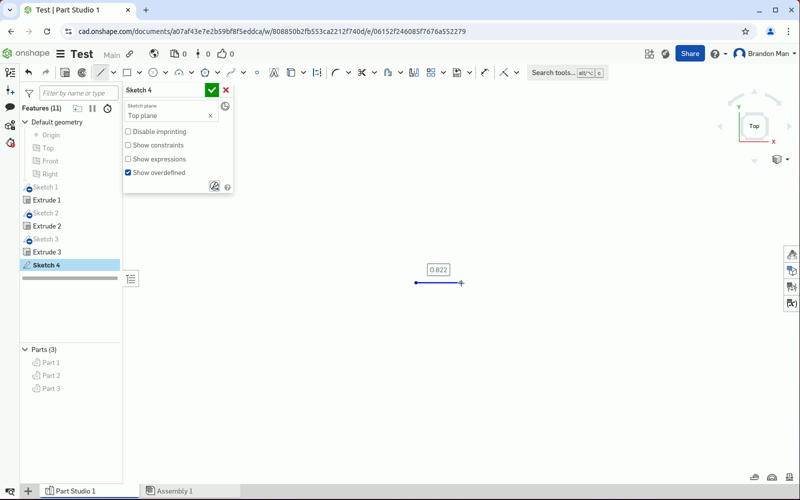
scroll(-6)
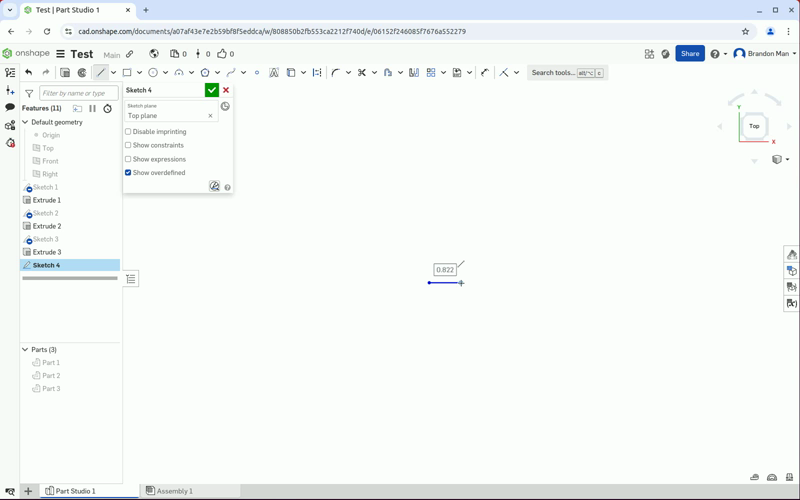
scroll(-6)
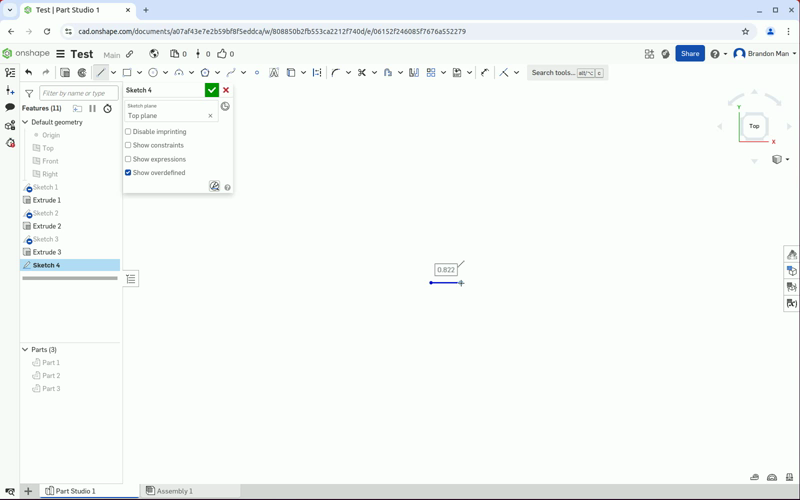
scroll(-6)
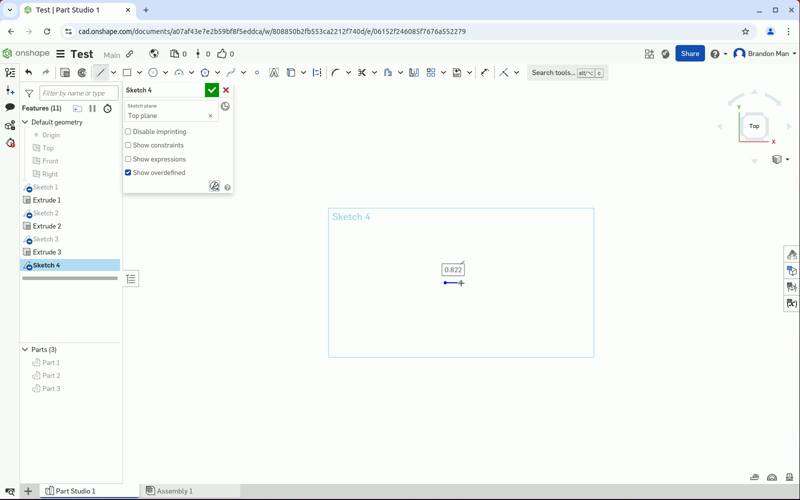
scroll(-6)
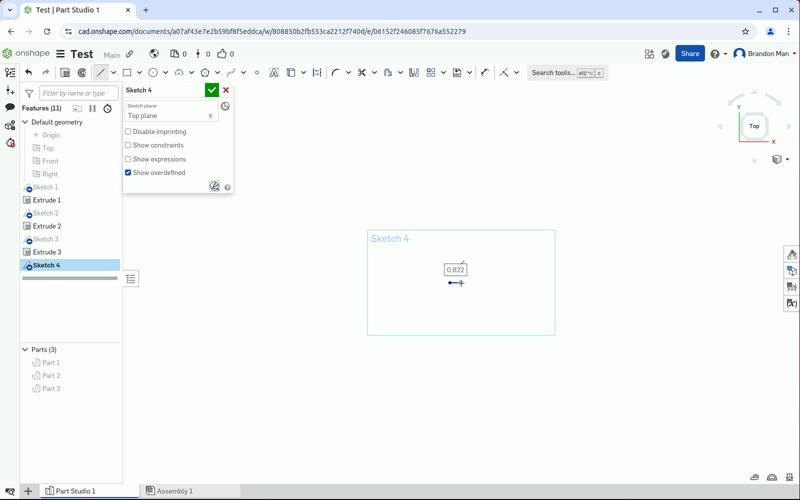
scroll(-6)
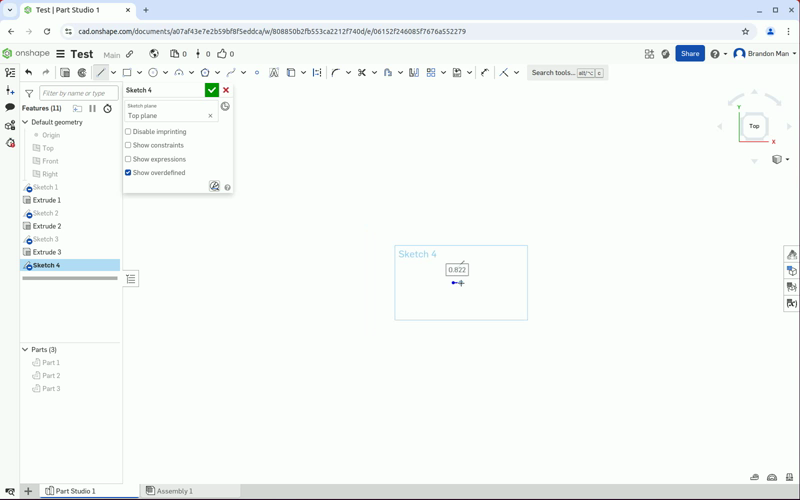
scroll(-6)
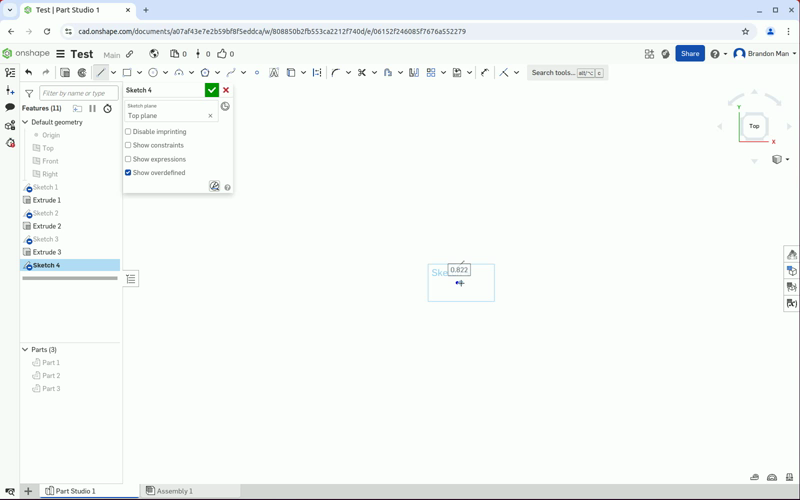
key_up(shift)
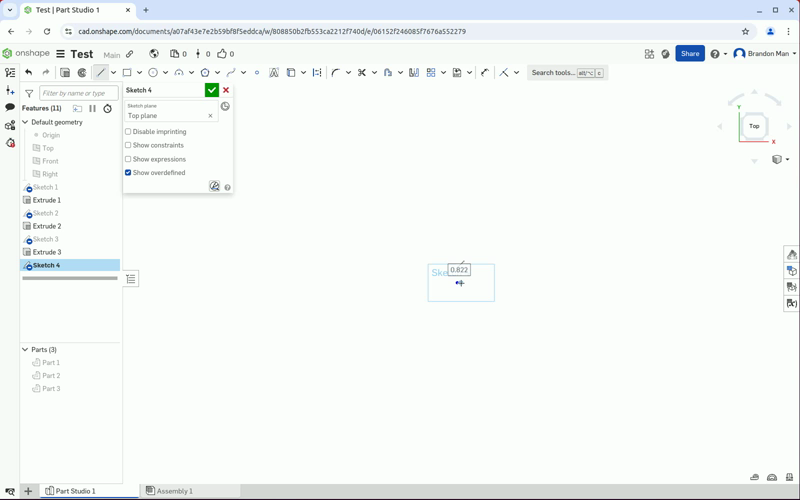
key_down(shift)
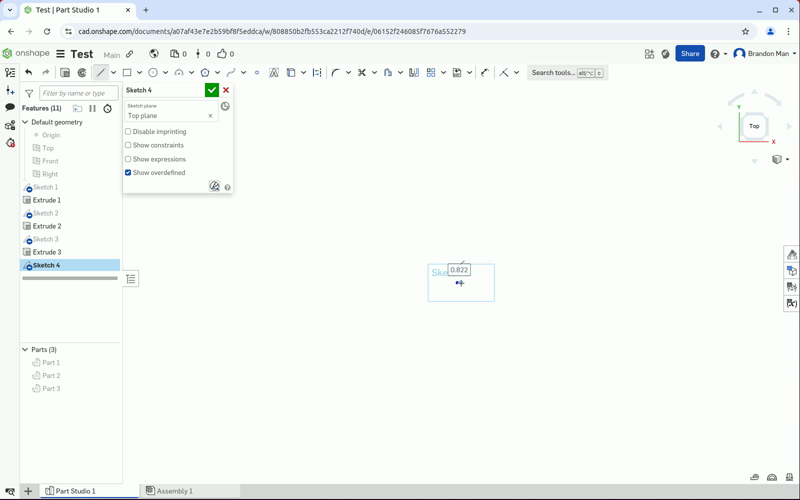
mouse_move(491, 282)
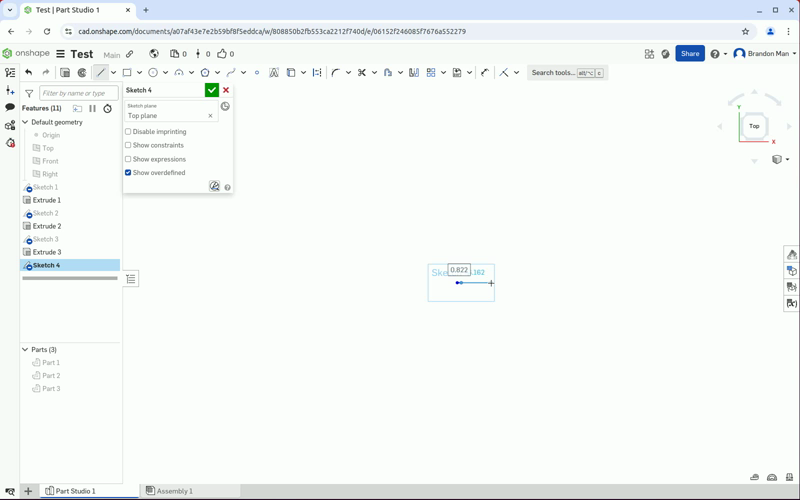
mouse_move(465, 282)
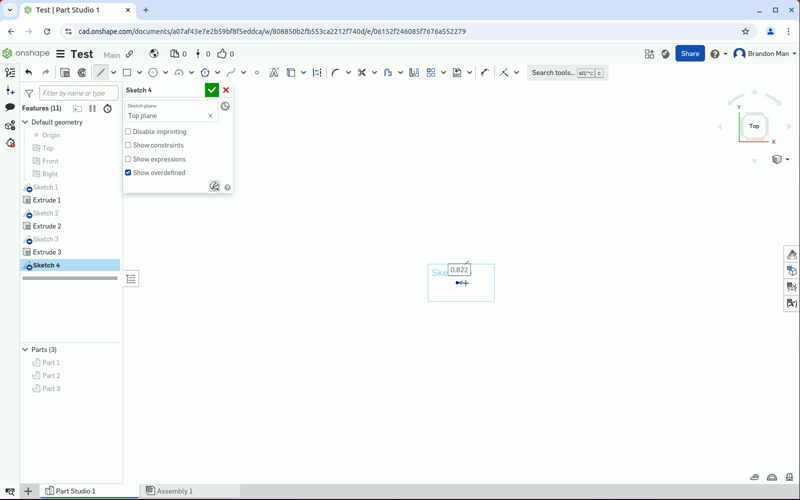
scroll(6)
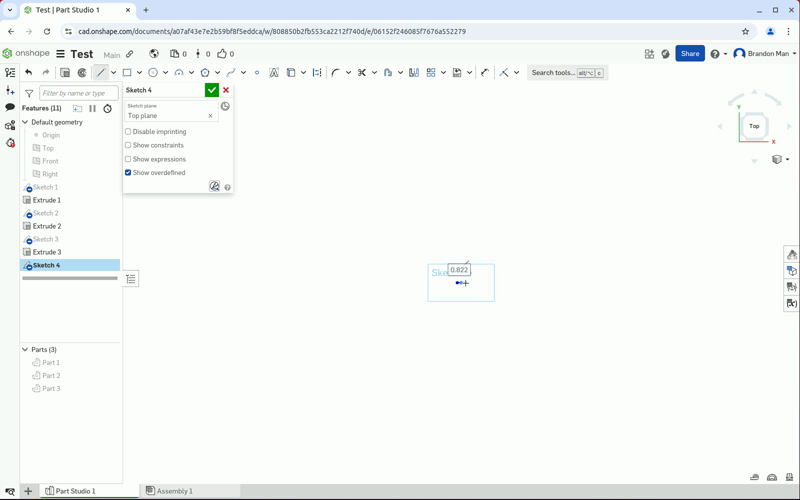
scroll(6)
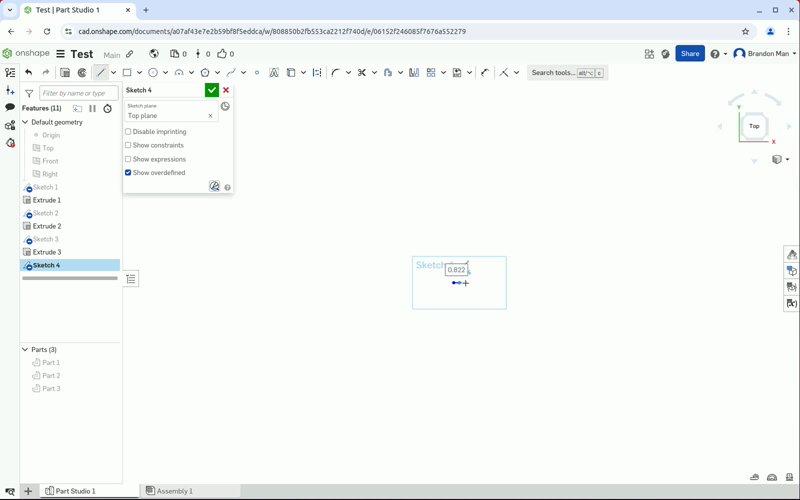
scroll(6)
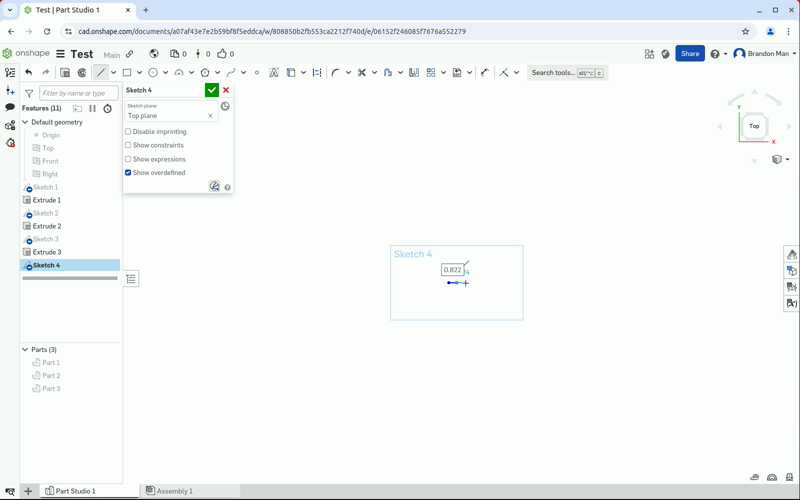
scroll(6)
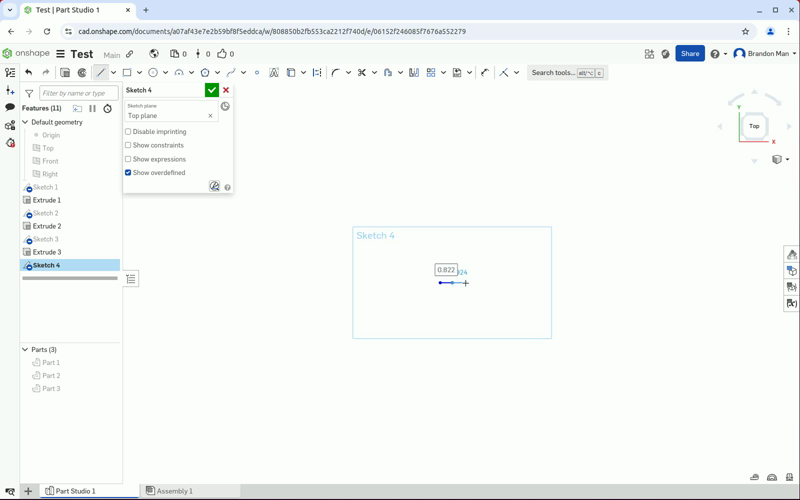
scroll(6)
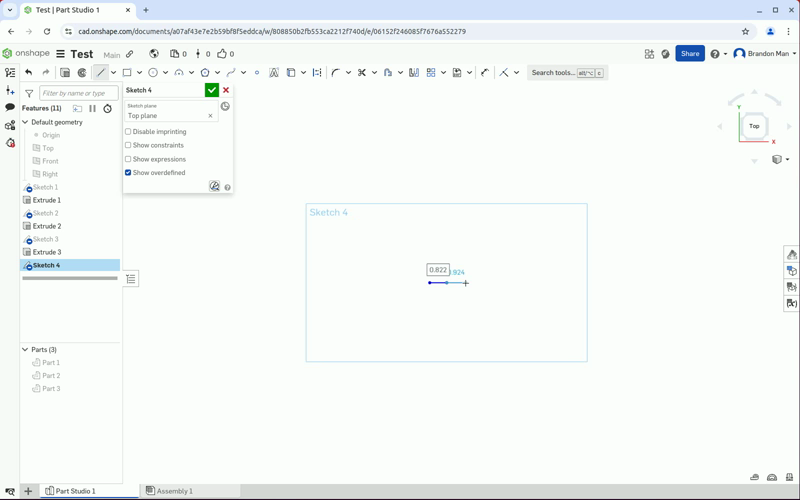
scroll(6)
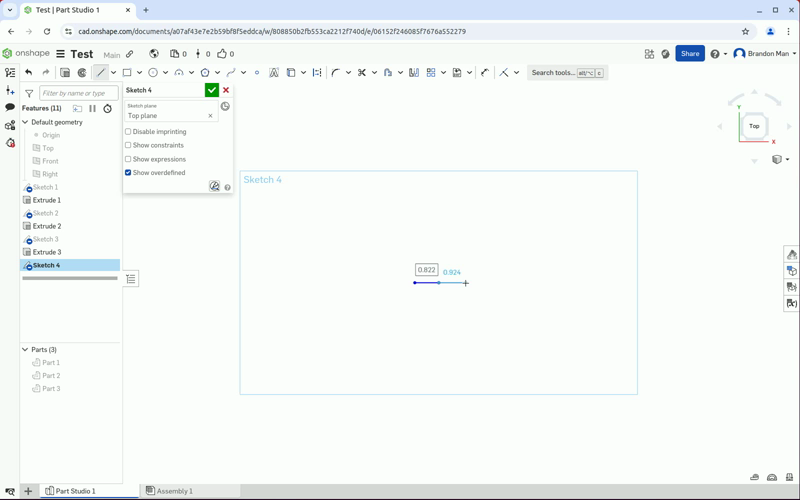
scroll(6)
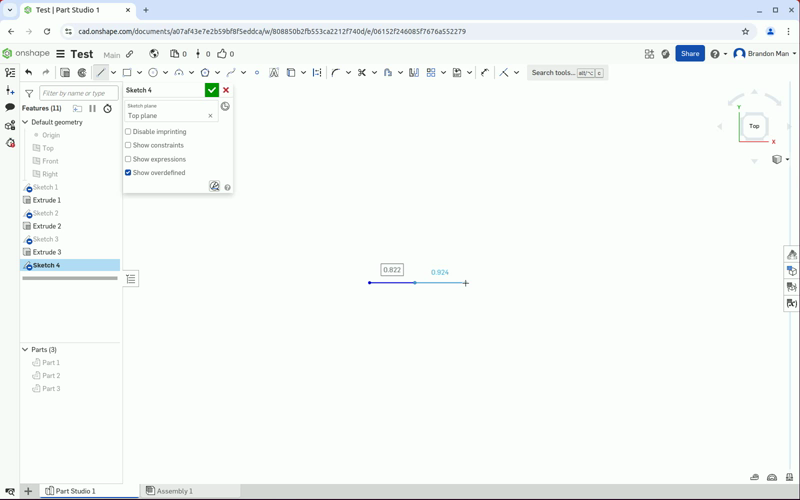
click(465, 282)
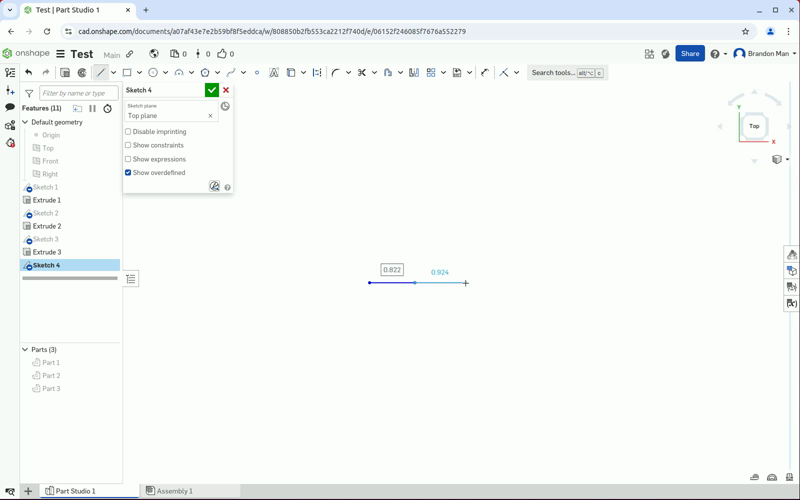
scroll(-6)
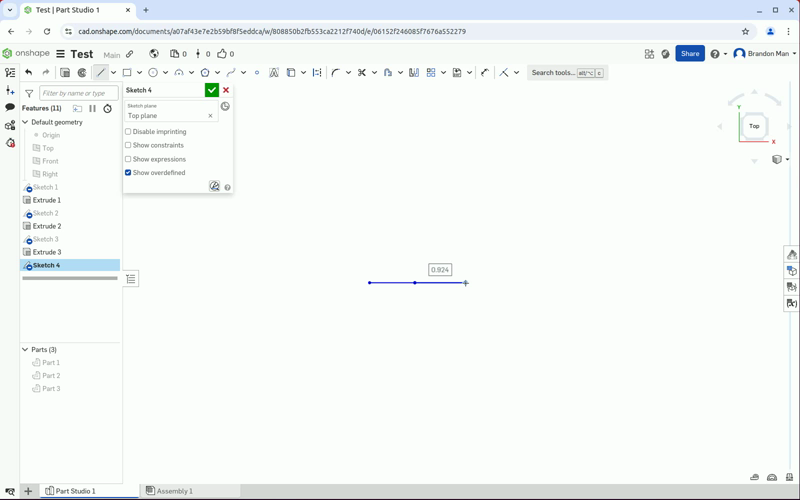
scroll(-6)
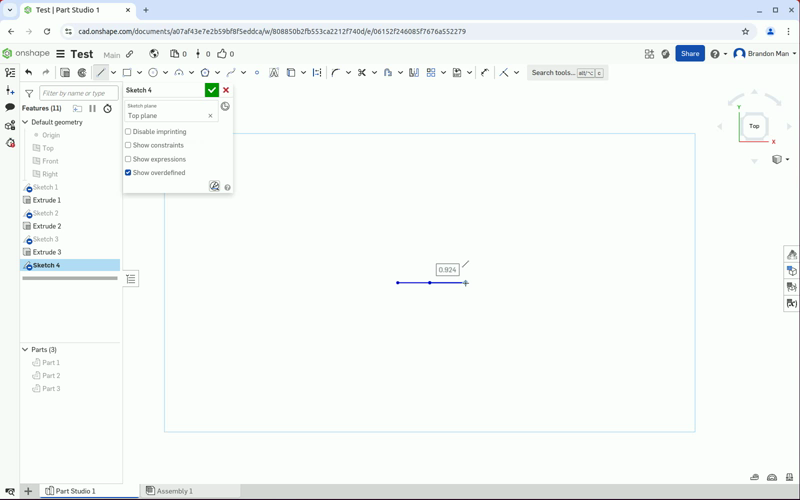
scroll(-6)
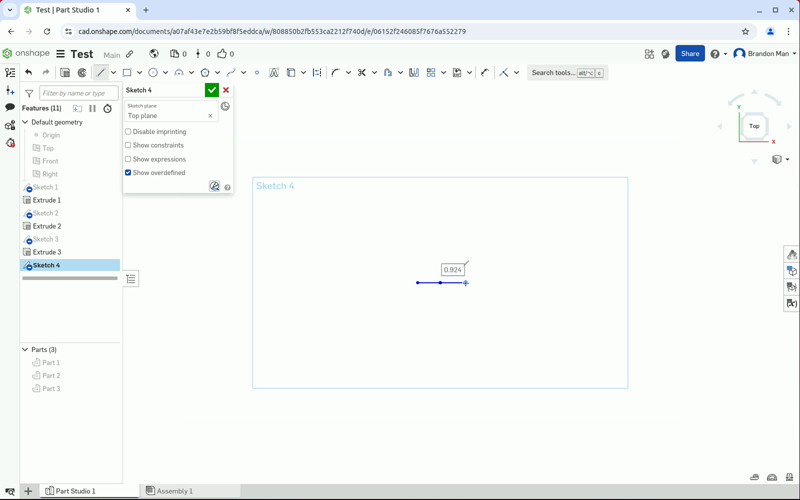
scroll(-6)
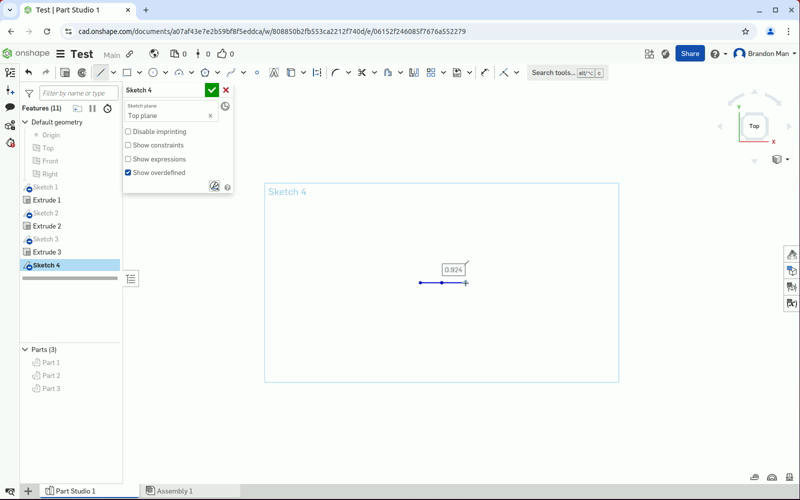
scroll(-6)
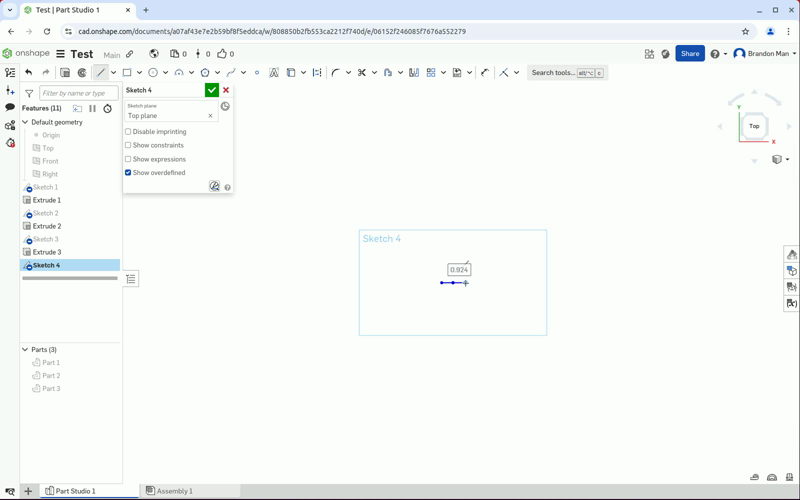
scroll(-6)
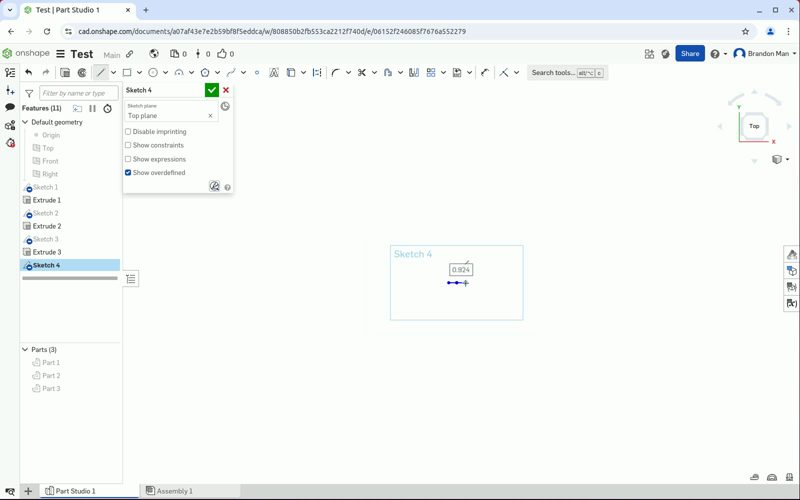
scroll(-6)
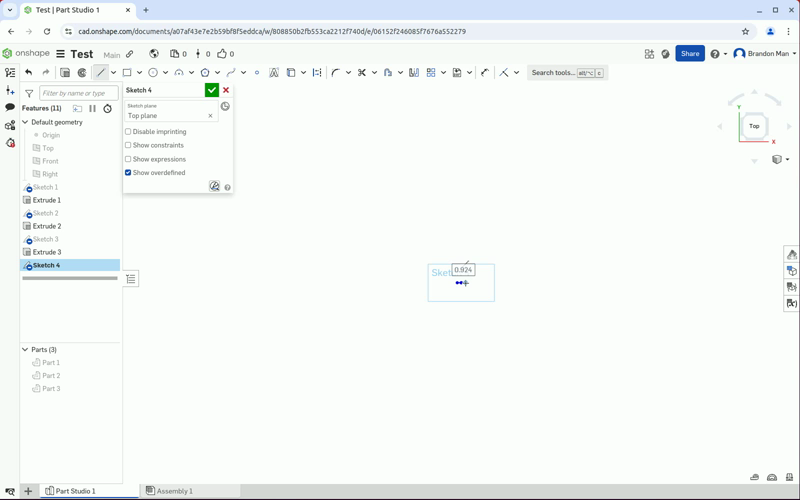
key_up(shift)
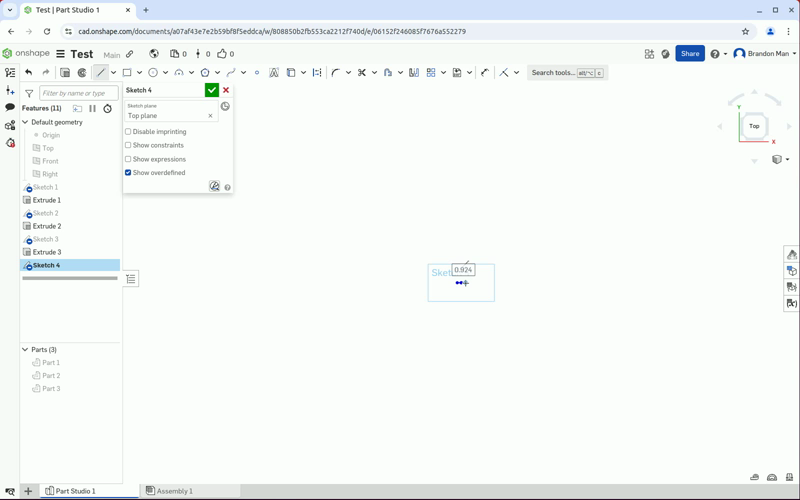
key_down(shift)
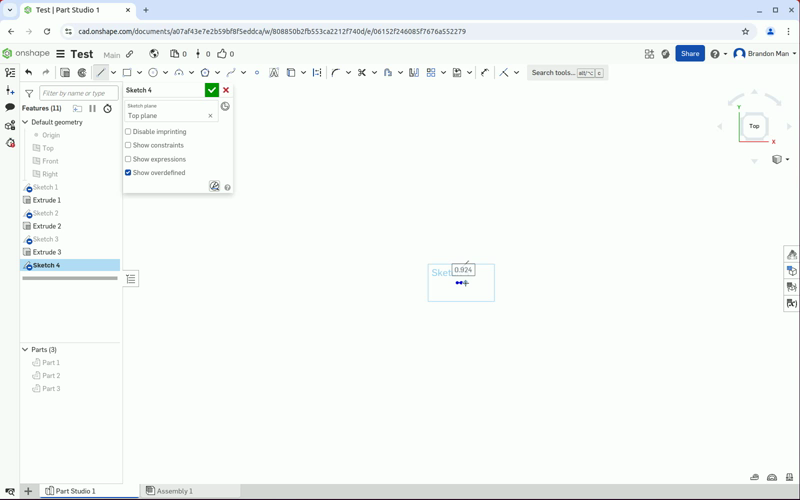
mouse_move(495, 282)
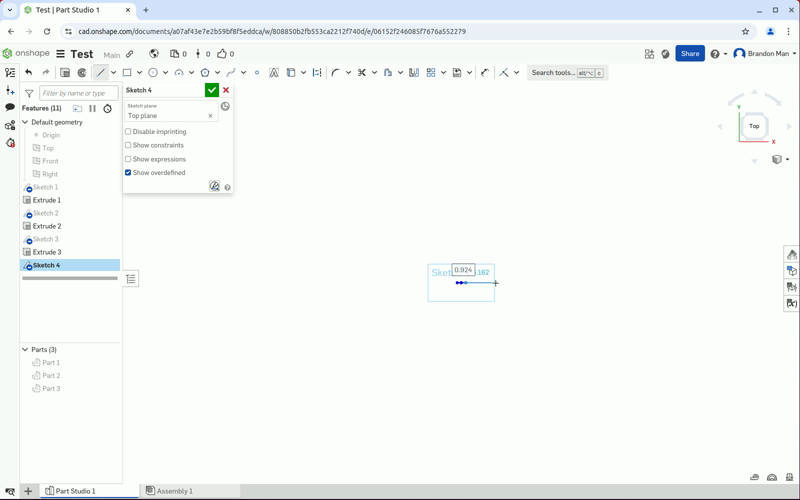
mouse_move(465, 280)
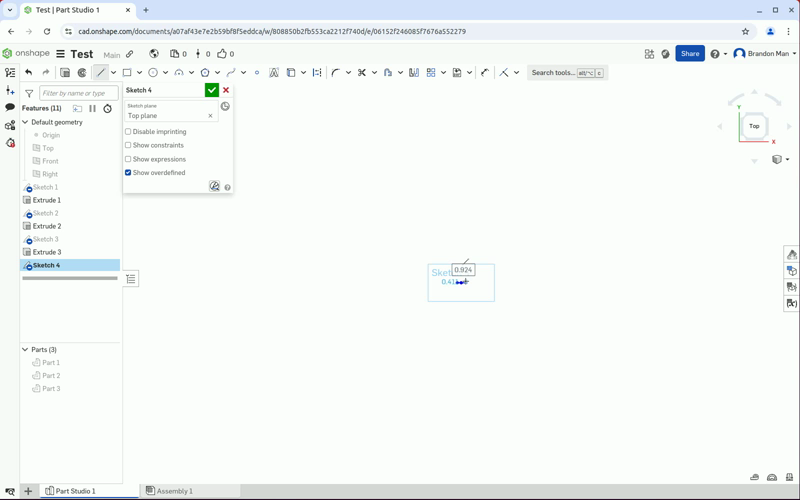
scroll(6)
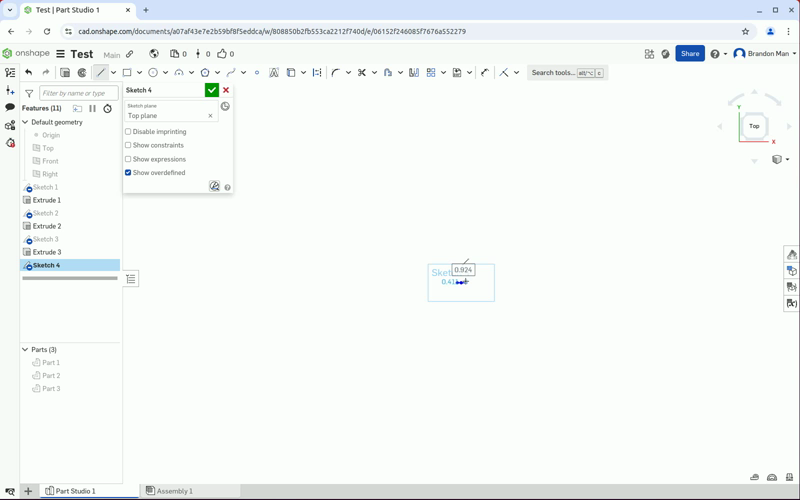
scroll(6)
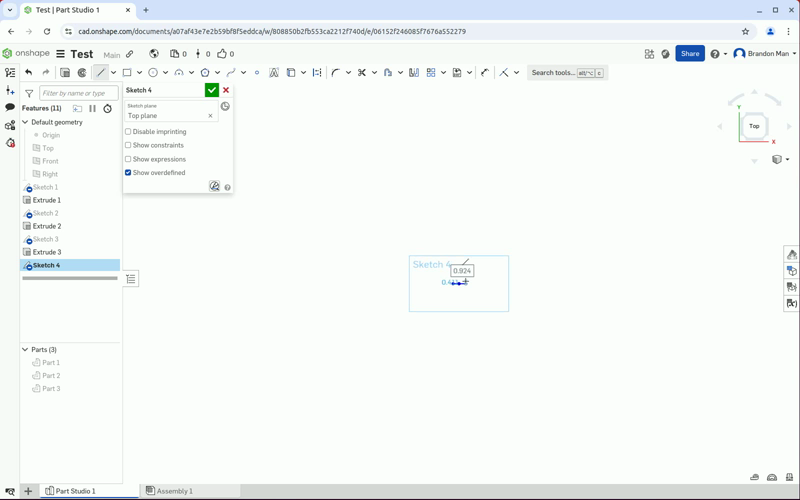
scroll(6)
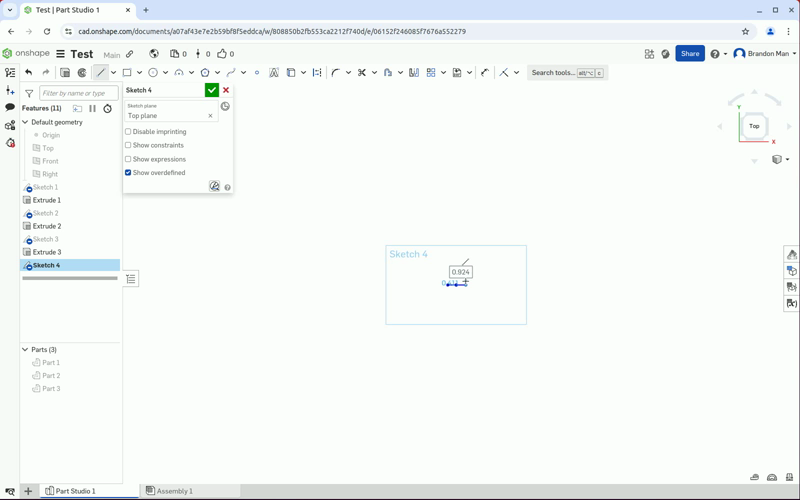
scroll(6)
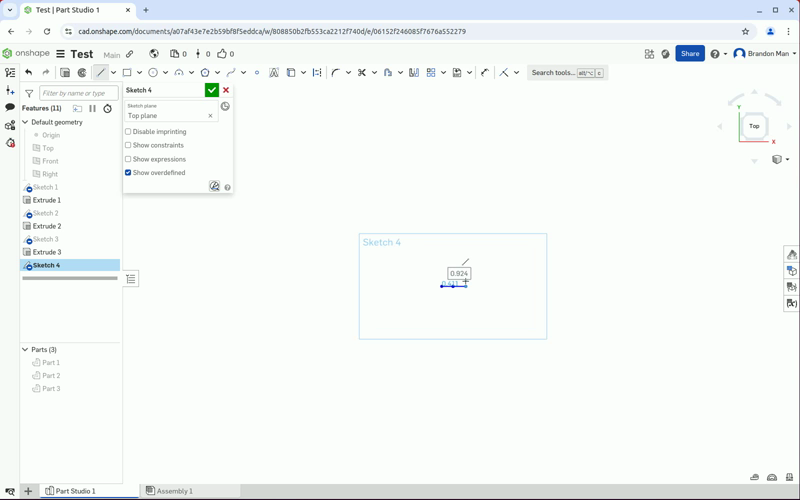
scroll(6)
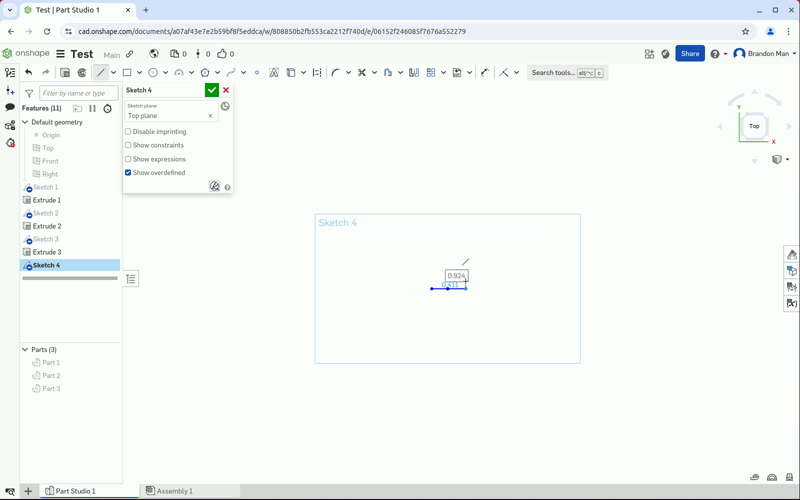
scroll(6)
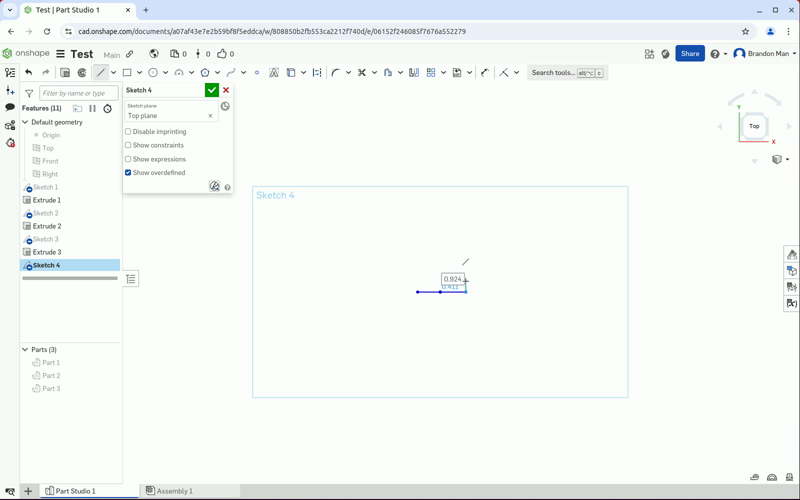
scroll(6)
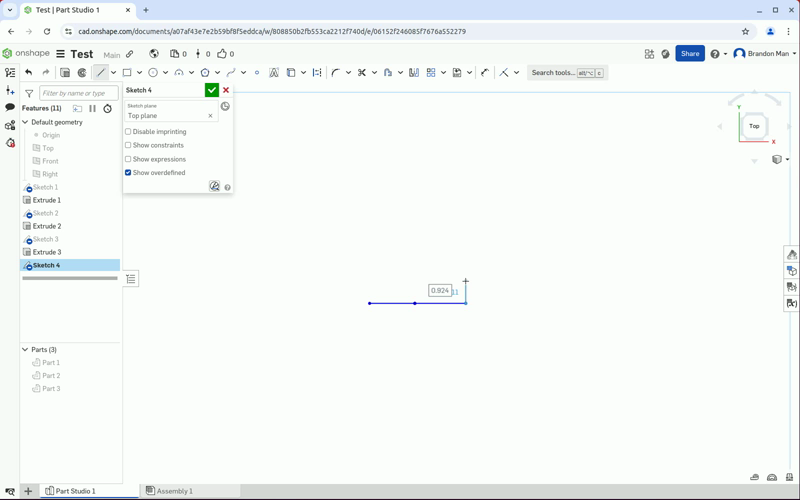
click(465, 280)
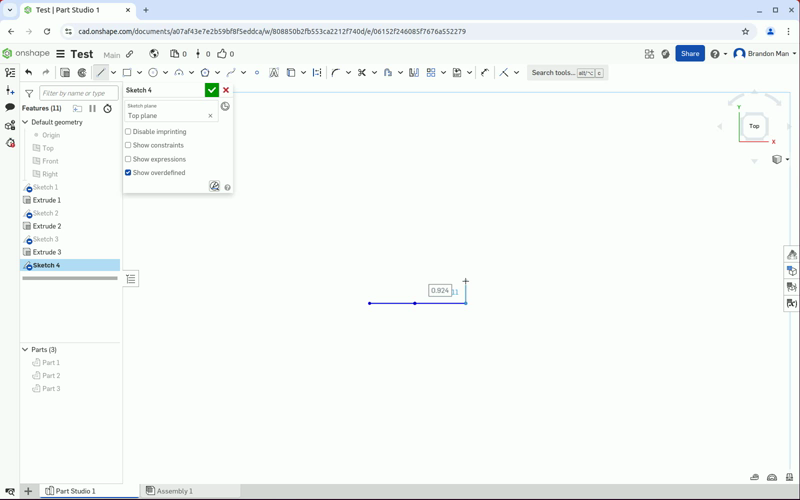
scroll(-6)
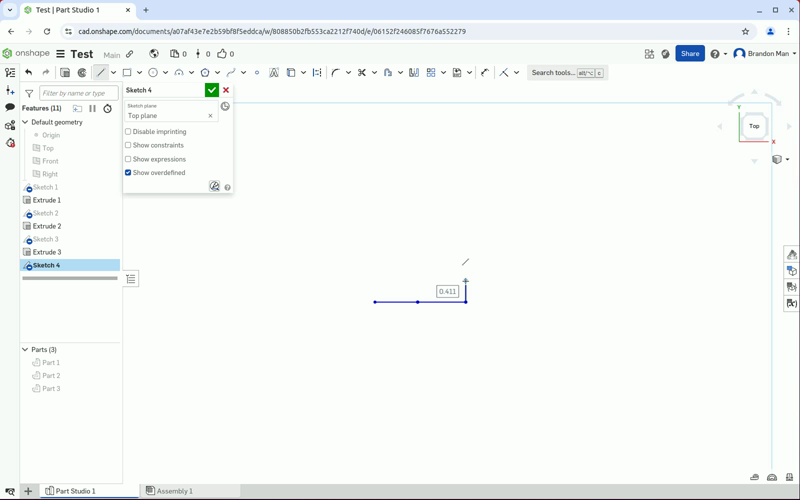
scroll(-6)
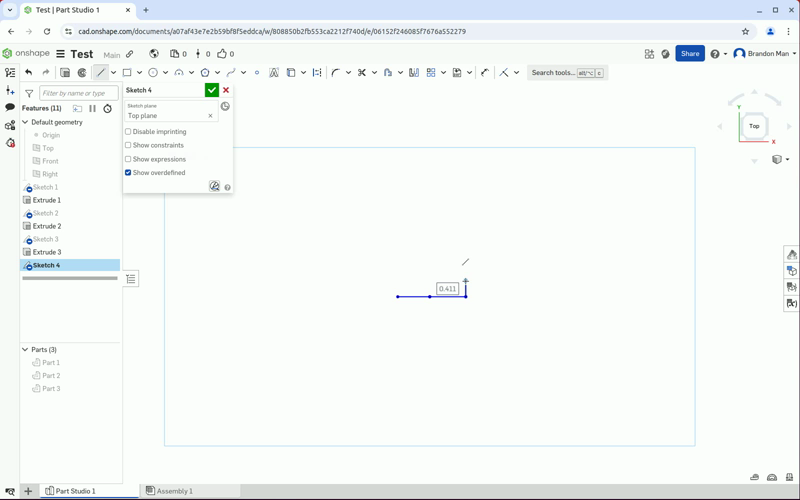
scroll(-6)
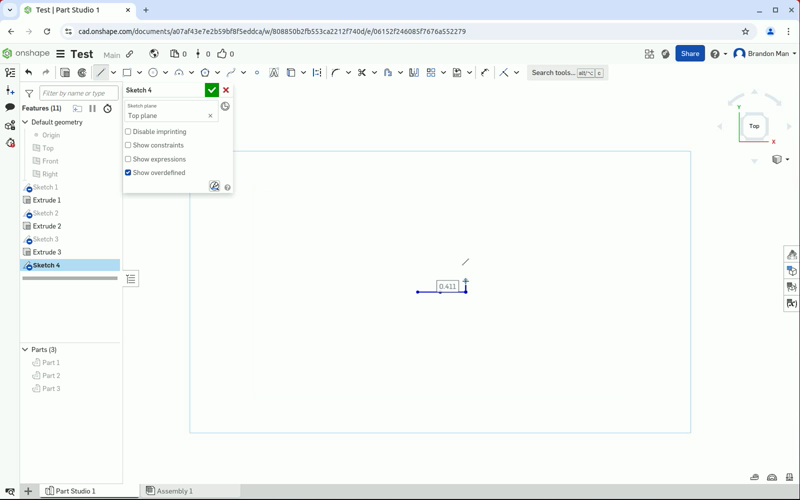
scroll(-6)
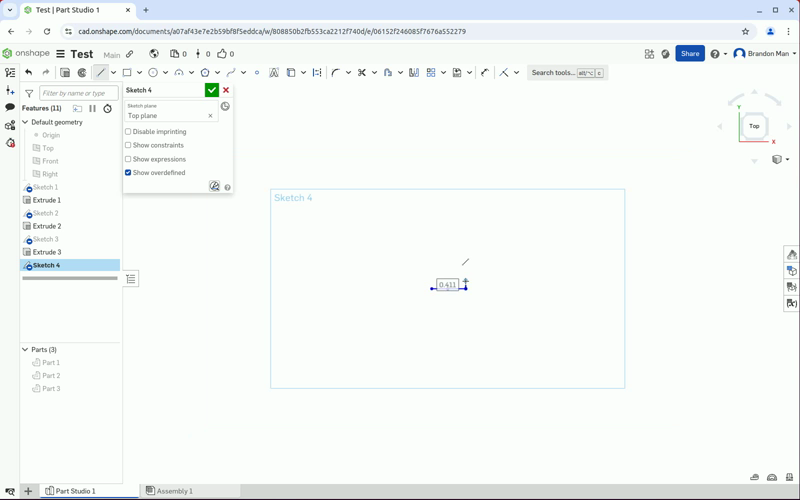
scroll(-6)
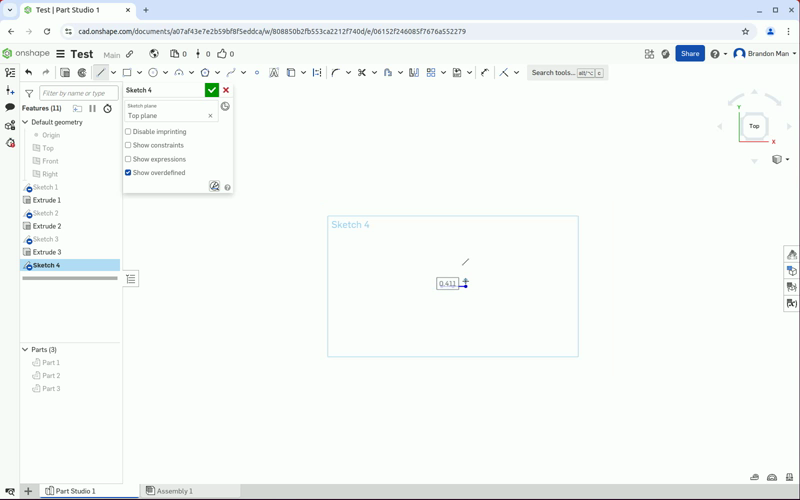
scroll(-6)
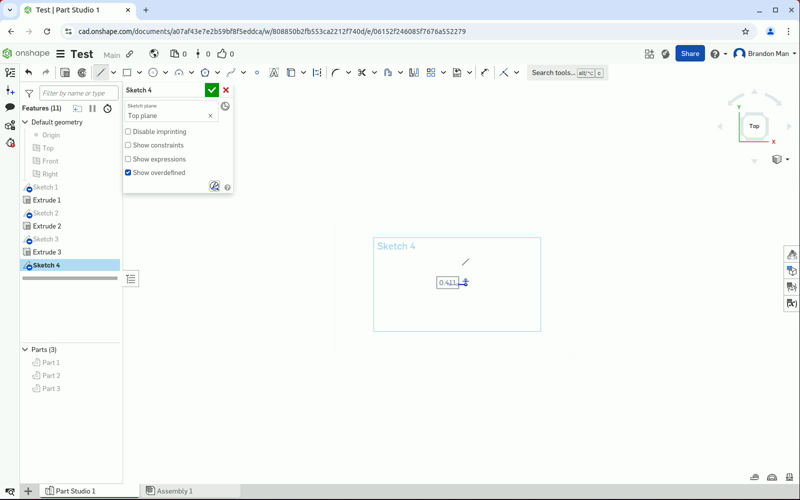
scroll(-6)
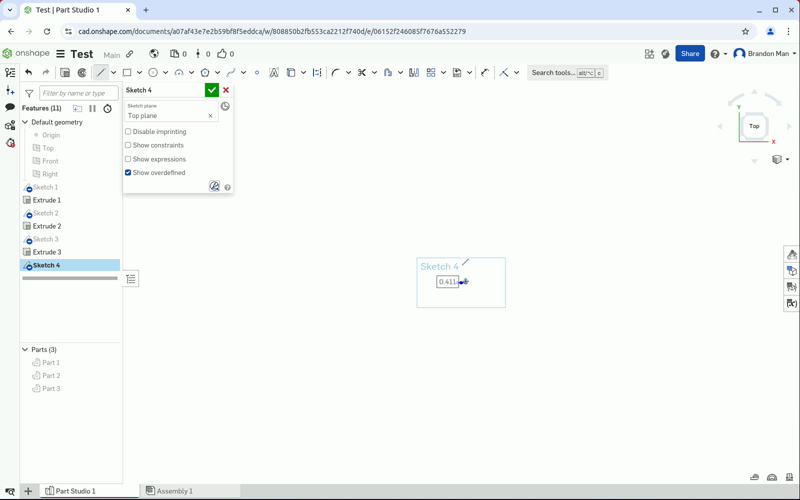
key_up(shift)
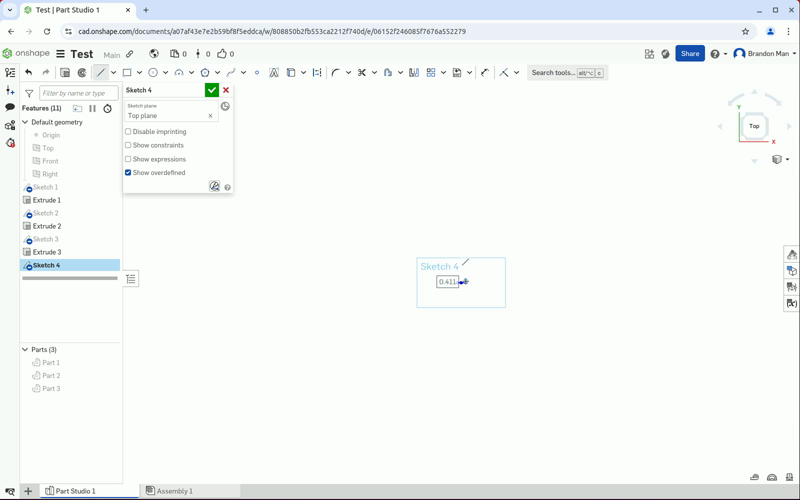
key_down(shift)
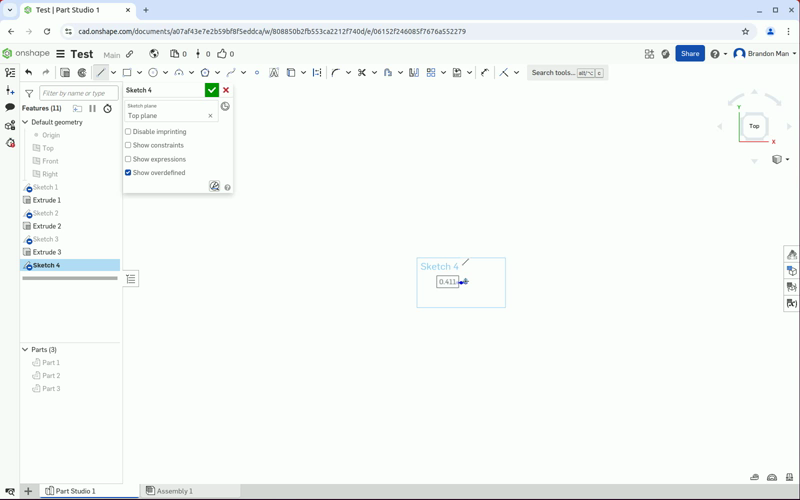
mouse_move(495, 280)
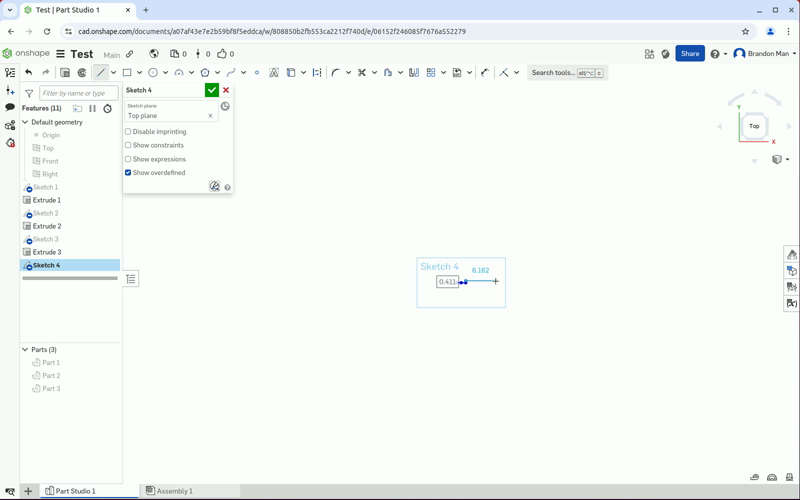
mouse_move(465, 278)
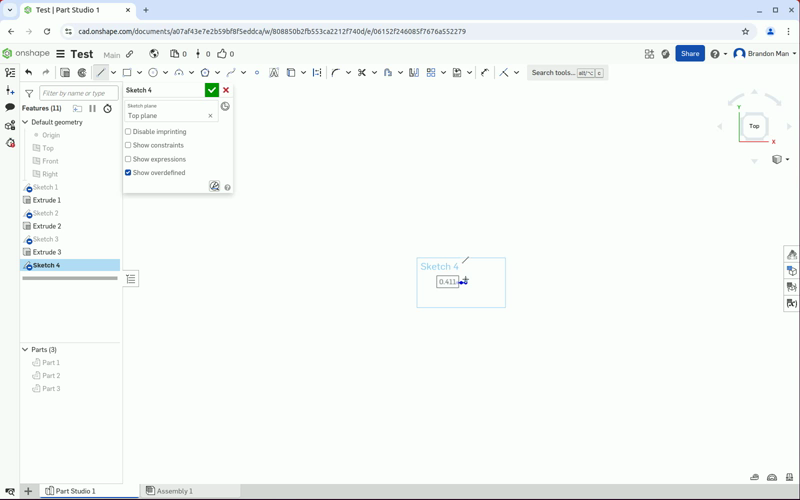
scroll(6)
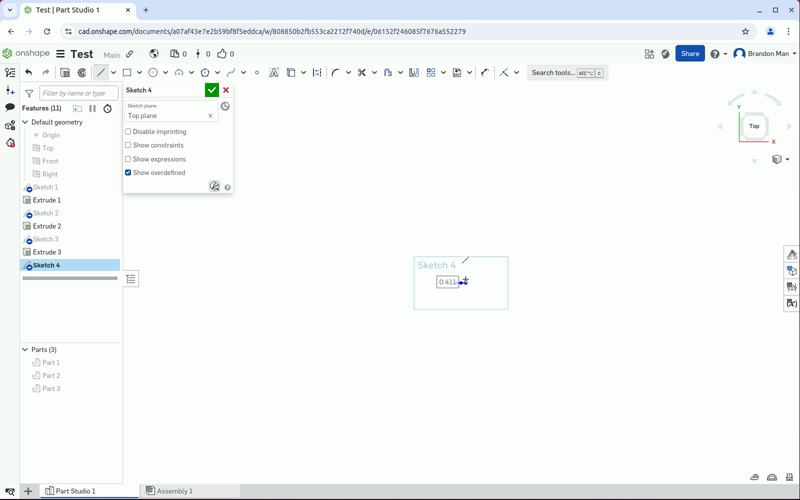
scroll(6)
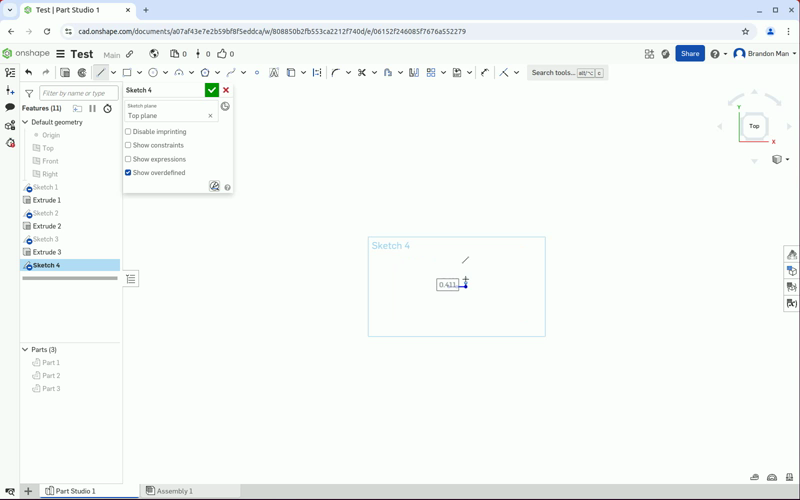
scroll(6)
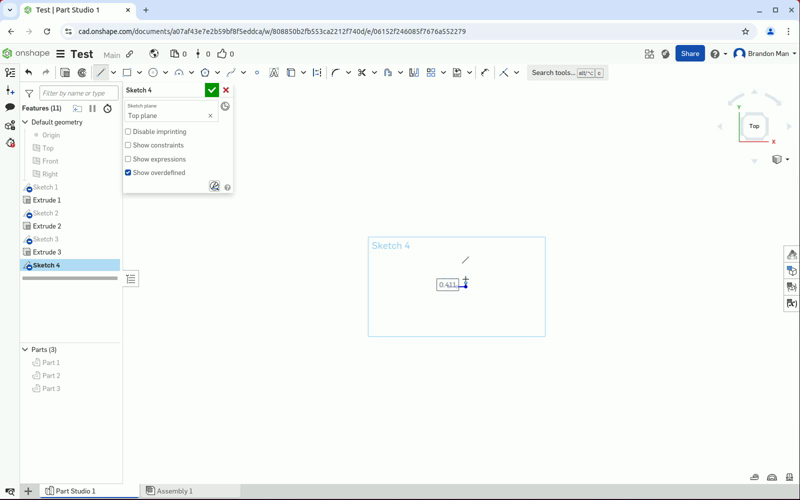
scroll(6)
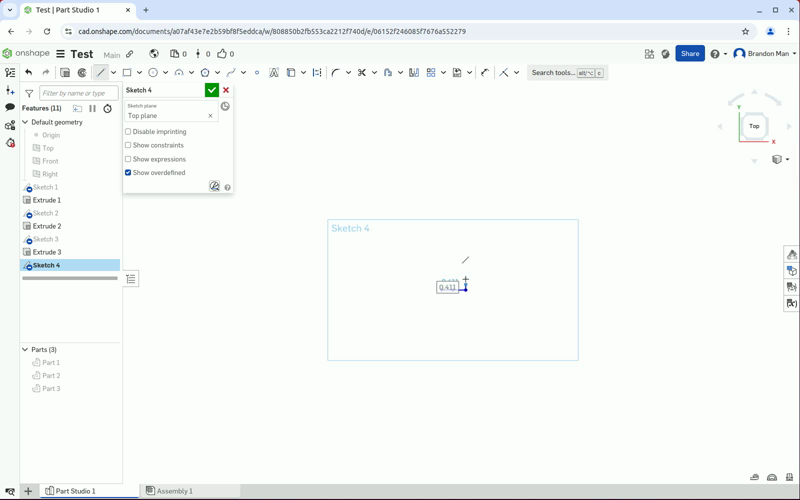
scroll(6)
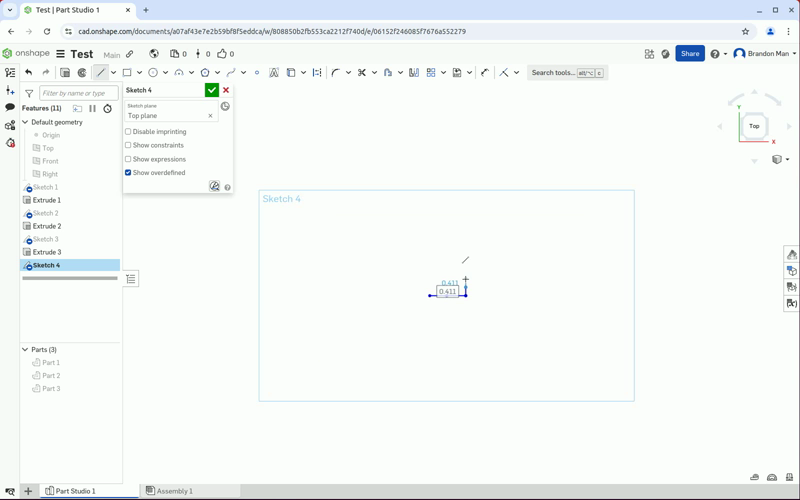
scroll(6)
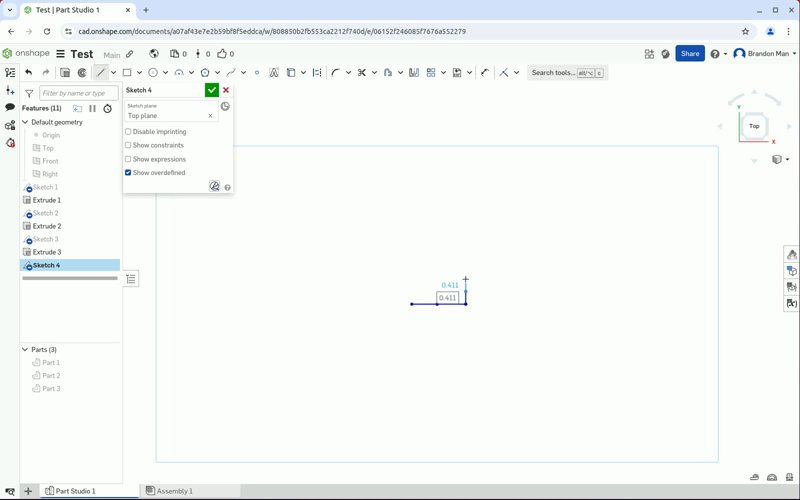
scroll(6)
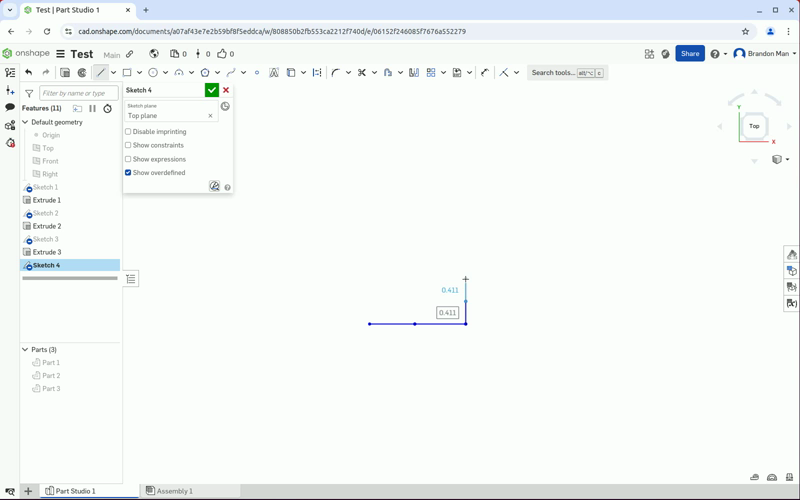
click(465, 278)
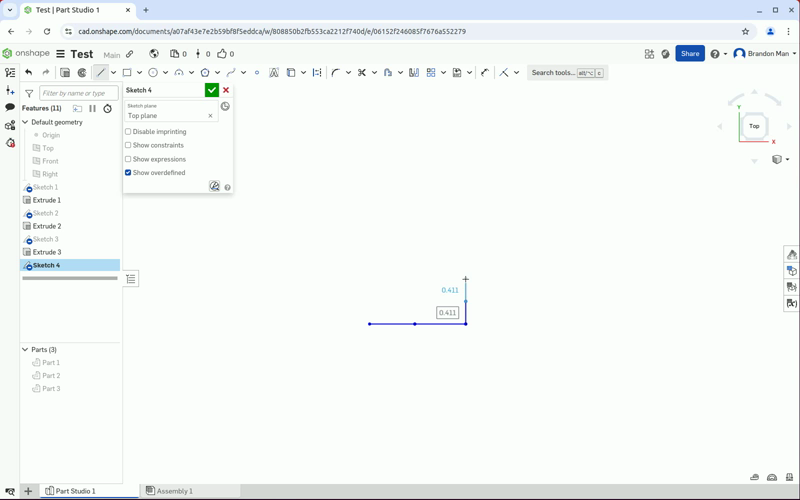
scroll(-6)
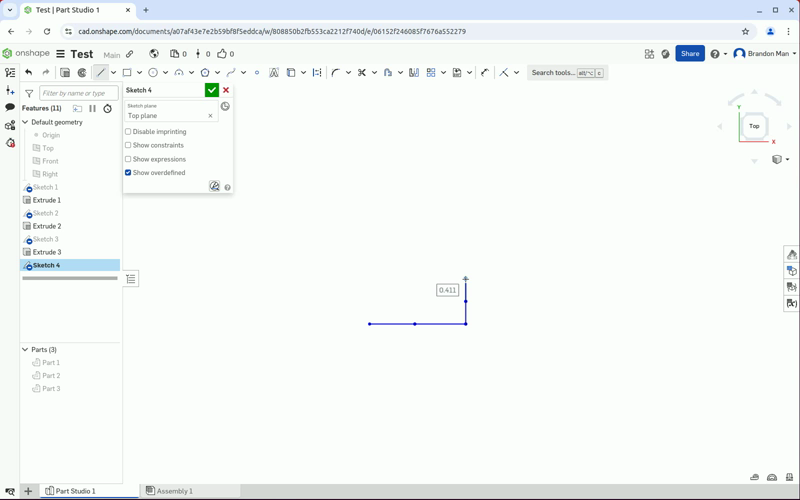
scroll(-6)
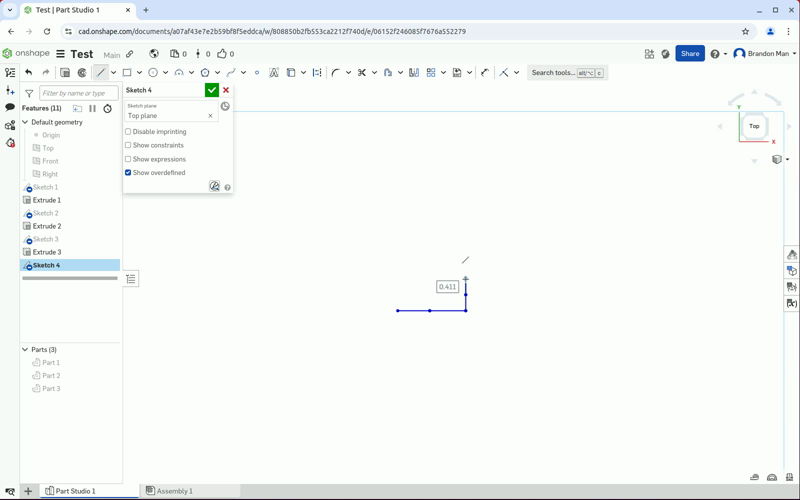
scroll(-6)
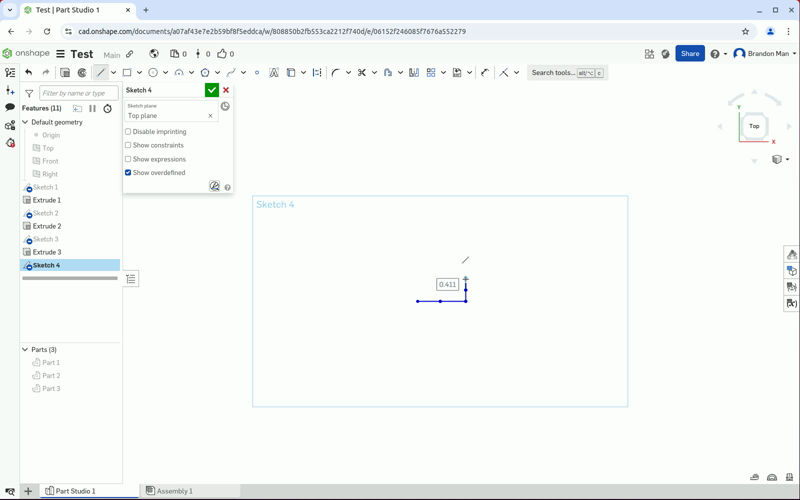
scroll(-6)
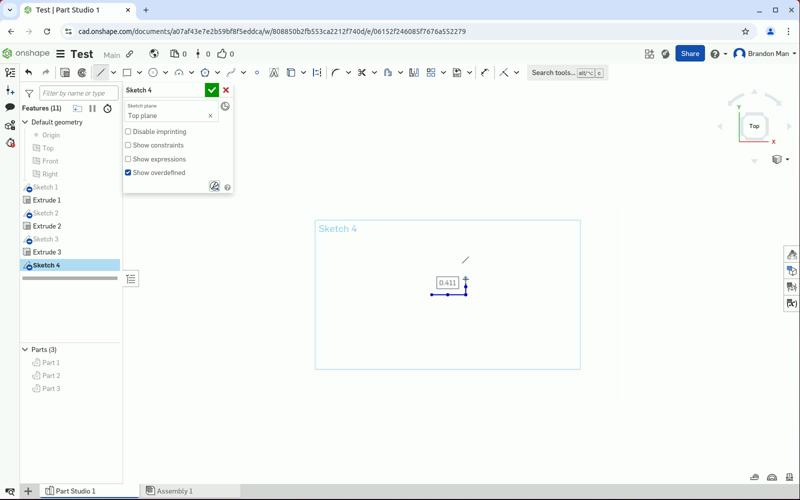
scroll(-6)
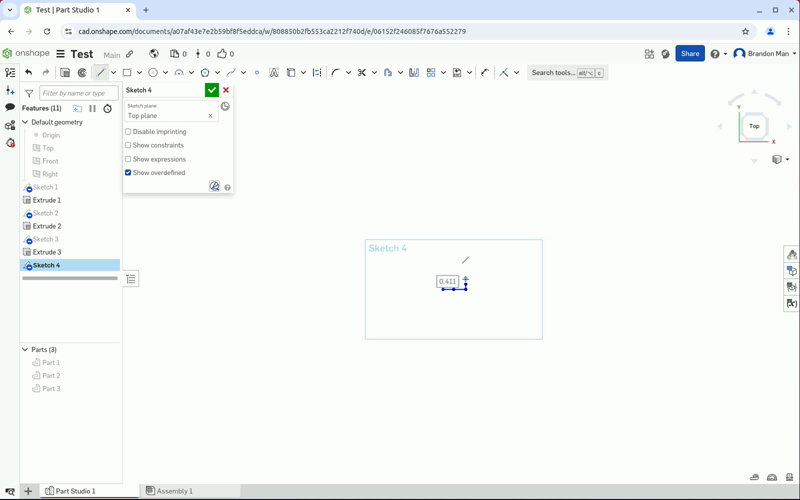
scroll(-6)
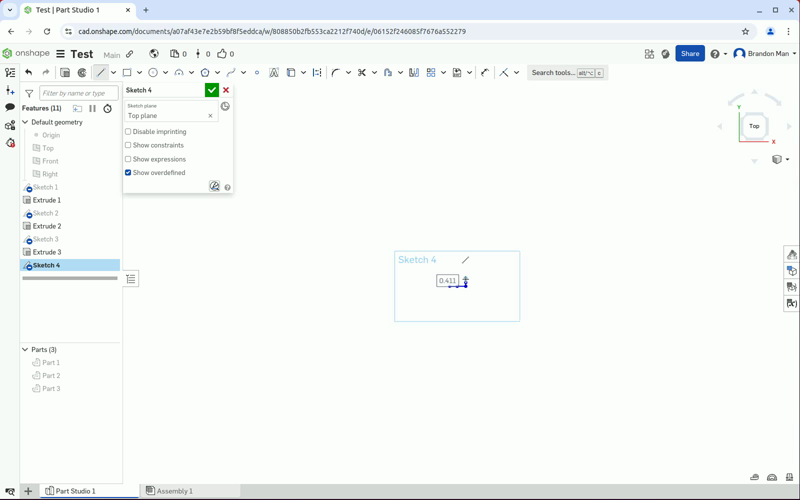
scroll(-6)
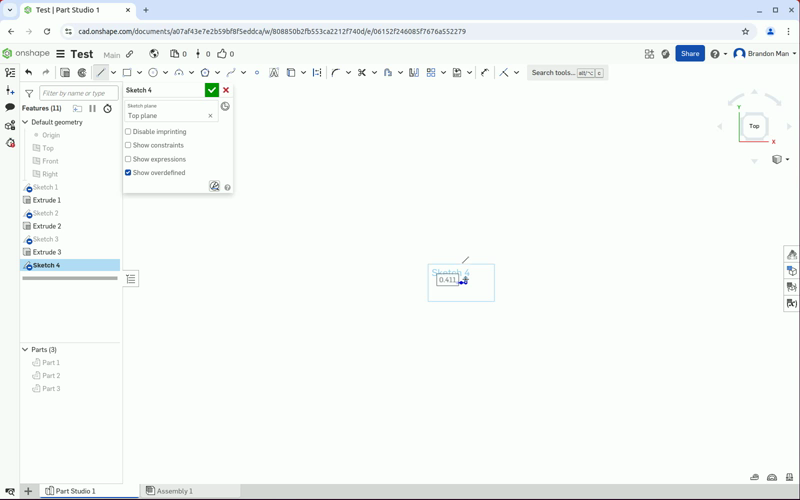
key_up(shift)
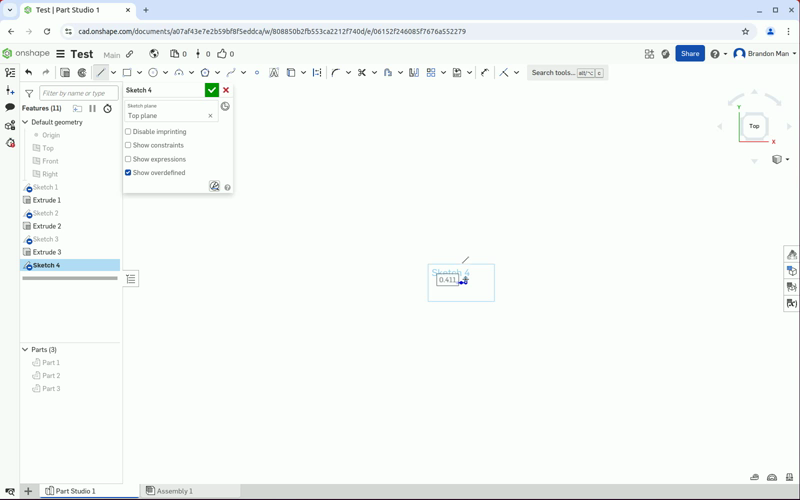
key_down(shift)
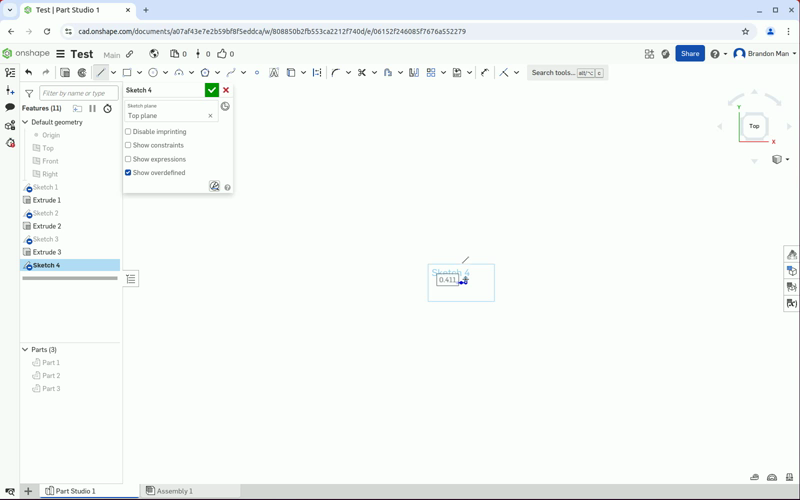
mouse_move(495, 278)
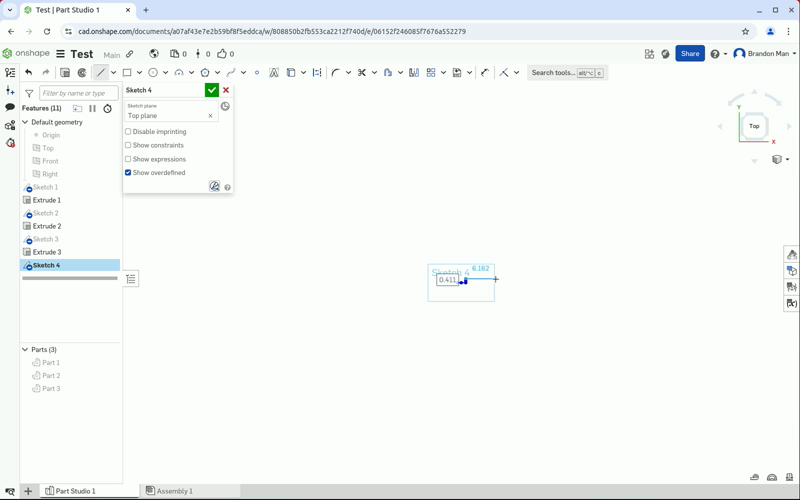
mouse_move(457, 278)
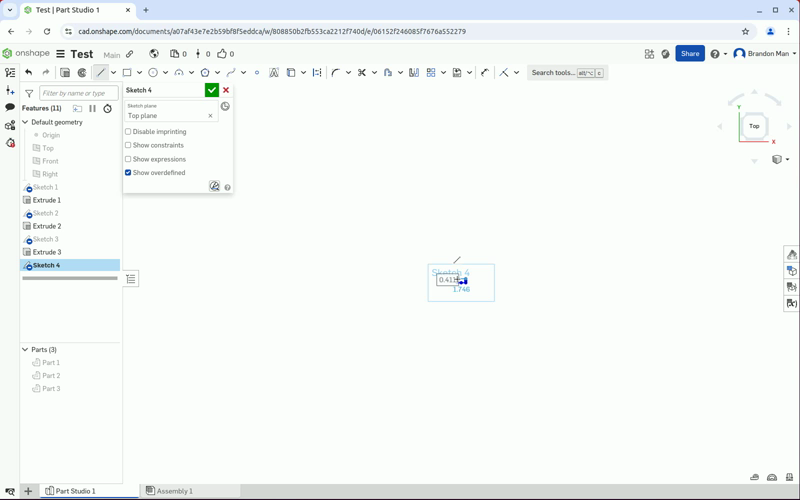
scroll(6)
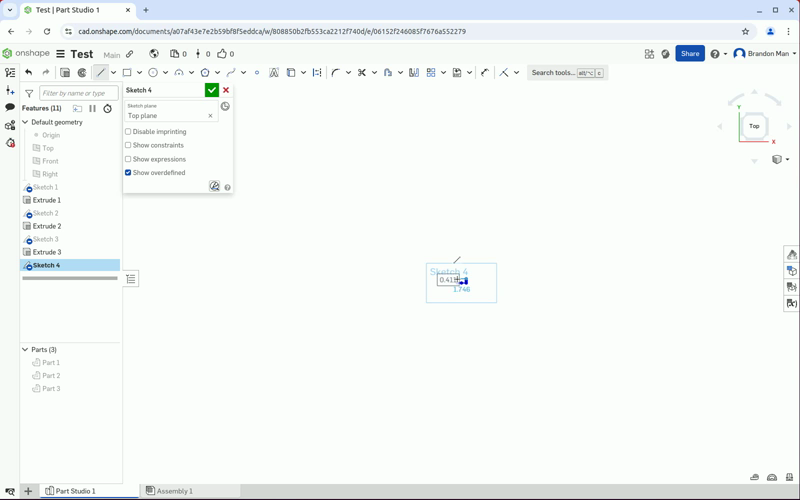
scroll(6)
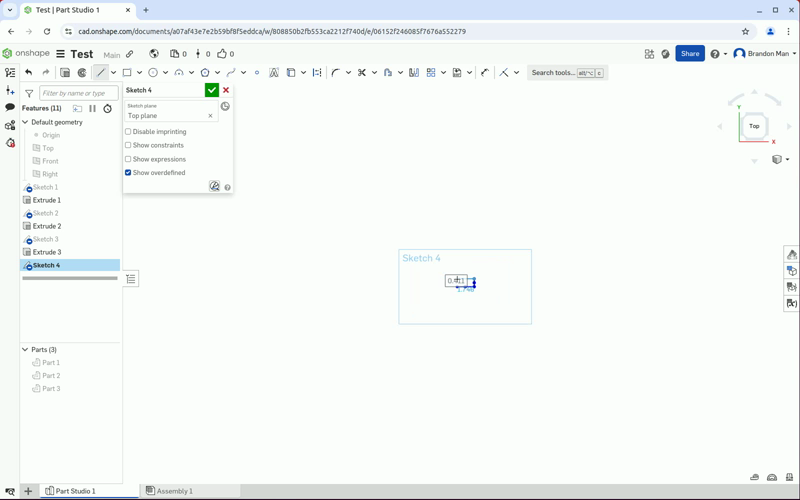
scroll(6)
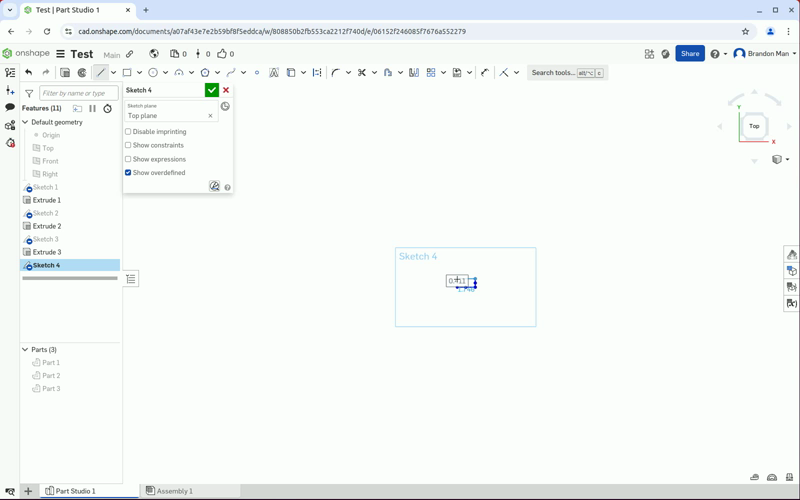
scroll(6)
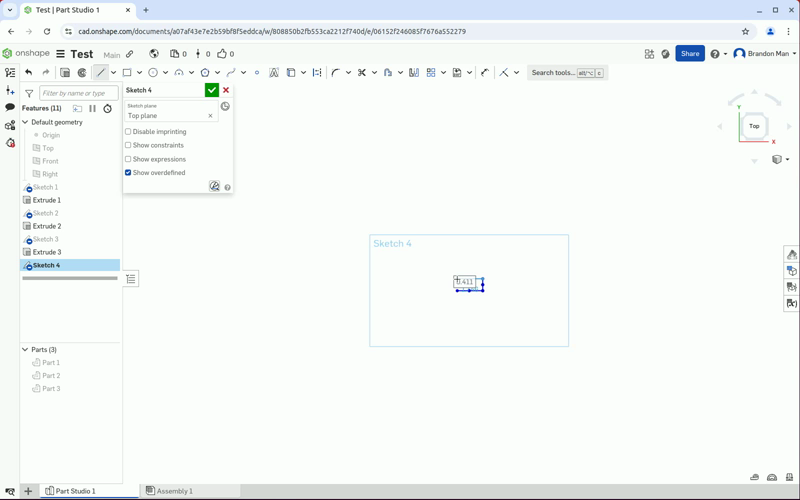
scroll(6)
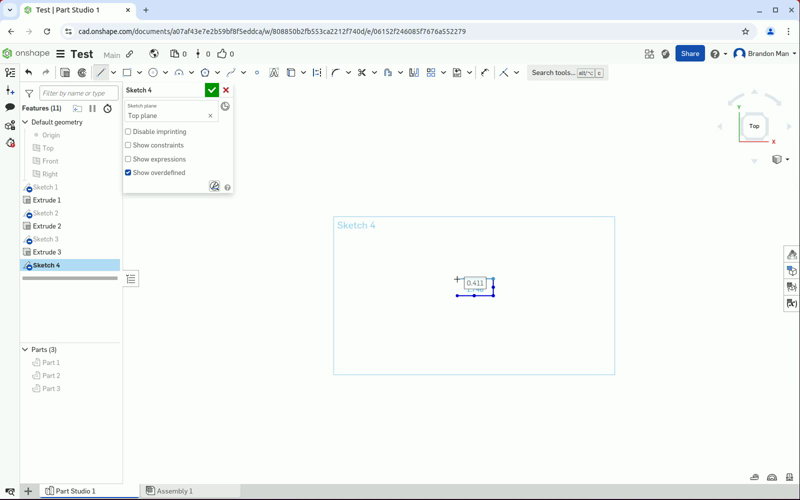
scroll(6)
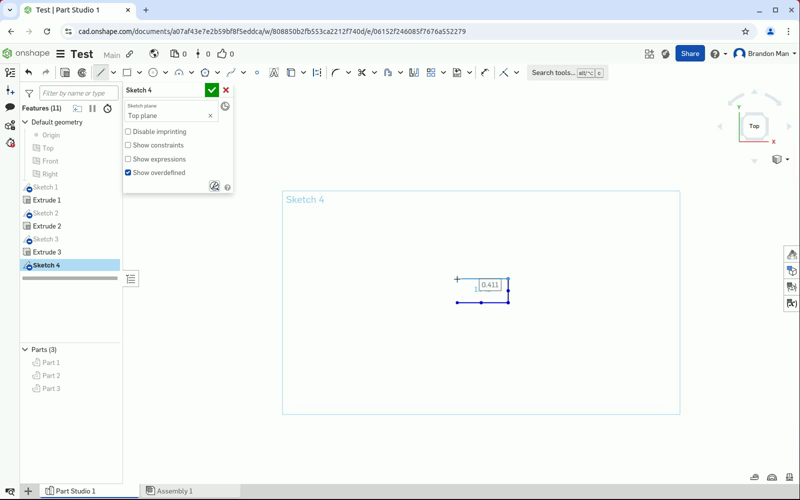
scroll(6)
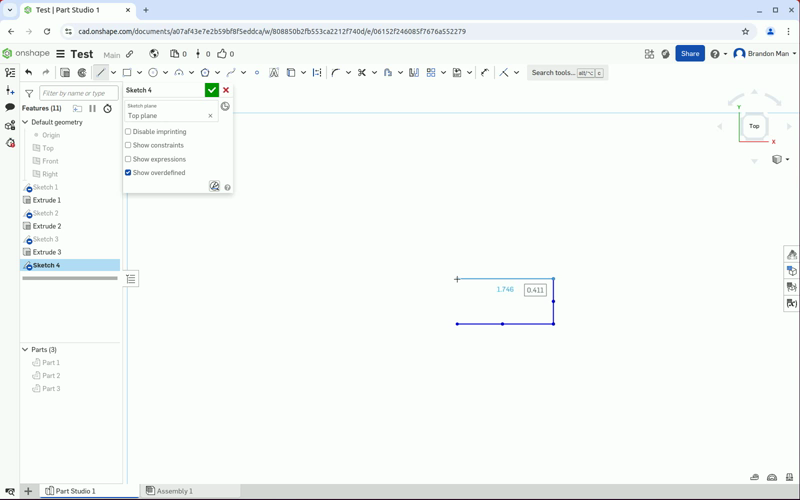
click(457, 278)
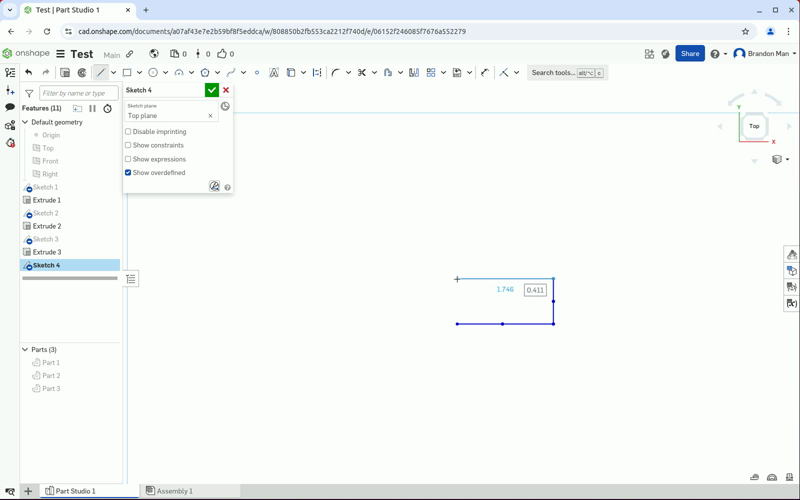
scroll(-6)
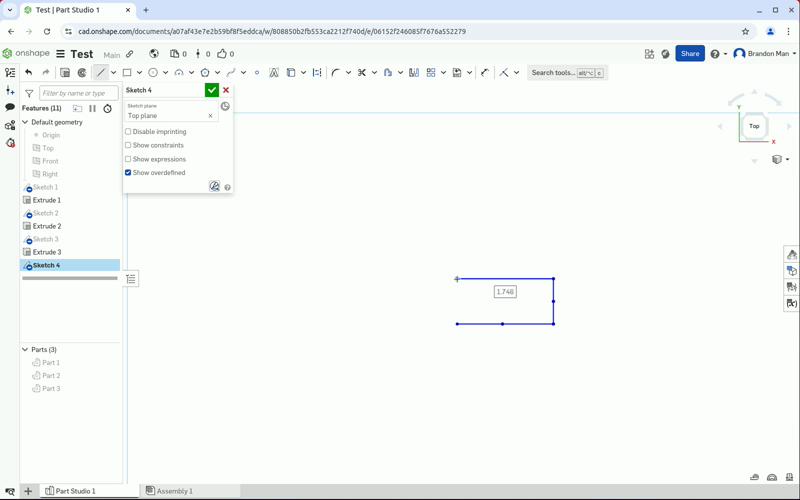
scroll(-6)
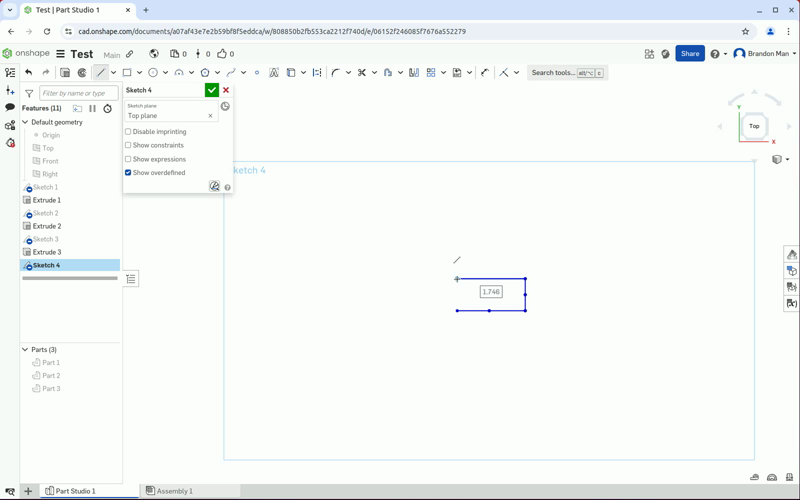
scroll(-6)
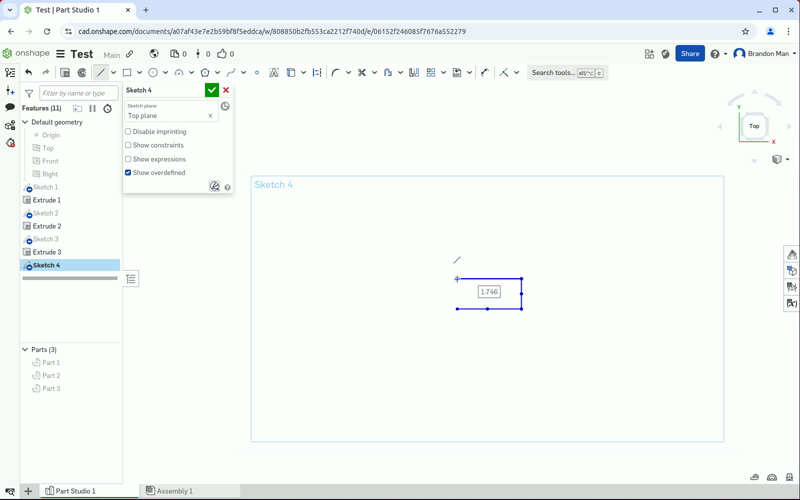
scroll(-6)
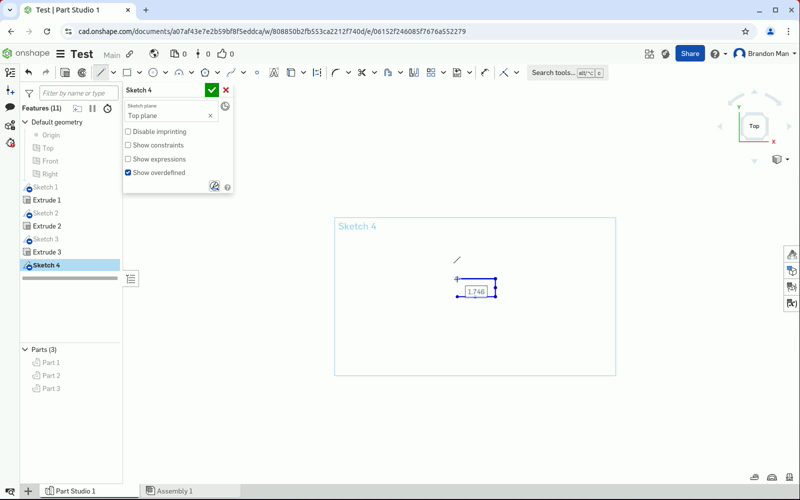
scroll(-6)
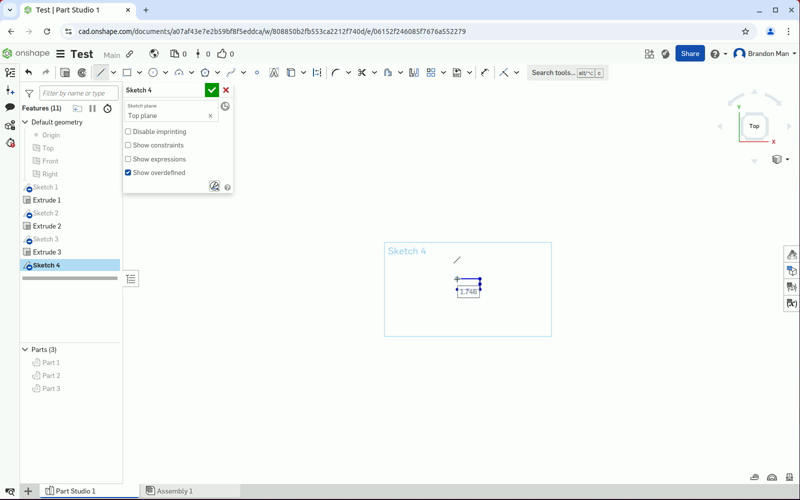
scroll(-6)
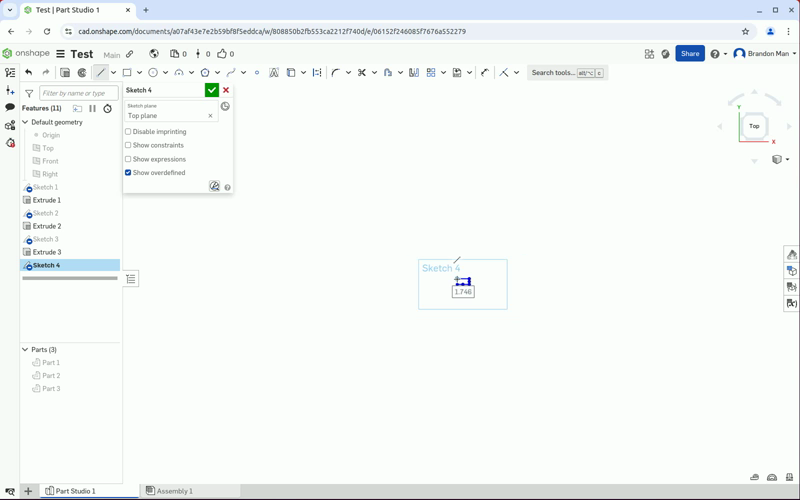
scroll(-6)
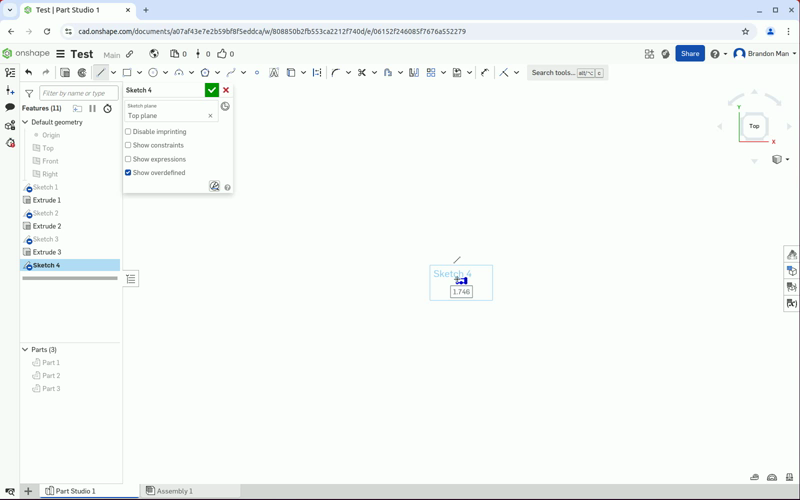
key_up(shift)
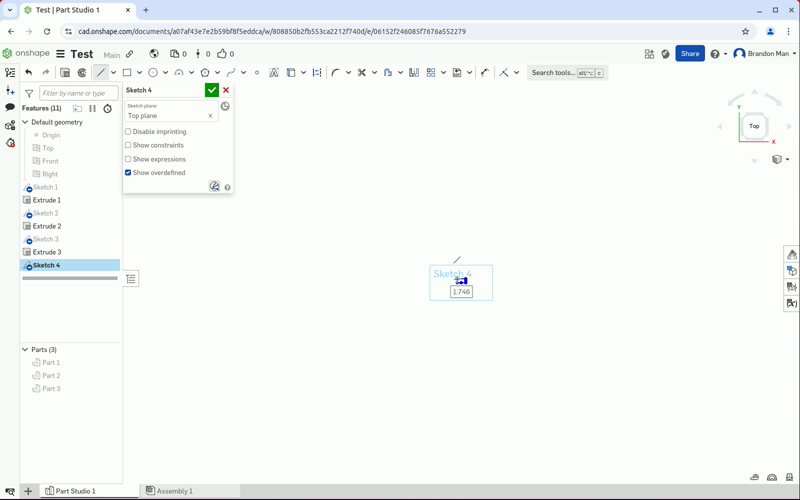
key_down(shift)
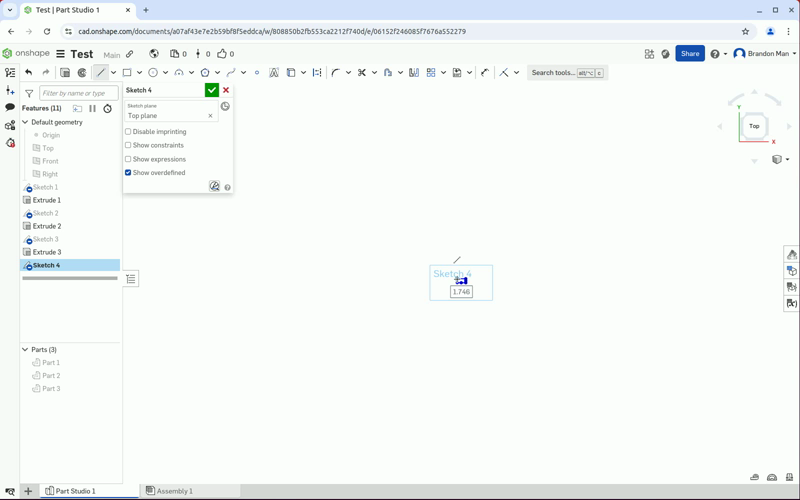
mouse_move(487, 278)
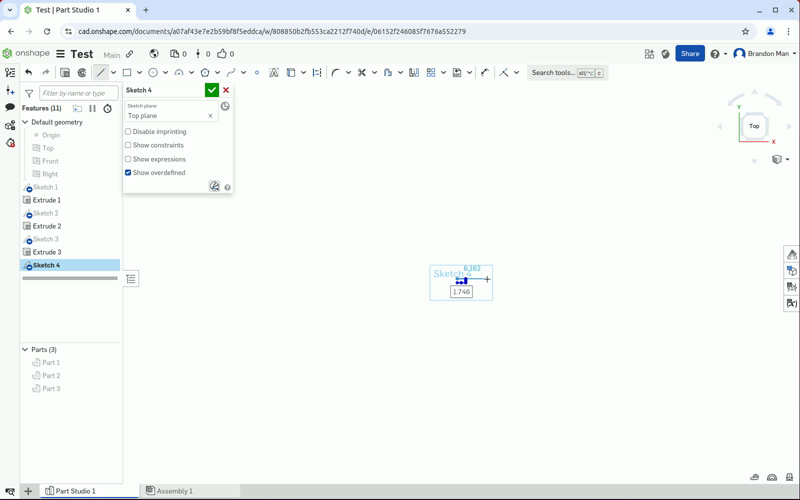
mouse_move(457, 280)
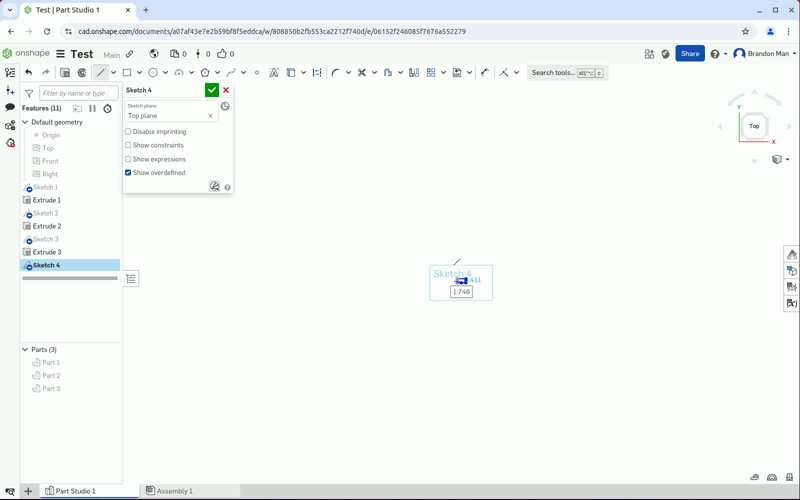
scroll(6)
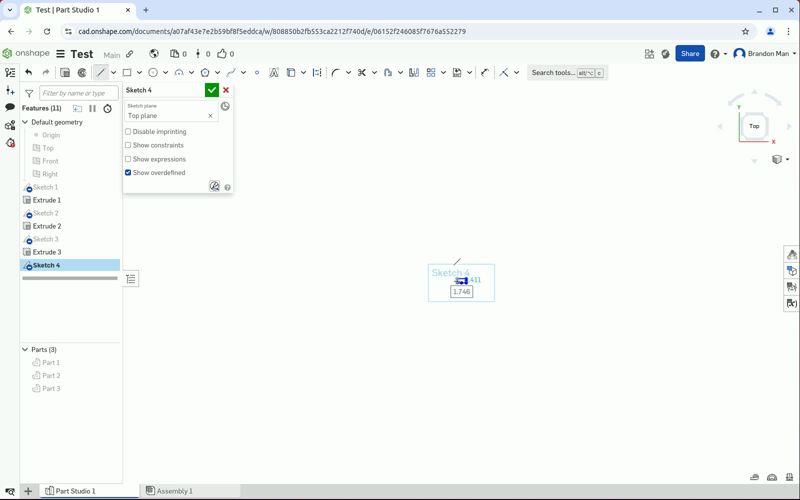
scroll(6)
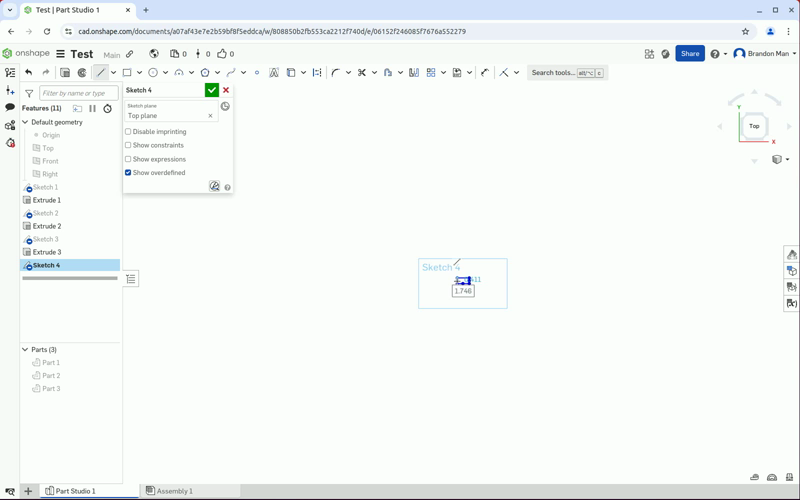
scroll(6)
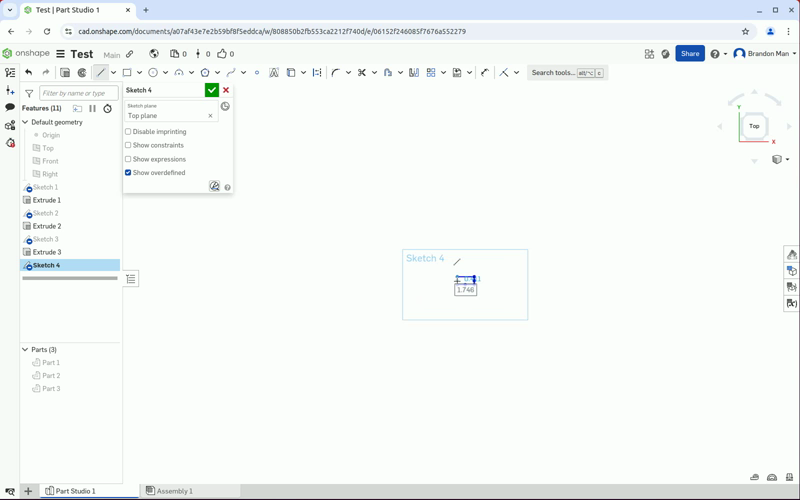
scroll(6)
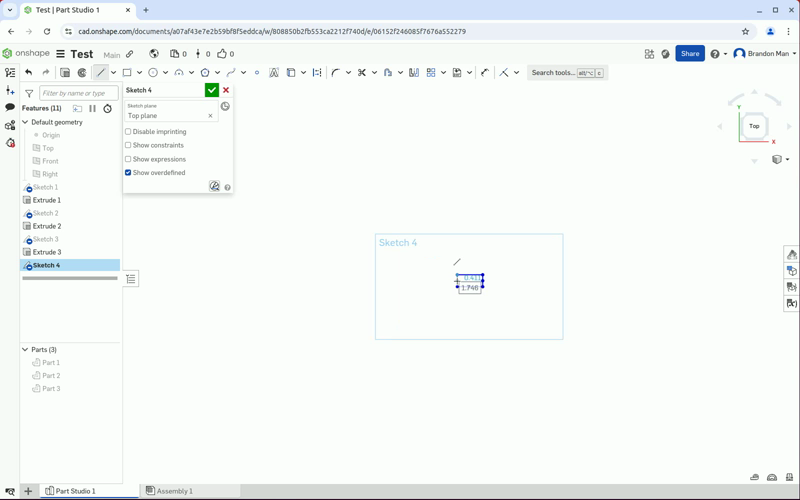
scroll(6)
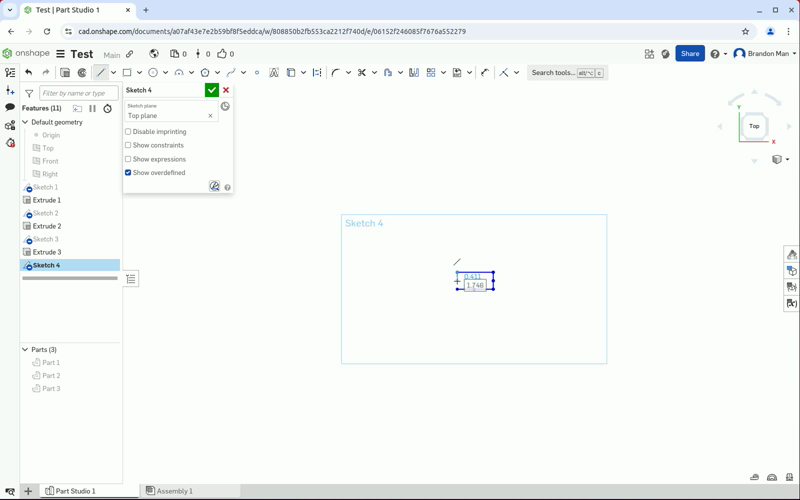
scroll(6)
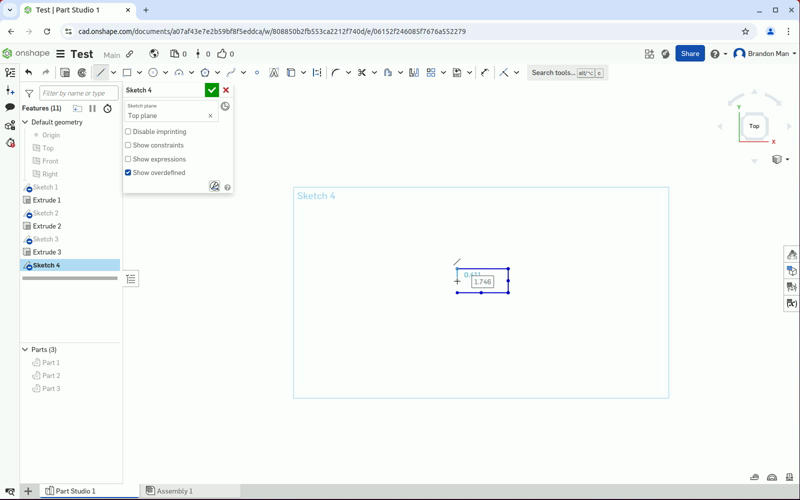
scroll(6)
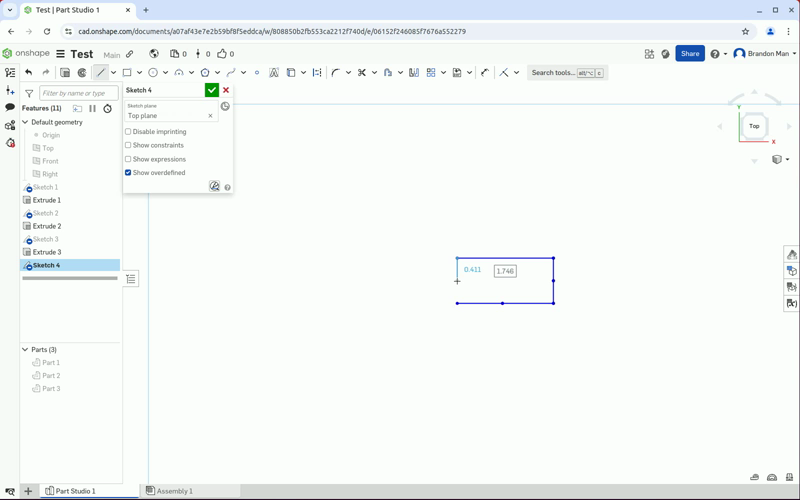
click(457, 280)
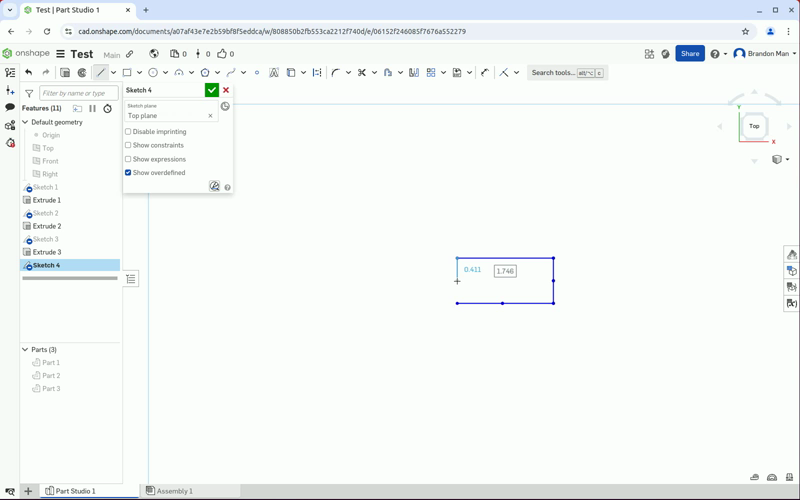
scroll(-6)
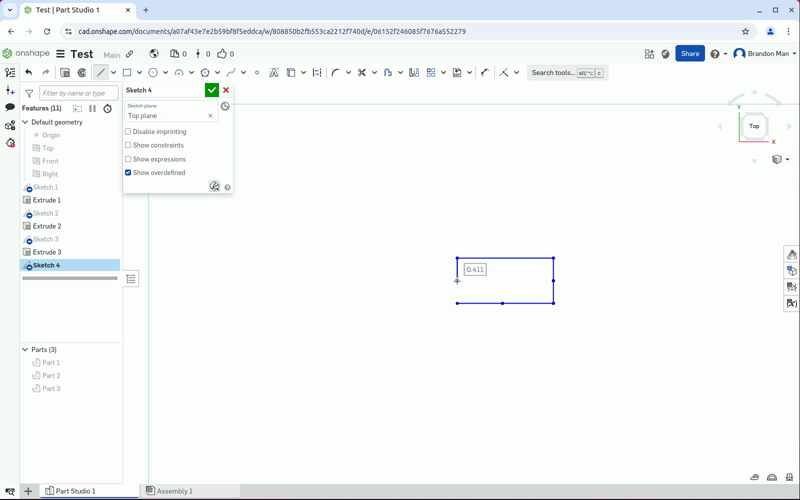
scroll(-6)
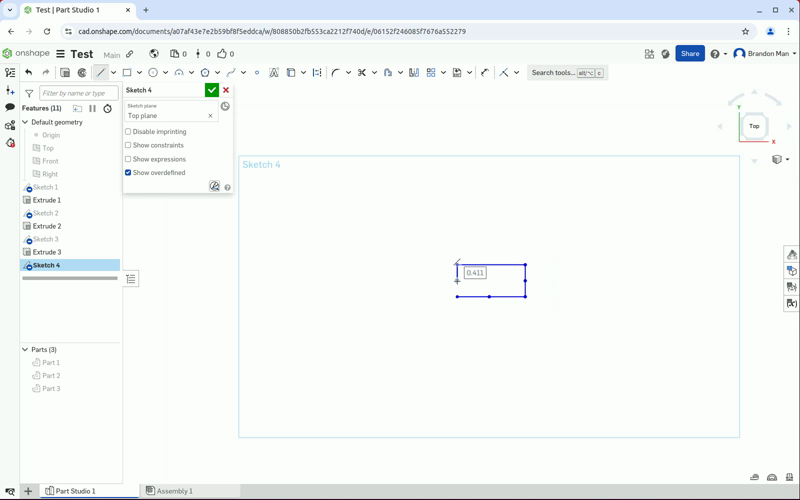
scroll(-6)
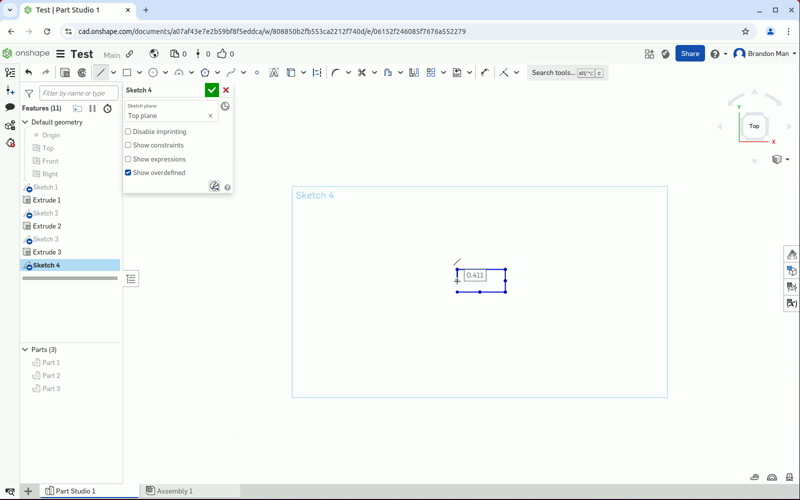
scroll(-6)
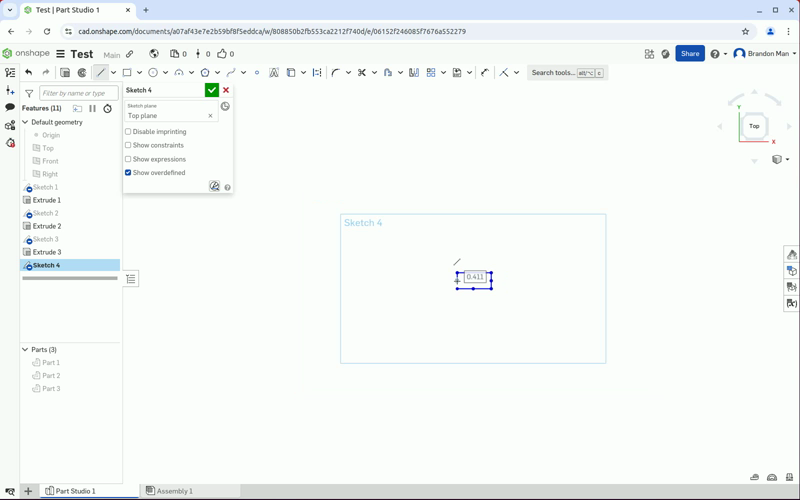
scroll(-6)
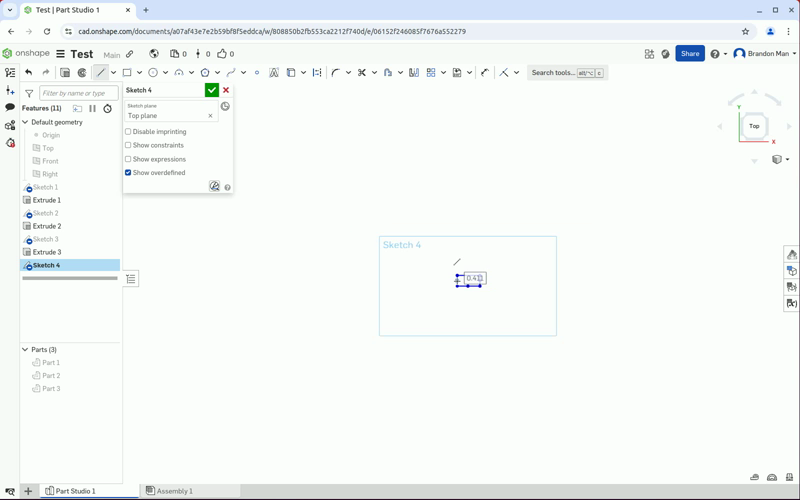
scroll(-6)
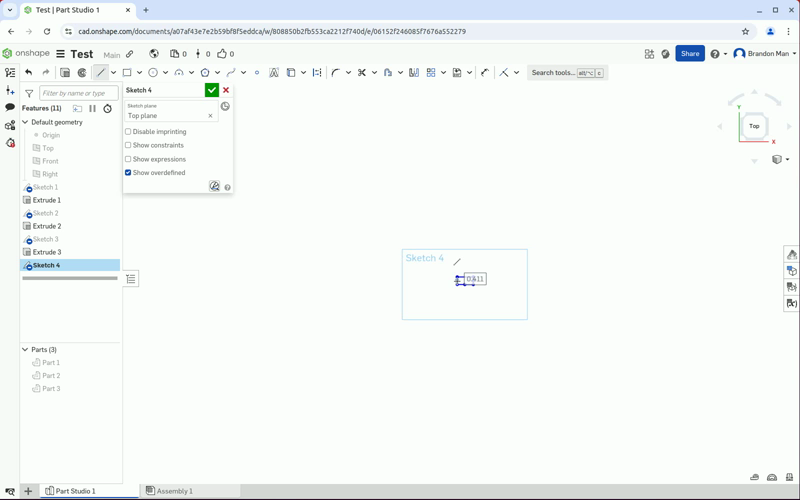
scroll(-6)
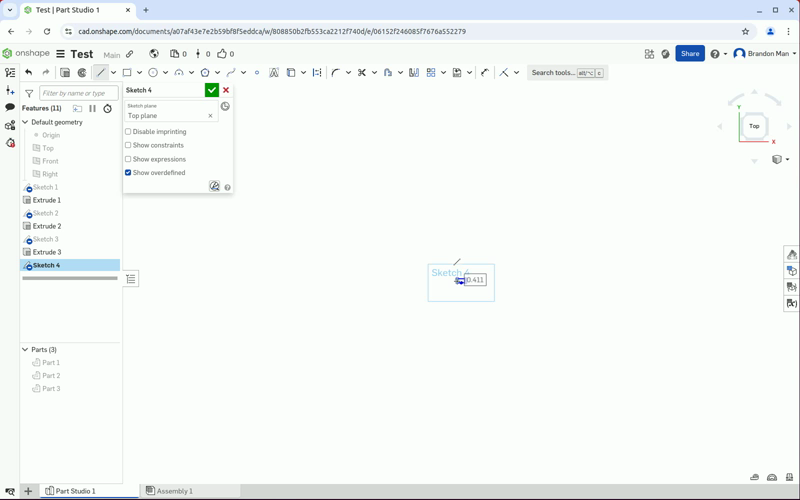
key_up(shift)
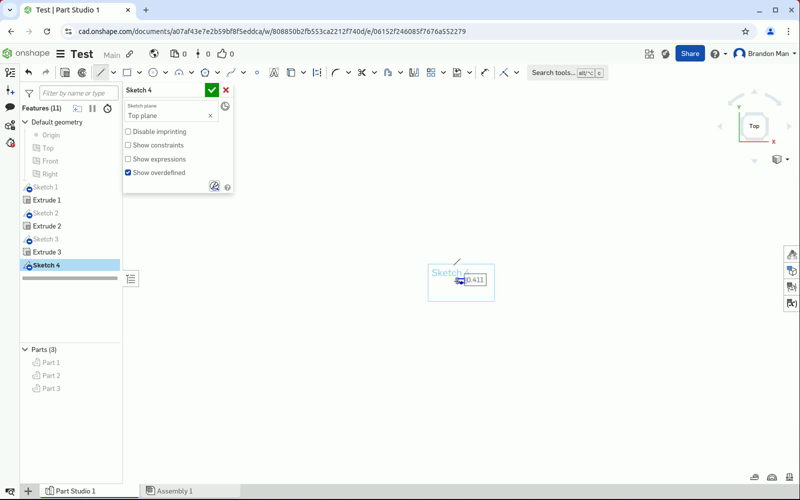
mouse_move(487, 280)
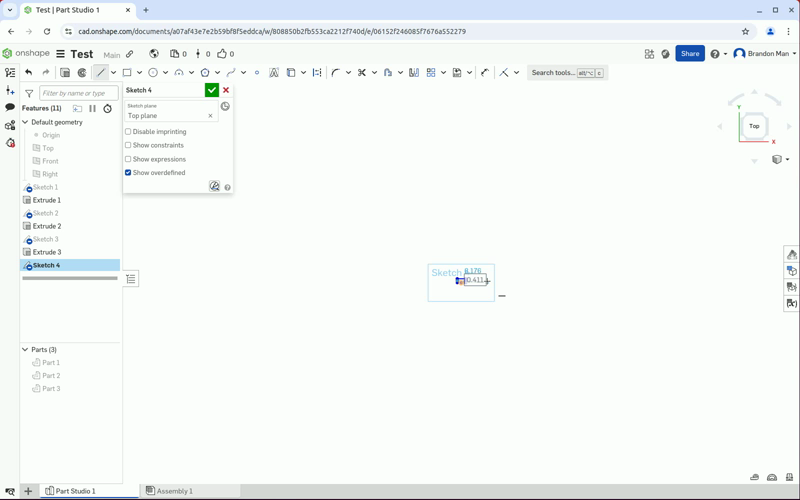
key_down(shift)
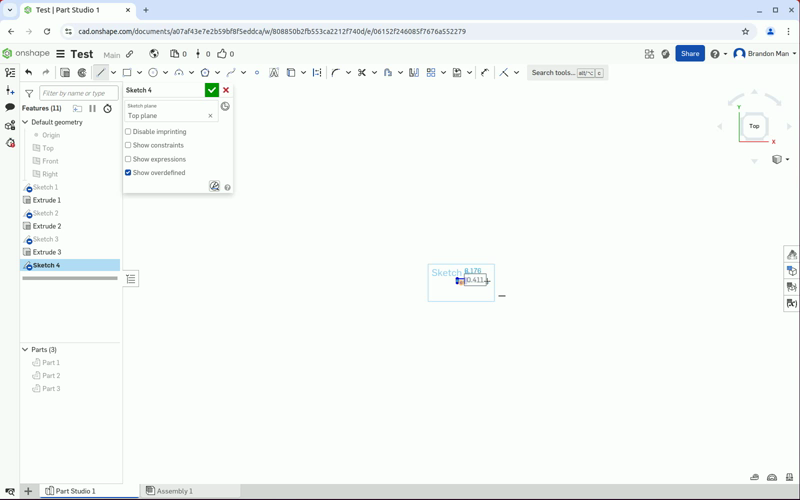
mouse_move(457, 282)
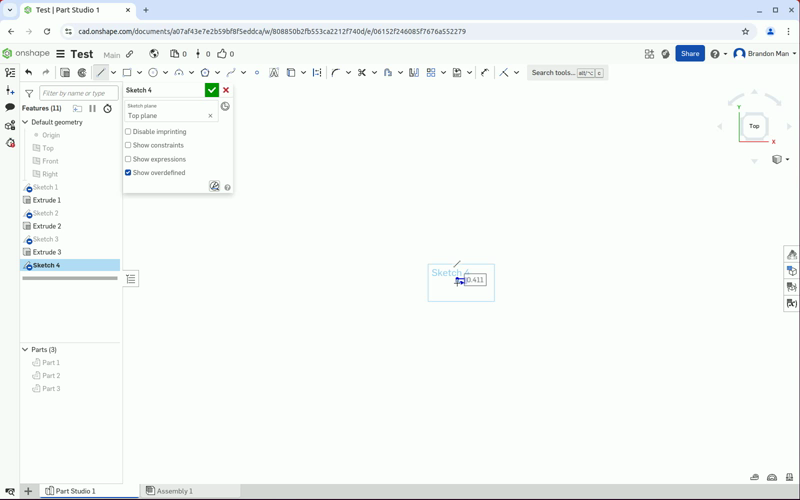
scroll(6)
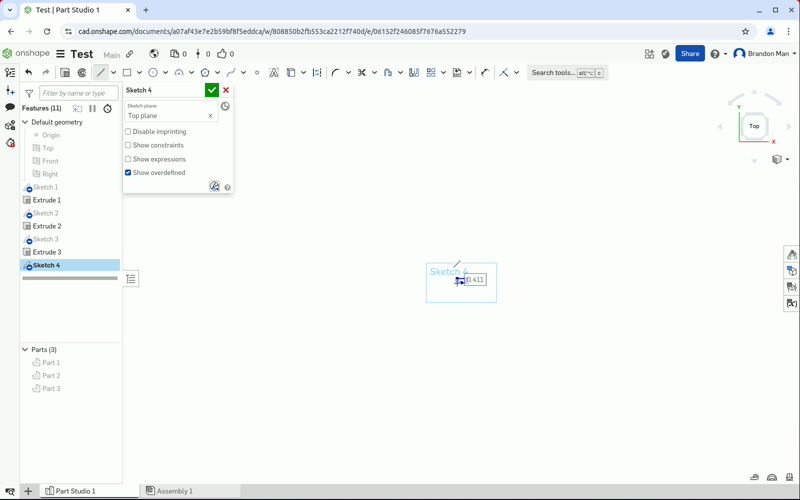
scroll(6)
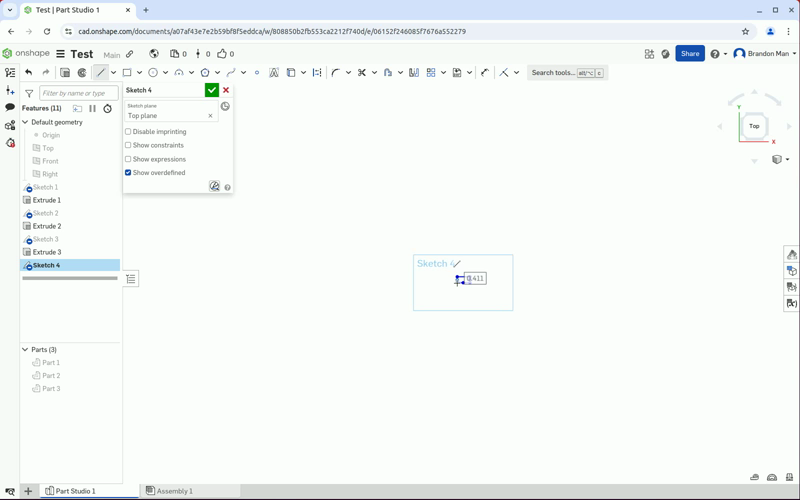
scroll(6)
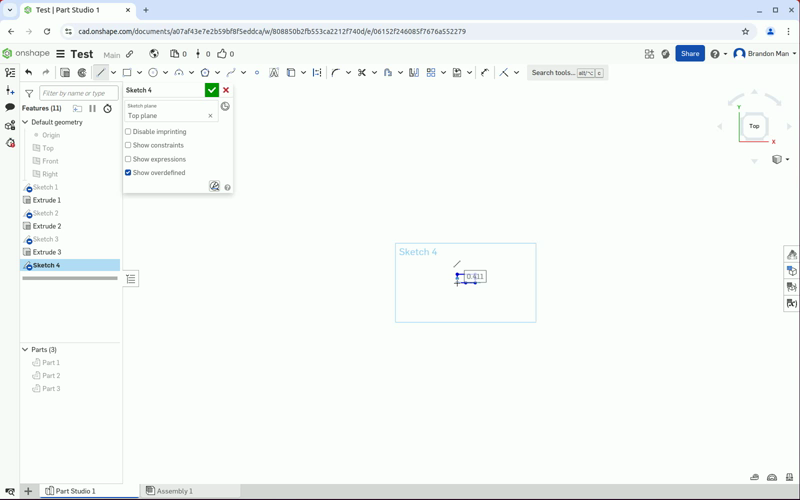
scroll(6)
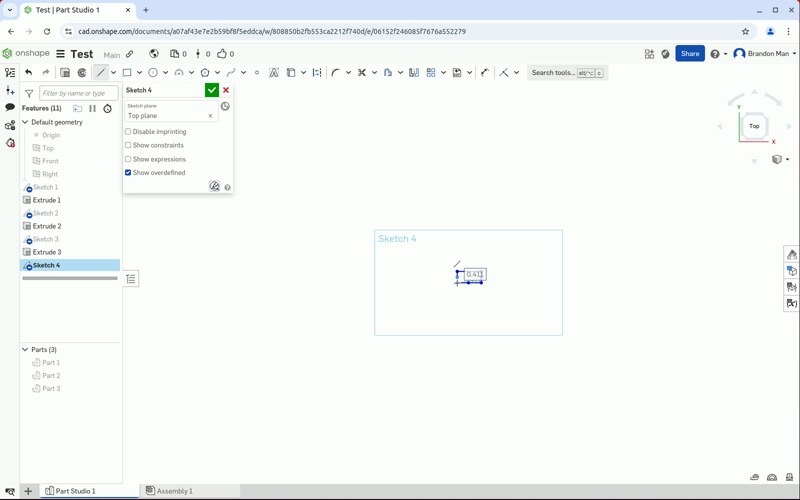
scroll(6)
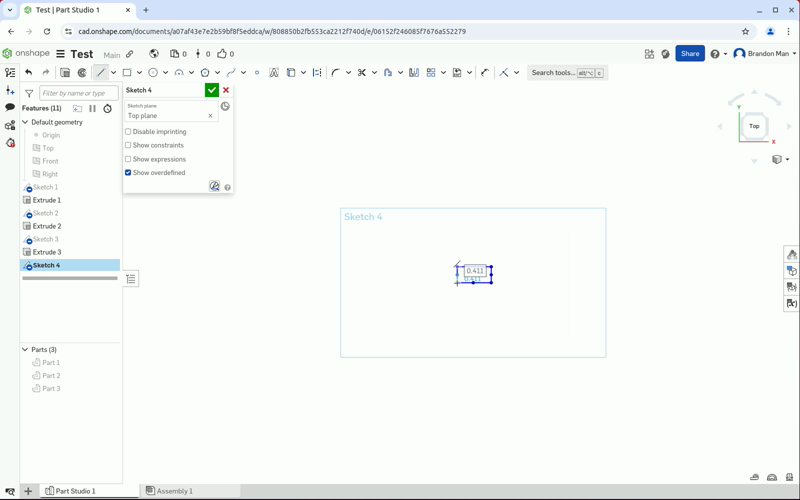
scroll(6)
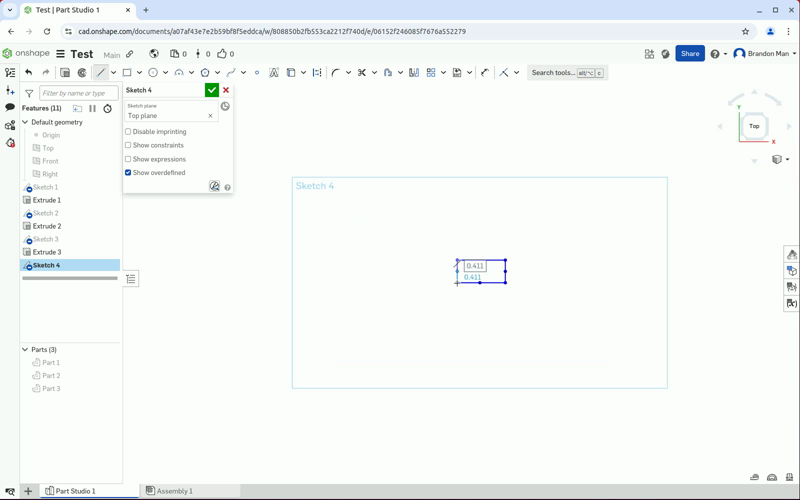
scroll(6)
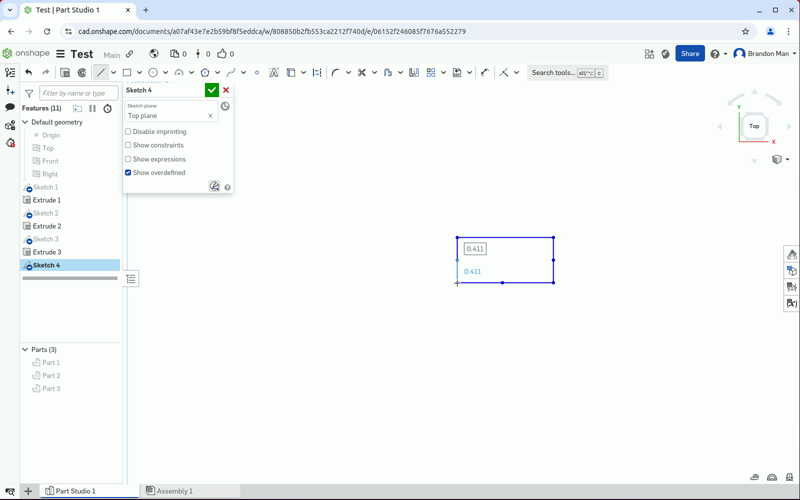
key_up(shift)
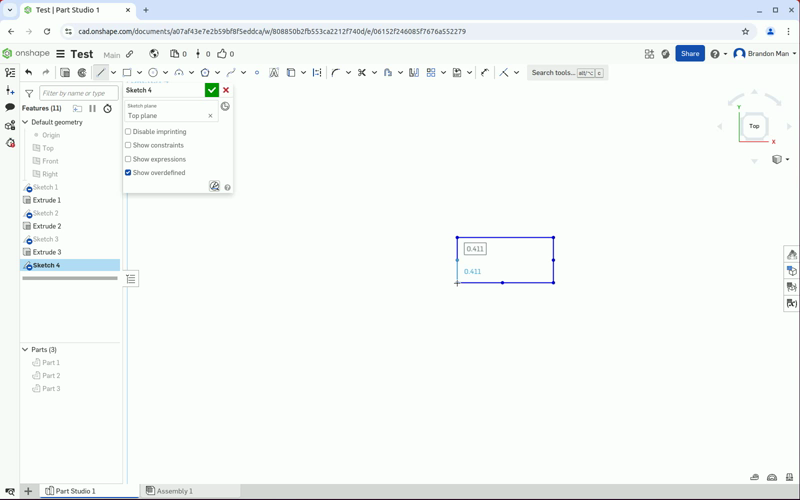
click(457, 282)
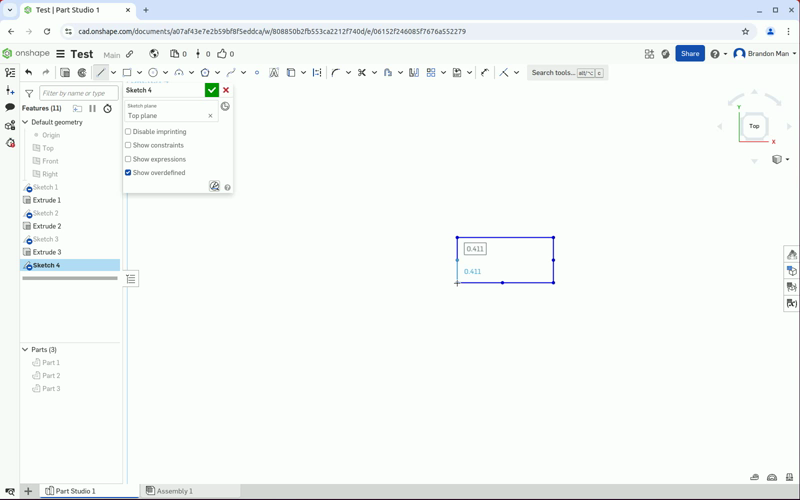
scroll(-6)
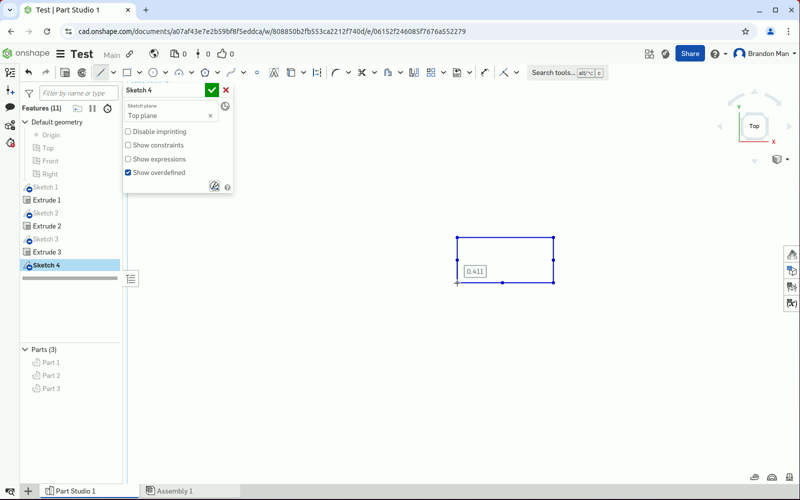
scroll(-6)
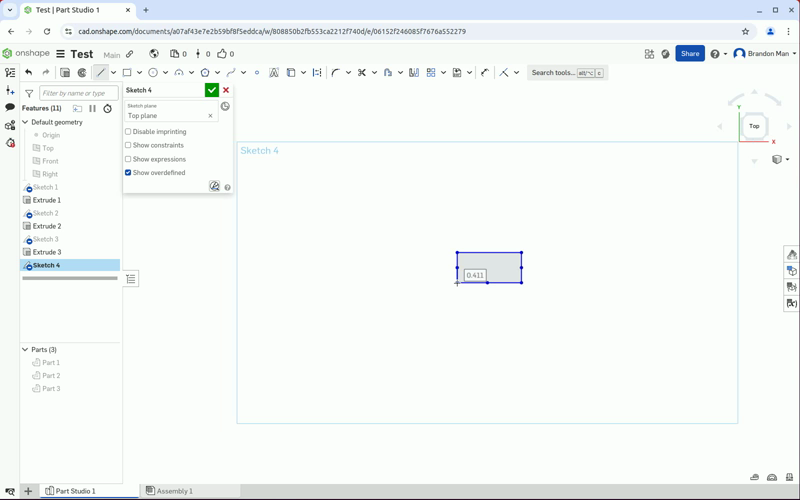
scroll(-6)
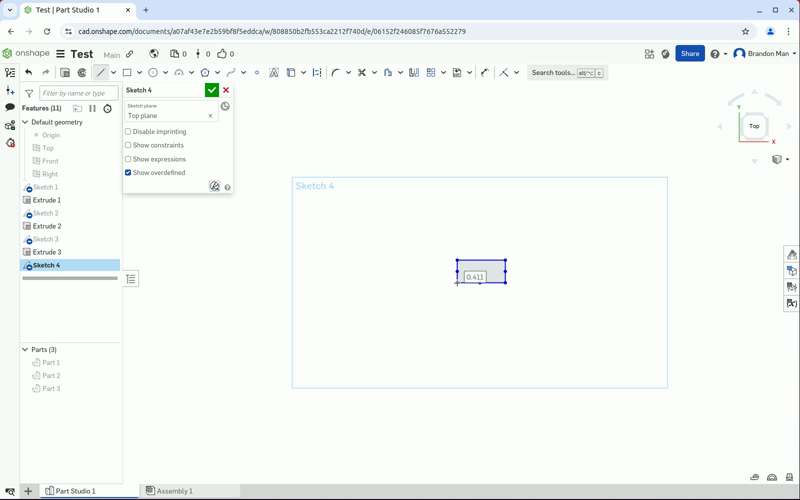
scroll(-6)
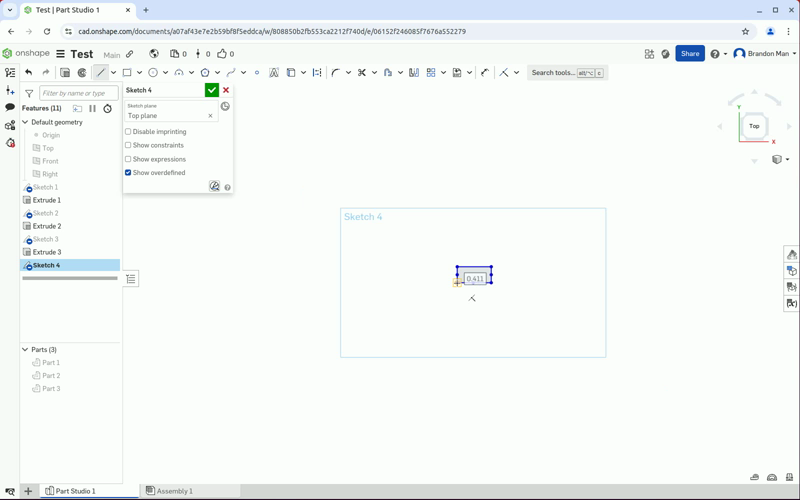
scroll(-6)
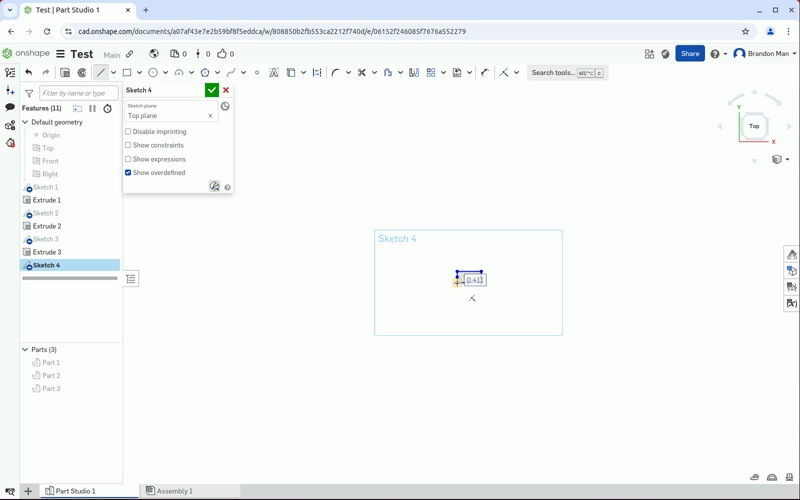
scroll(-6)
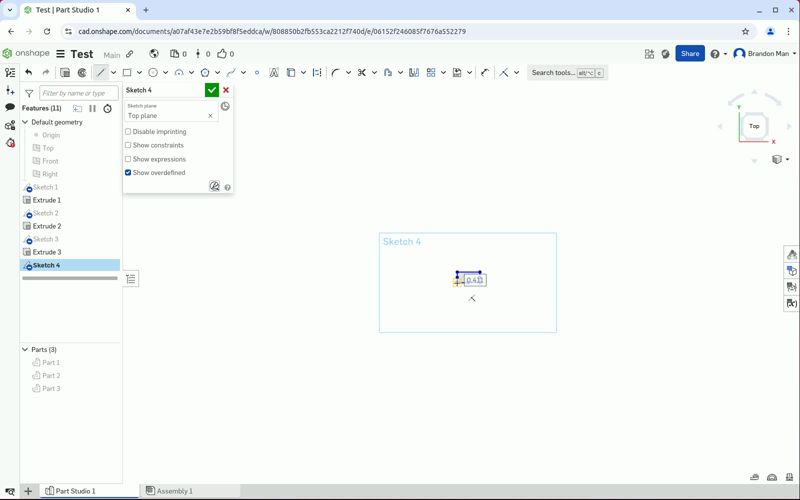
scroll(-6)
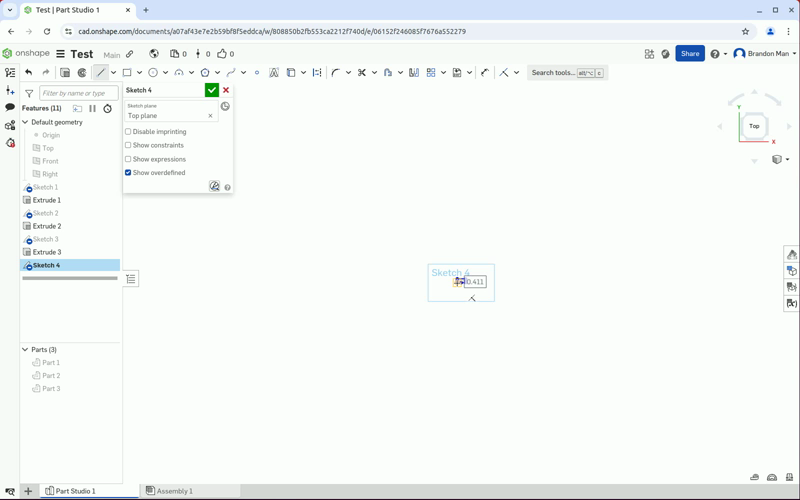
key(esc)
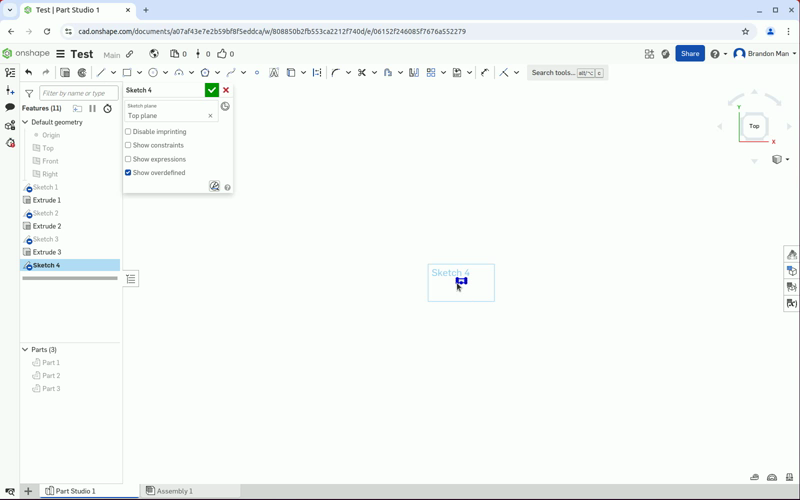
mouse_move(457, 281)
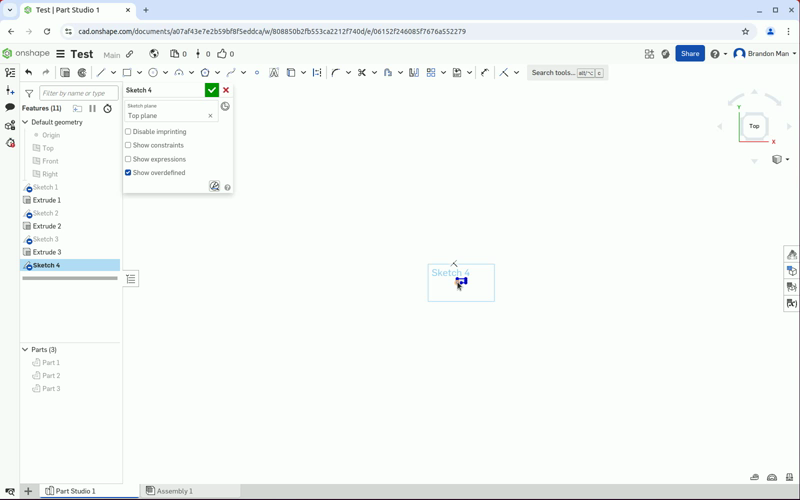
scroll(6)
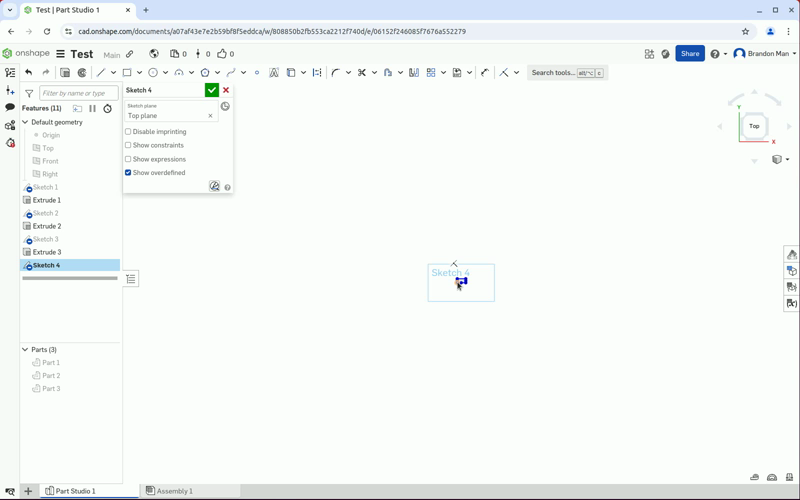
scroll(6)
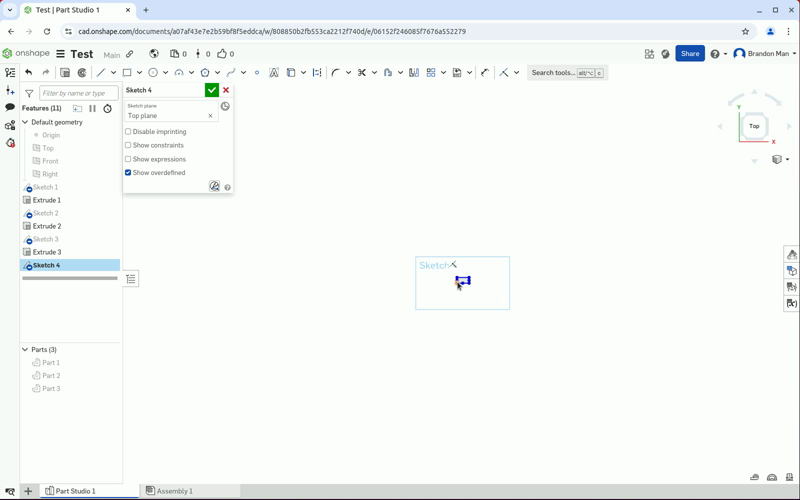
scroll(6)
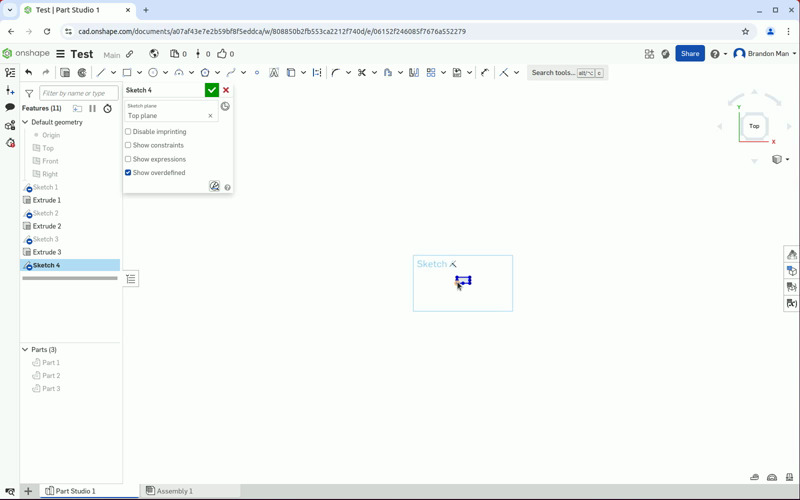
scroll(6)
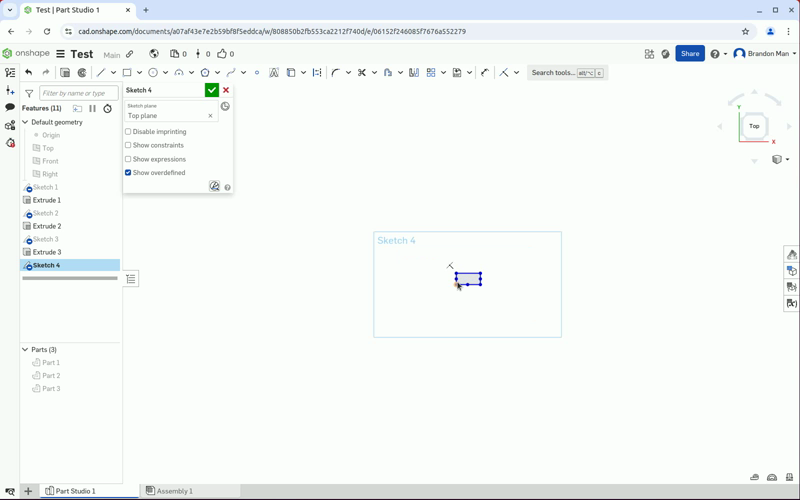
scroll(6)
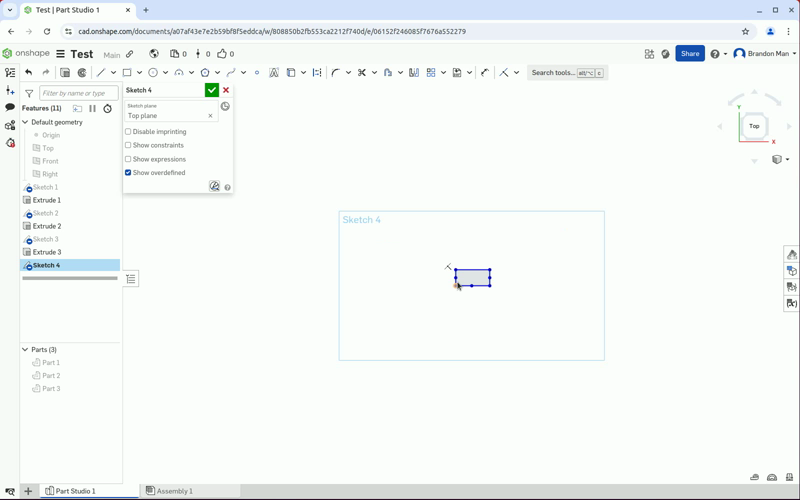
scroll(6)
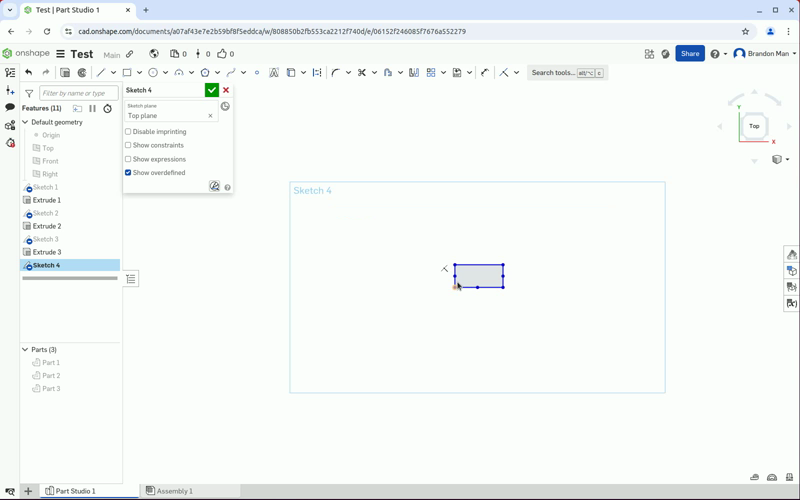
scroll(6)
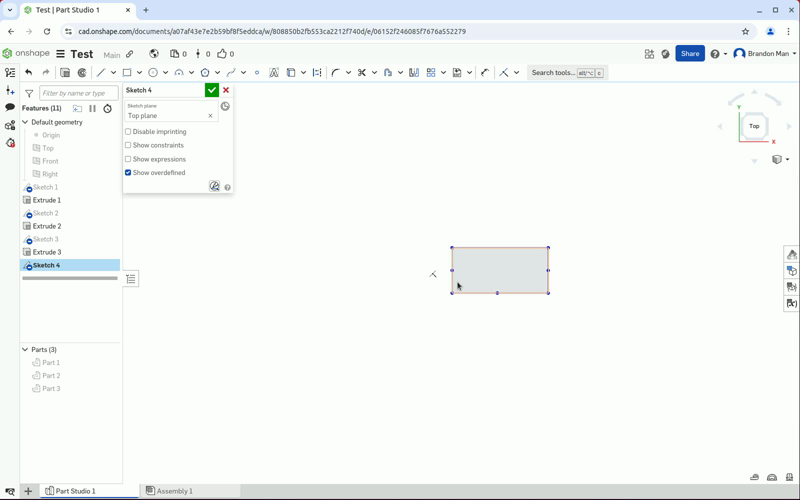
click(457, 281)
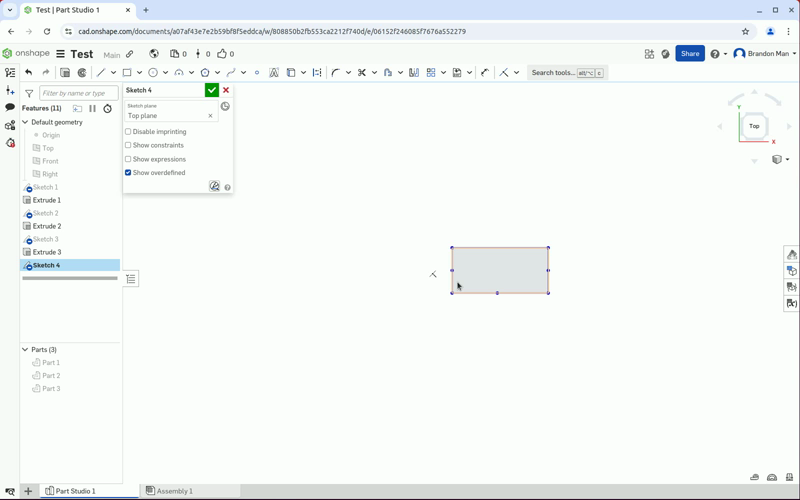
scroll(-6)
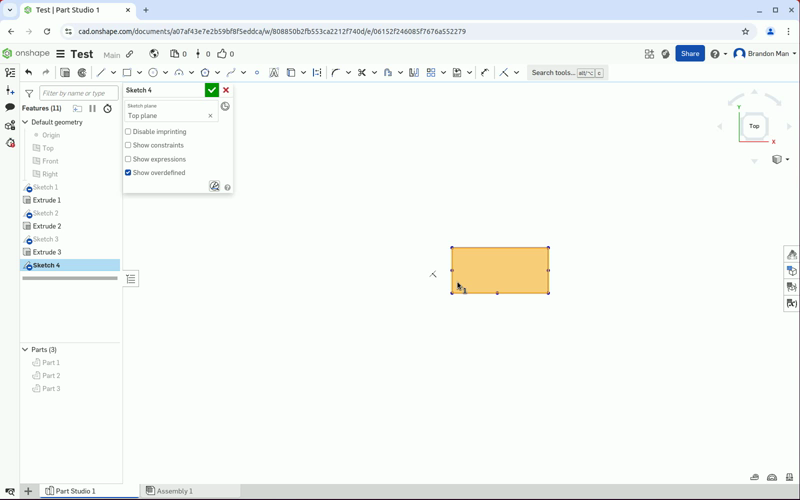
scroll(-6)
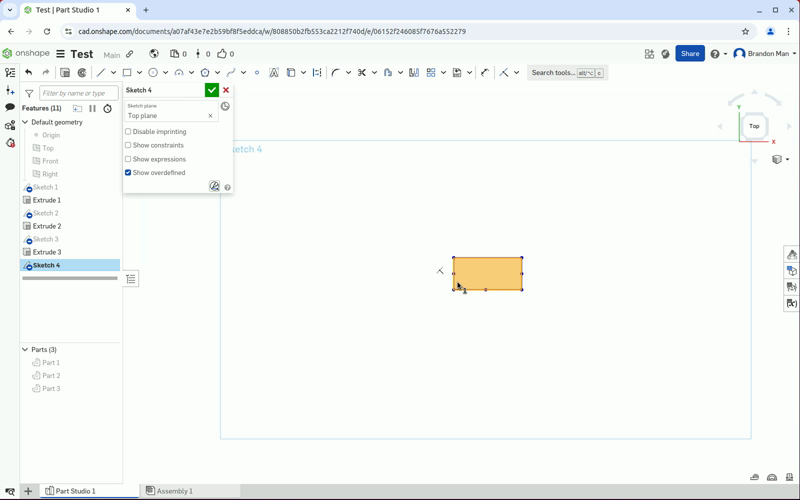
scroll(-6)
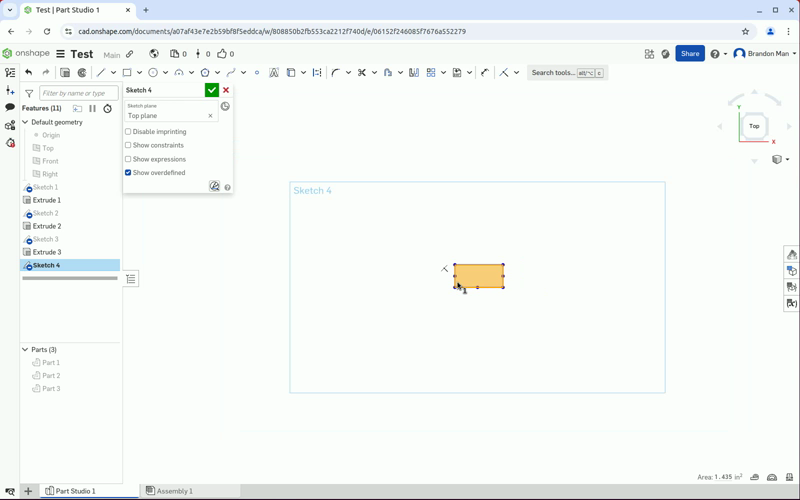
scroll(-6)
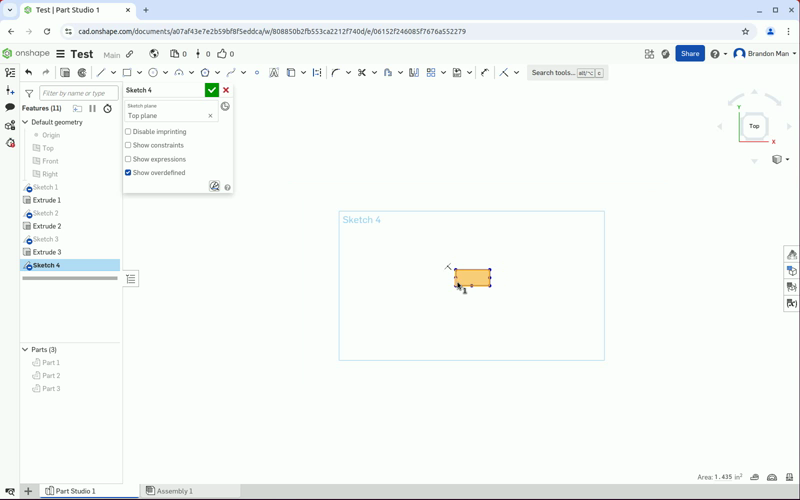
scroll(-6)
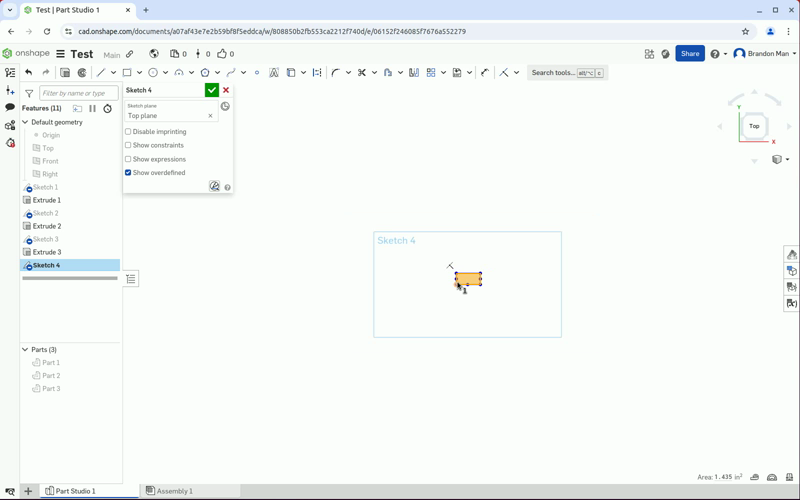
scroll(-6)
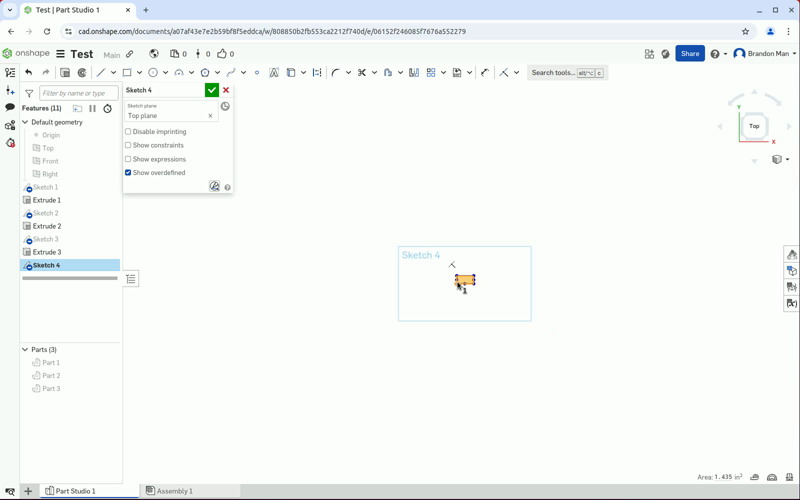
scroll(-6)
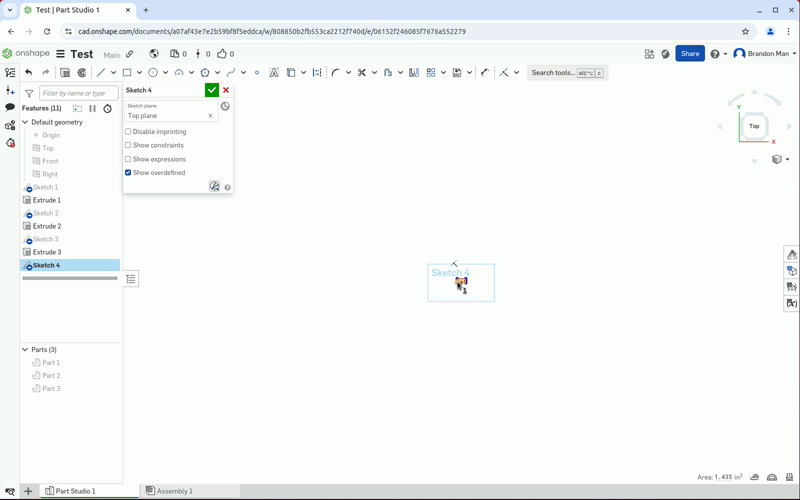
mouse_move(73, 352)
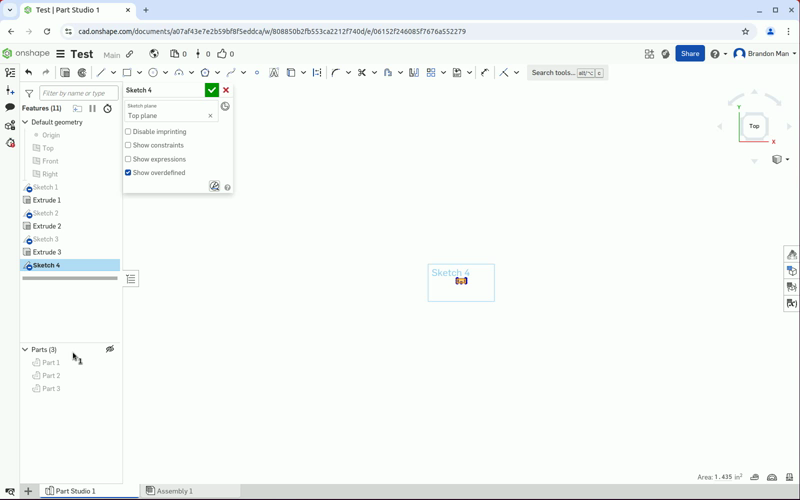
key(shift+y)
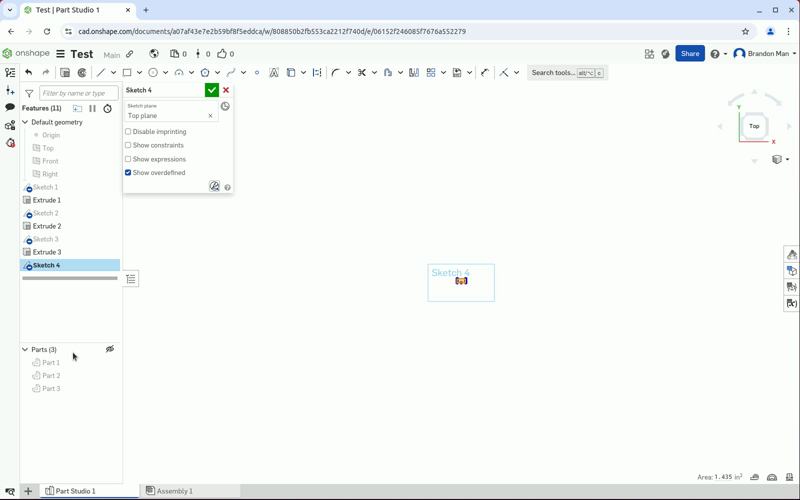
key(shift+e)
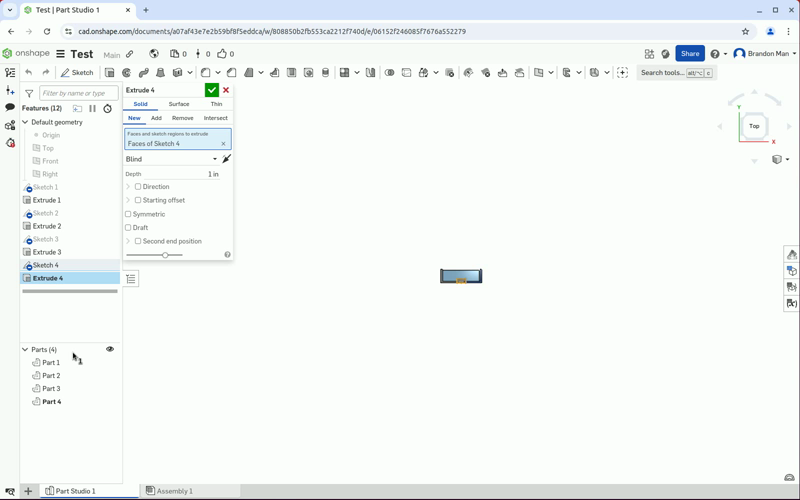
mouse_move(143, 106)
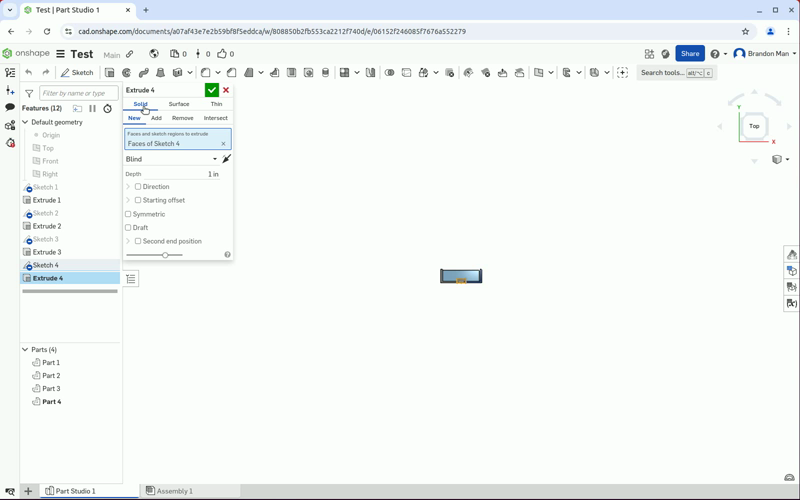
click(143, 106)
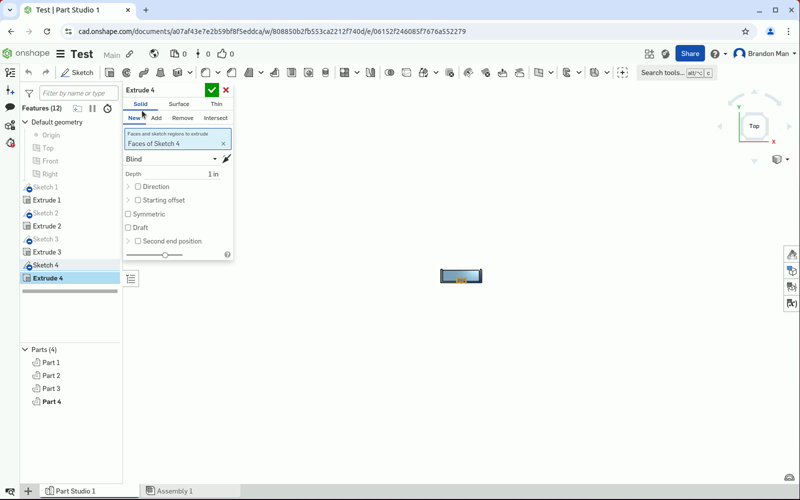
mouse_move(137, 120)
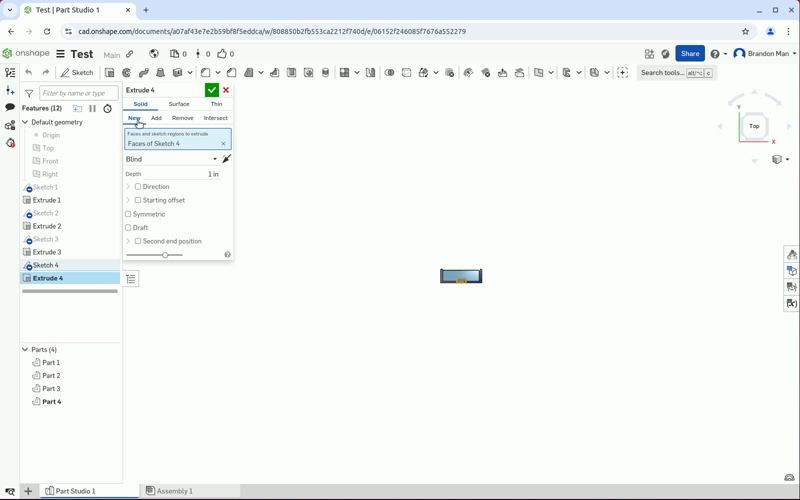
click(137, 120)
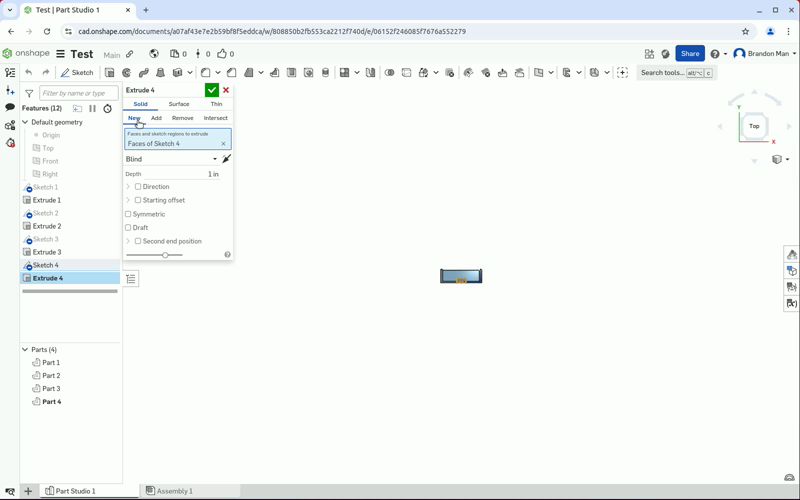
key(tab, 4)
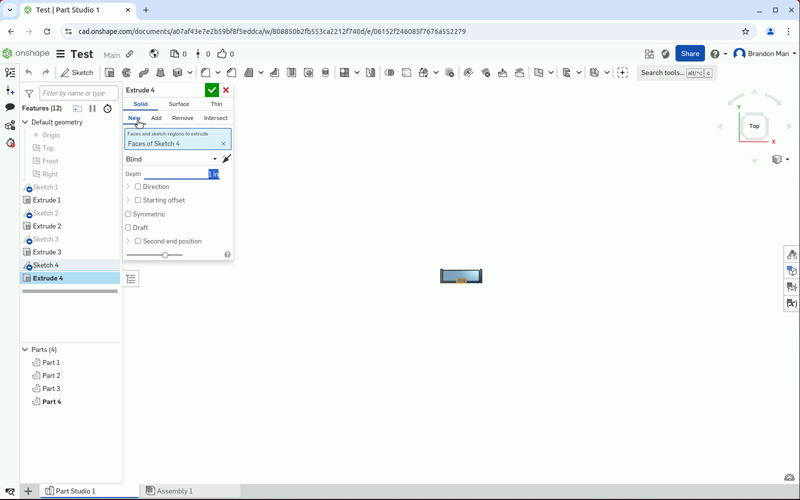
text(22.386)
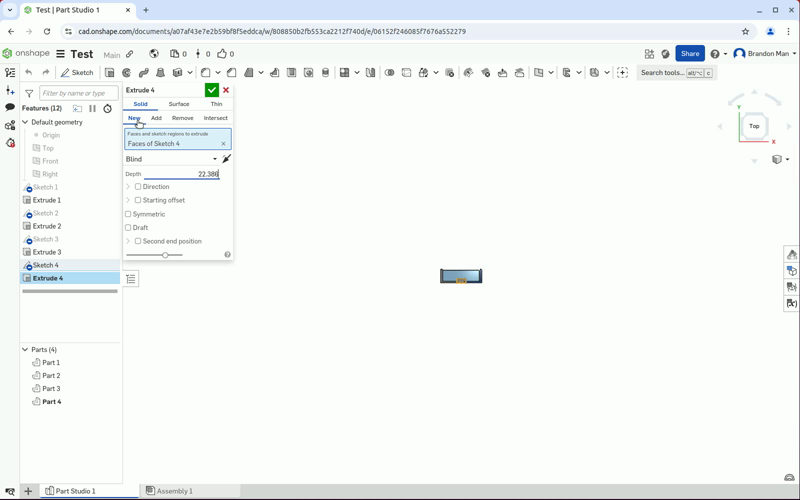
key(enter)
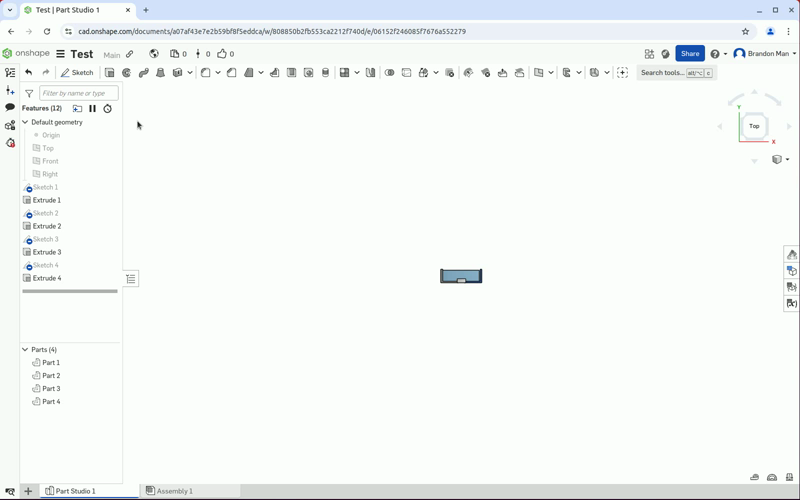
key(shift+h)
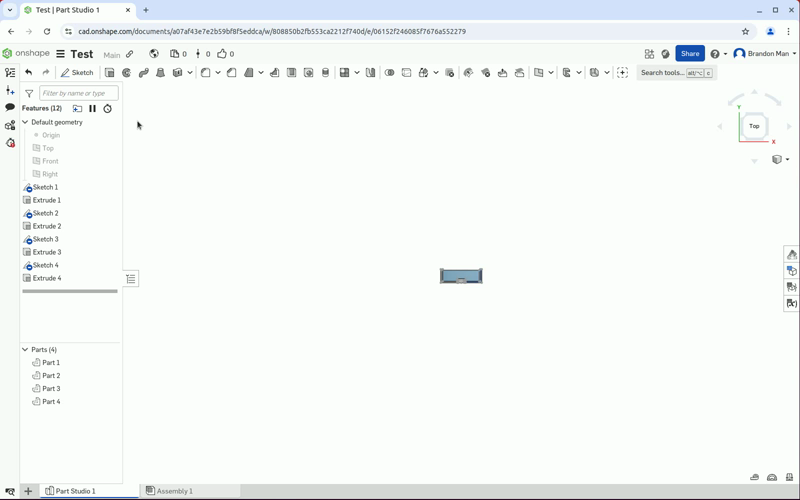
key(shift+h)
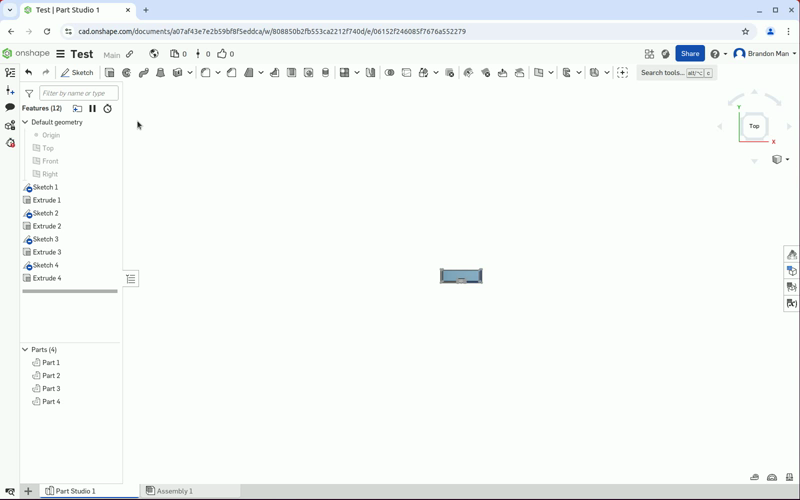
key(shift+7)
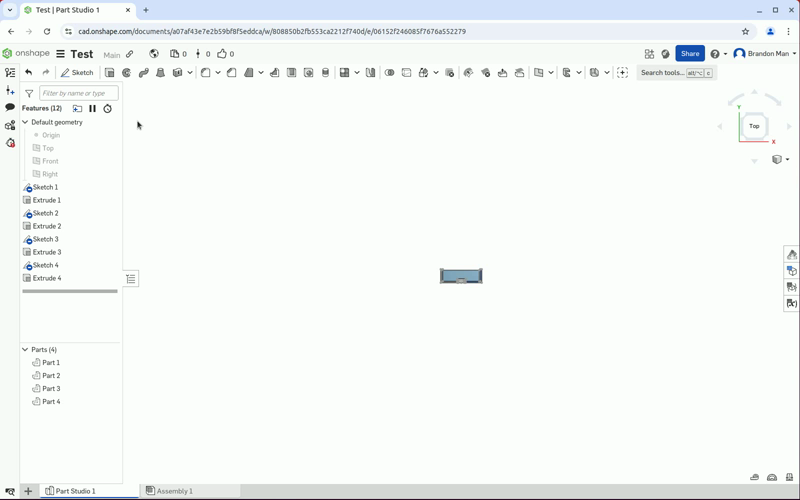
key(up, 3)
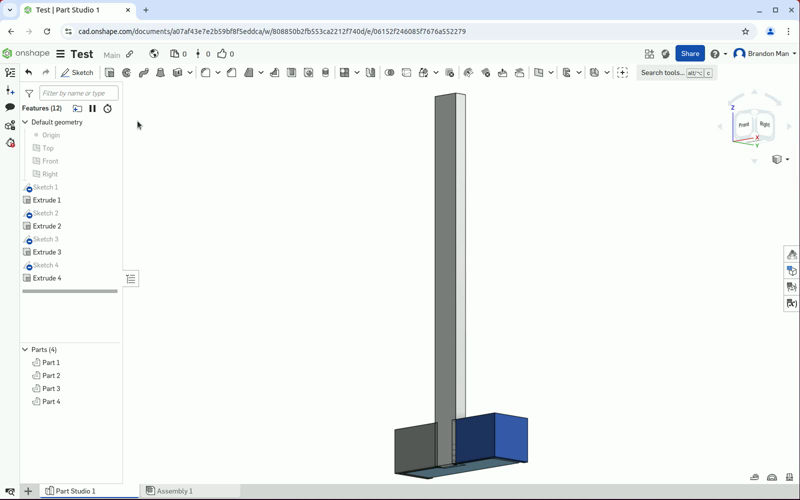
key(left, 3)
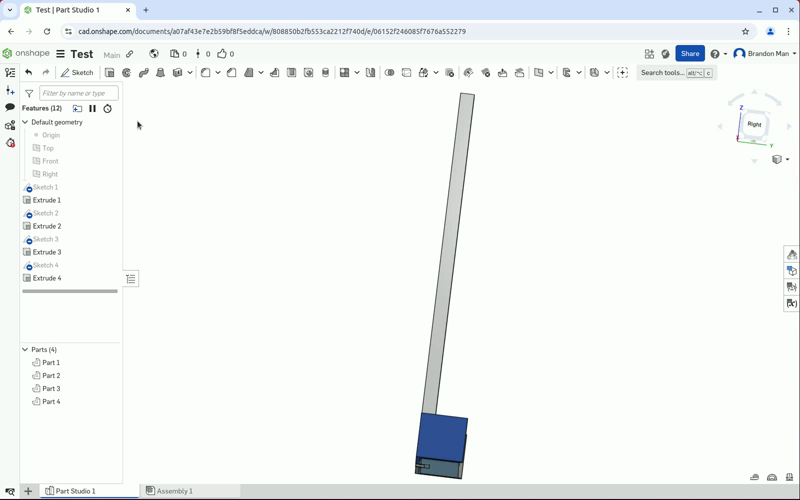
key(right, 3)
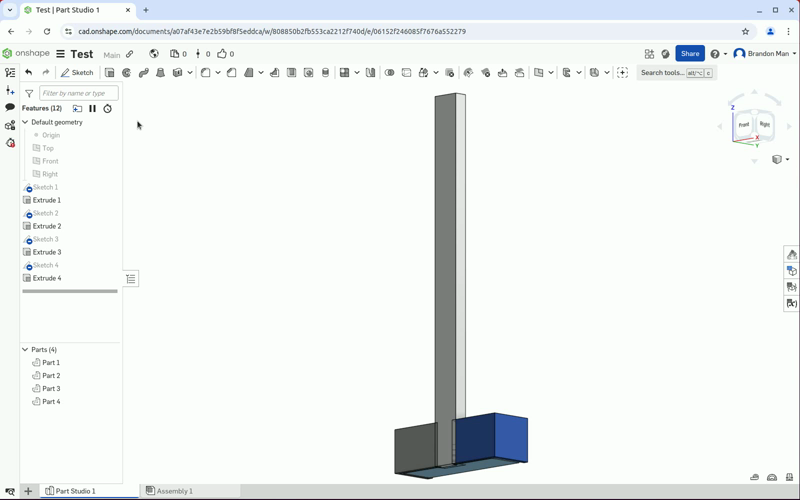
key(down, 3)
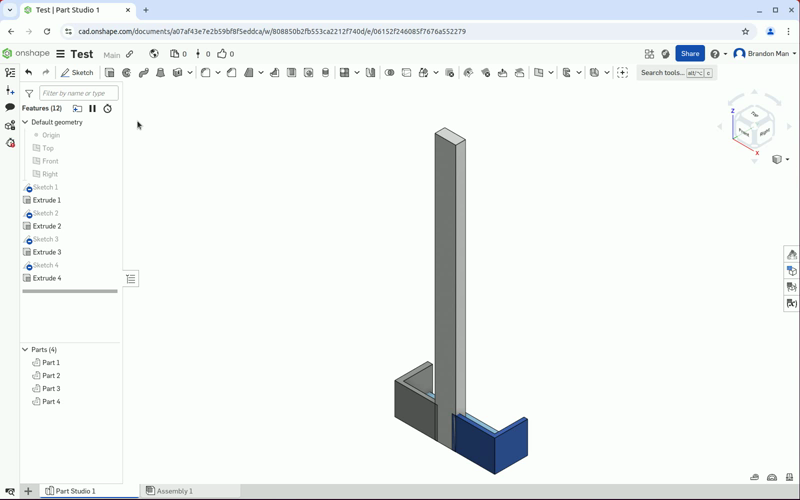
mouse_move(73, 189)
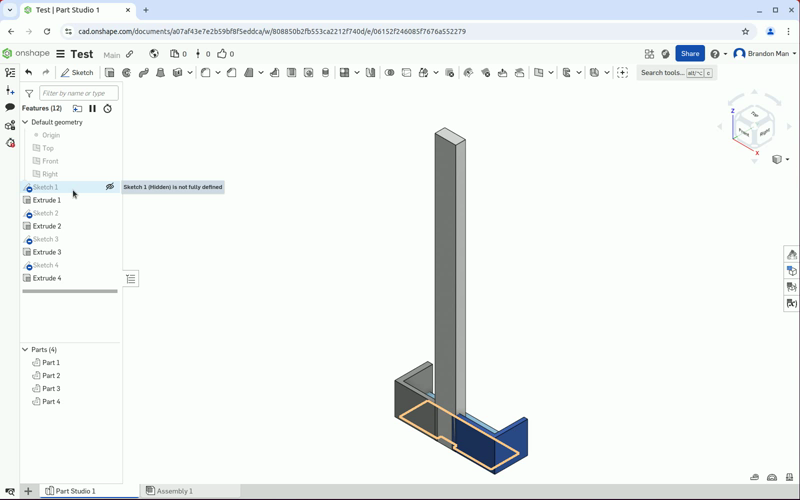
click(73, 189)